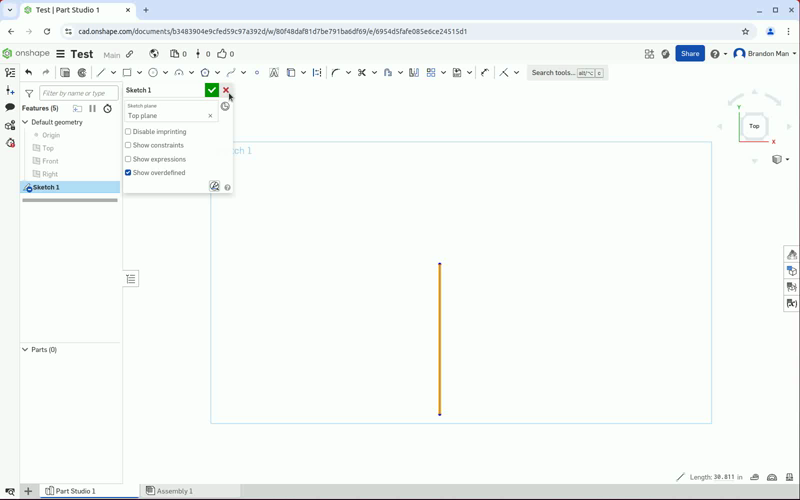
key(shift+h)
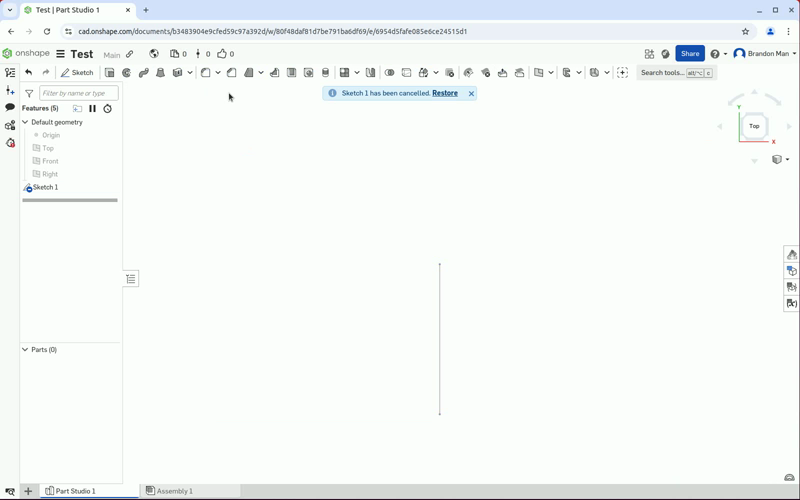
key(shift+s)
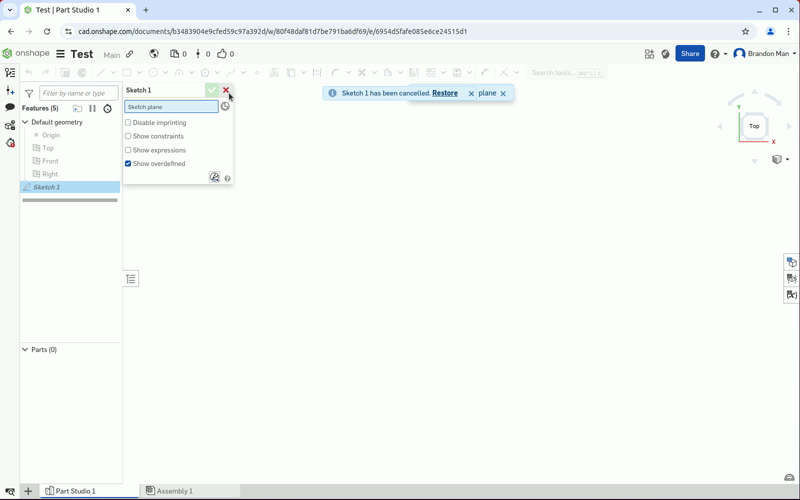
mouse_move(73, 150)
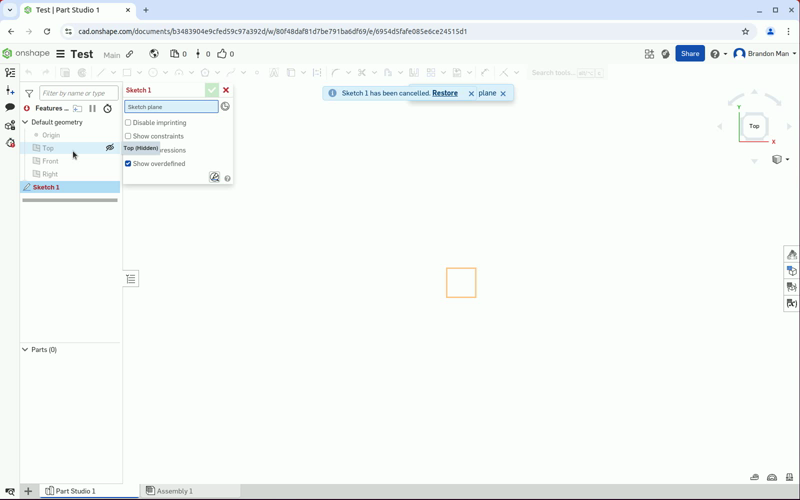
click(73, 150)
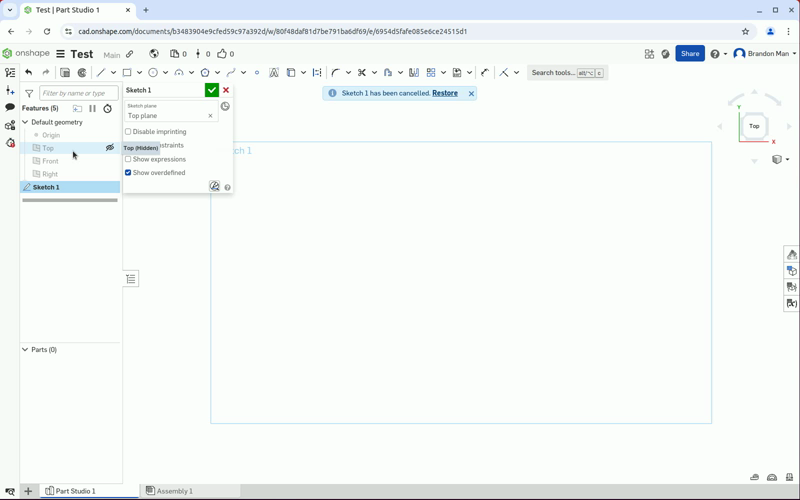
mouse_move(73, 352)
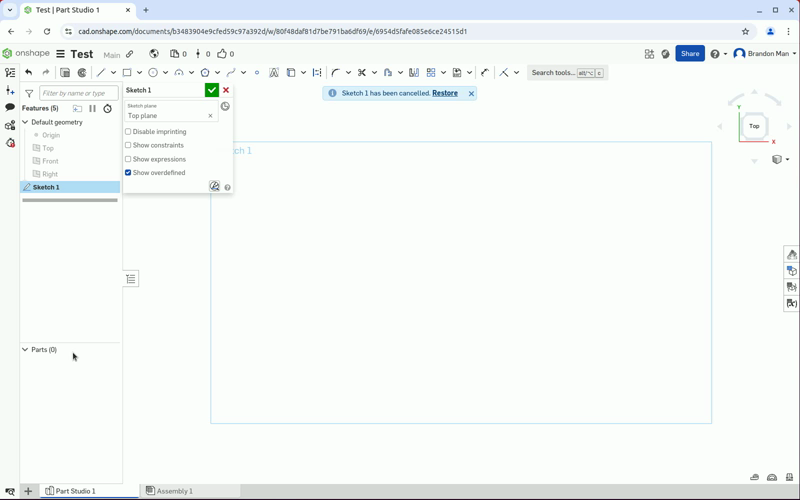
key(y)
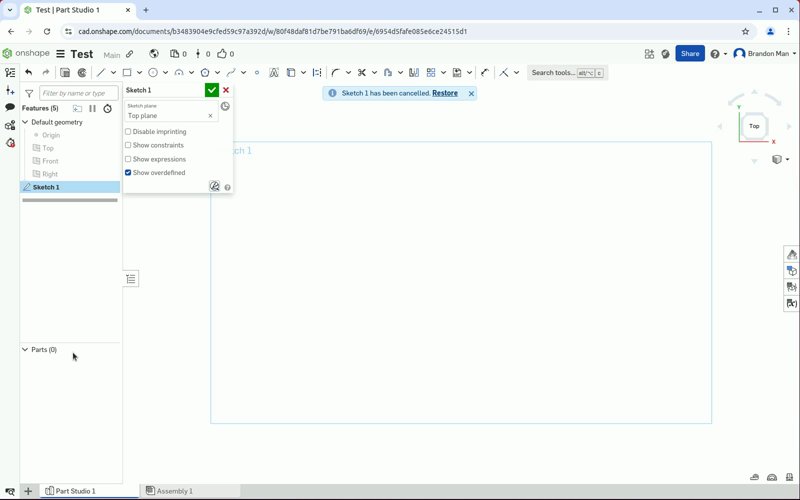
key(a)
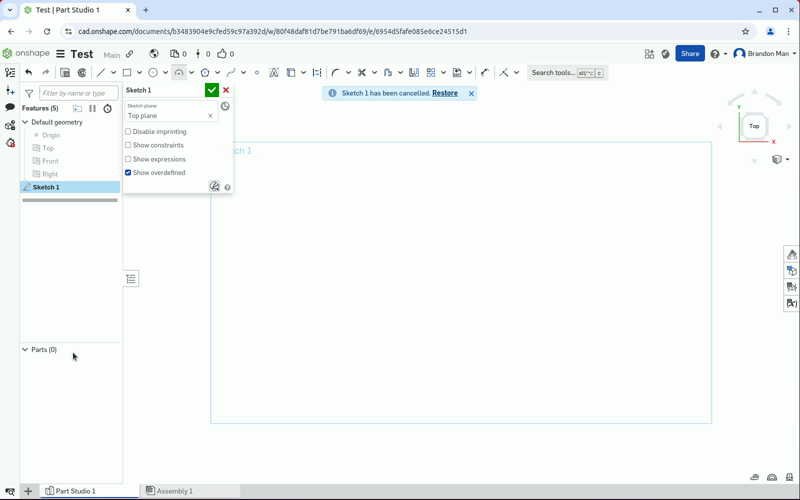
key_down(shift)
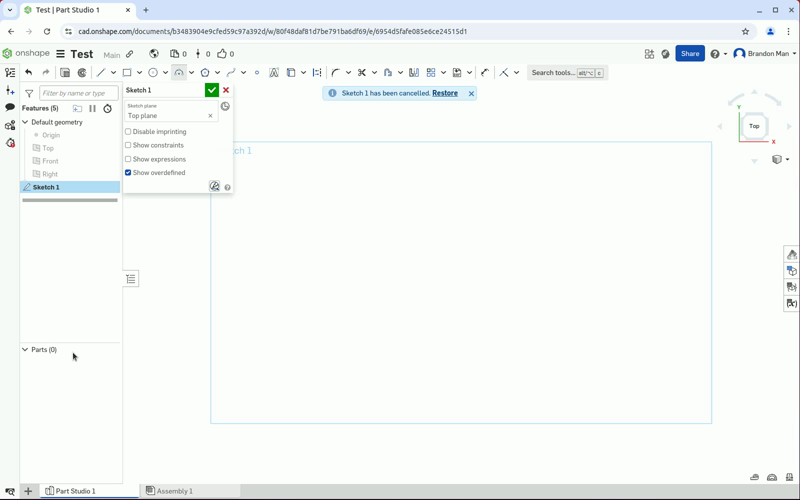
mouse_move(404, 301)
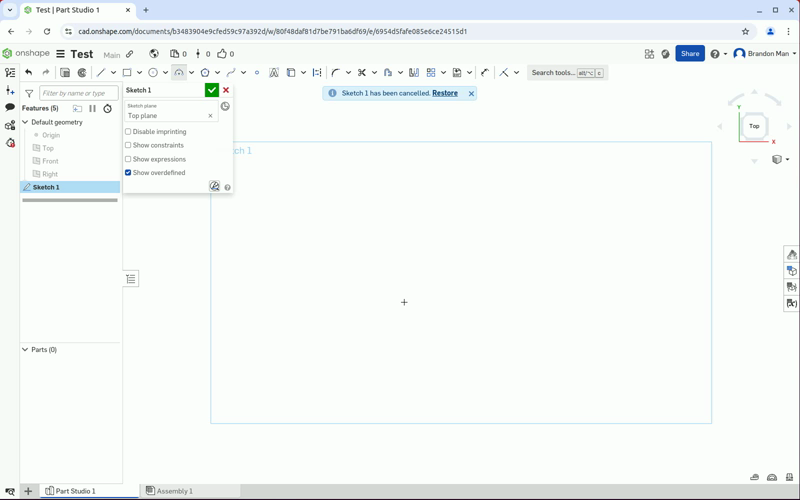
click(404, 301)
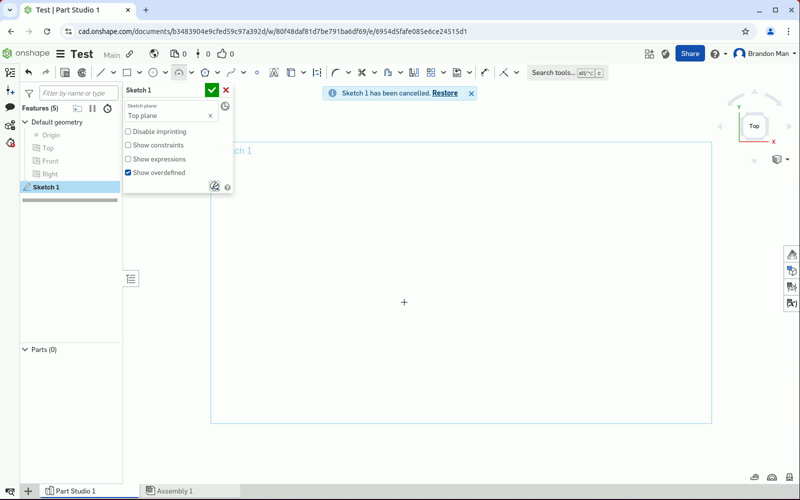
key_up(shift)
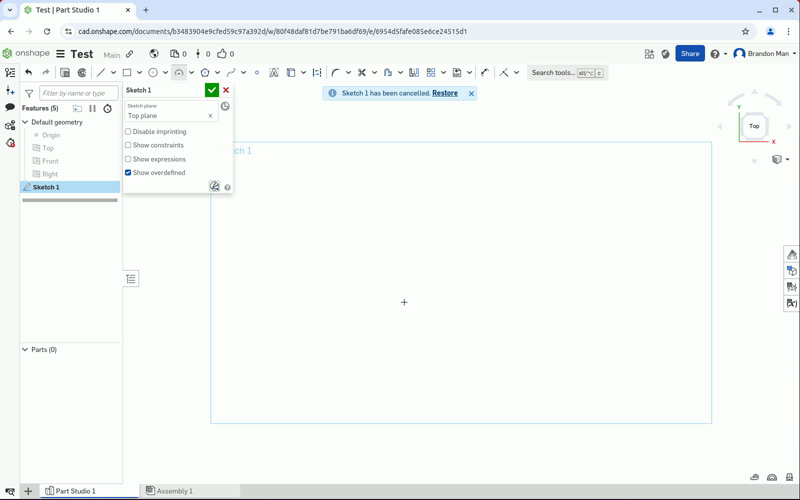
key_down(shift)
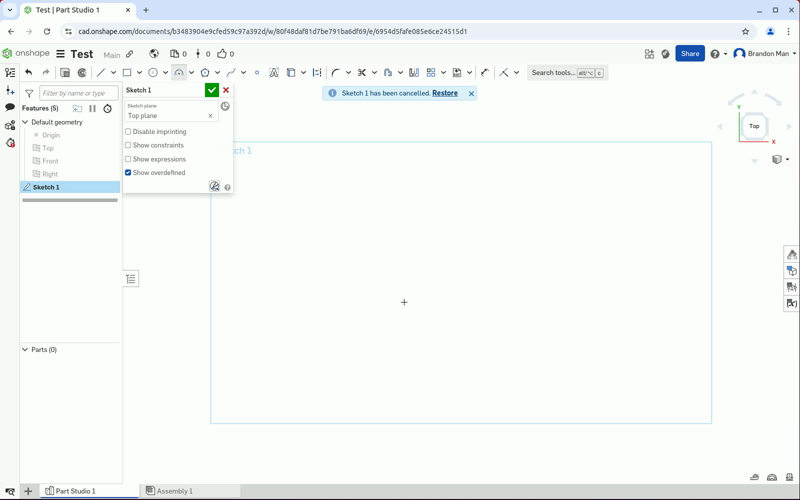
mouse_move(442, 339)
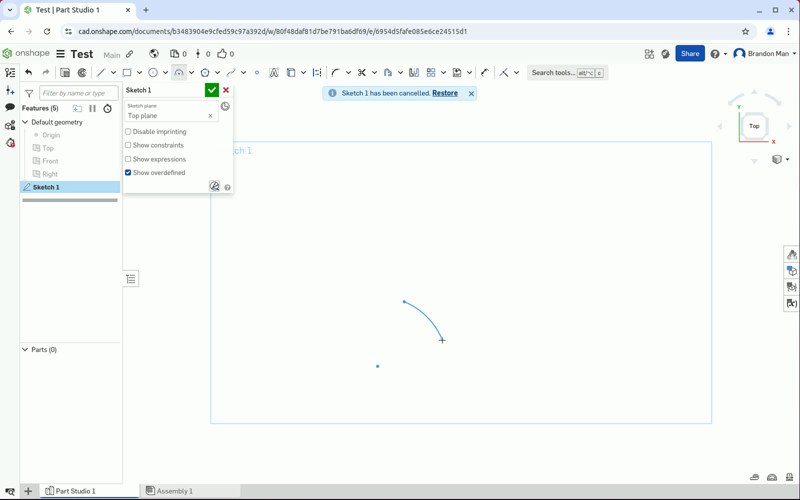
click(442, 339)
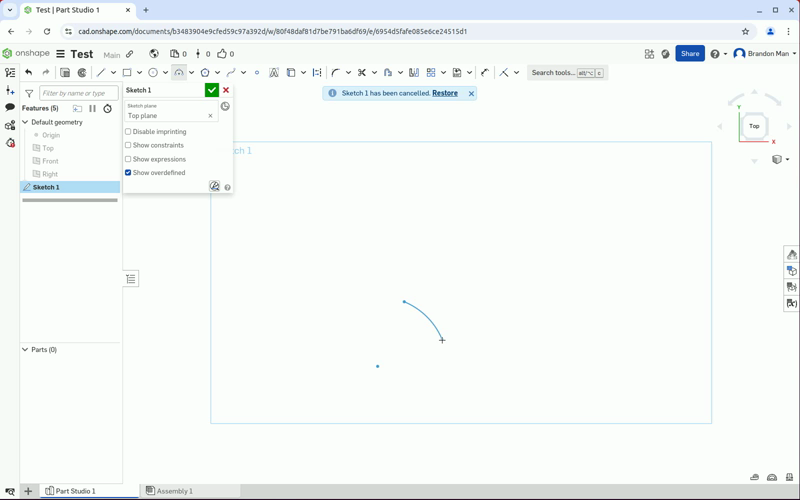
mouse_move(431, 312)
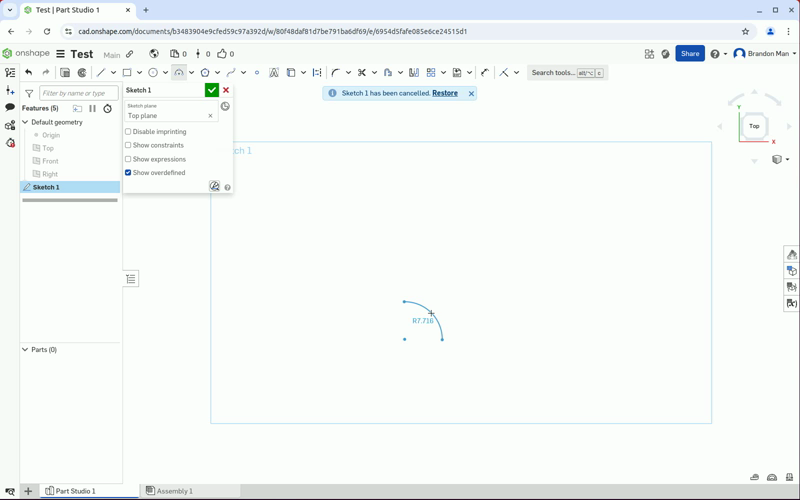
click(431, 312)
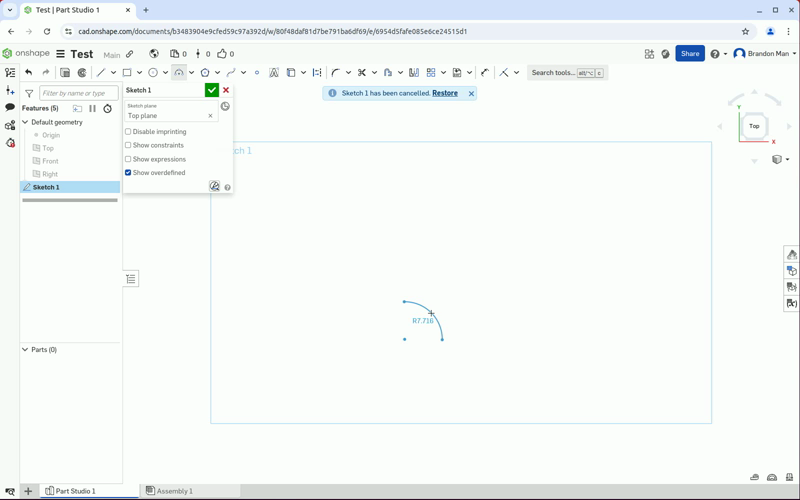
key_up(shift)
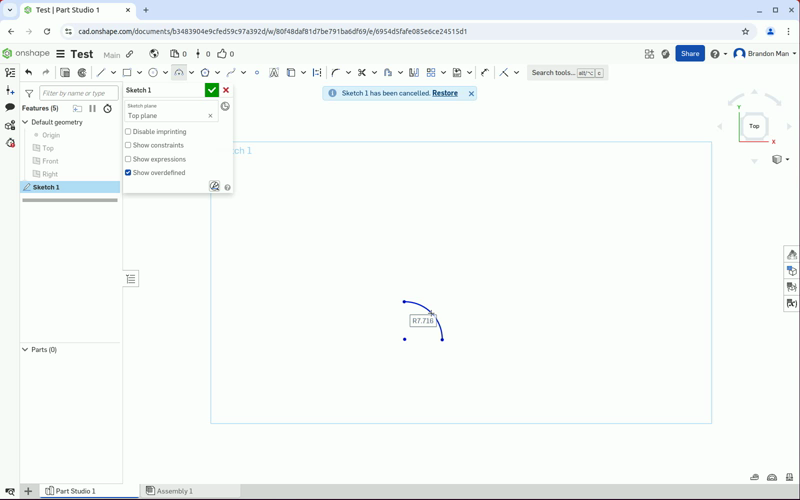
key(esc)
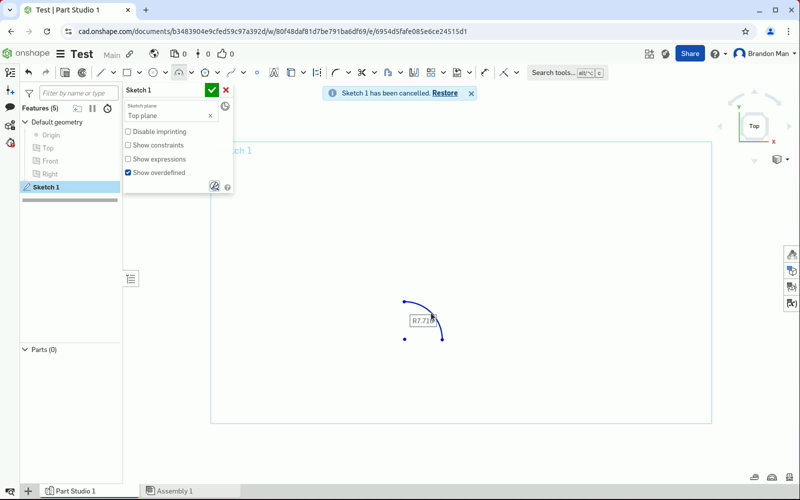
key(l)
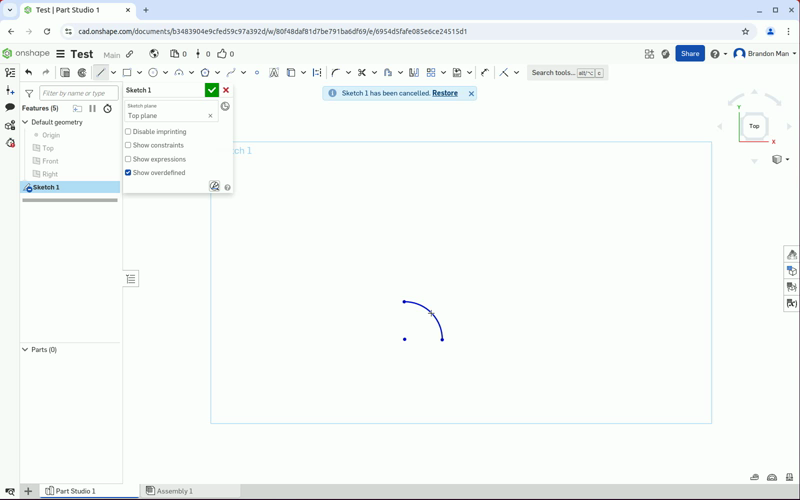
mouse_move(442, 339)
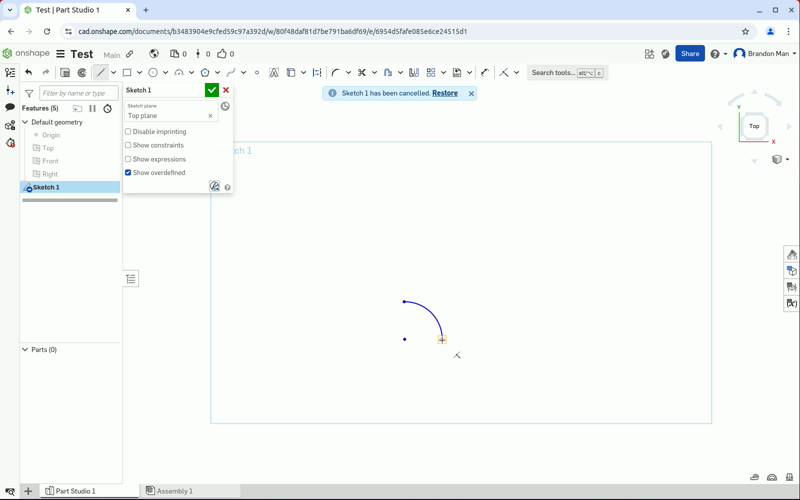
click(442, 339)
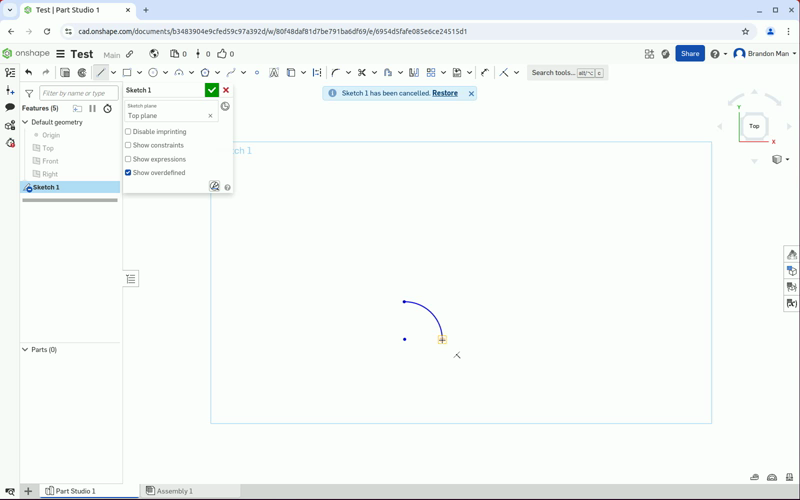
key_down(shift)
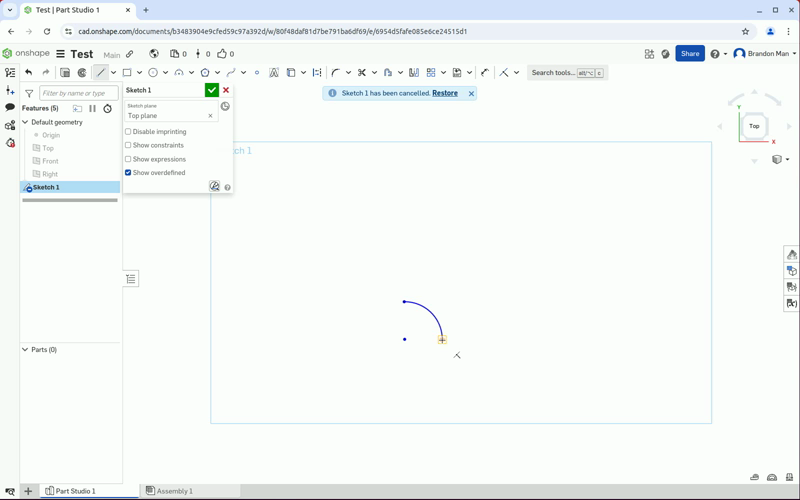
mouse_move(472, 339)
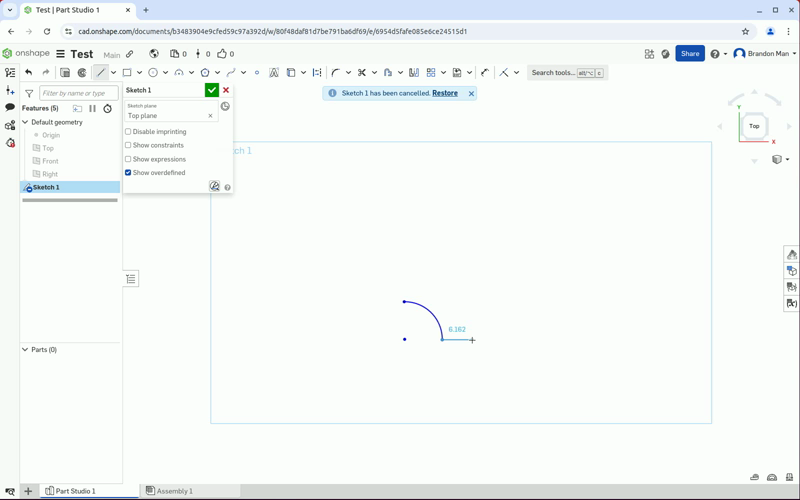
mouse_move(479, 339)
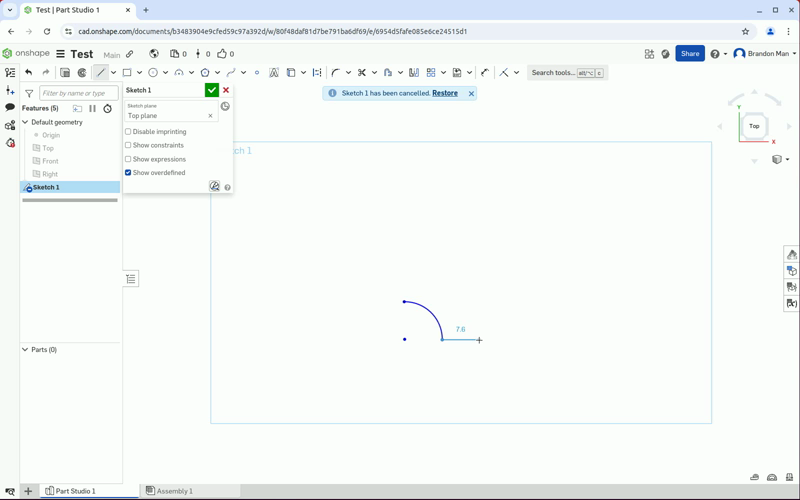
click(479, 339)
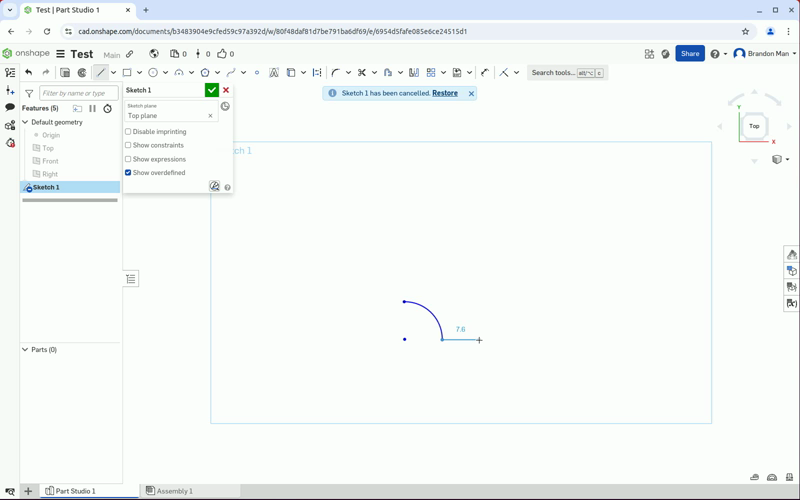
key_up(shift)
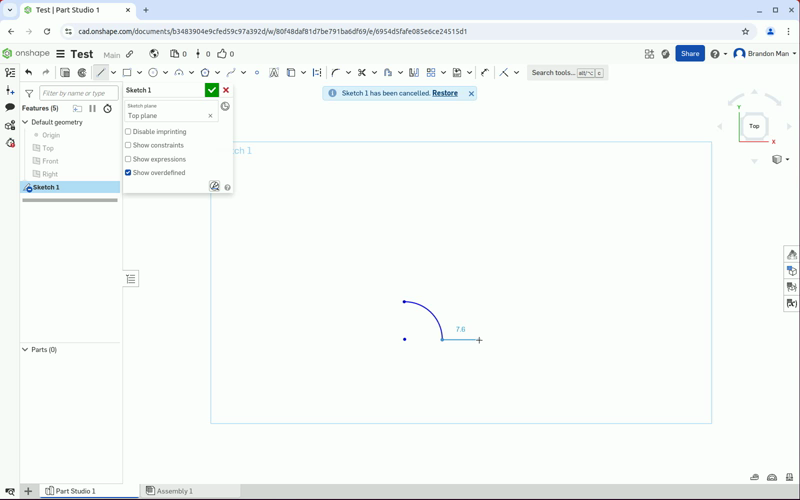
key(esc)
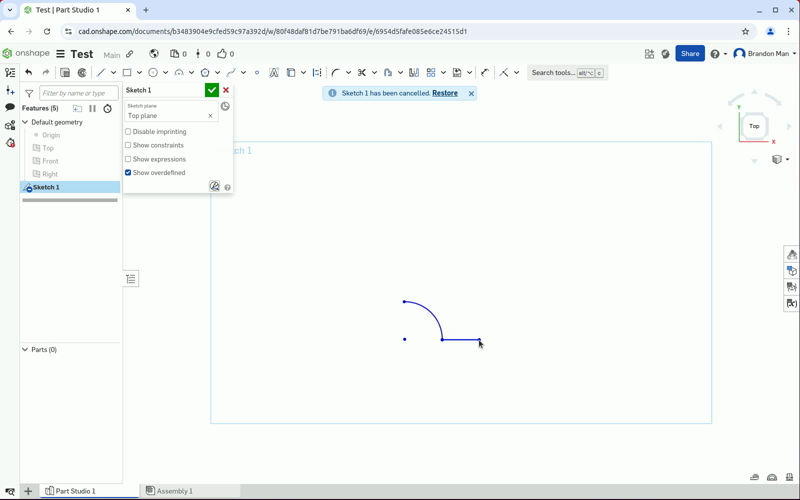
key(a)
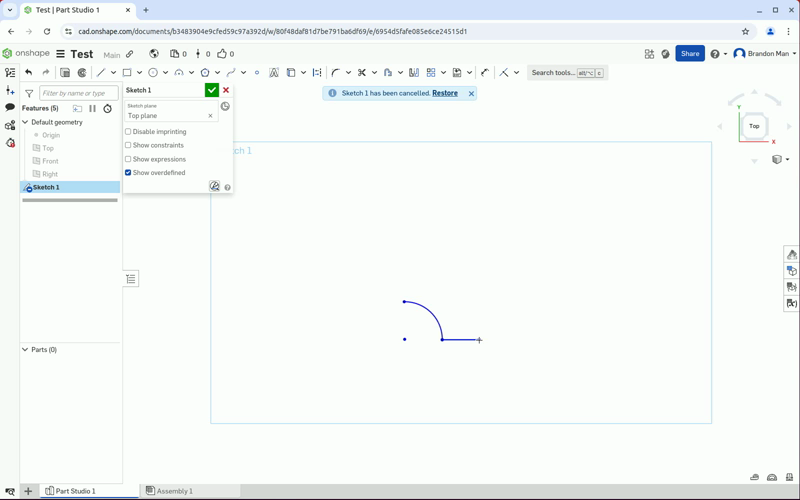
mouse_move(479, 339)
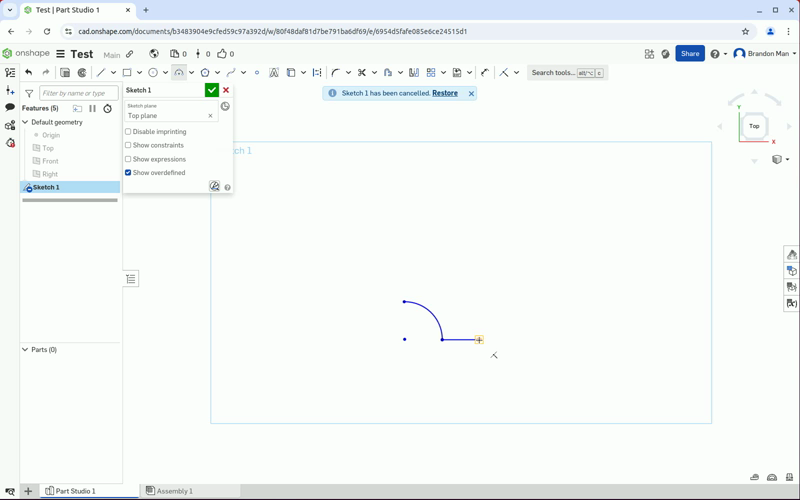
click(479, 339)
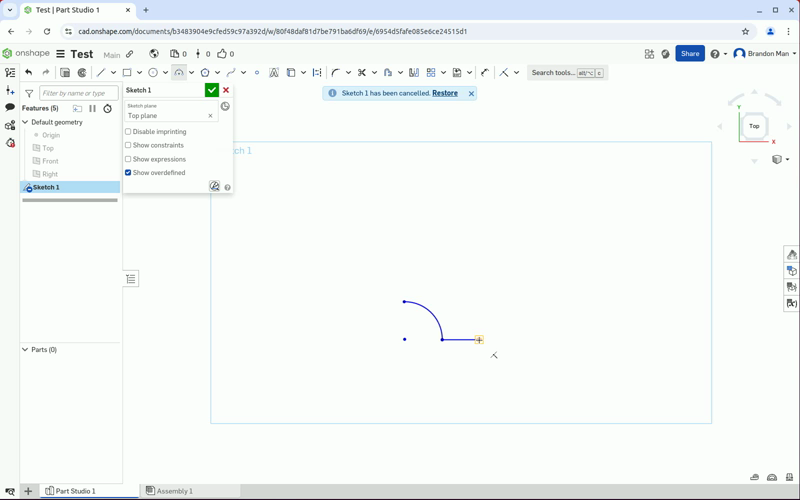
key_down(shift)
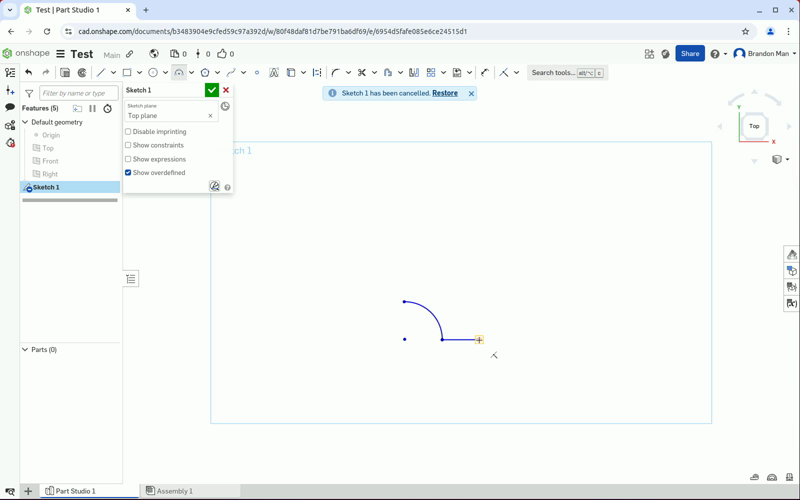
mouse_move(516, 301)
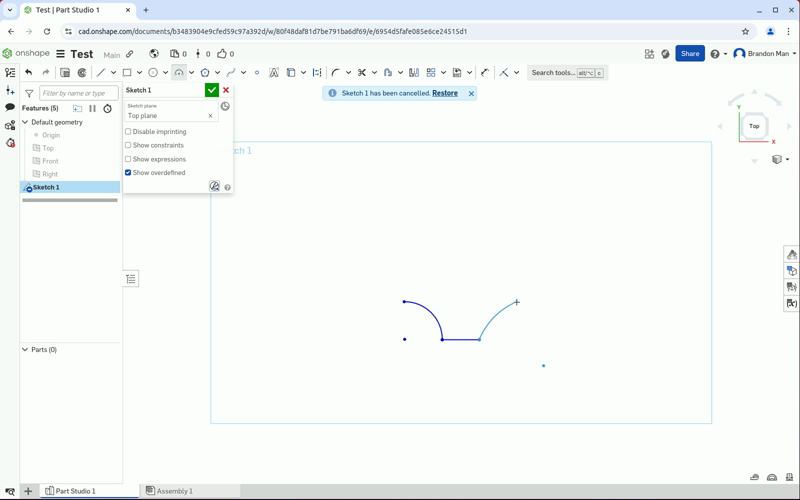
click(516, 301)
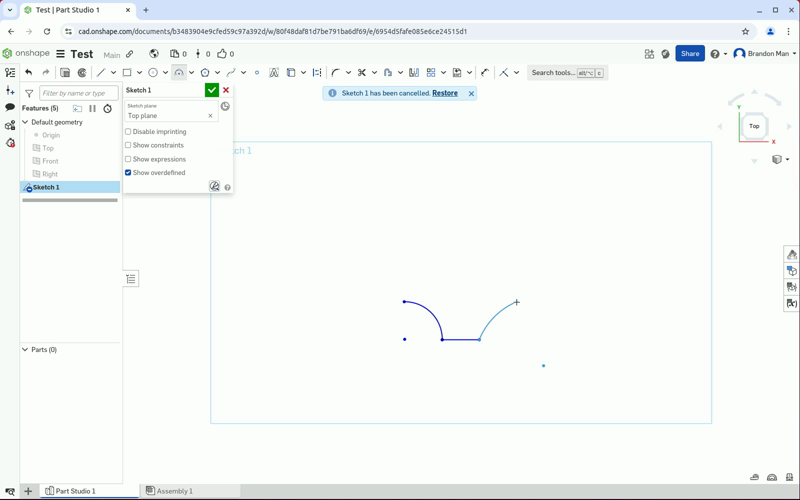
mouse_move(505, 328)
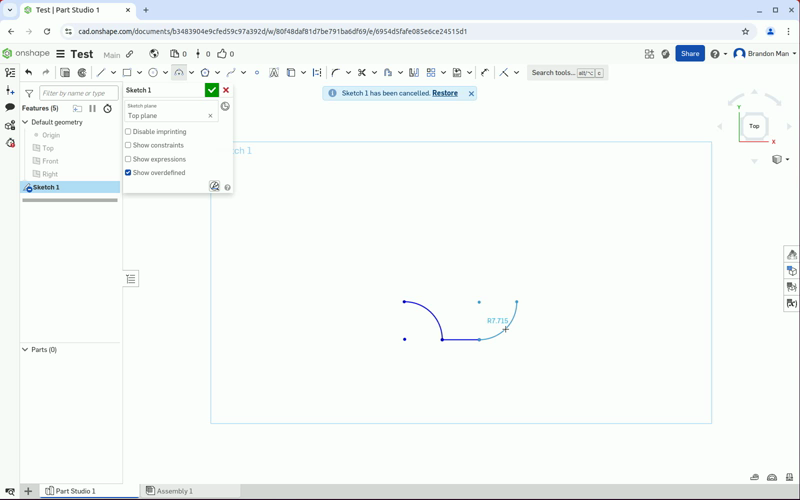
click(505, 328)
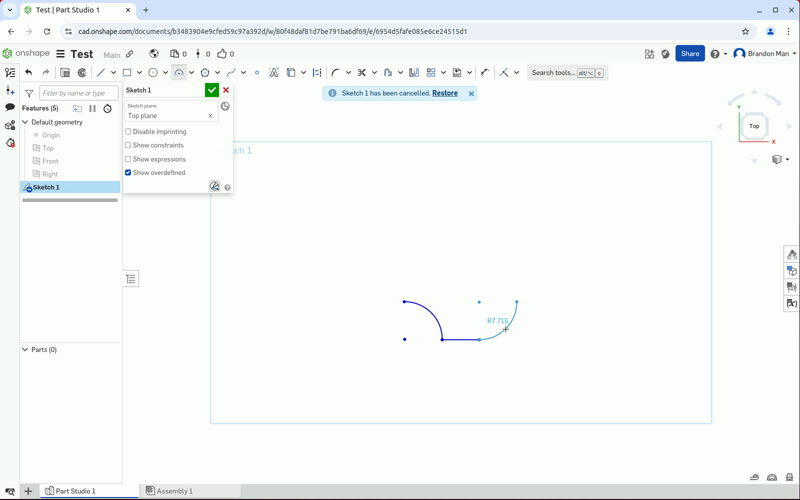
key_up(shift)
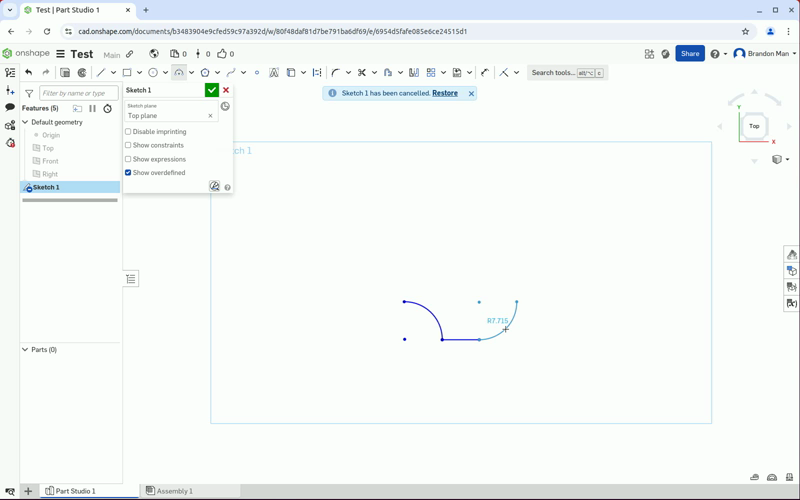
key(esc)
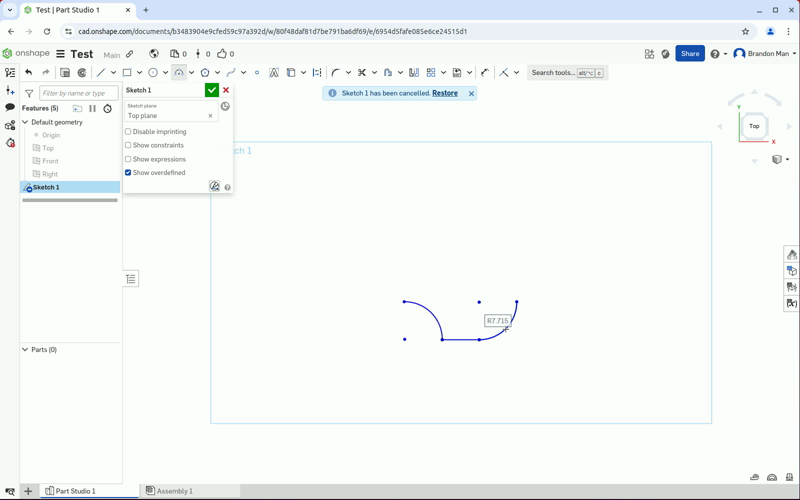
key(l)
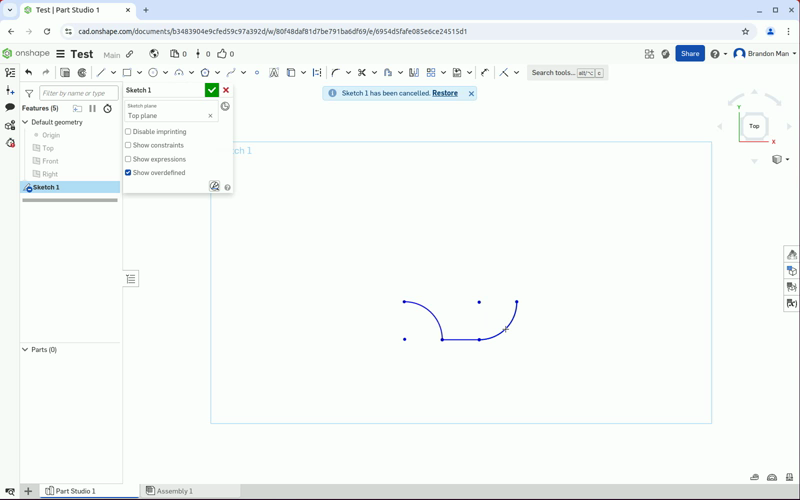
mouse_move(516, 301)
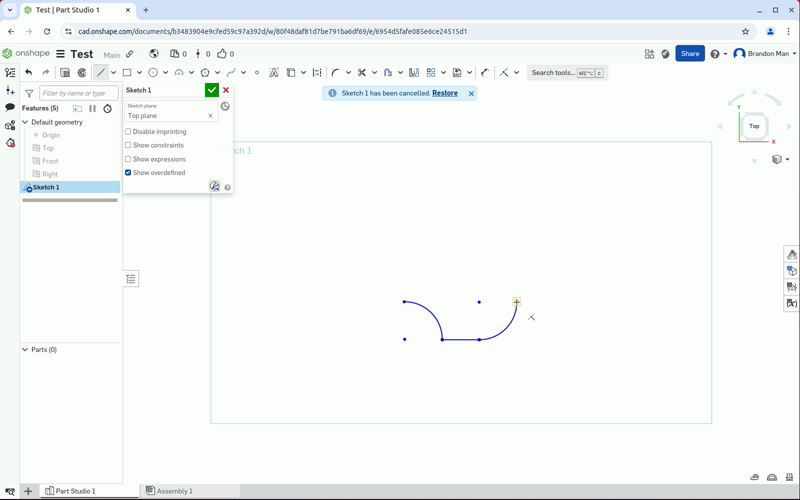
click(516, 301)
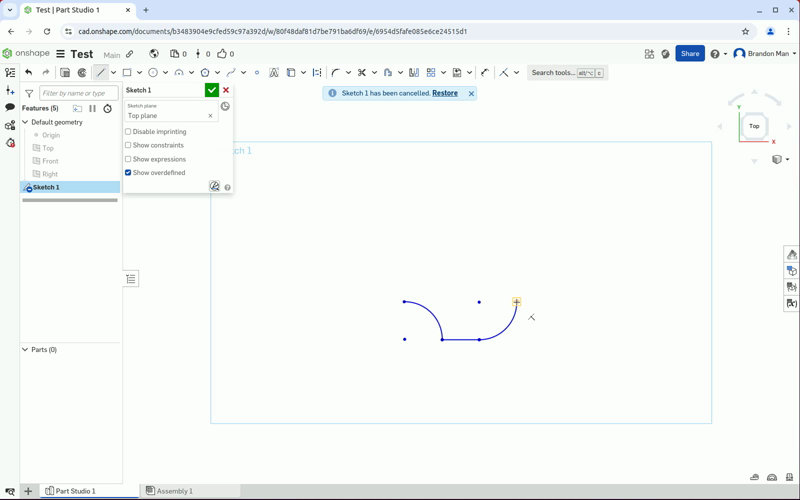
key_down(shift)
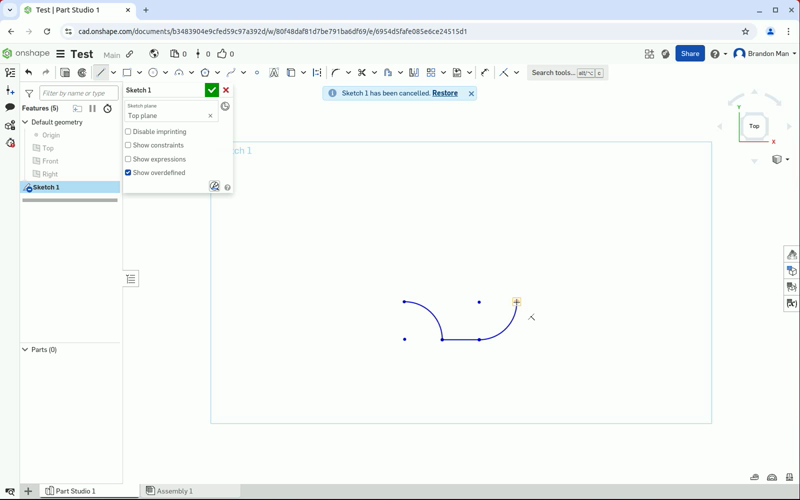
mouse_move(546, 301)
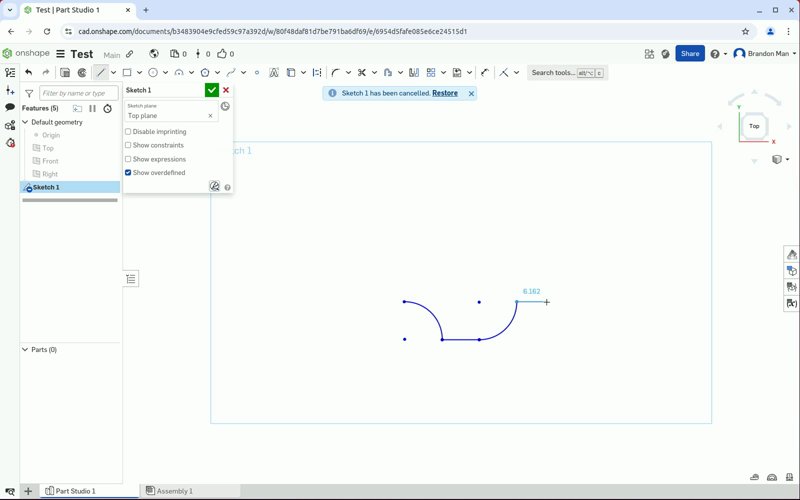
mouse_move(516, 263)
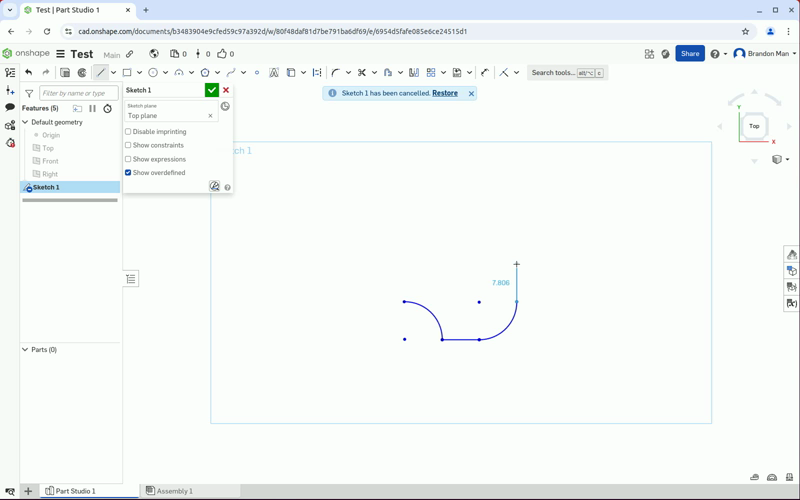
click(516, 263)
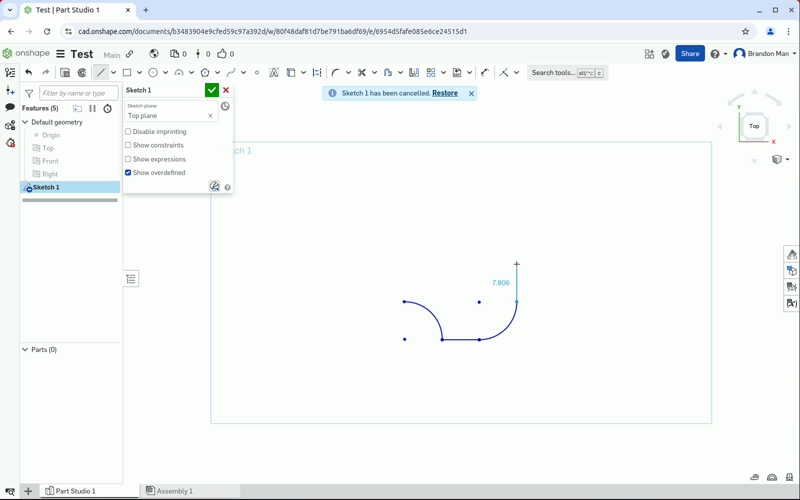
key_up(shift)
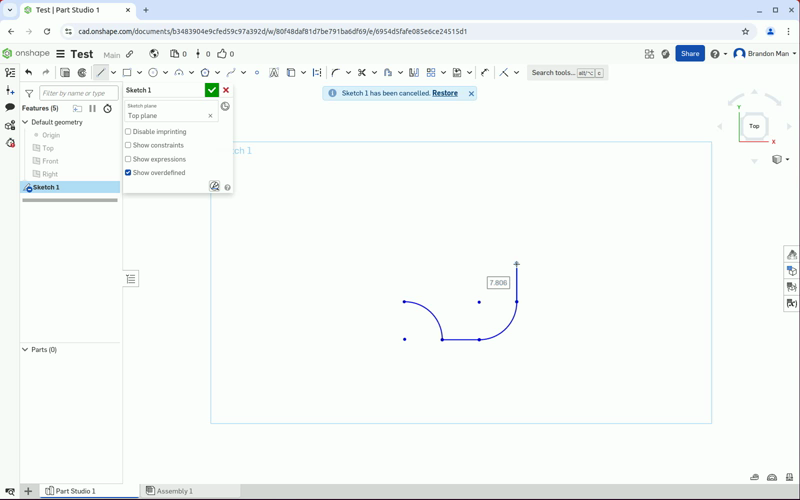
key(esc)
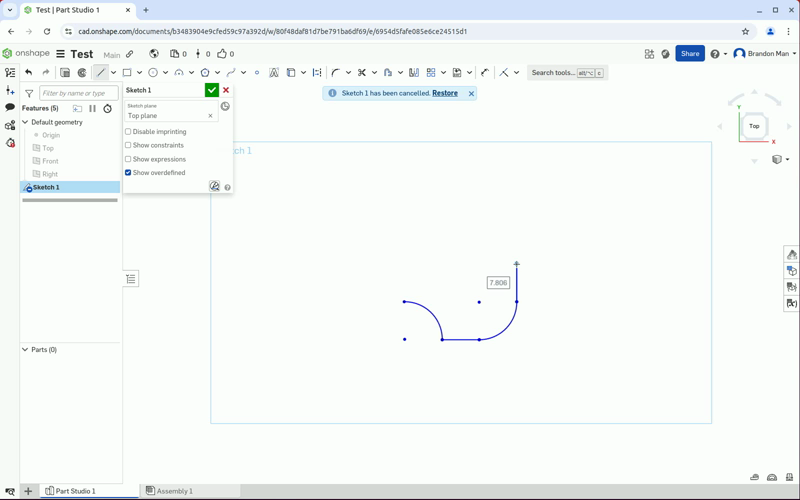
key(a)
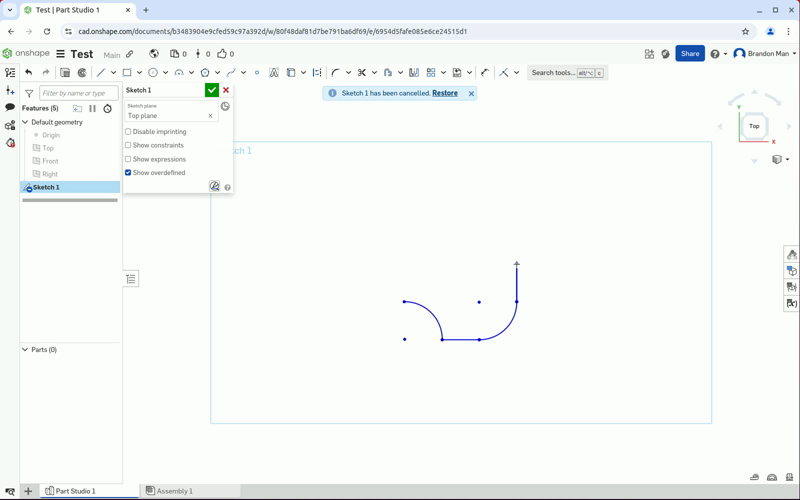
mouse_move(516, 263)
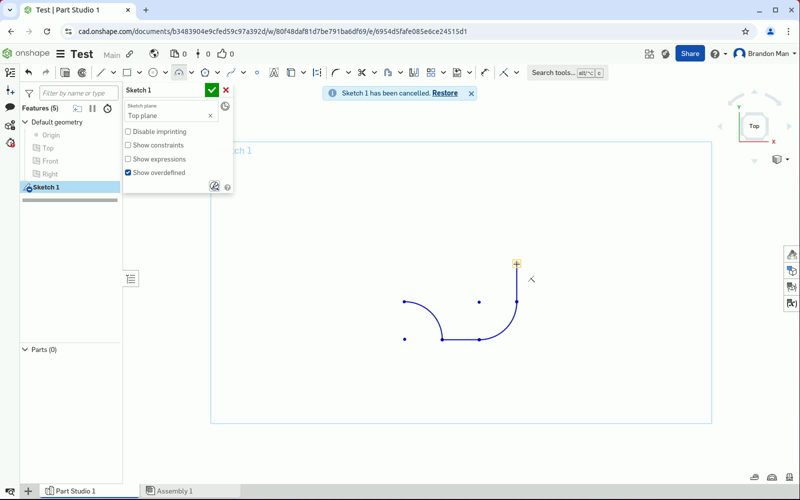
click(516, 263)
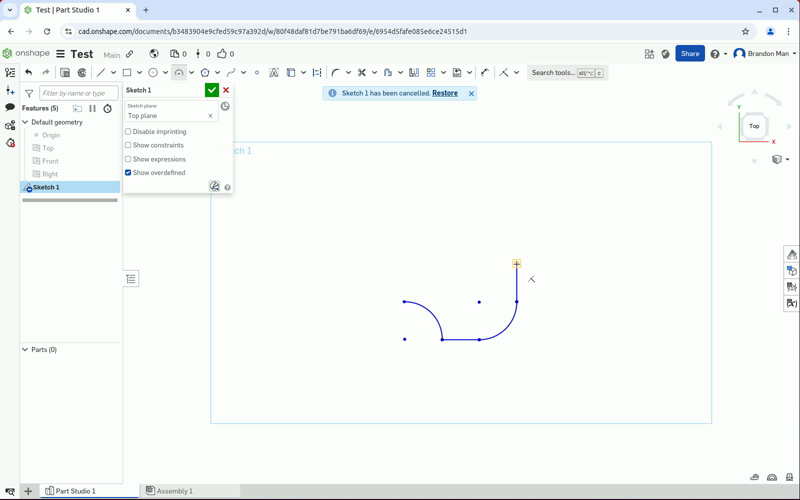
key_down(shift)
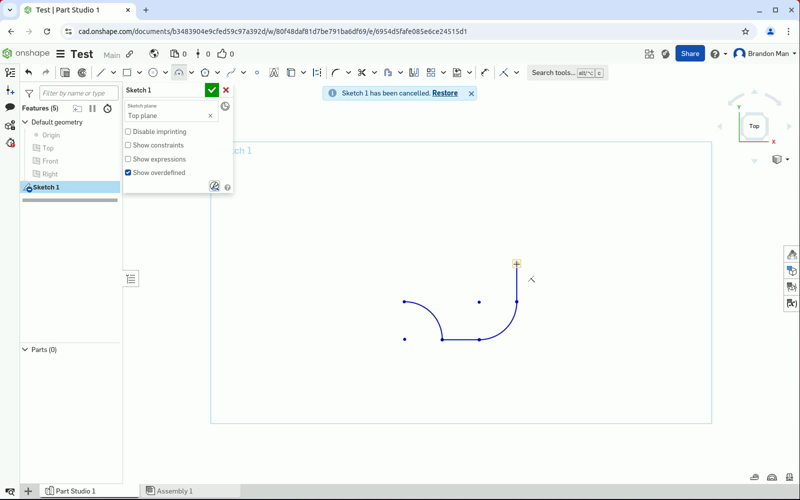
mouse_move(479, 227)
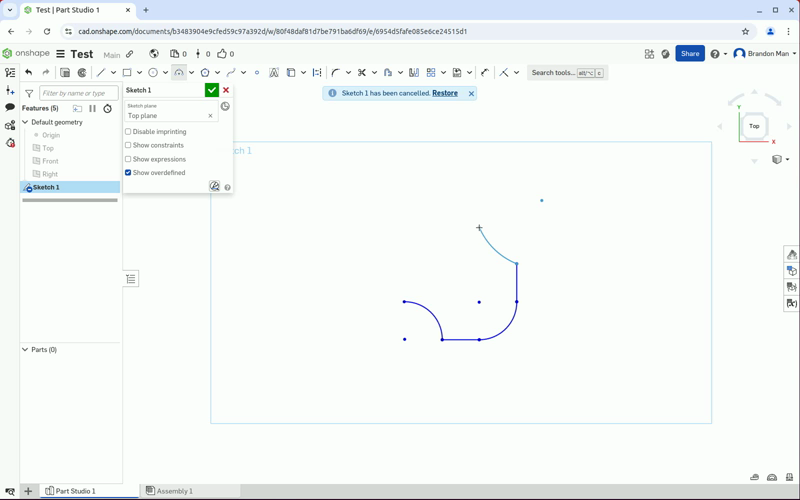
click(479, 227)
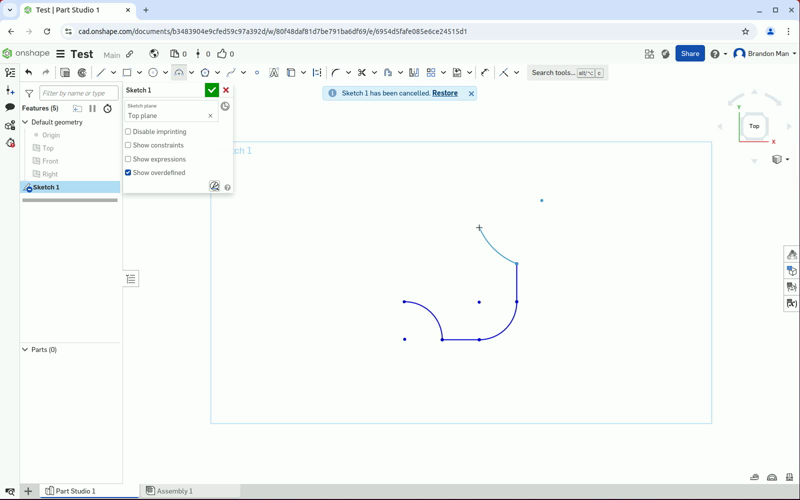
mouse_move(490, 253)
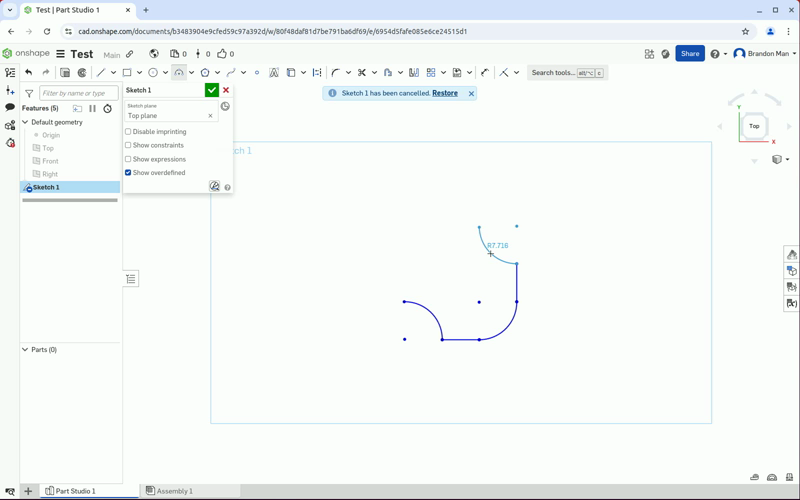
click(490, 253)
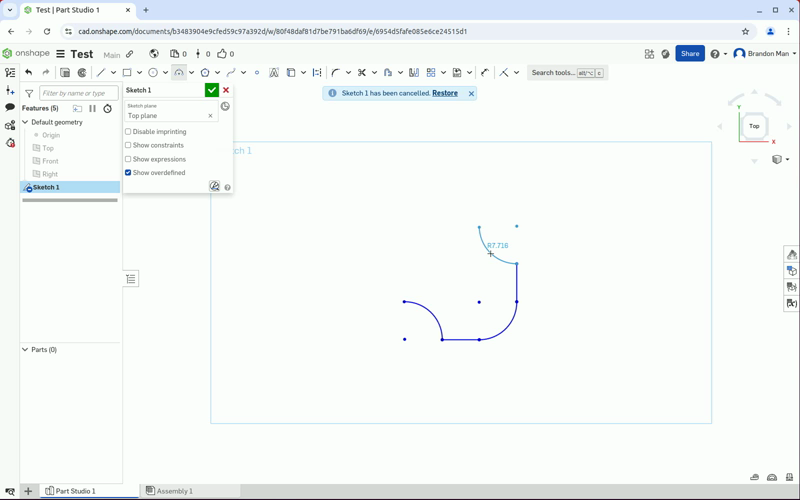
key_up(shift)
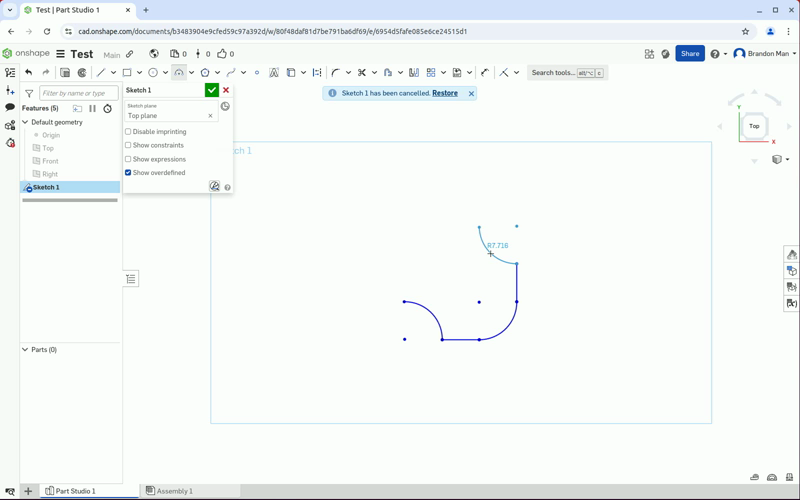
key(esc)
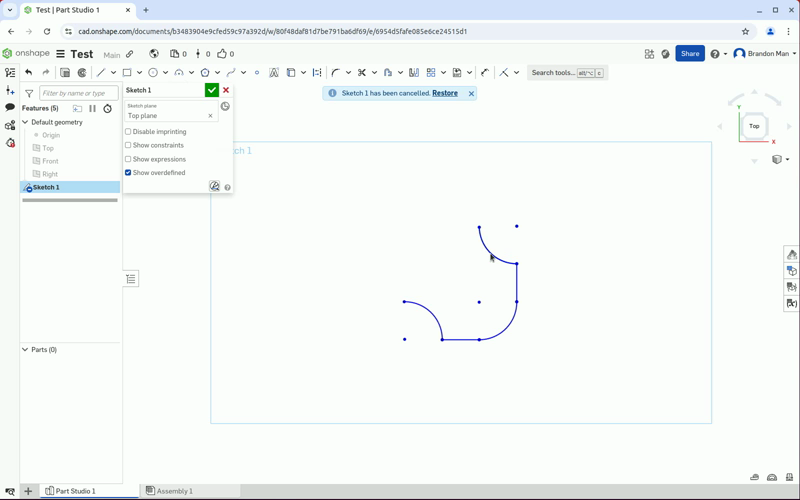
key(l)
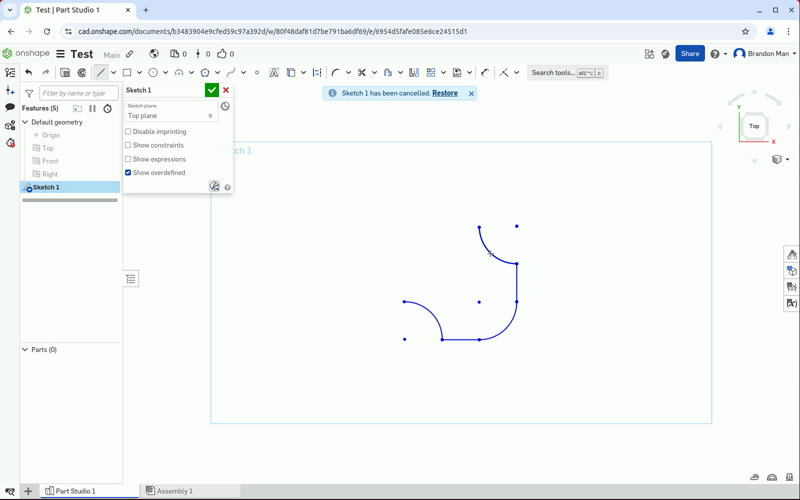
mouse_move(479, 227)
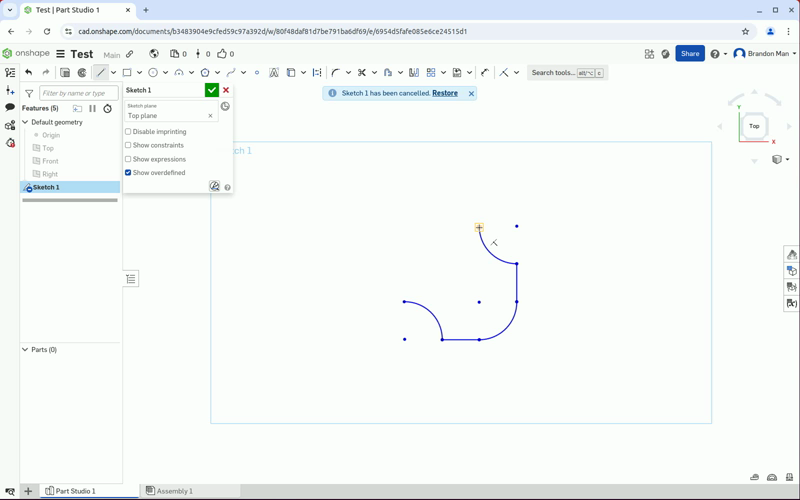
click(479, 227)
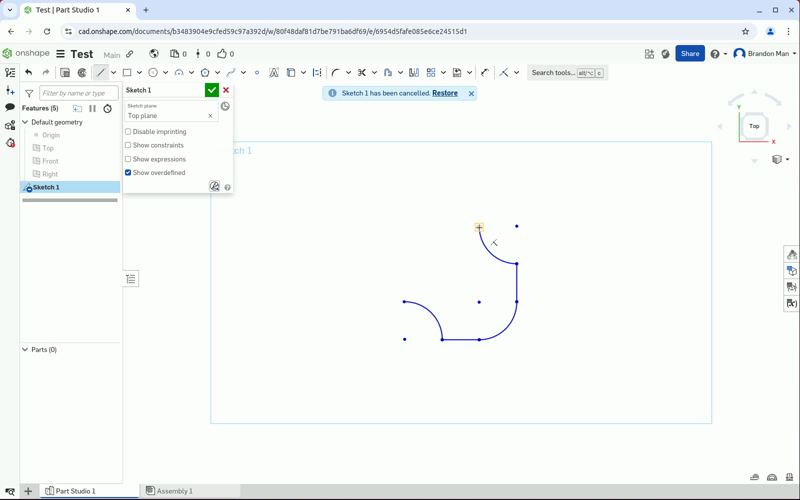
key_down(shift)
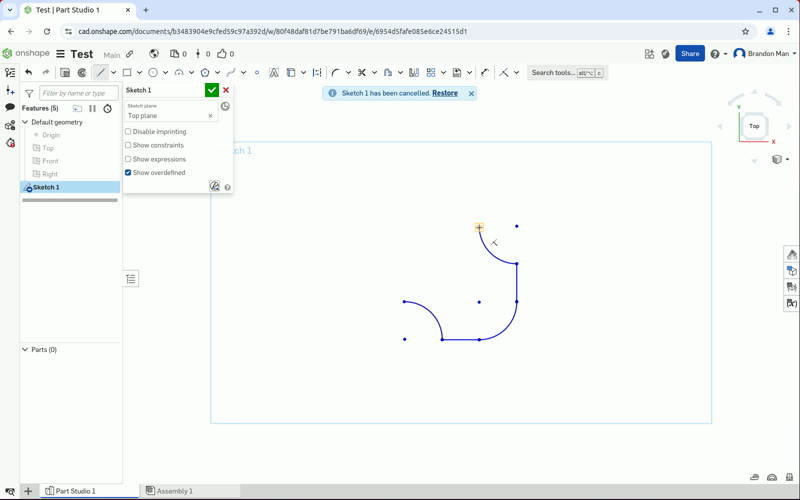
mouse_move(509, 227)
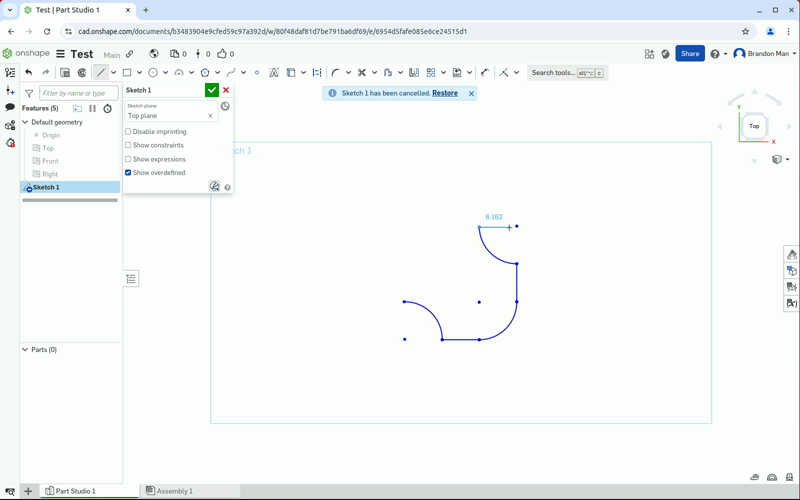
mouse_move(442, 227)
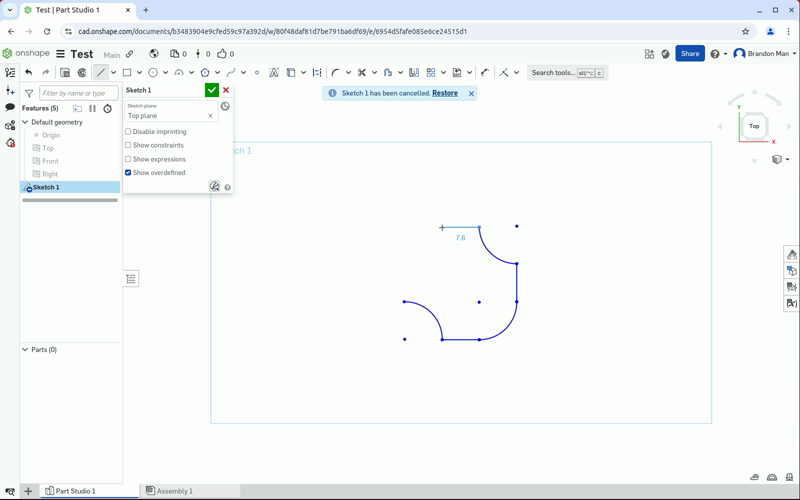
click(442, 227)
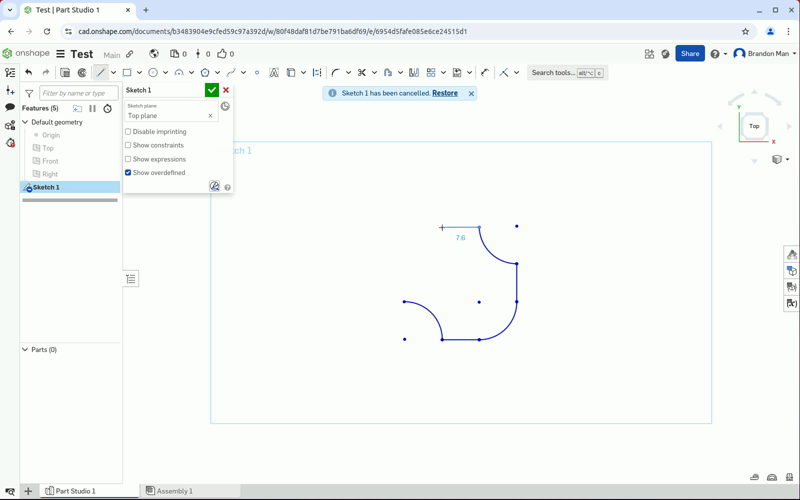
key_up(shift)
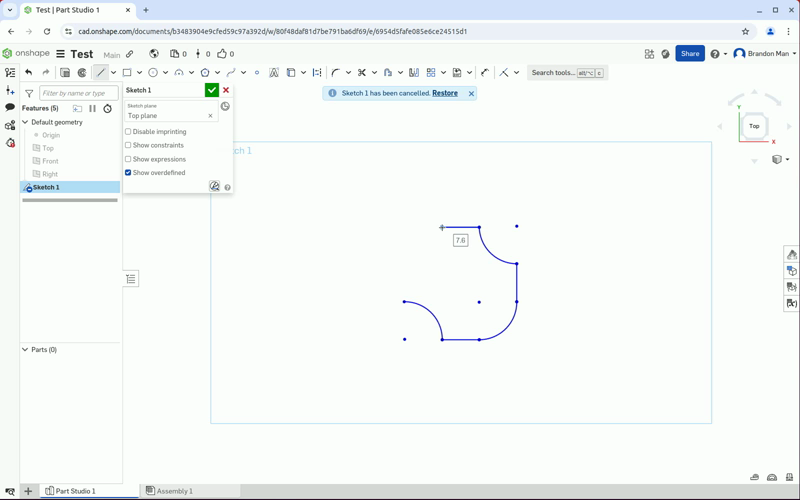
key(esc)
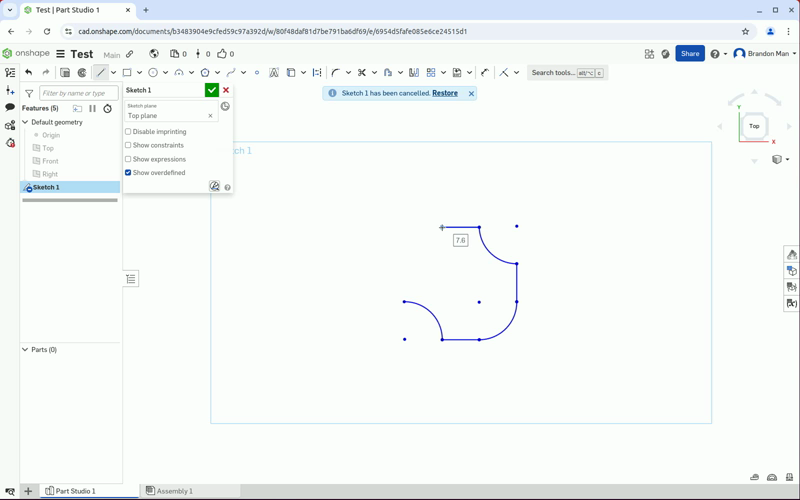
key(a)
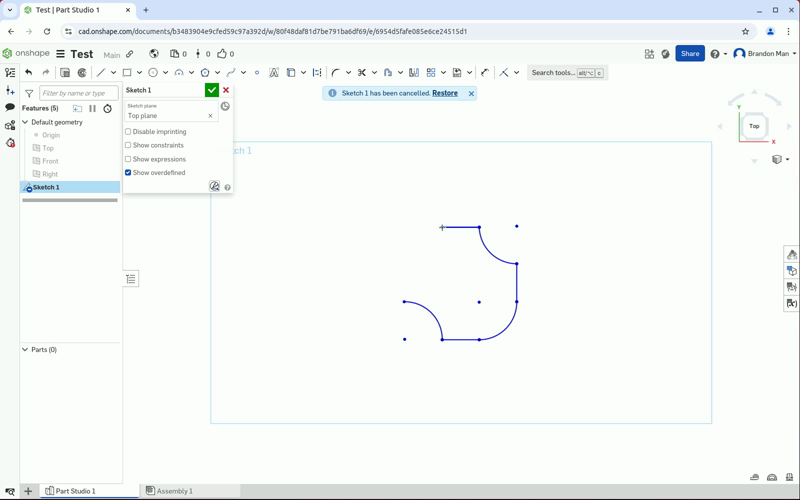
mouse_move(442, 227)
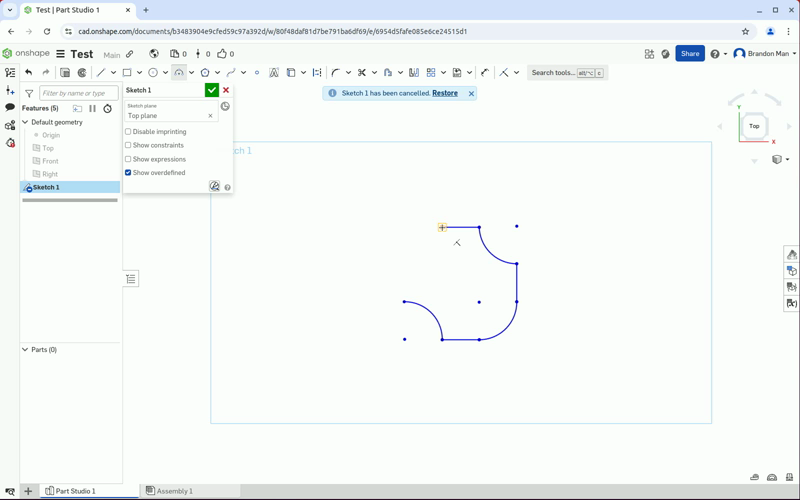
click(442, 227)
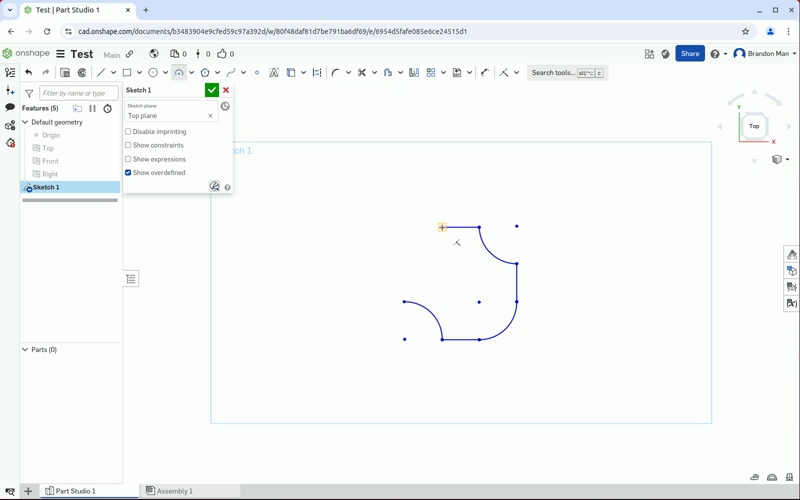
key_down(shift)
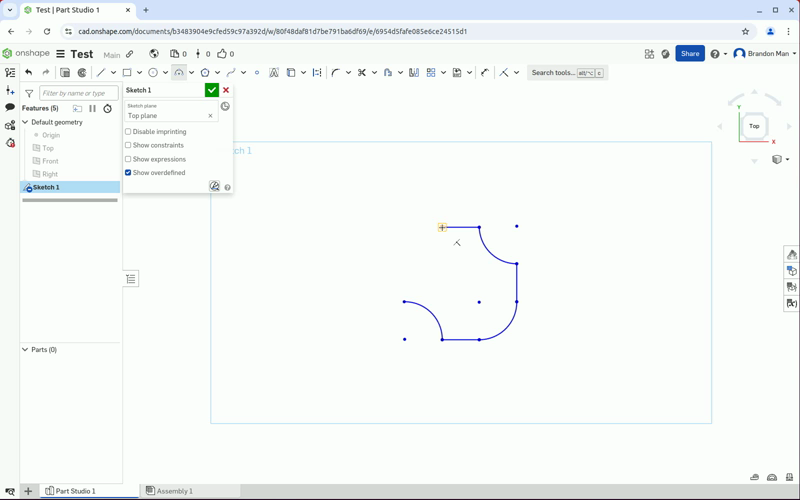
mouse_move(404, 263)
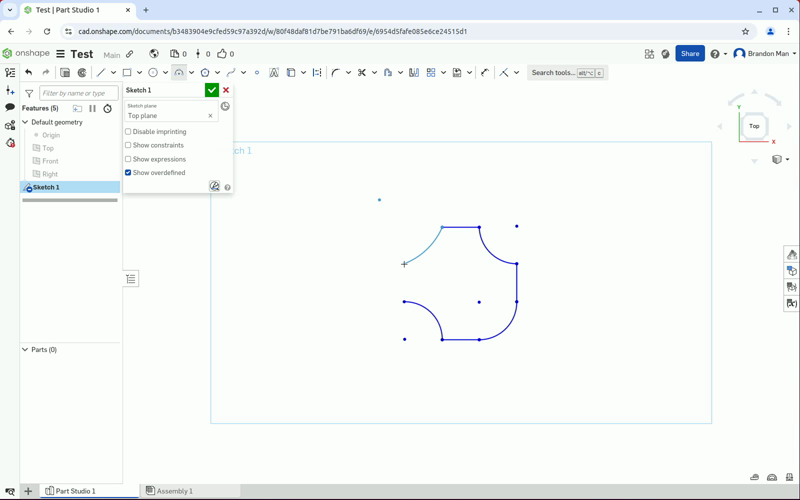
click(404, 263)
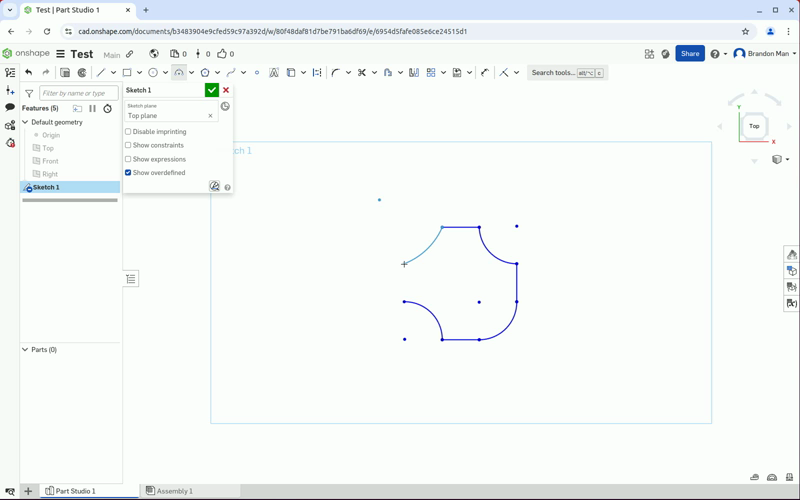
mouse_move(415, 237)
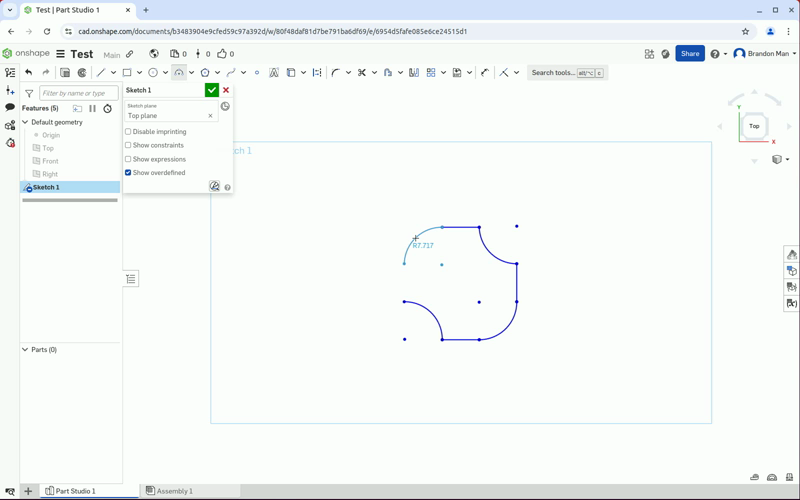
click(415, 237)
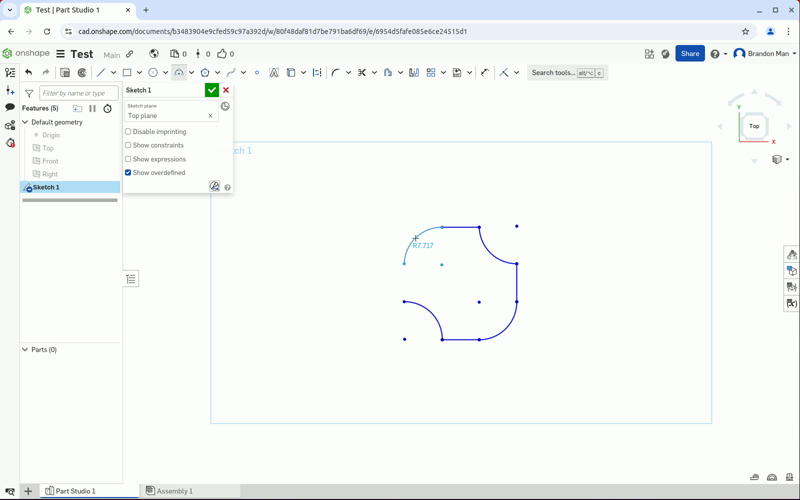
key_up(shift)
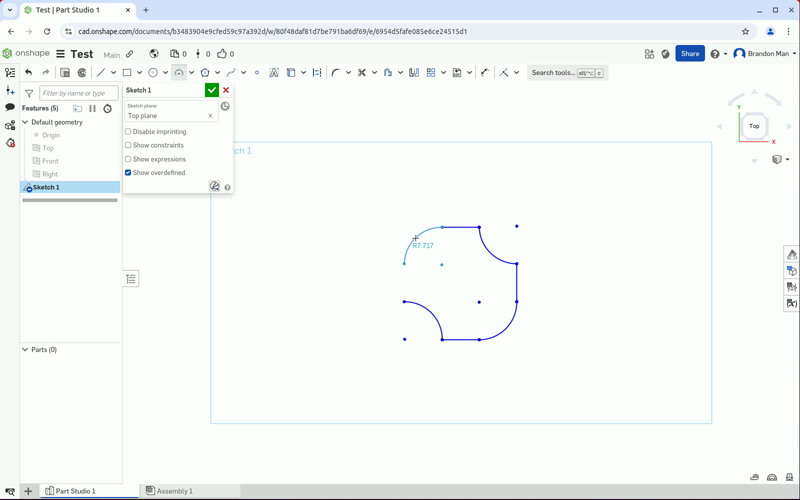
key(esc)
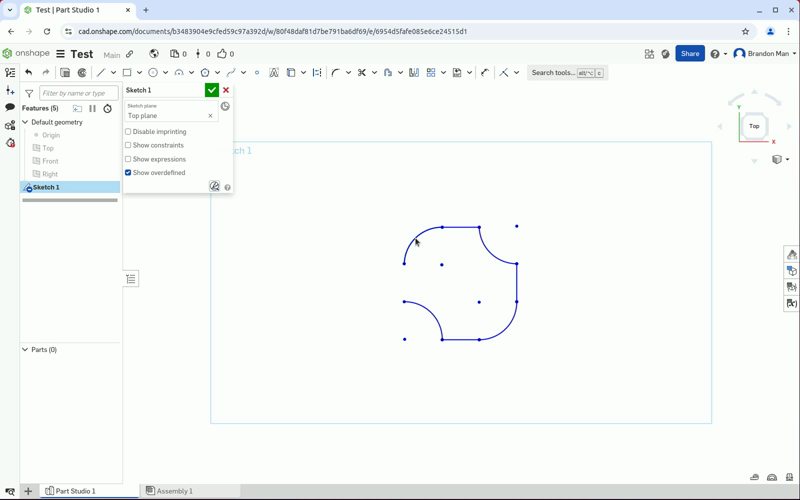
key(l)
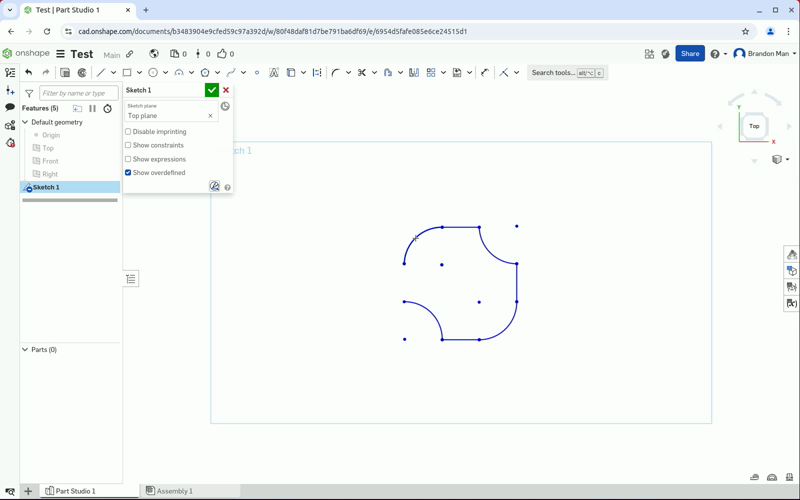
mouse_move(404, 263)
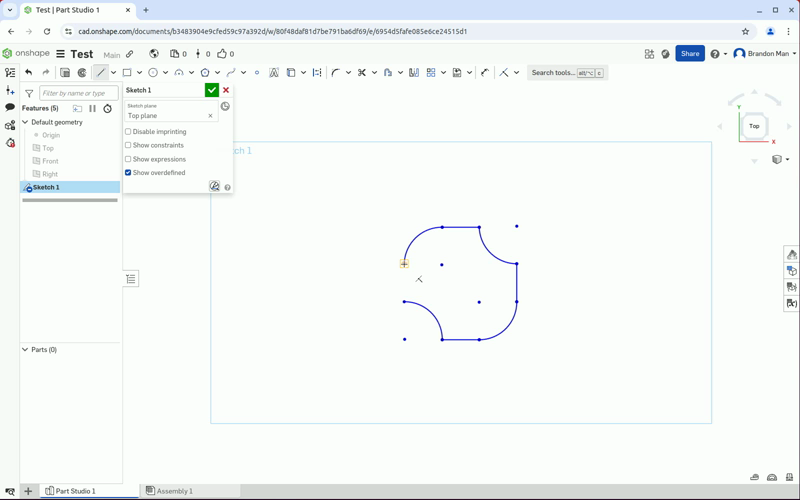
click(404, 263)
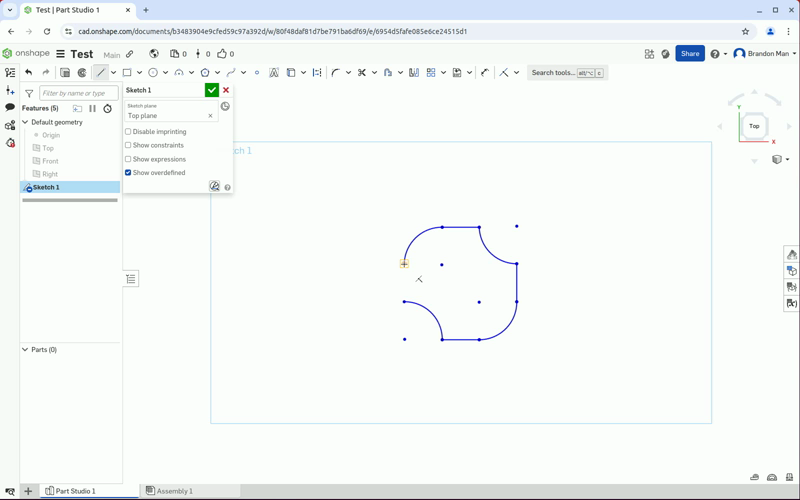
mouse_move(434, 263)
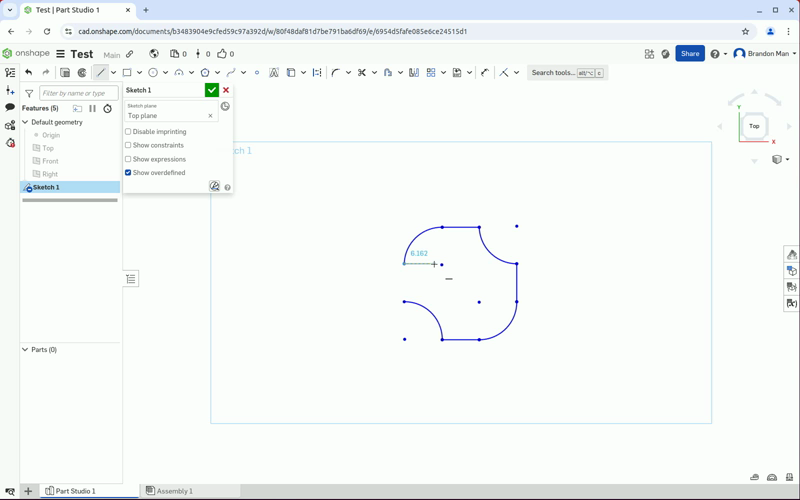
key_down(shift)
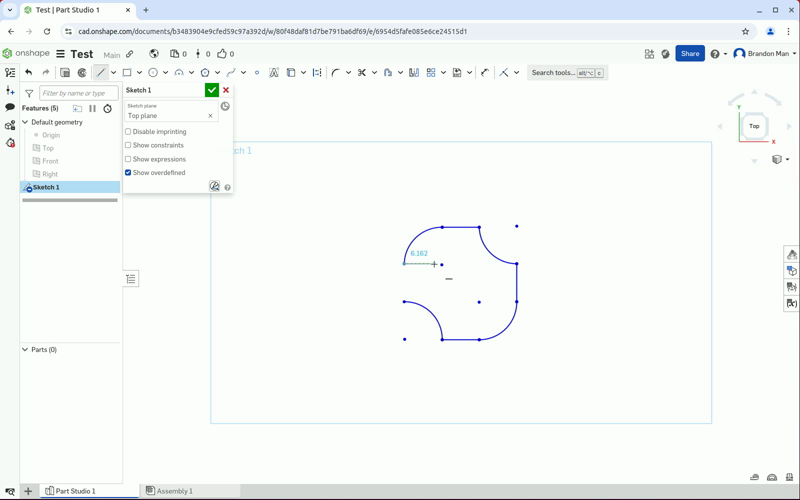
mouse_move(404, 301)
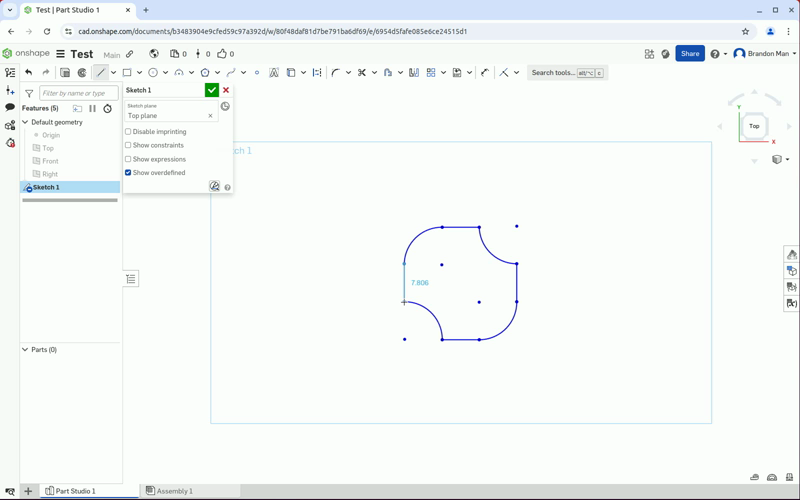
key_up(shift)
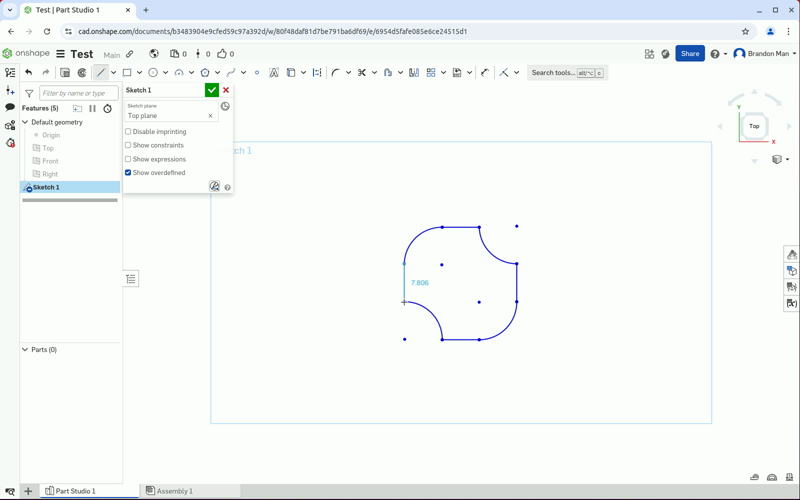
click(404, 301)
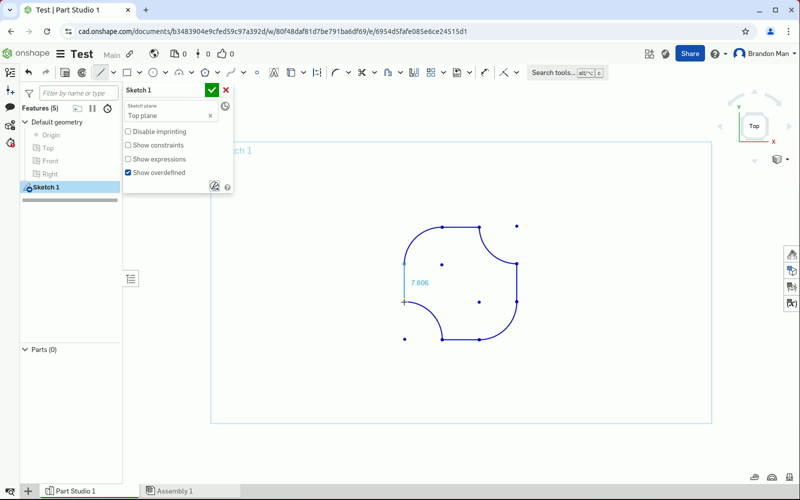
key(esc)
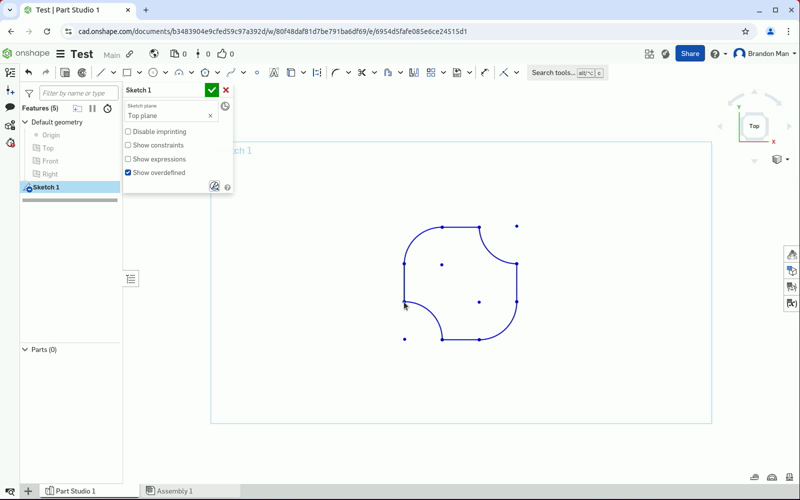
mouse_move(418, 282)
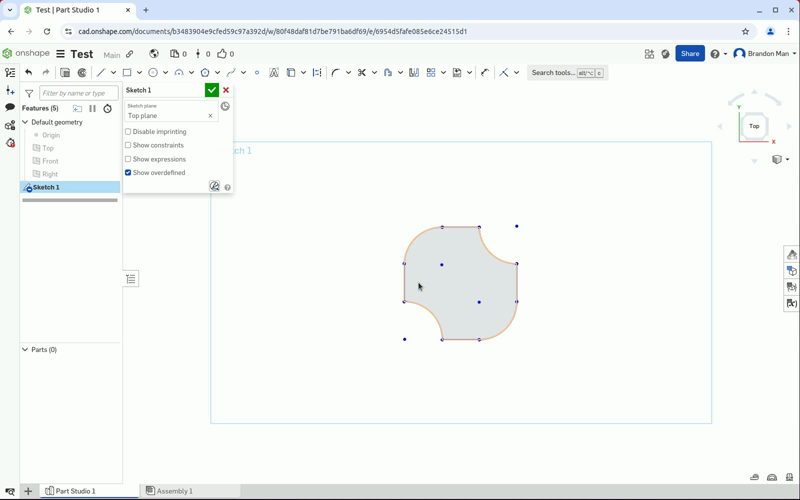
click(418, 282)
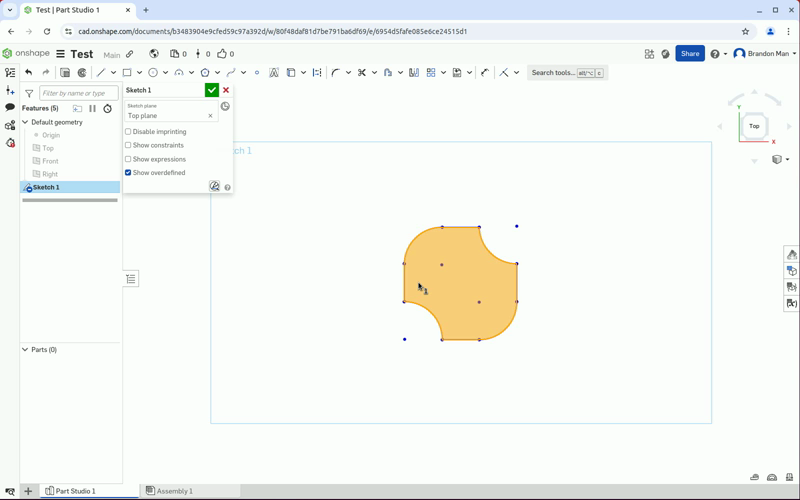
mouse_move(73, 352)
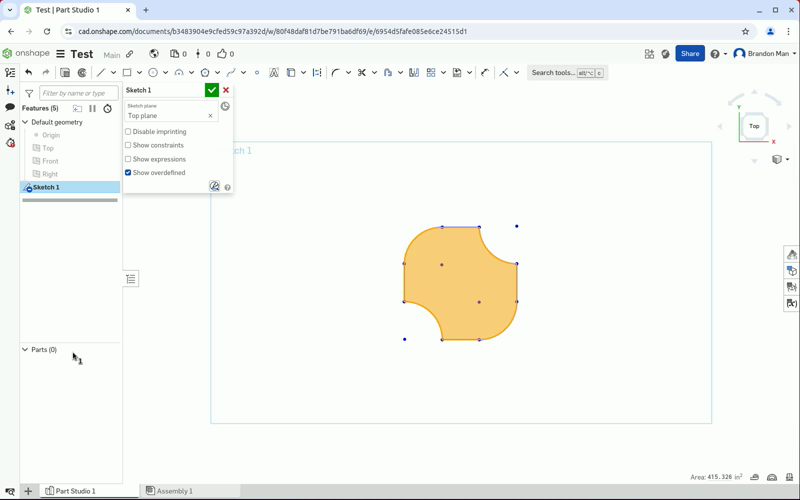
key(shift+y)
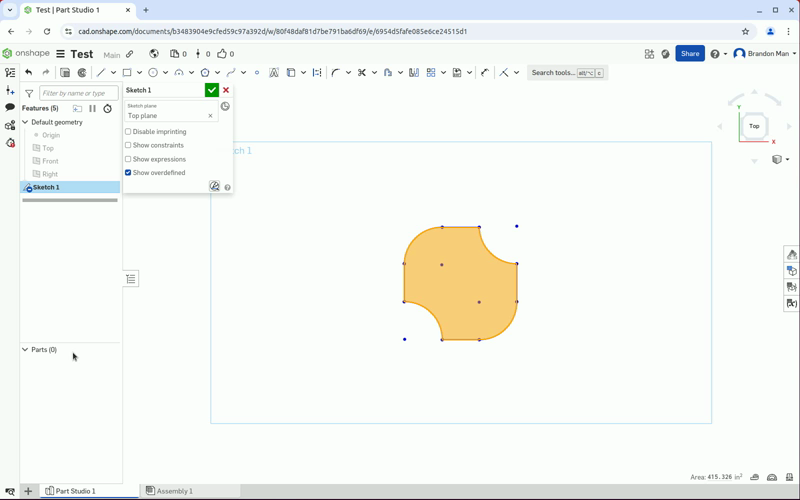
key(shift+e)
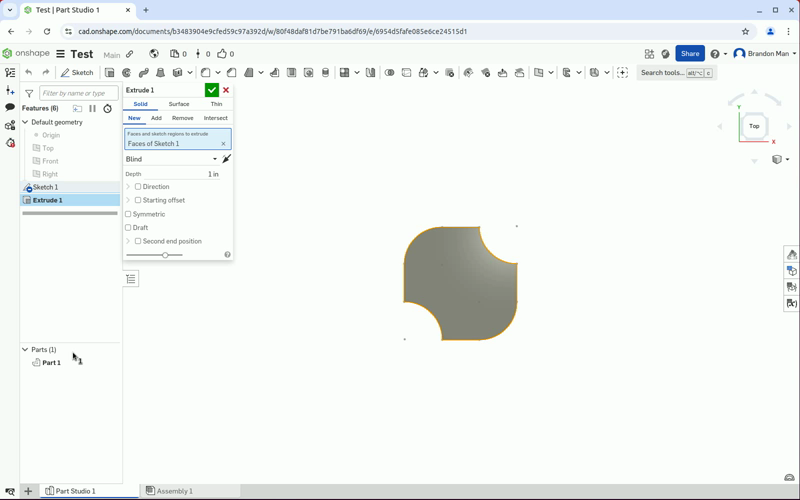
mouse_move(143, 106)
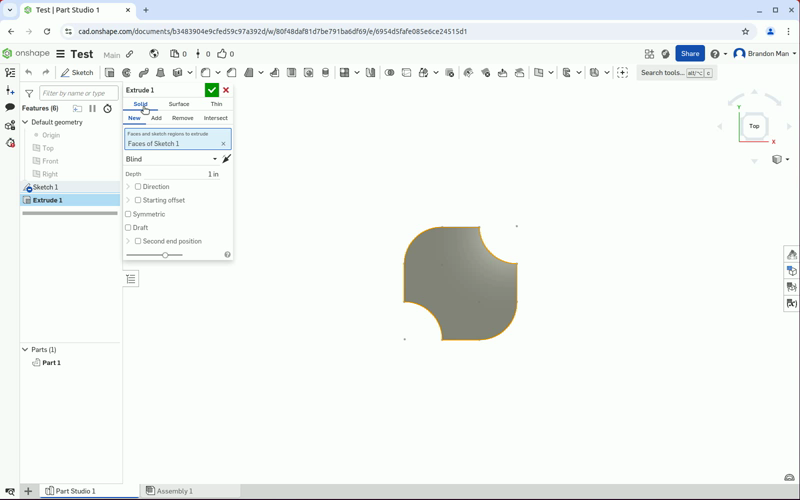
click(143, 106)
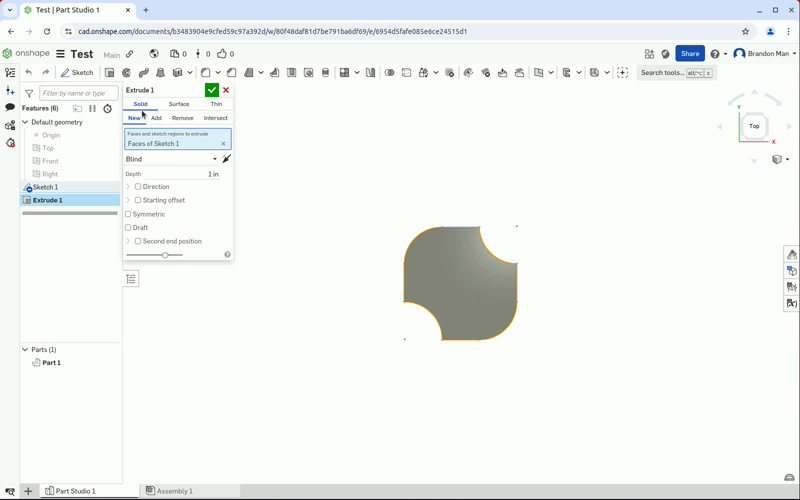
mouse_move(137, 120)
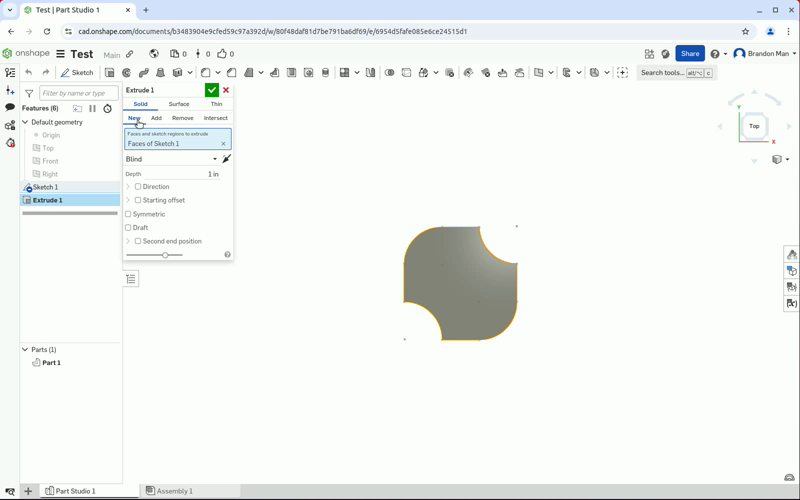
click(137, 120)
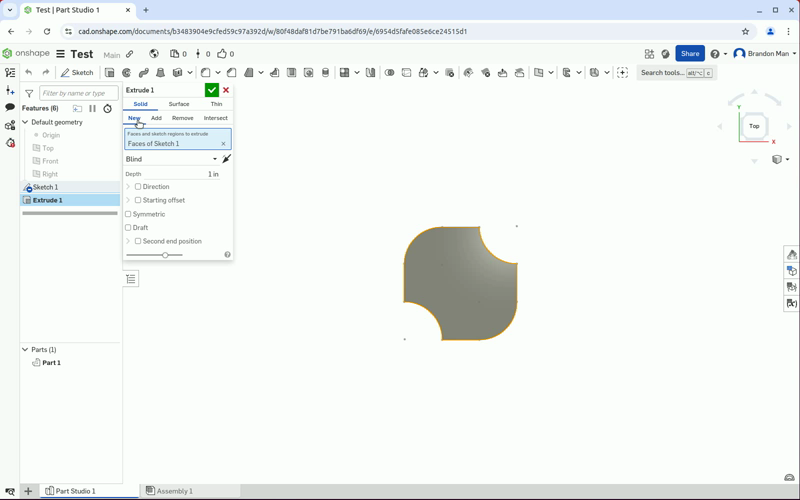
key(tab, 4)
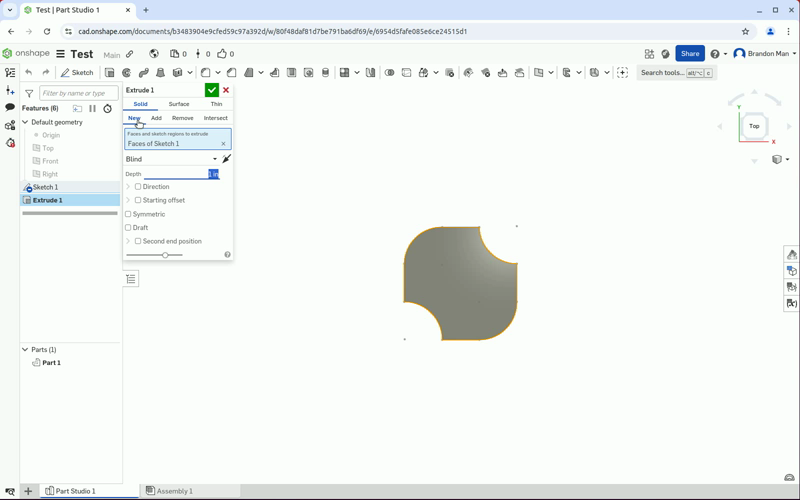
text(11.554)
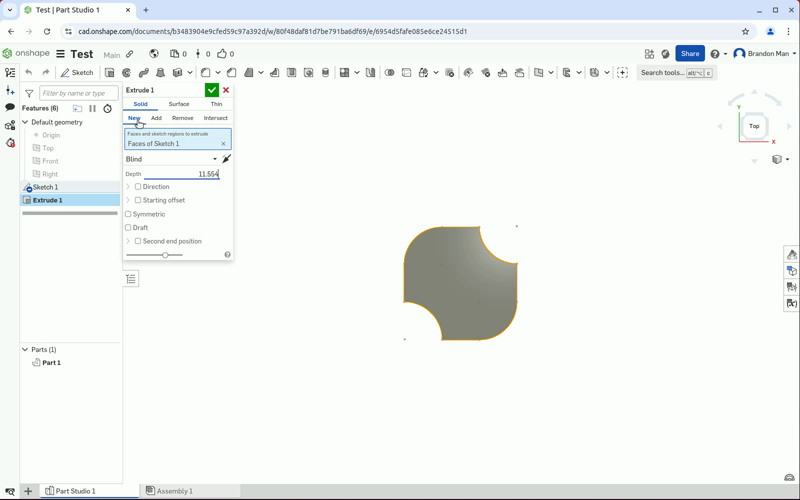
key(enter)
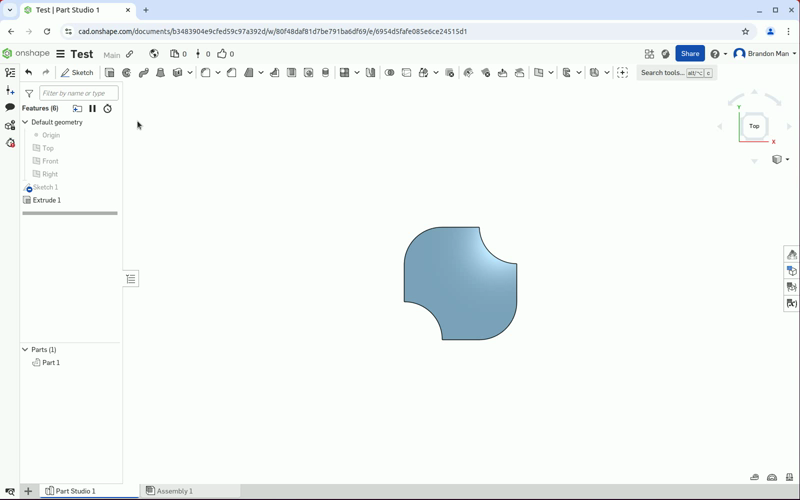
key(shift+h)
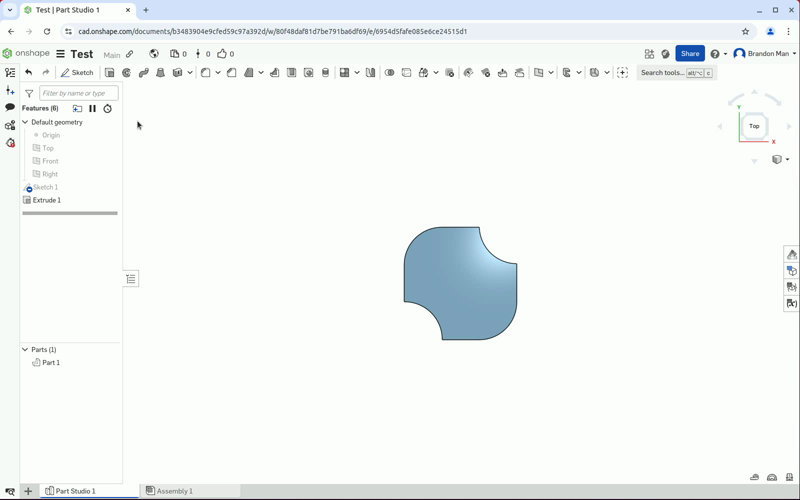
key(shift+h)
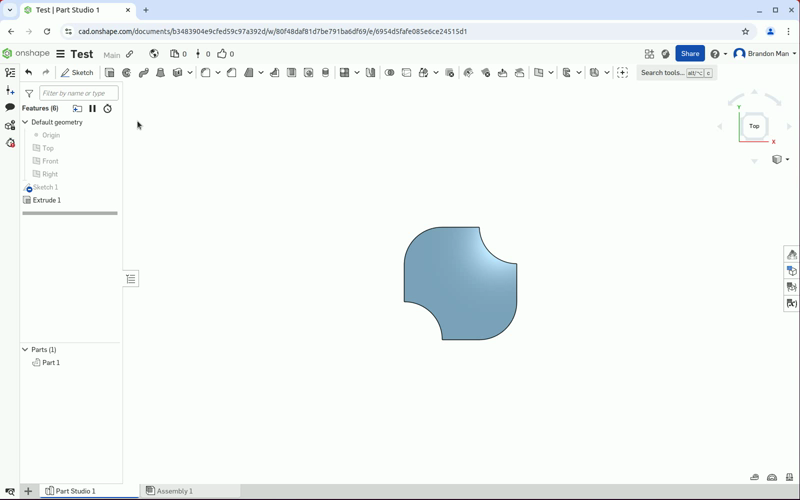
mouse_move(73, 189)
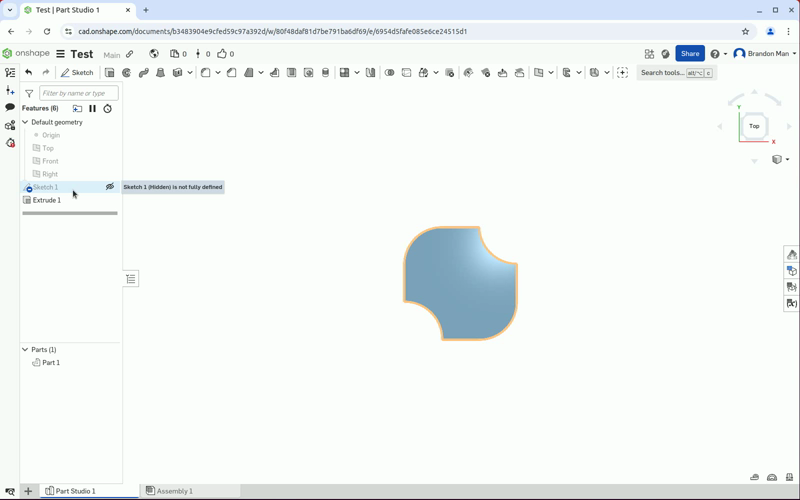
click(73, 189)
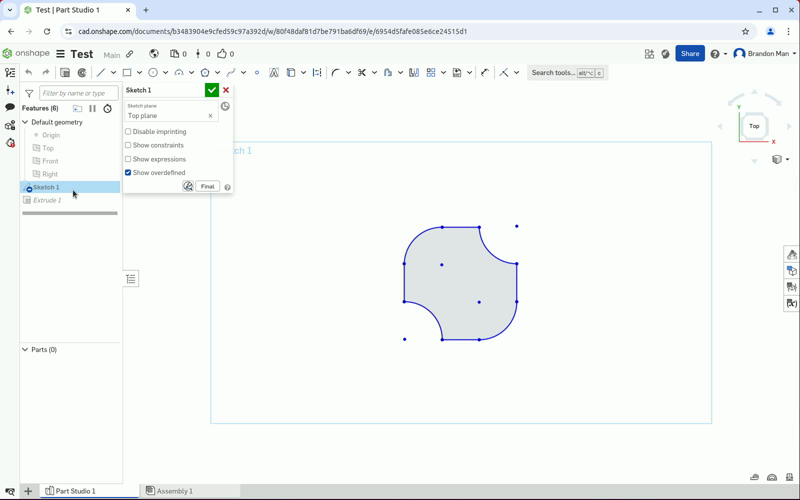
mouse_move(229, 92)
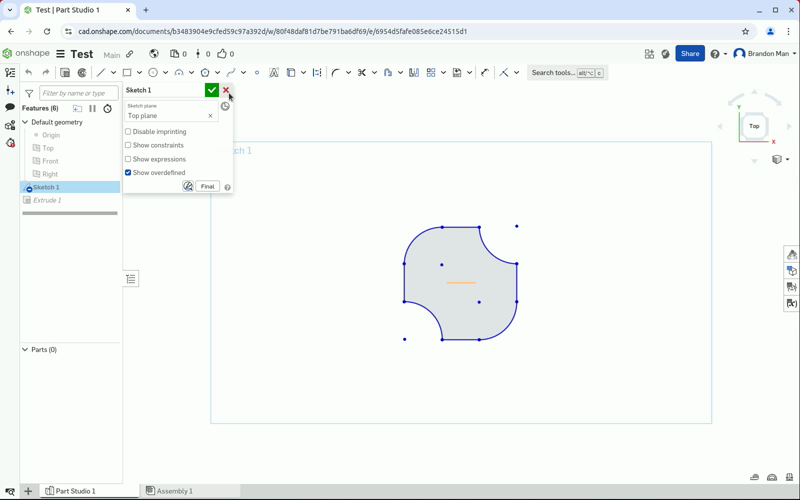
click(229, 92)
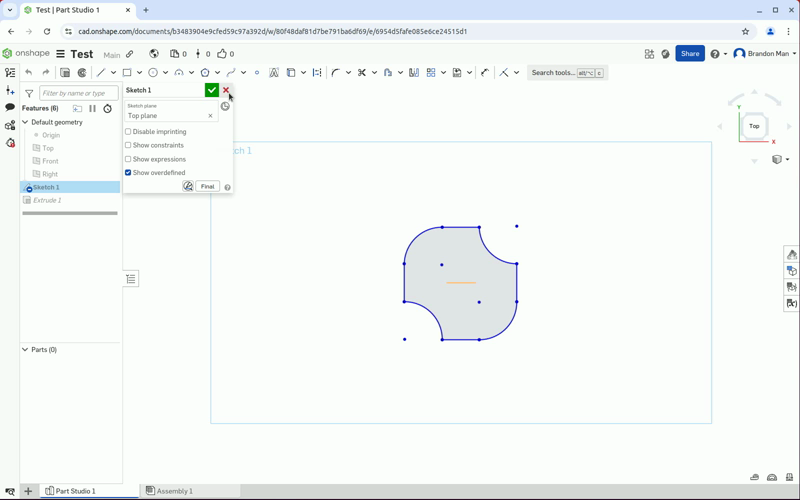
key(shift+s)
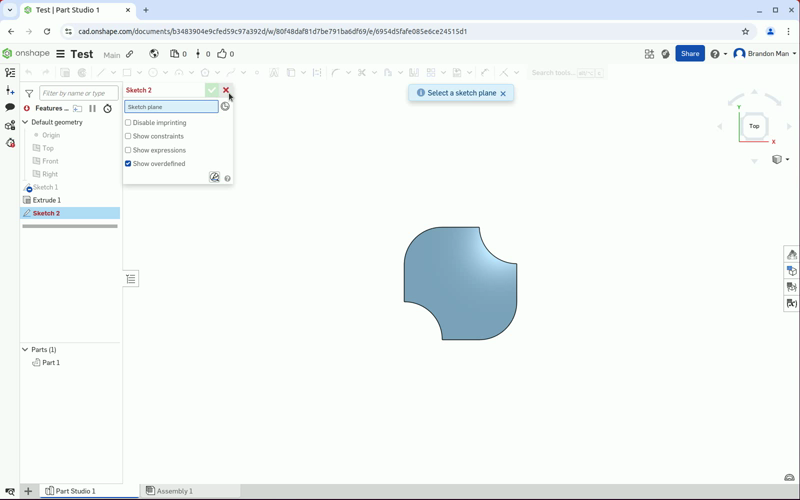
mouse_move(73, 150)
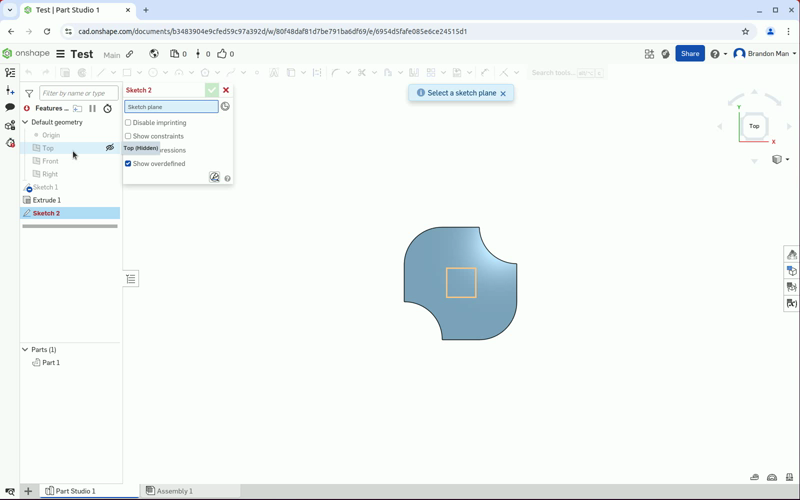
click(73, 150)
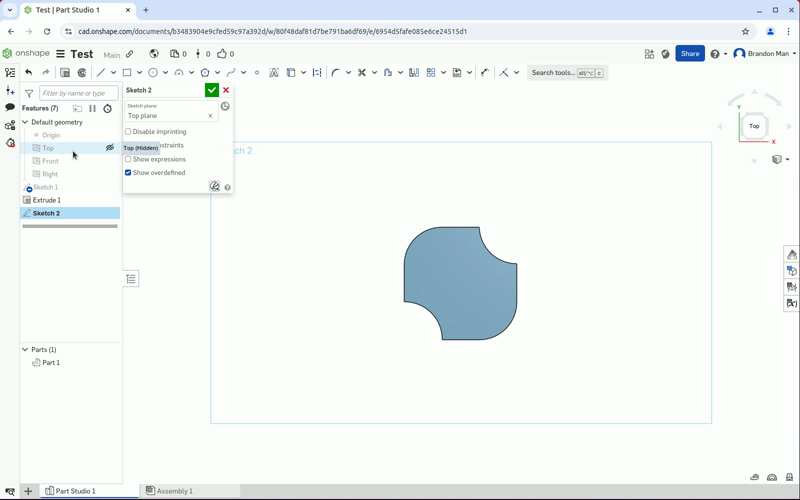
mouse_move(73, 352)
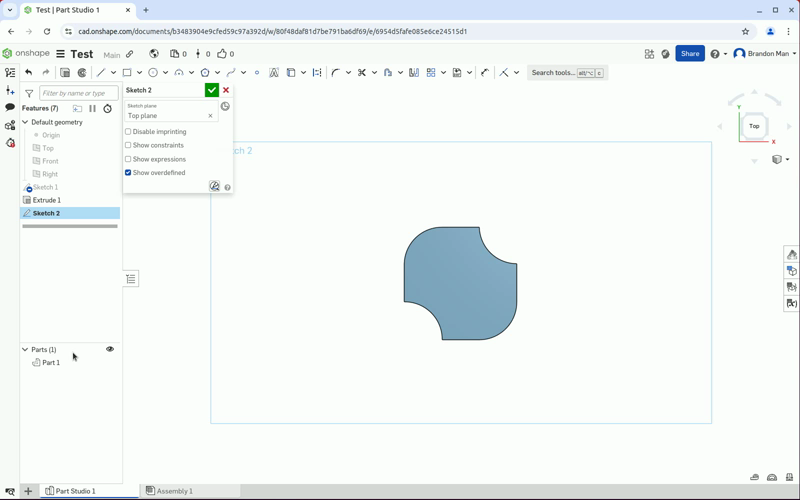
key(y)
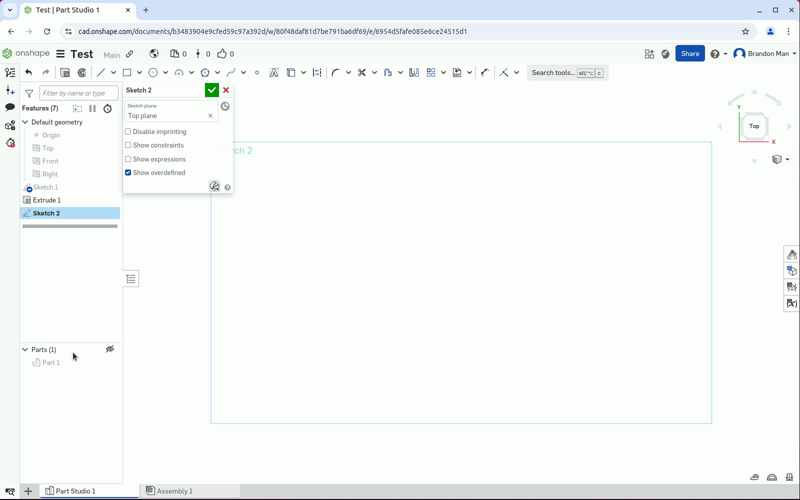
key(a)
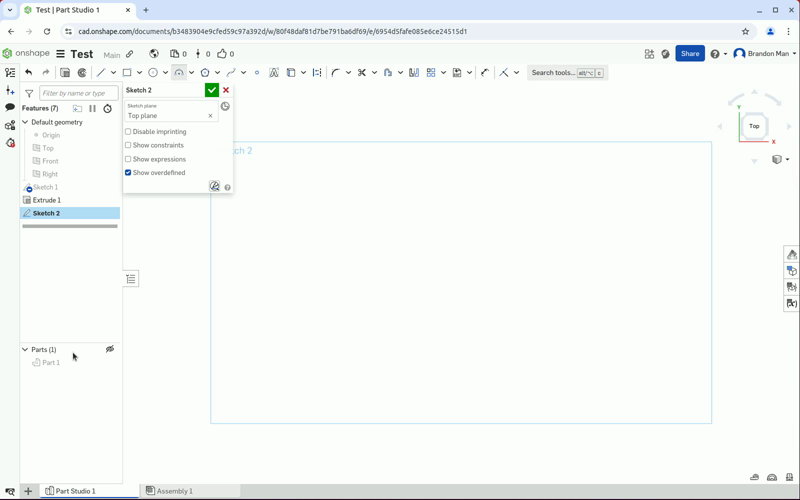
key_down(shift)
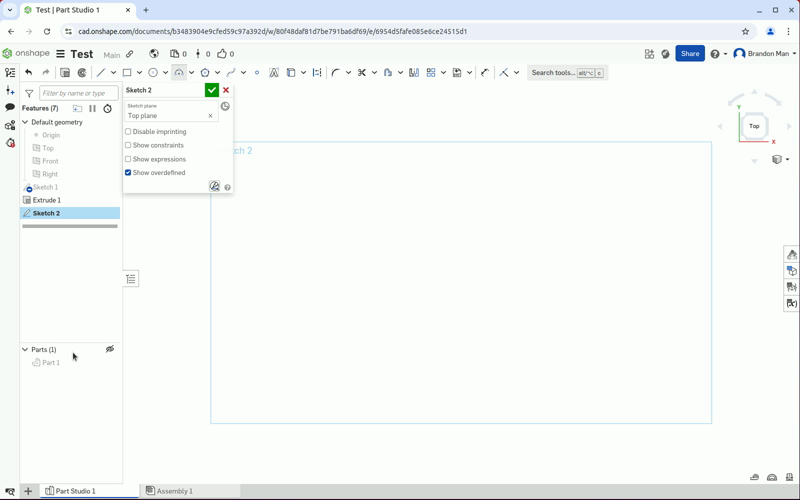
mouse_move(479, 226)
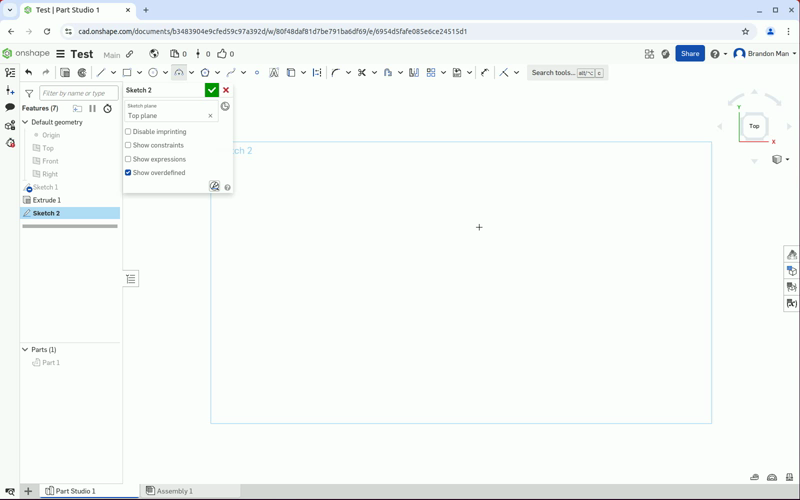
click(479, 226)
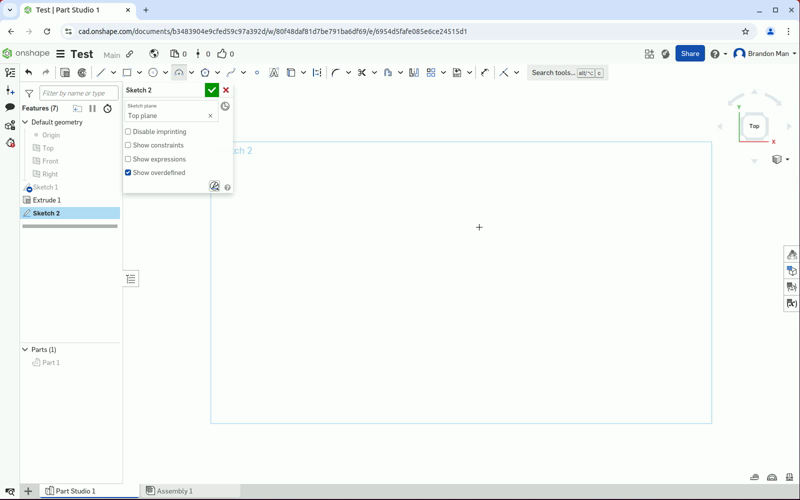
key_up(shift)
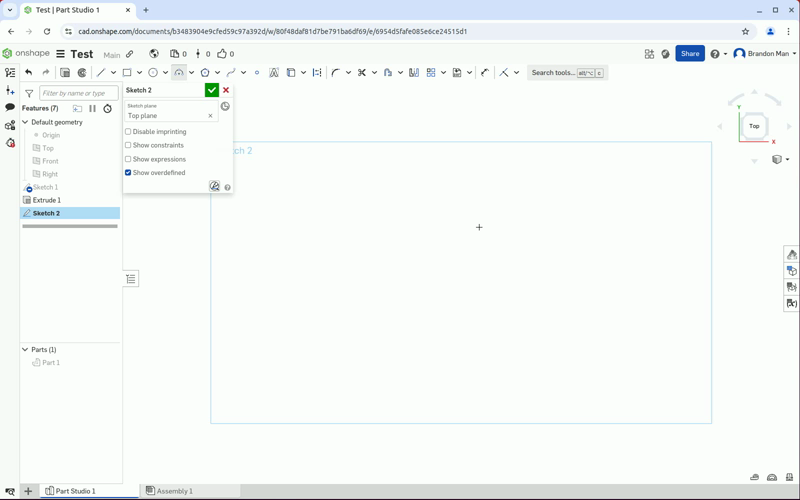
key_down(shift)
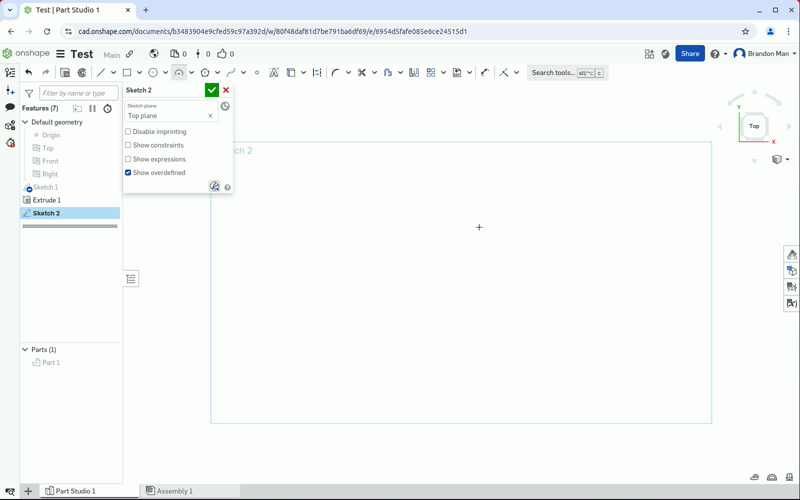
mouse_move(517, 264)
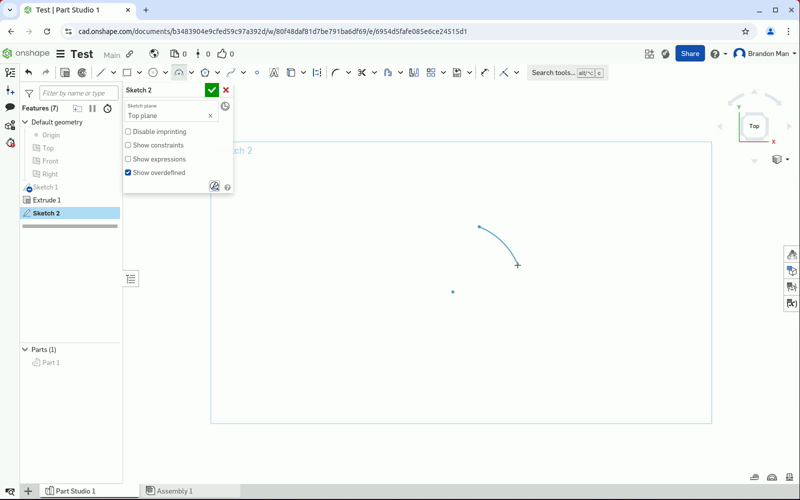
click(517, 264)
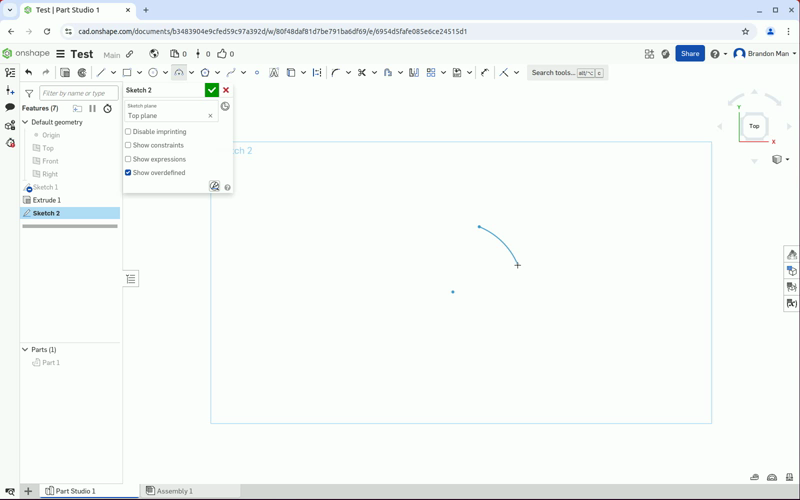
mouse_move(490, 253)
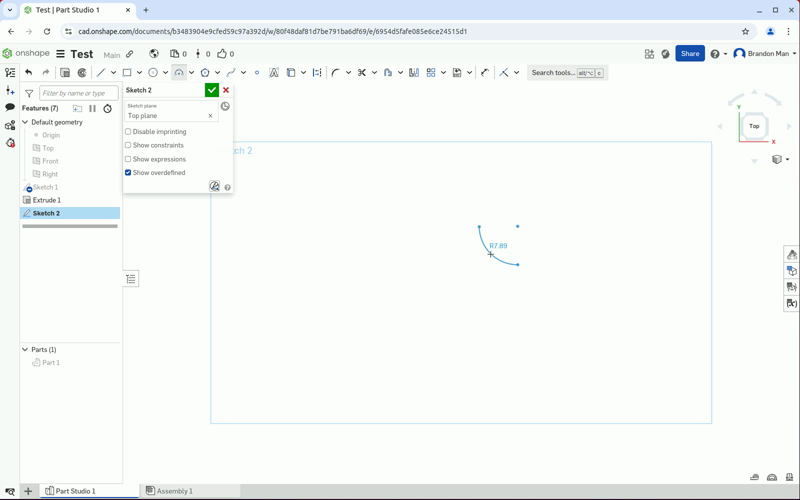
click(490, 253)
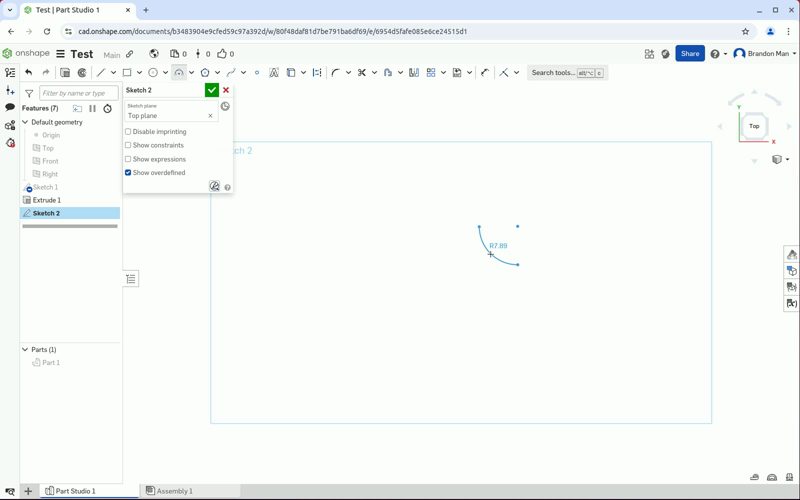
key_up(shift)
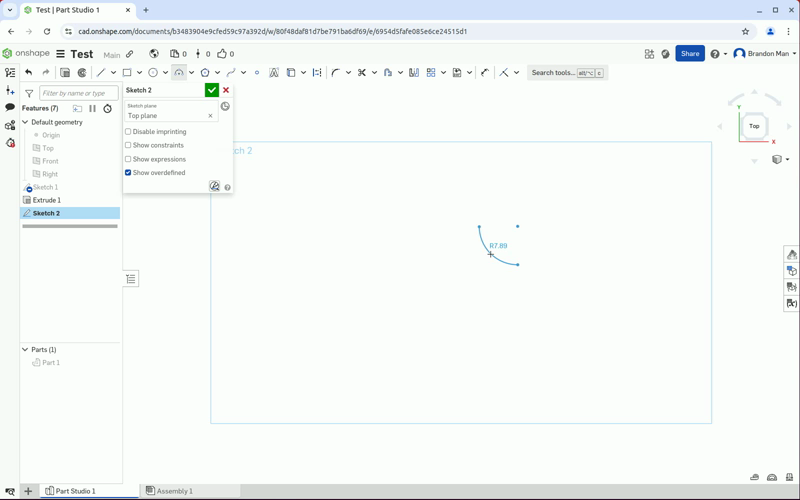
mouse_move(517, 264)
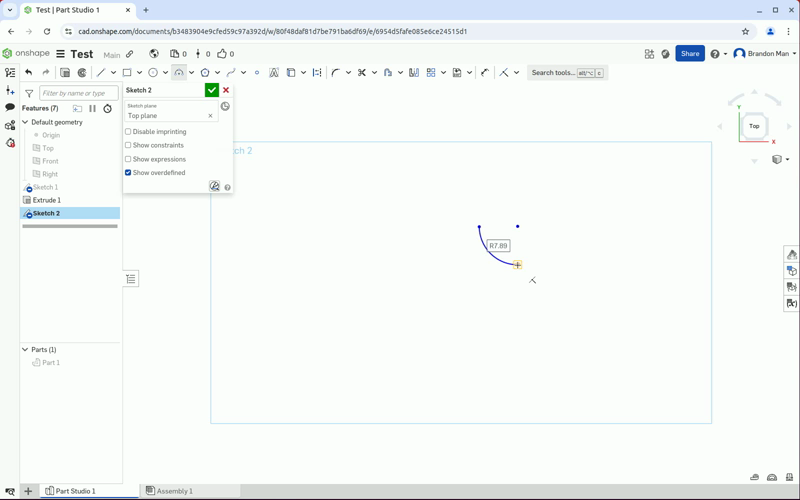
click(517, 264)
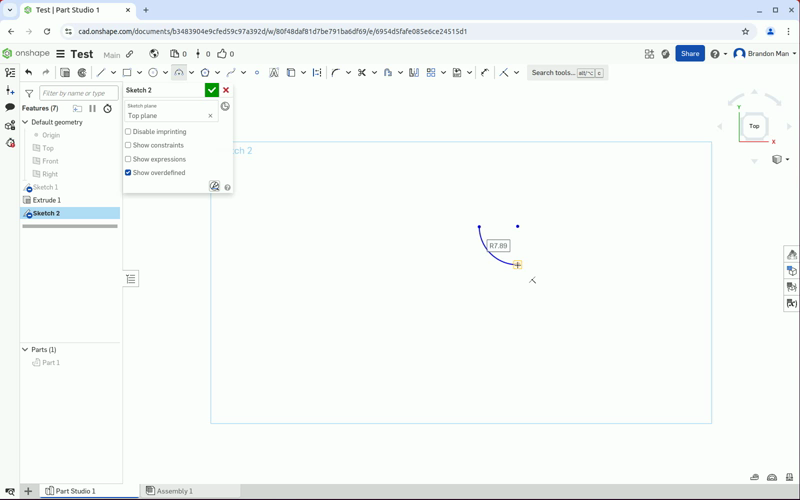
mouse_move(479, 226)
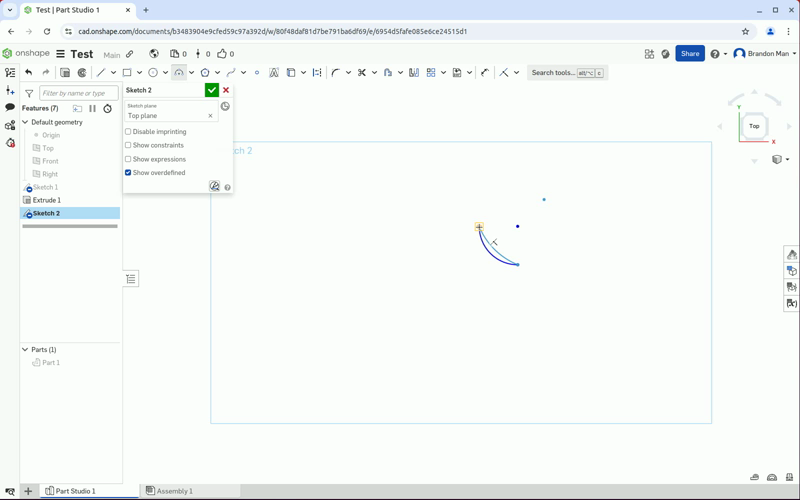
click(479, 226)
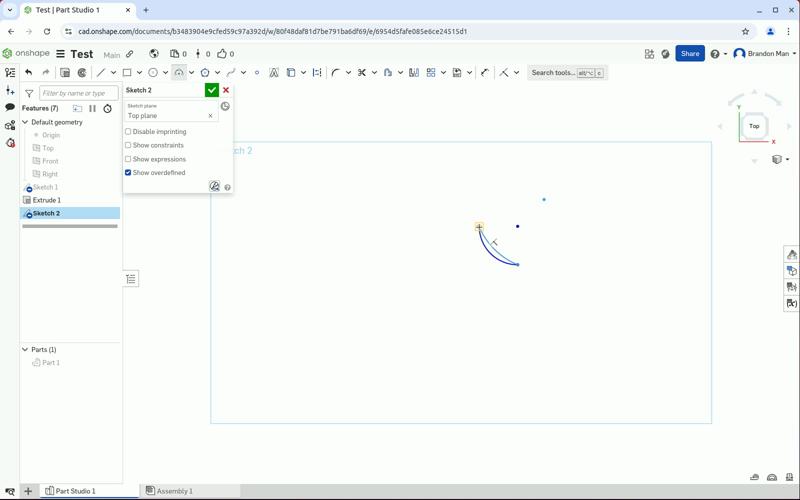
key_down(shift)
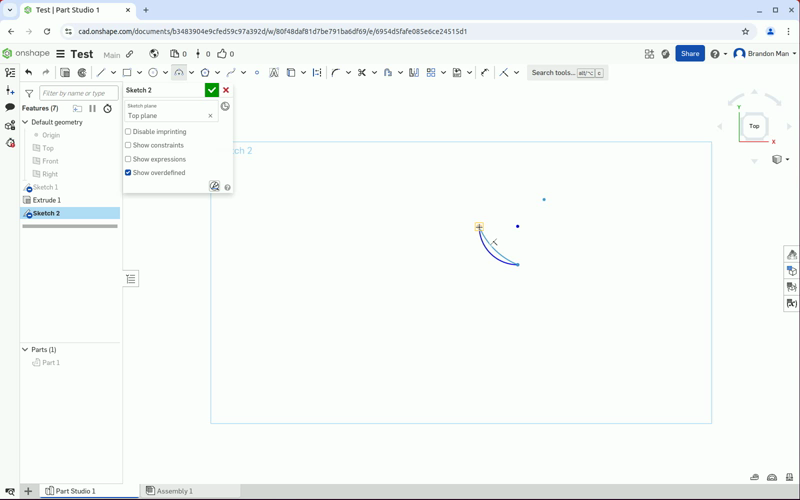
mouse_move(506, 237)
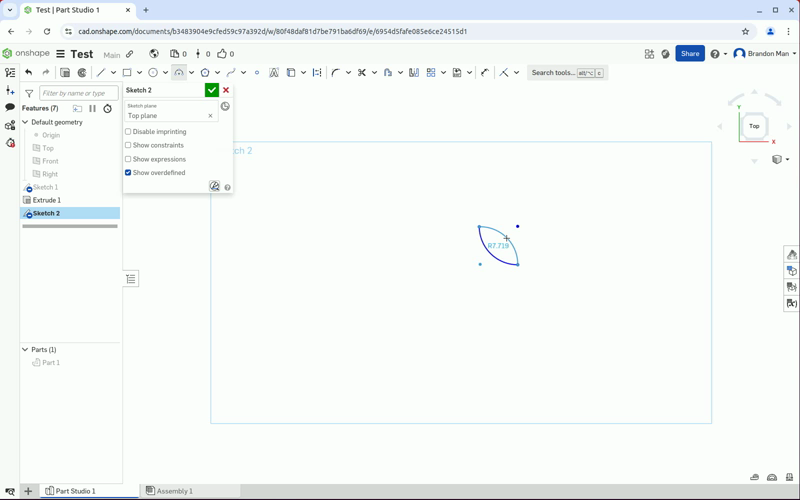
click(506, 237)
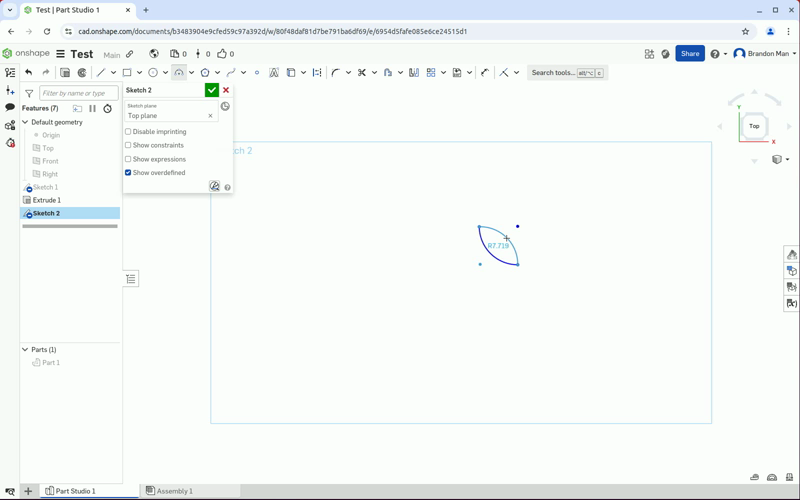
key_up(shift)
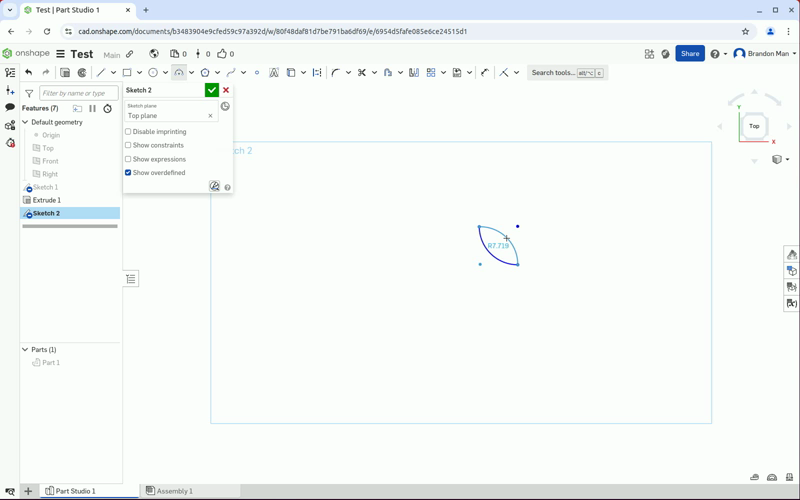
key(esc)
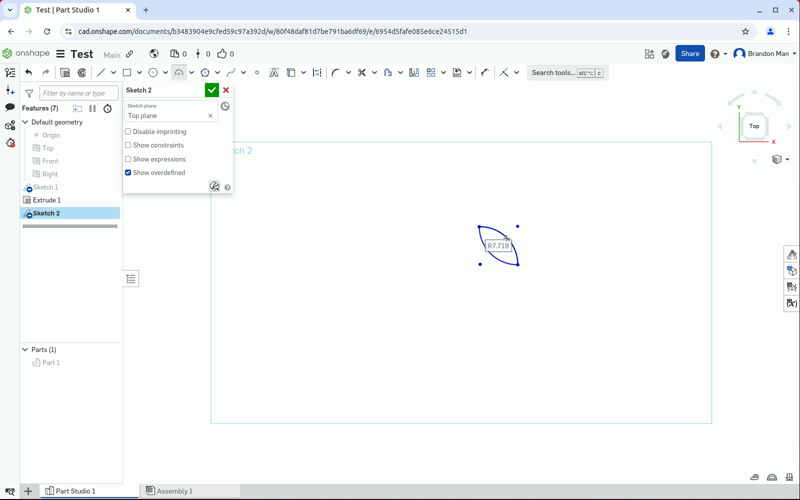
mouse_move(506, 258)
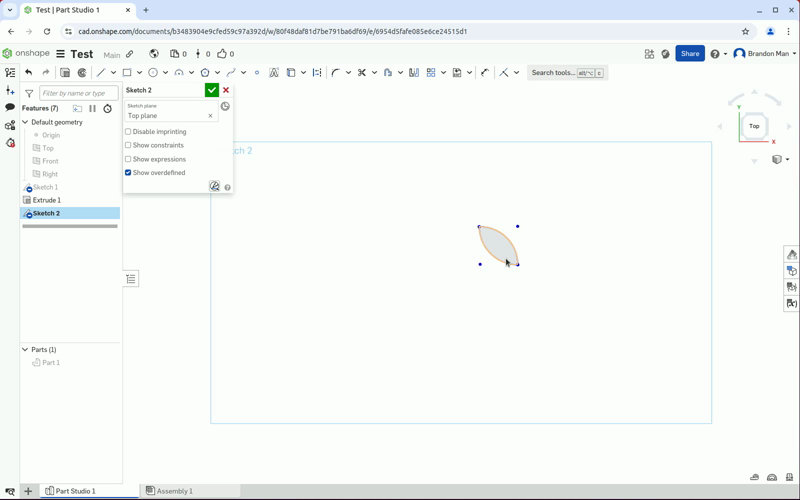
scroll(6)
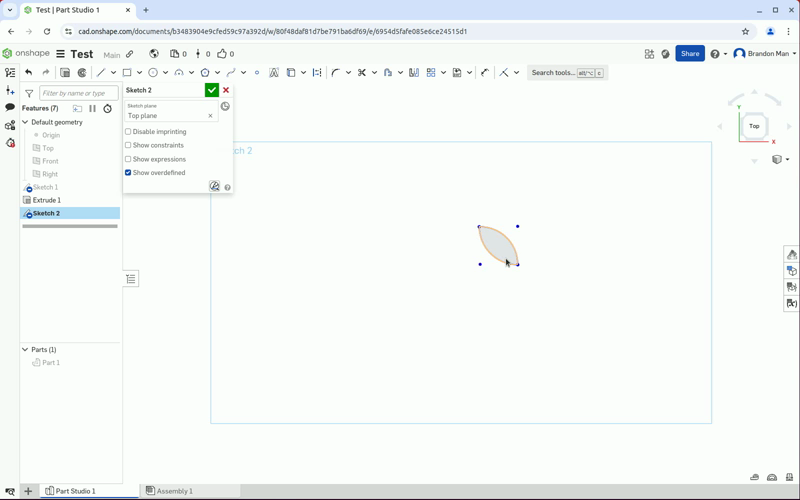
scroll(6)
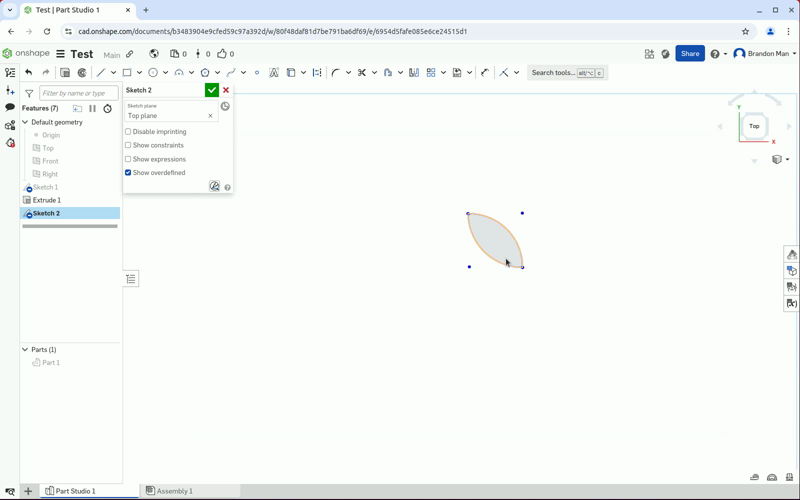
scroll(6)
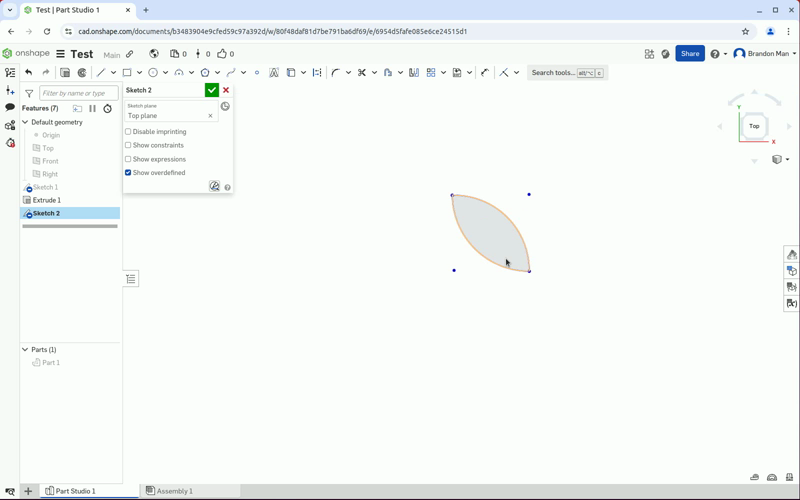
scroll(6)
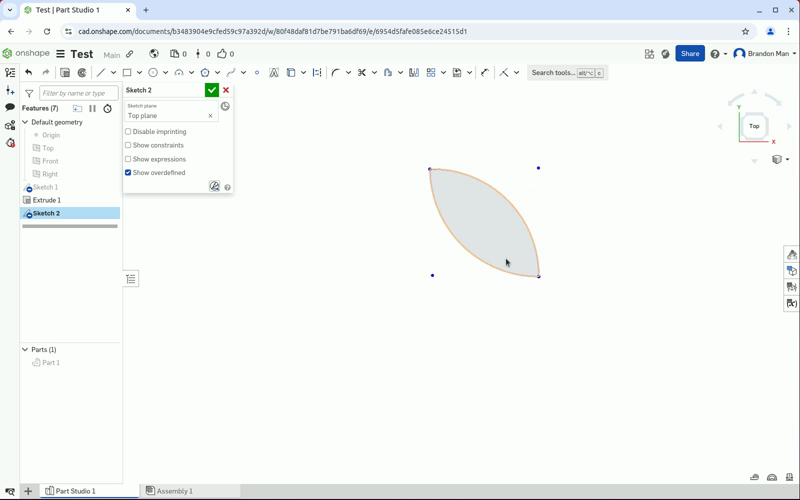
scroll(6)
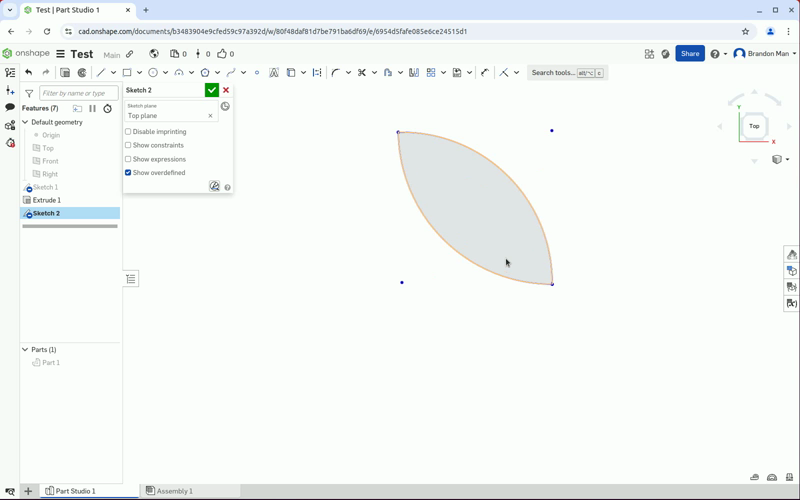
scroll(6)
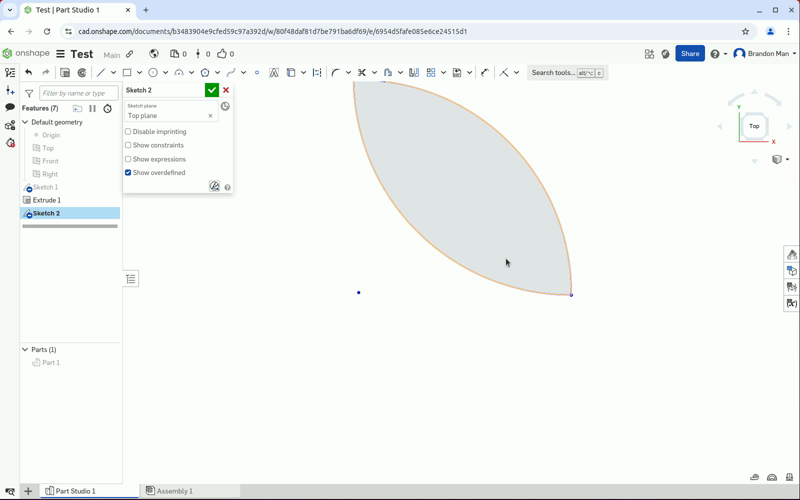
scroll(6)
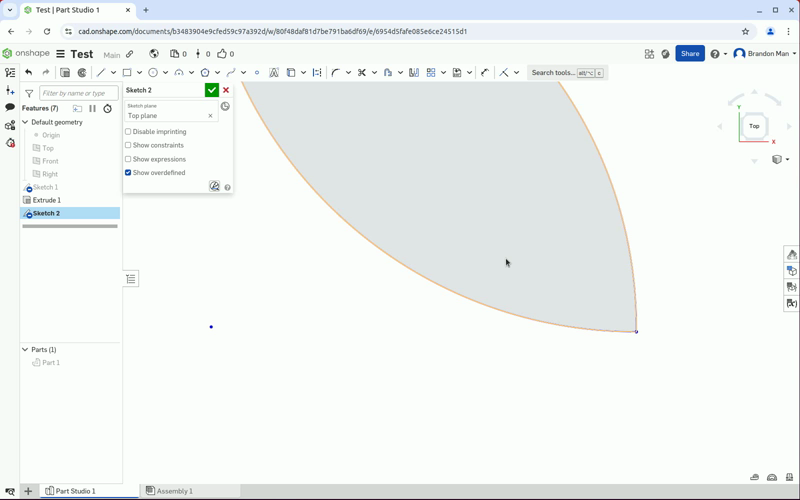
click(506, 258)
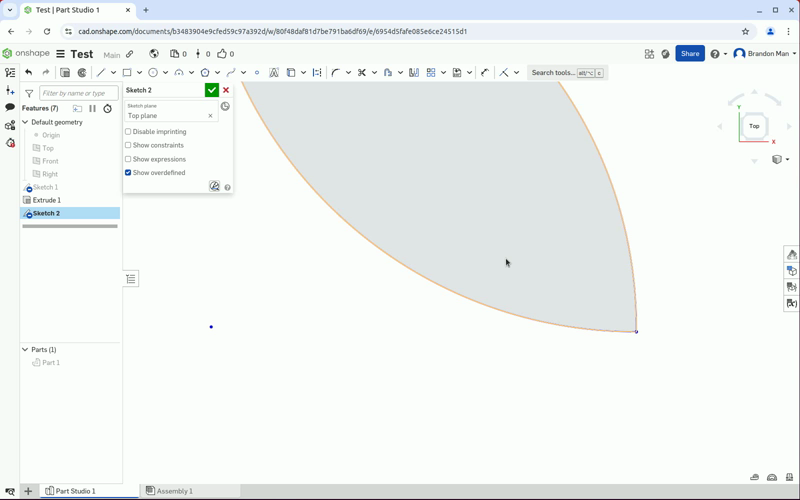
scroll(-6)
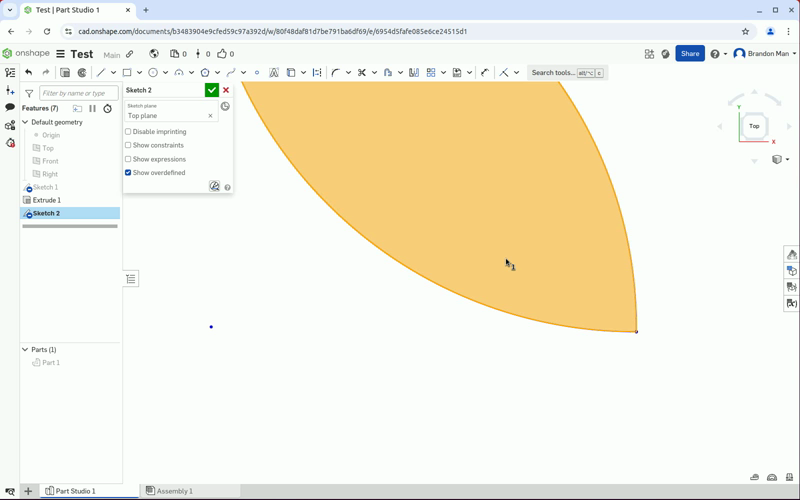
scroll(-6)
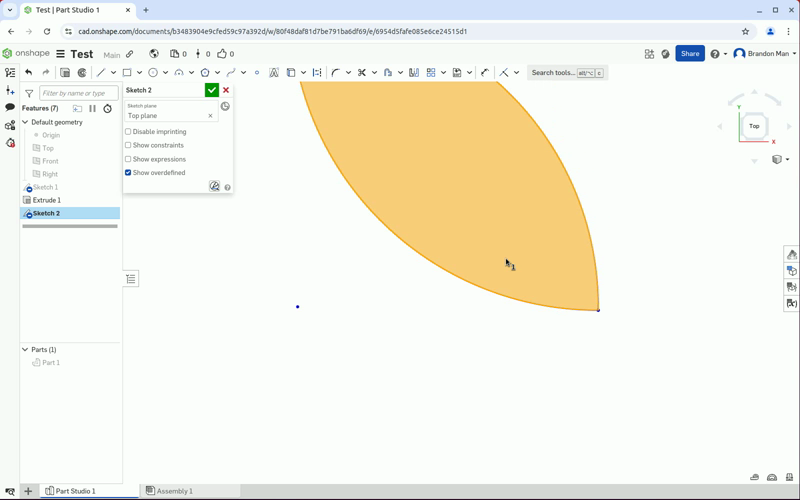
scroll(-6)
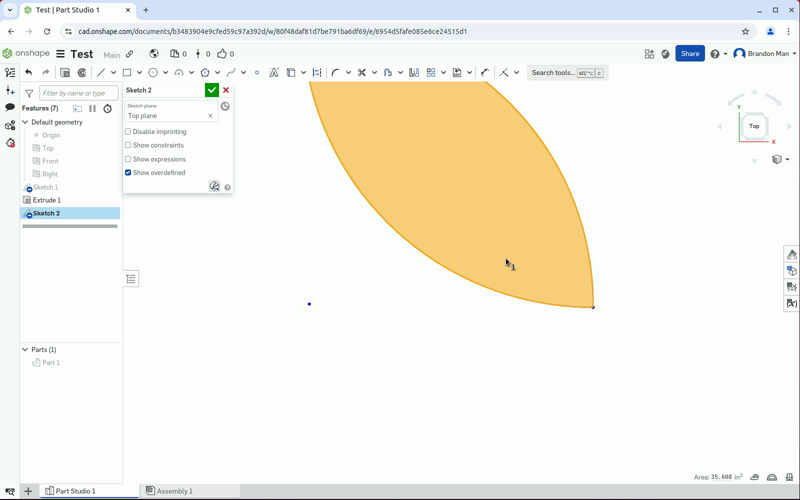
scroll(-6)
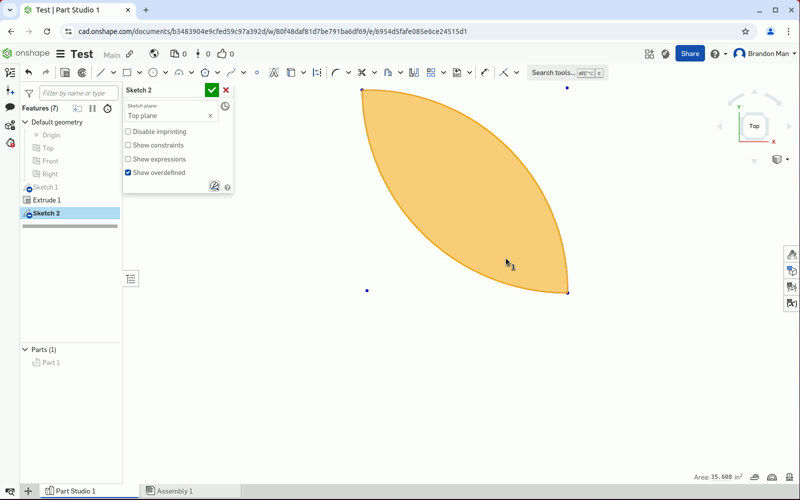
scroll(-6)
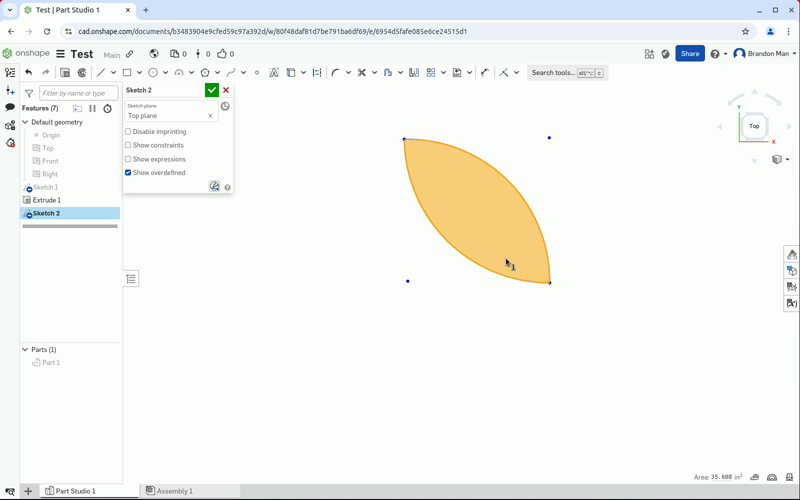
scroll(-6)
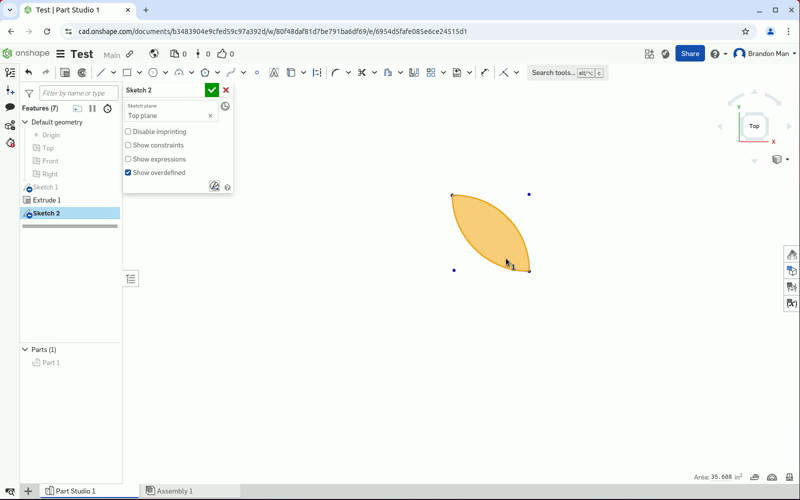
scroll(-6)
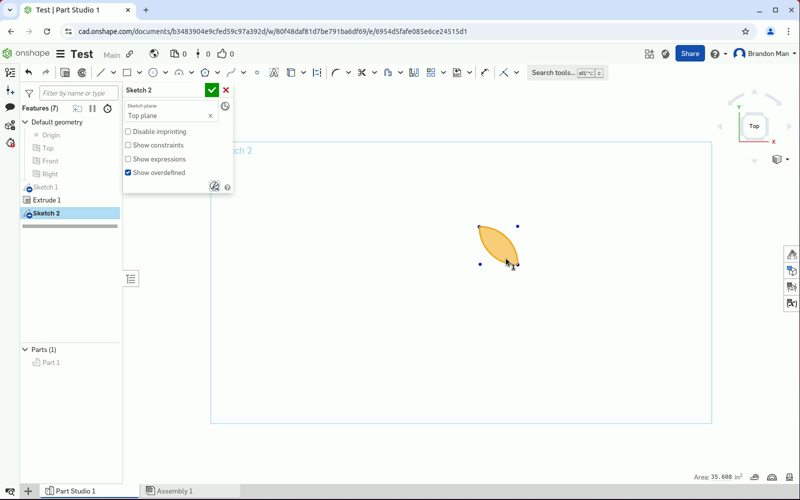
mouse_move(73, 352)
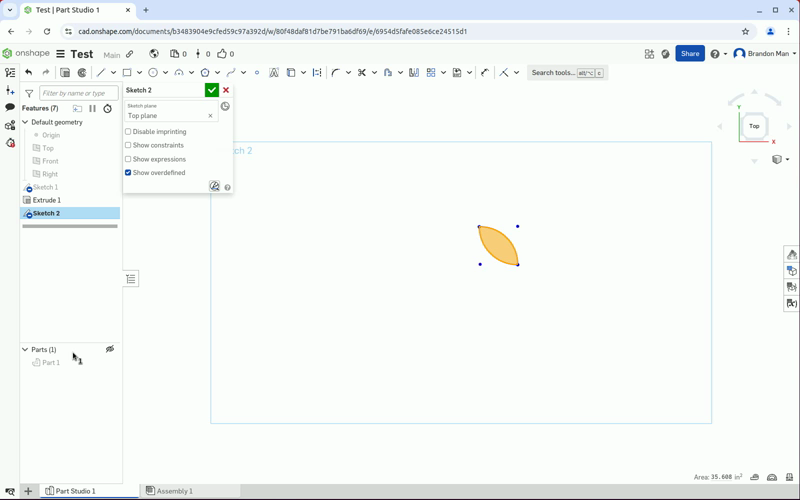
key(shift+y)
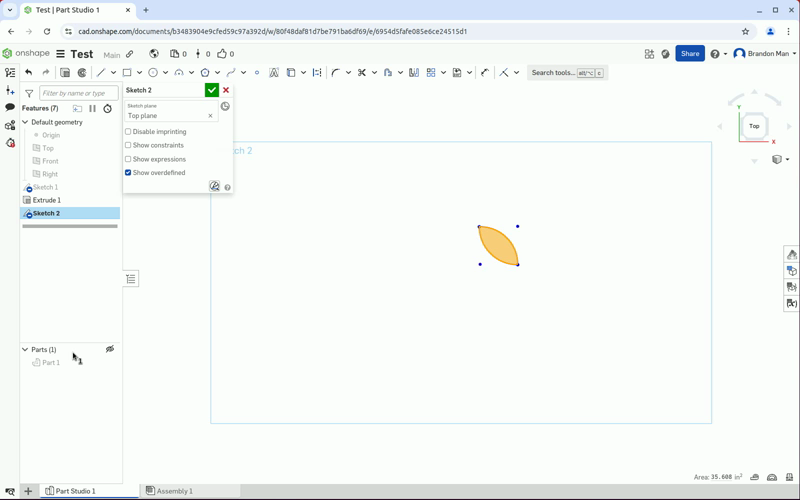
key(shift+e)
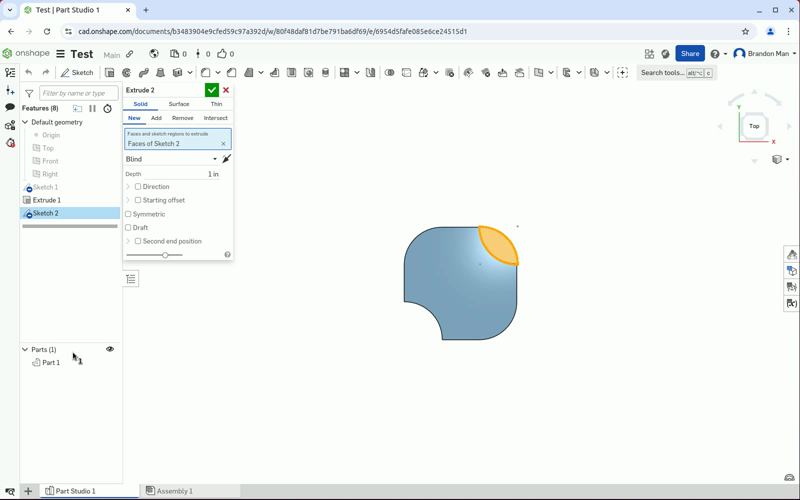
mouse_move(143, 106)
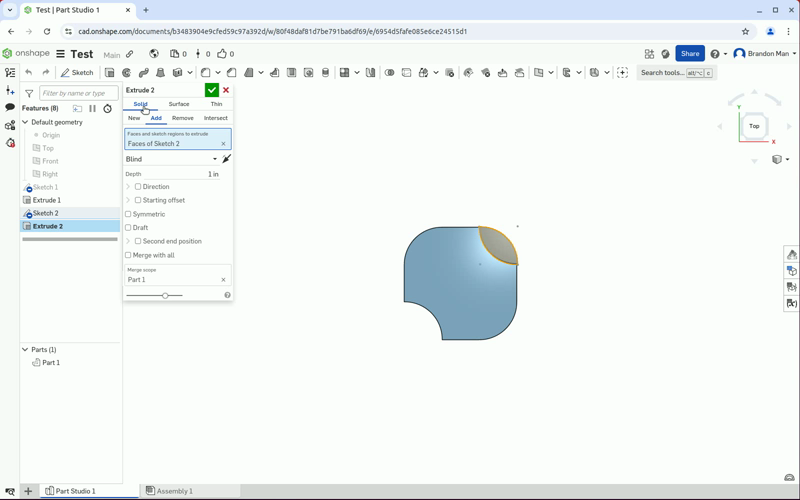
click(143, 106)
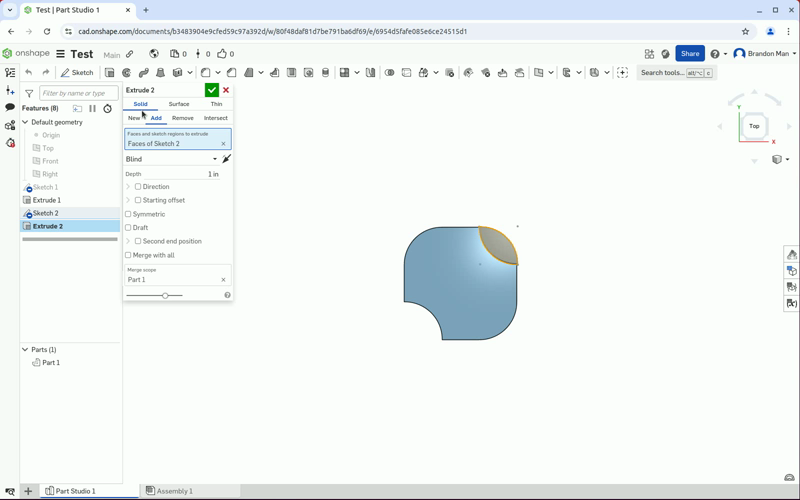
mouse_move(137, 120)
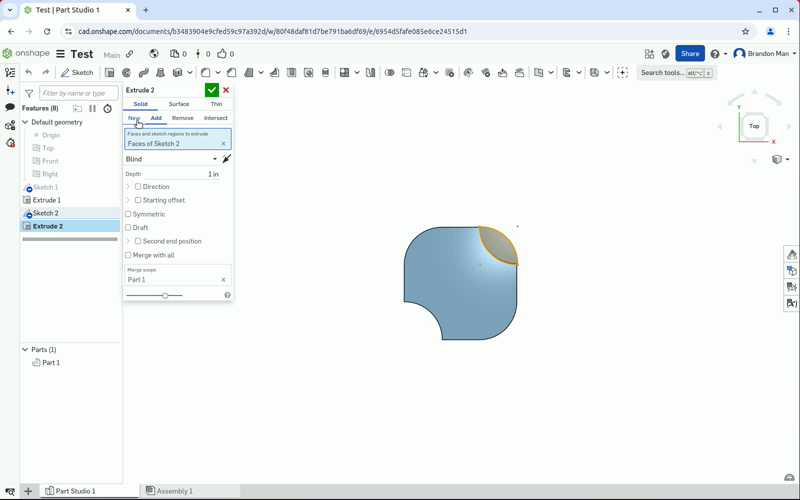
click(137, 120)
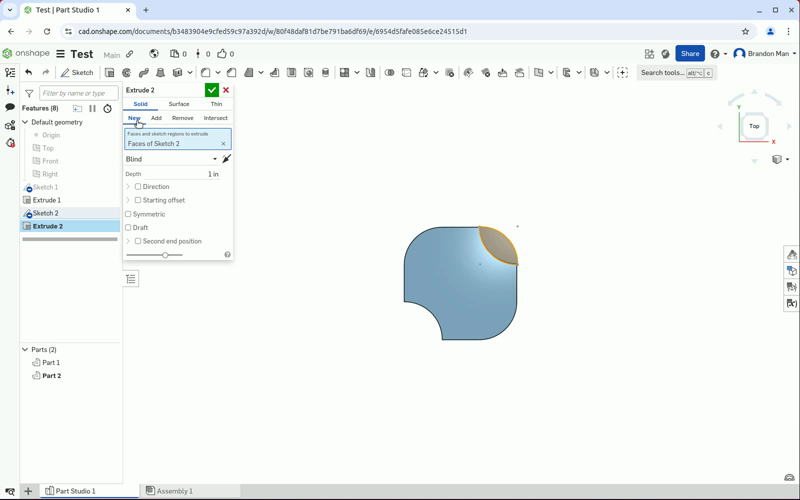
key(tab, 4)
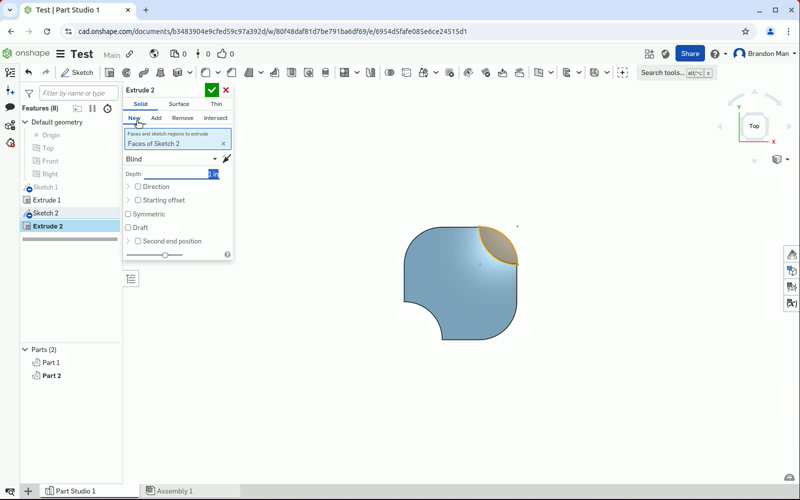
text(11.554)
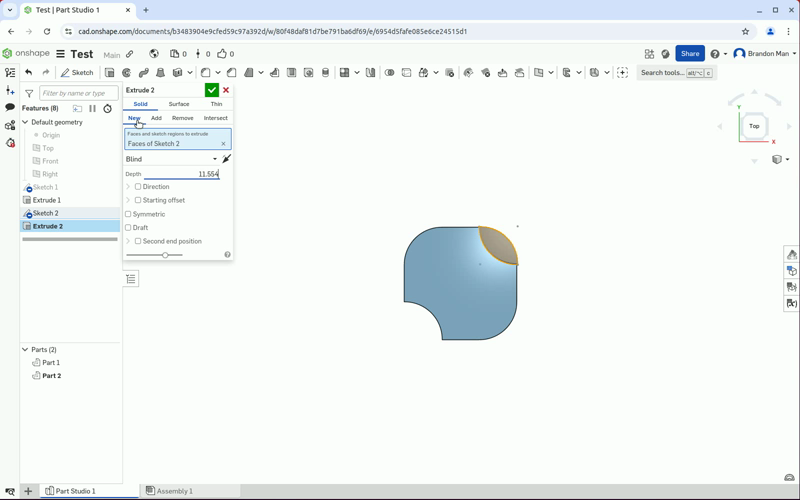
key(enter)
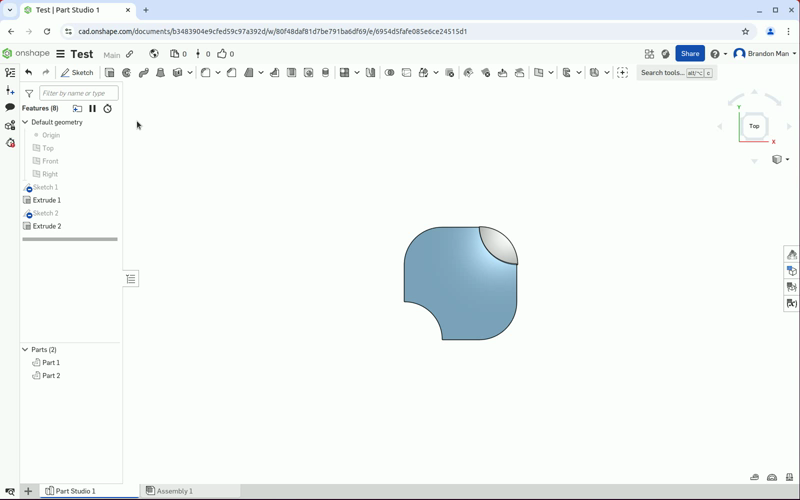
key(shift+h)
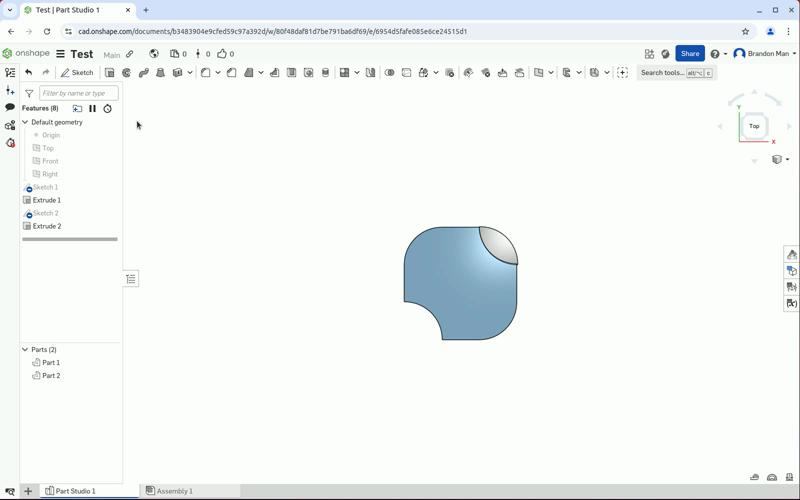
key(shift+h)
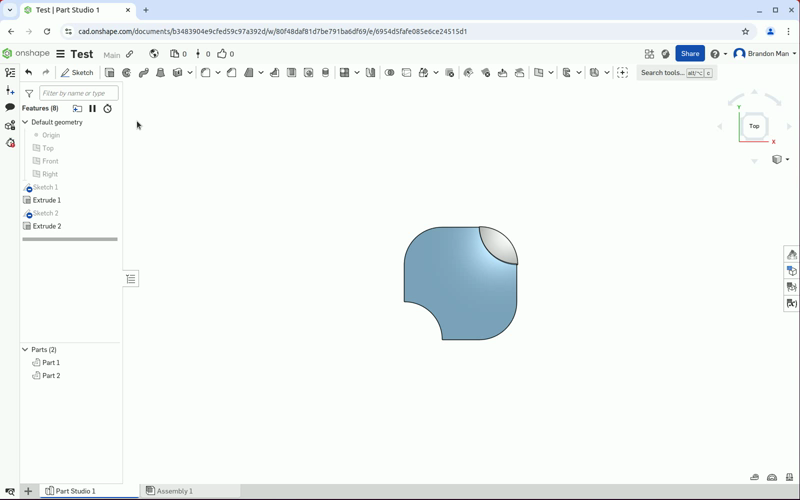
mouse_move(73, 189)
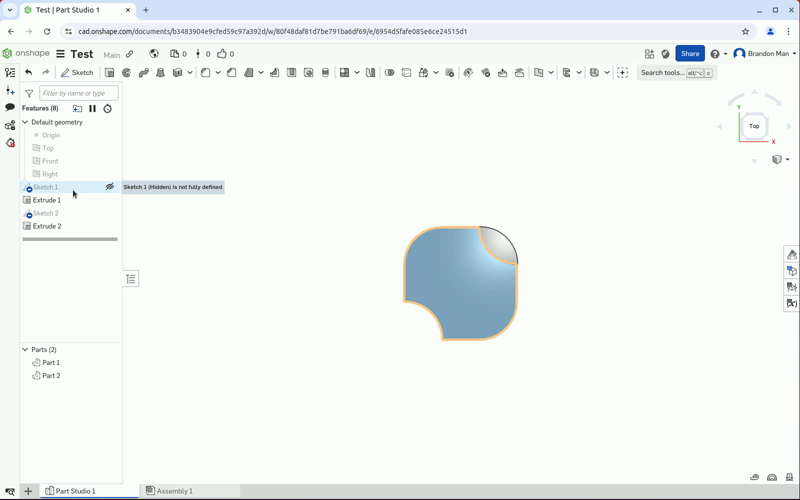
click(73, 189)
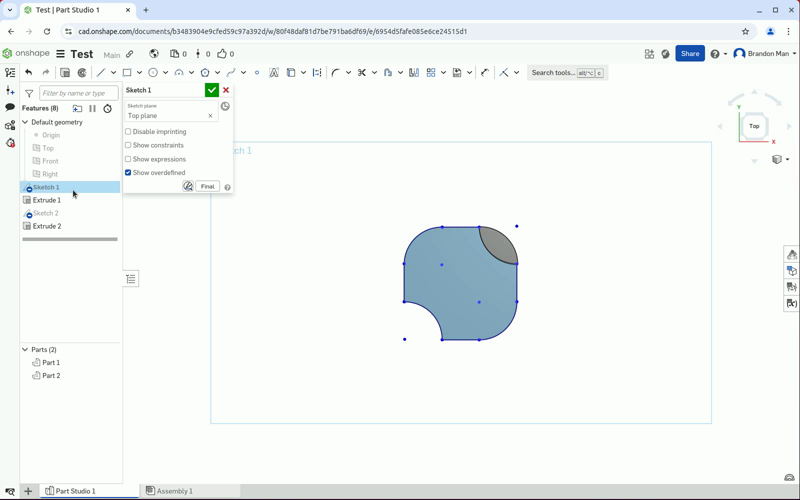
mouse_move(229, 92)
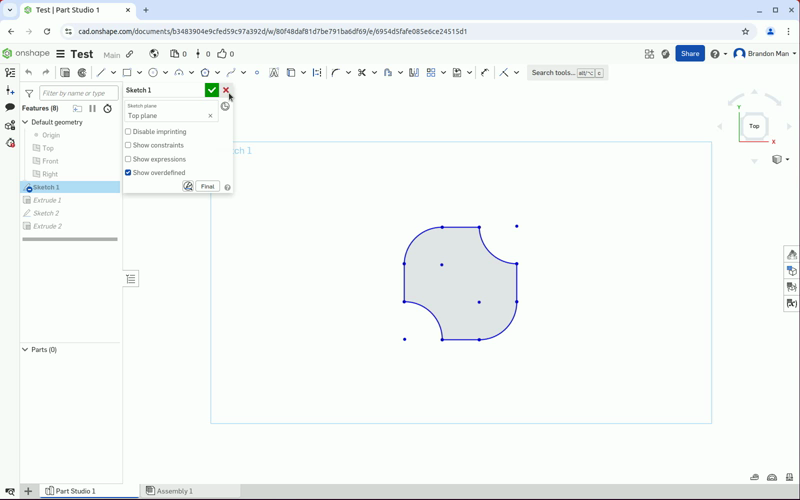
click(229, 92)
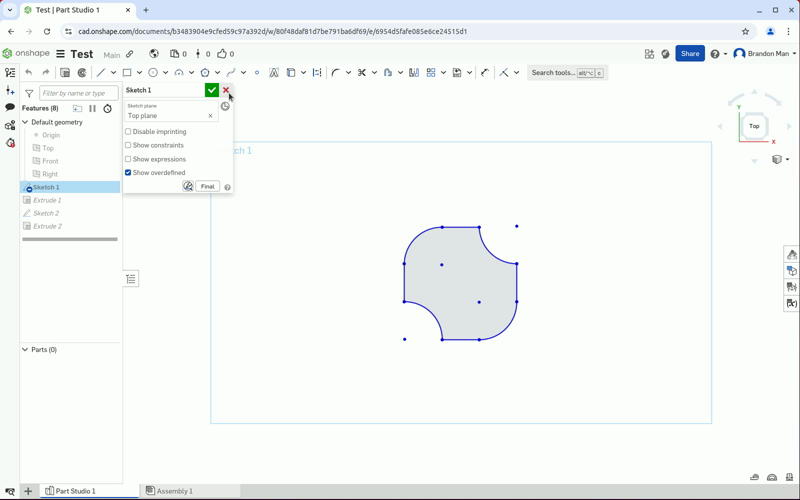
key(shift+s)
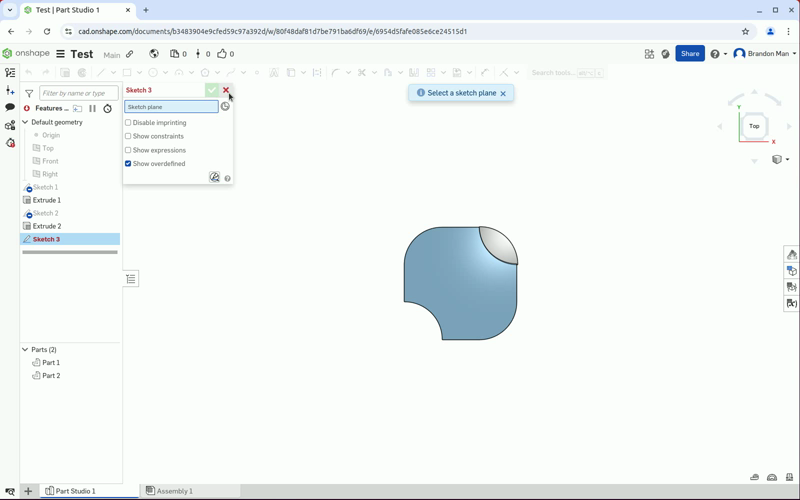
mouse_move(73, 150)
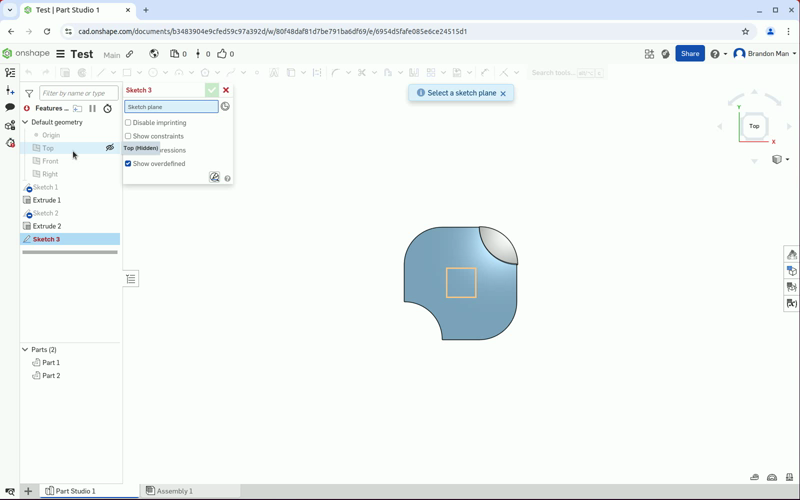
click(73, 150)
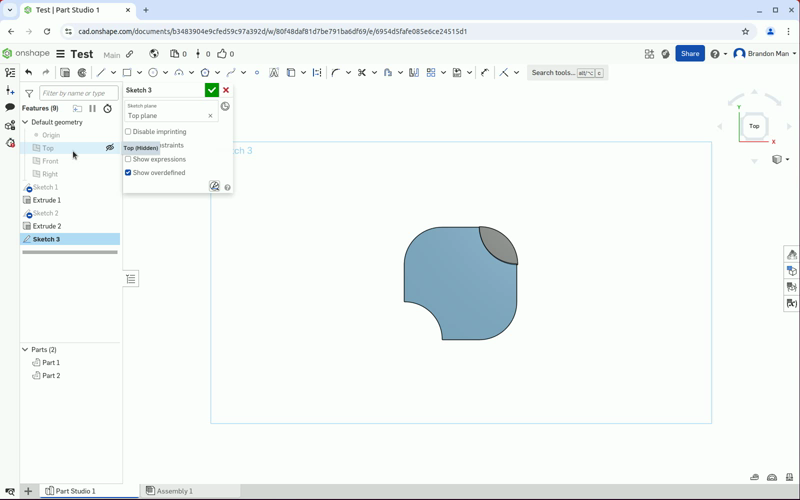
mouse_move(73, 352)
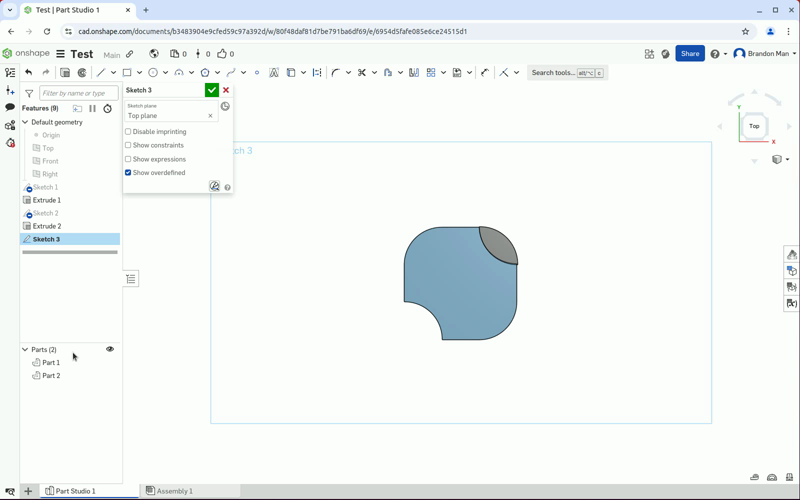
key(y)
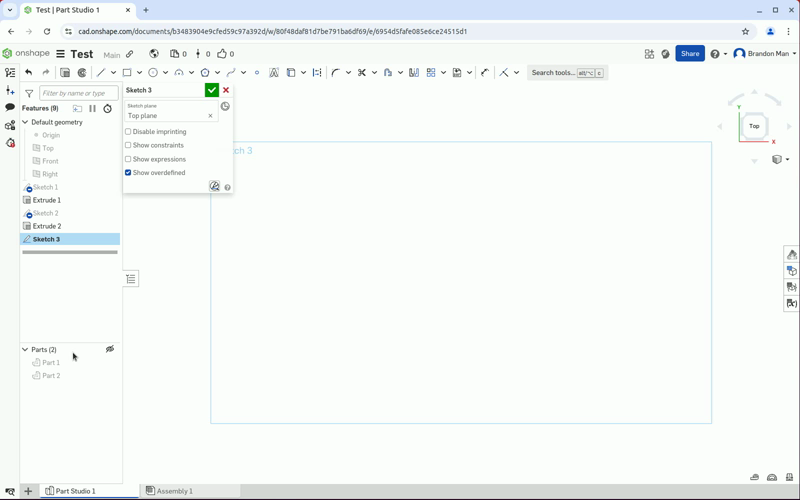
key(c)
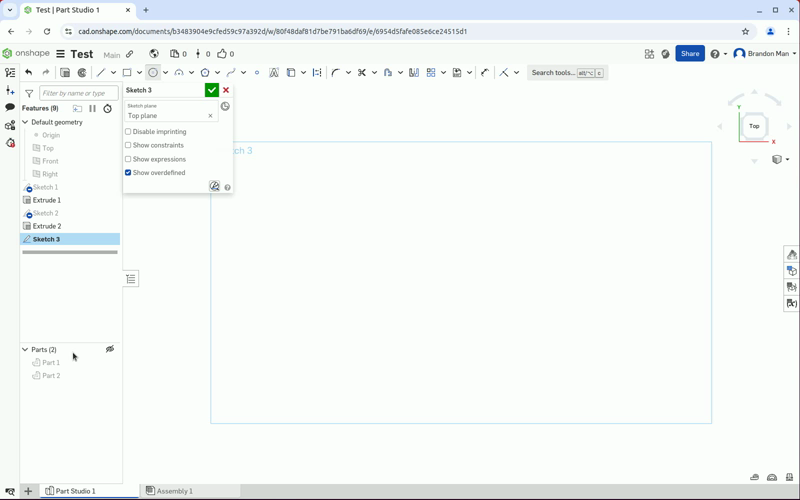
key_down(shift)
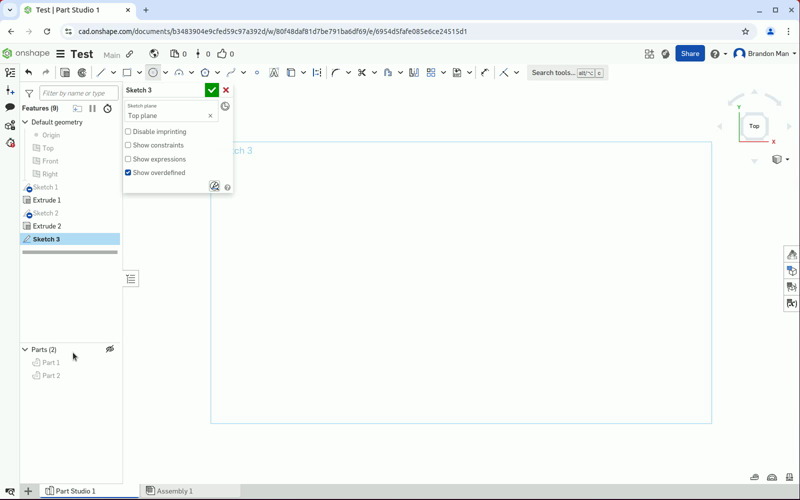
mouse_move(419, 324)
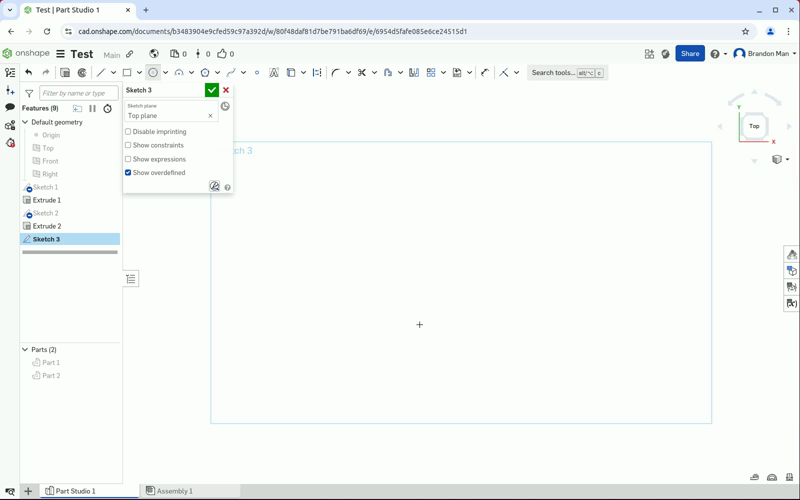
click(419, 324)
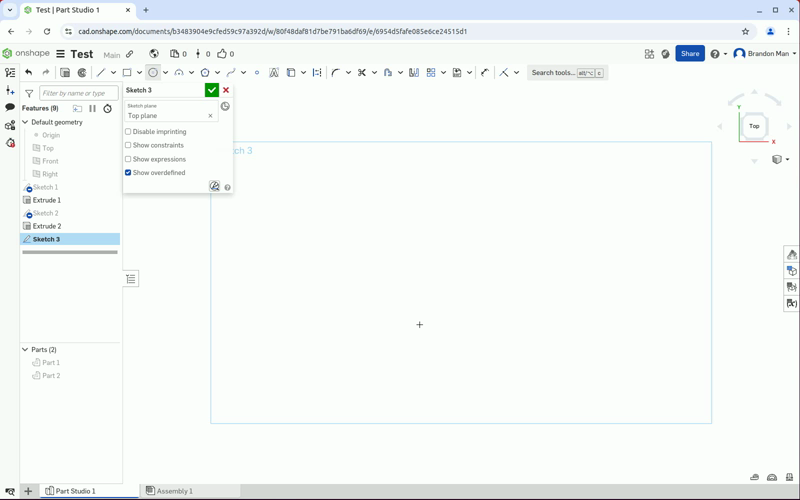
key_up(shift)
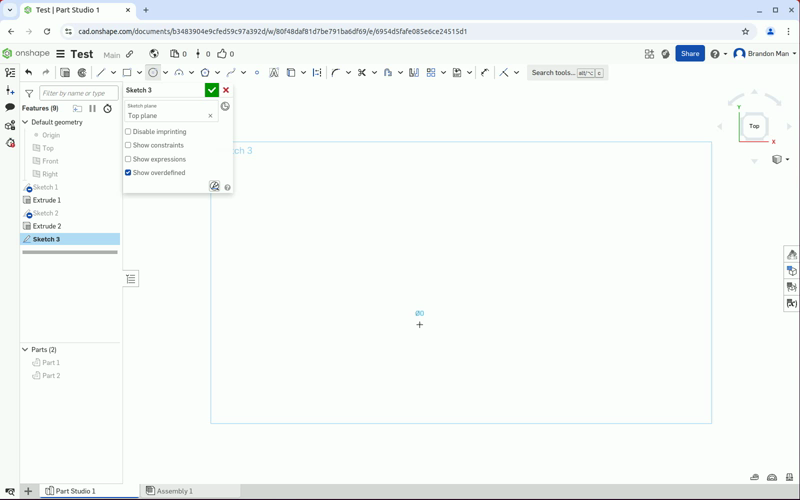
mouse_move(425, 324)
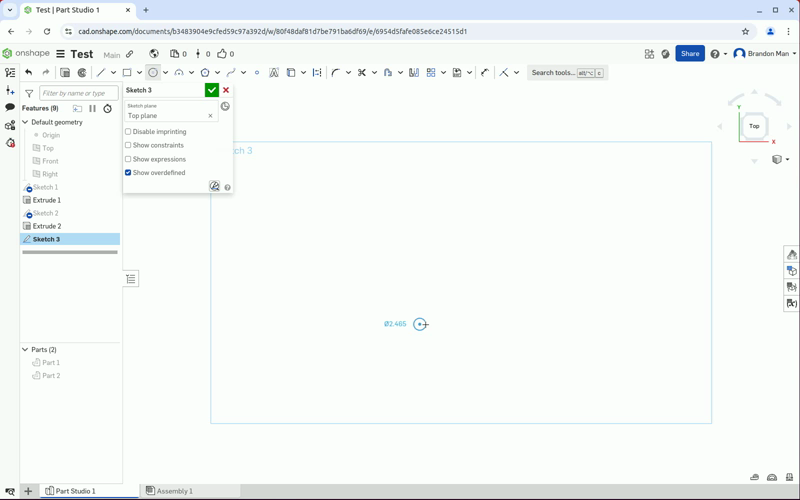
click(425, 324)
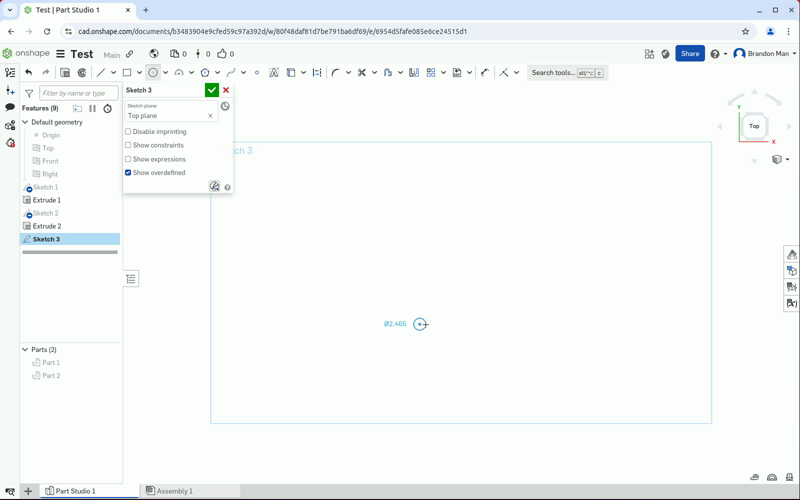
key(esc)
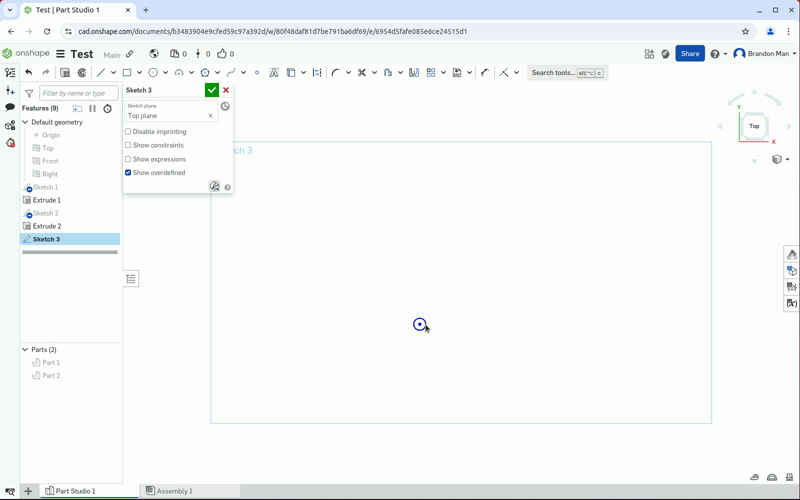
mouse_move(420, 325)
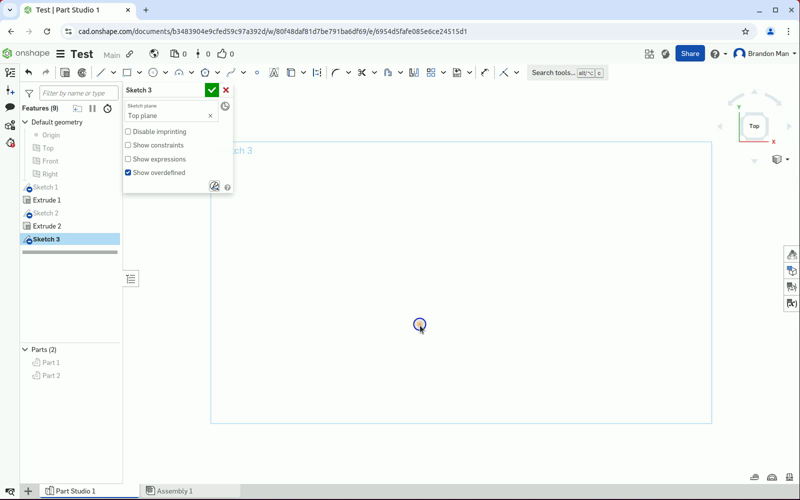
scroll(6)
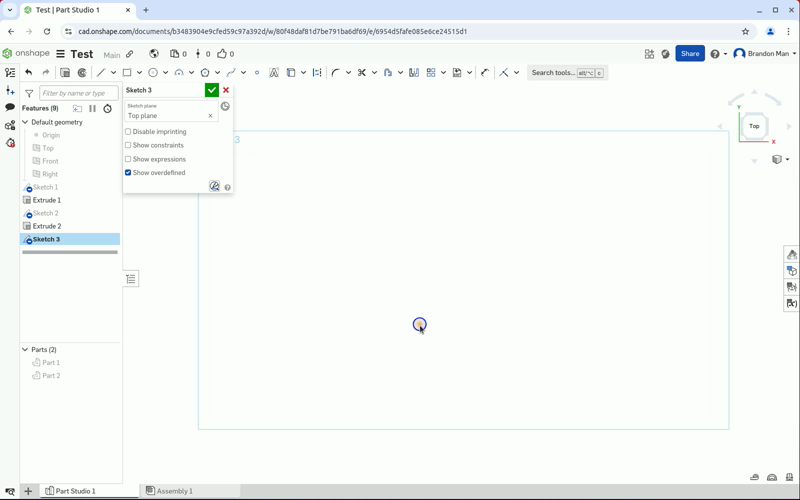
scroll(6)
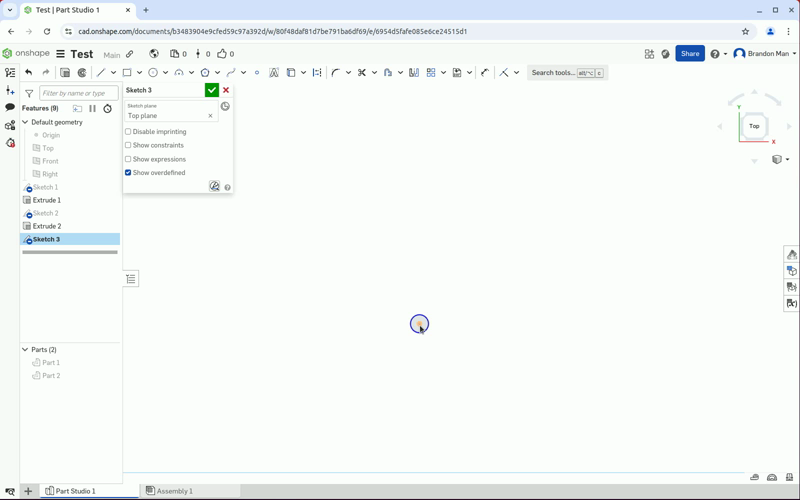
scroll(6)
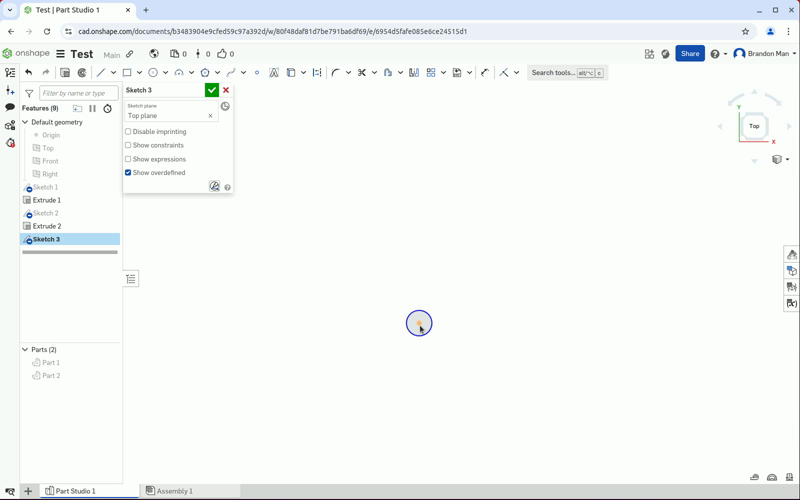
scroll(6)
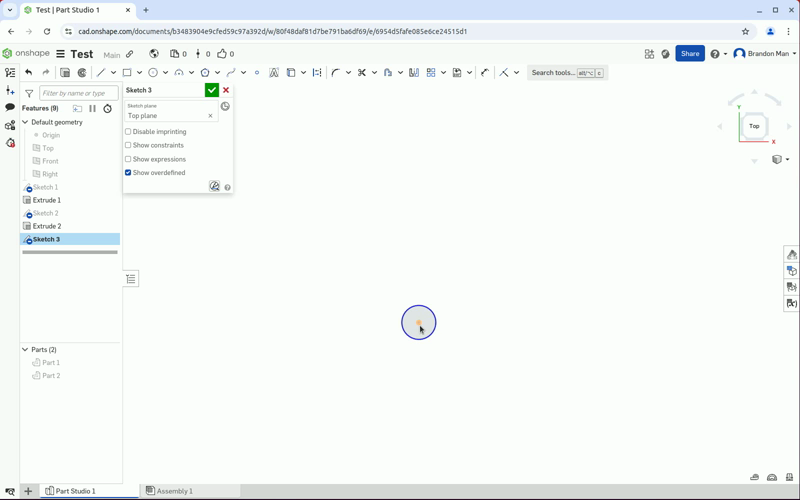
scroll(6)
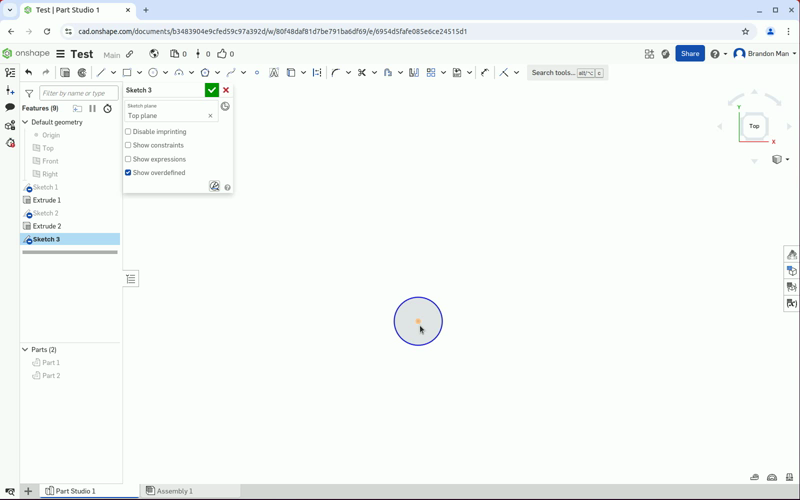
scroll(6)
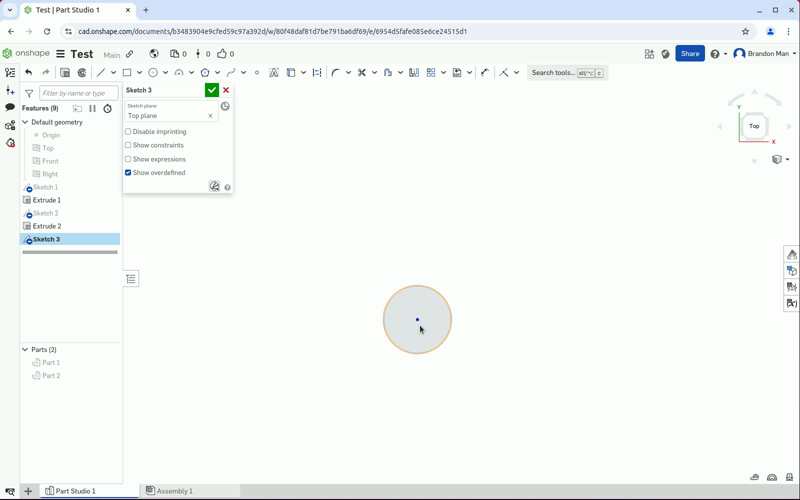
scroll(6)
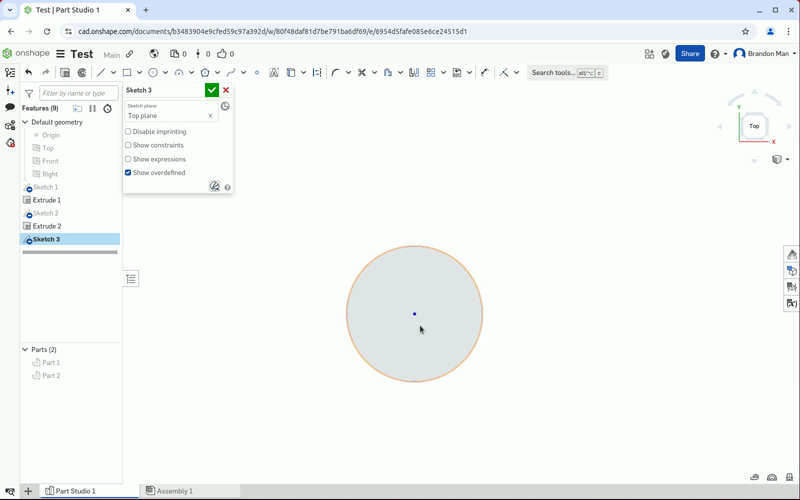
click(420, 325)
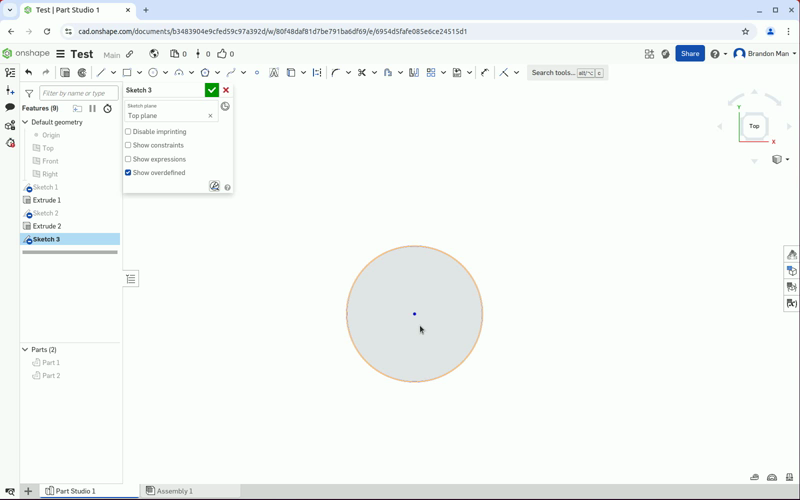
scroll(-6)
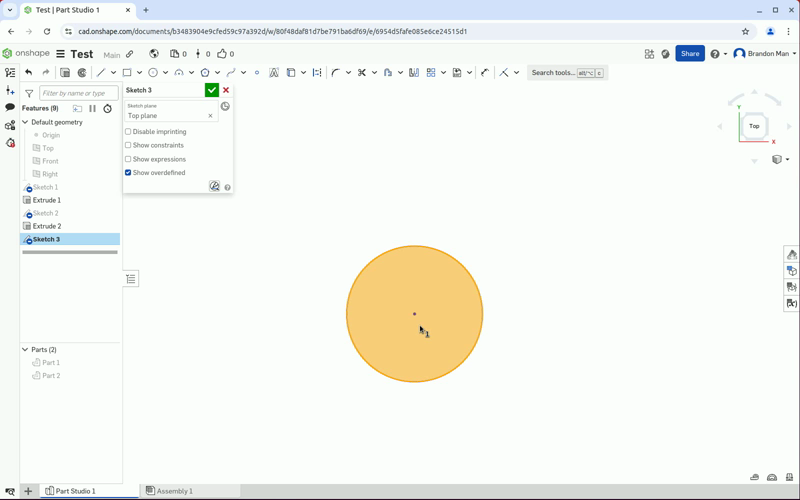
scroll(-6)
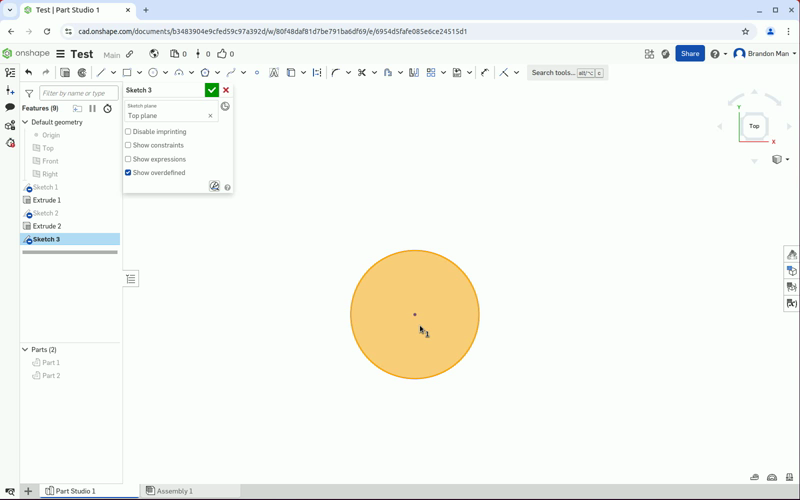
scroll(-6)
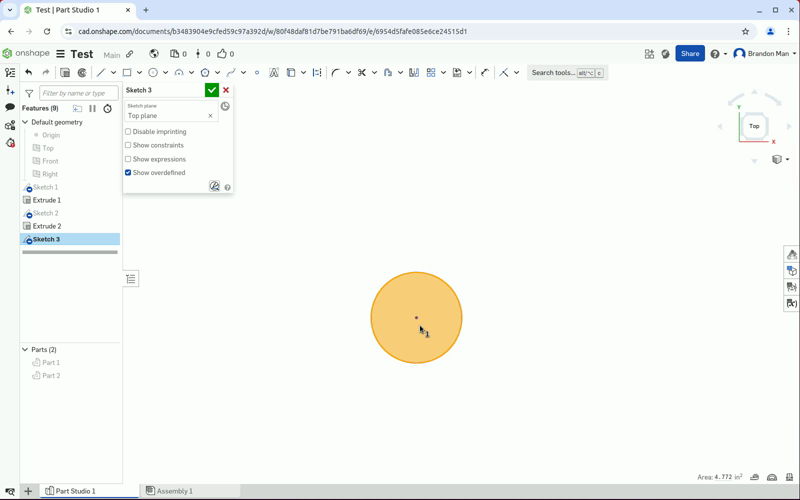
scroll(-6)
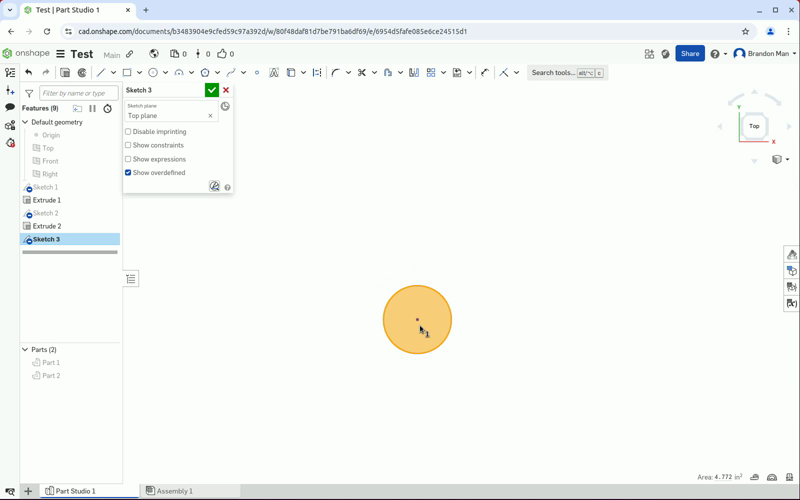
scroll(-6)
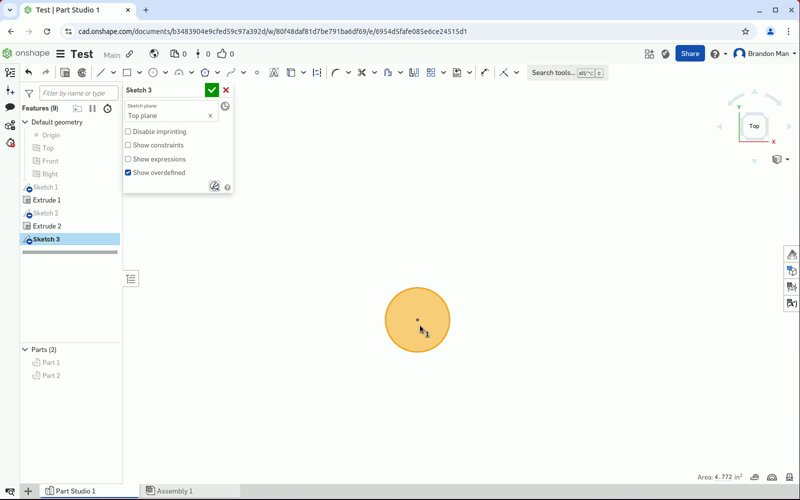
scroll(-6)
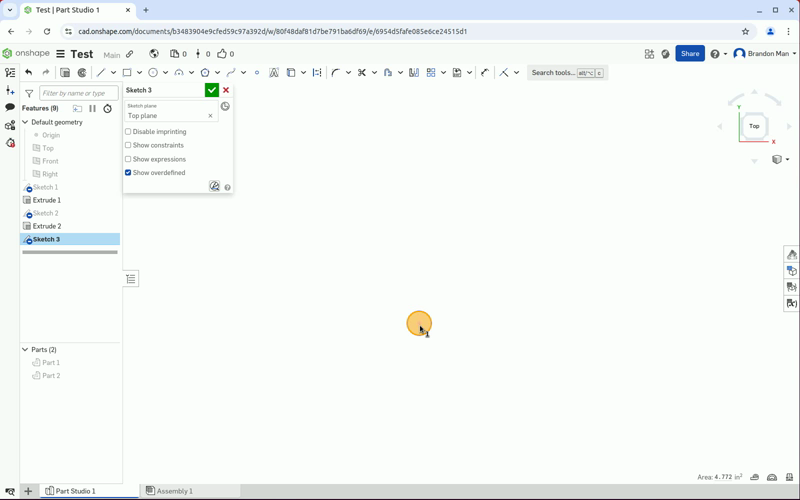
scroll(-6)
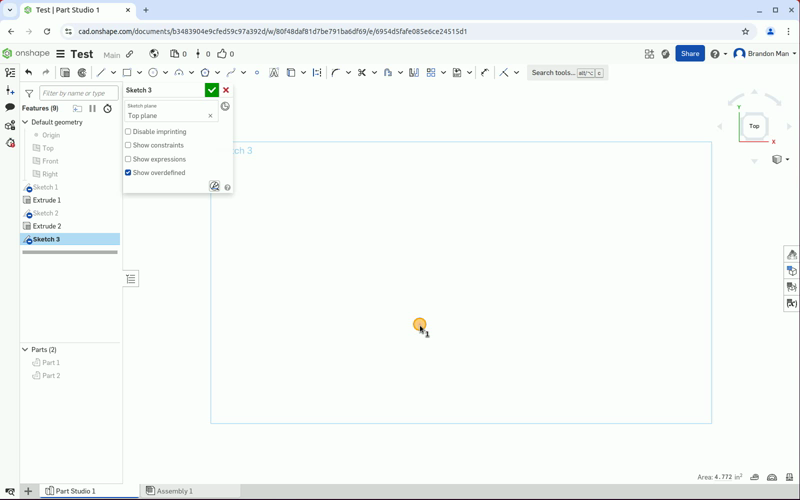
mouse_move(73, 352)
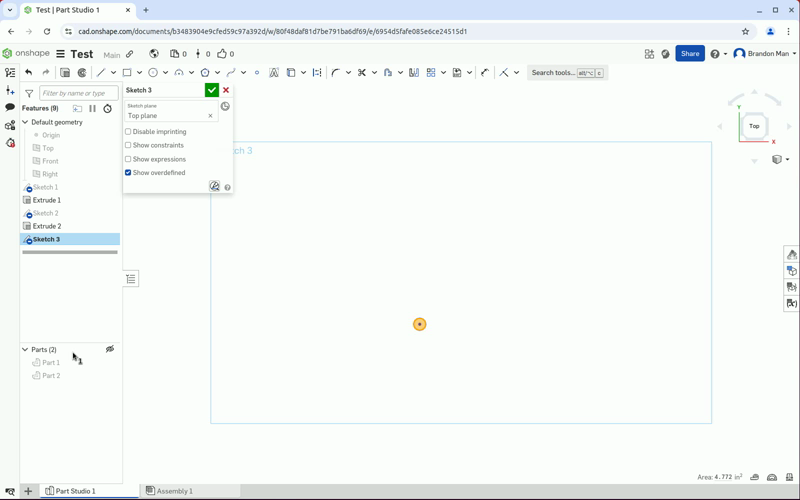
key(shift+y)
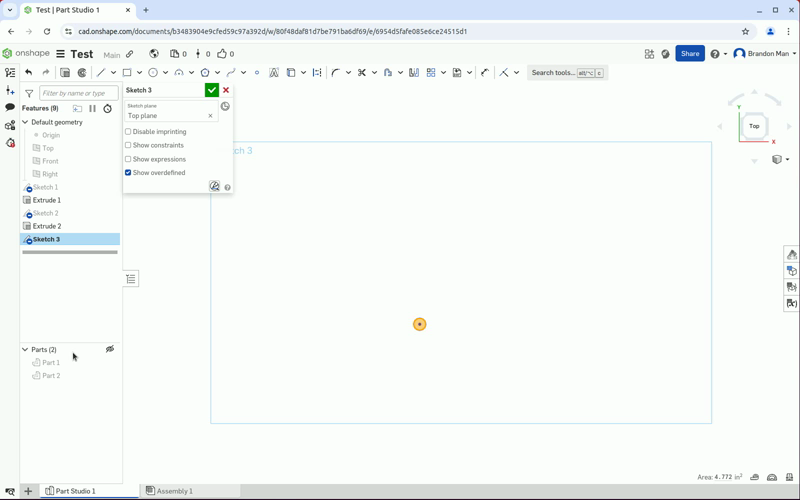
key(shift+e)
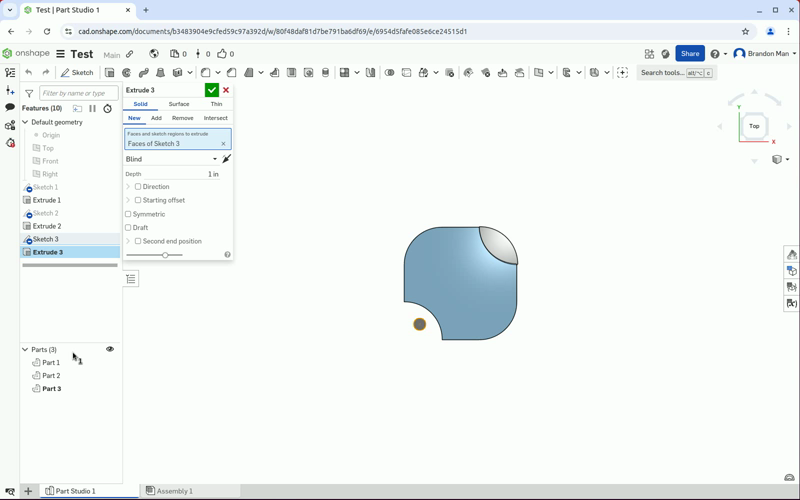
mouse_move(143, 106)
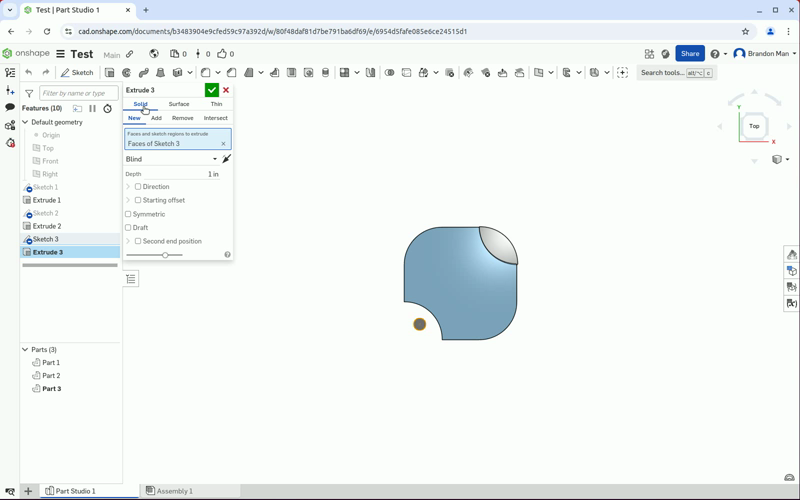
click(143, 106)
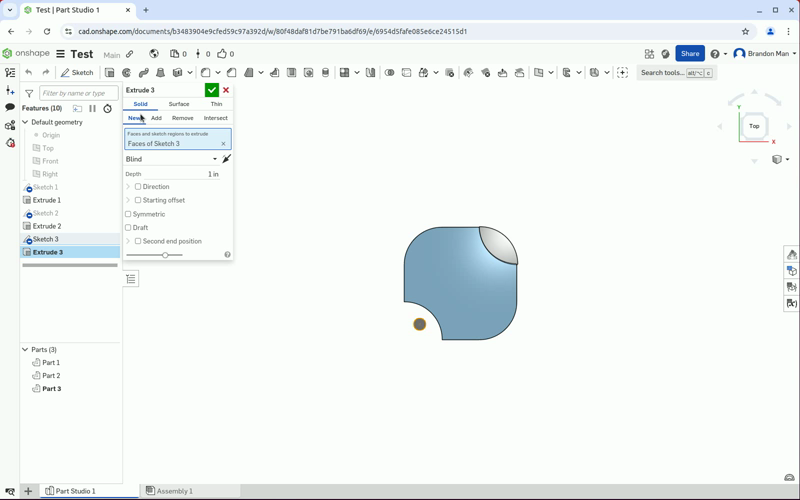
mouse_move(137, 120)
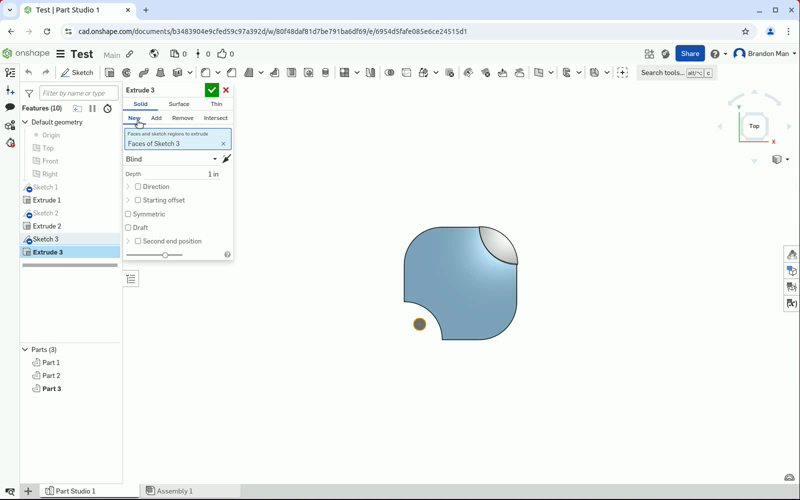
click(137, 120)
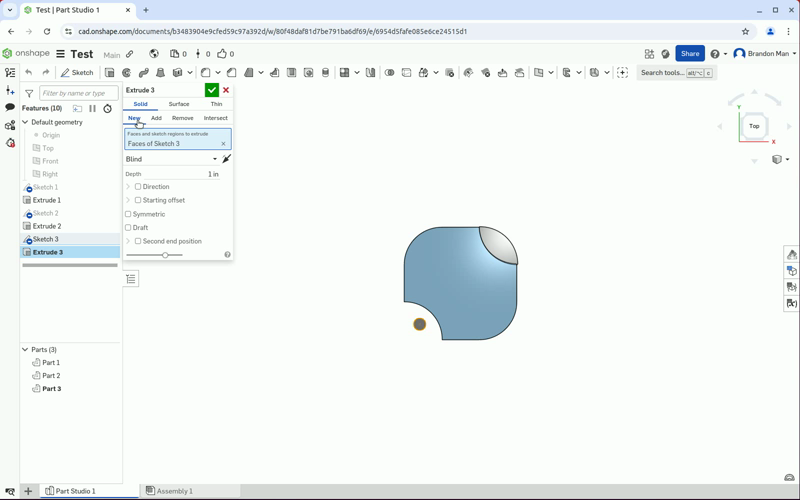
key(tab, 4)
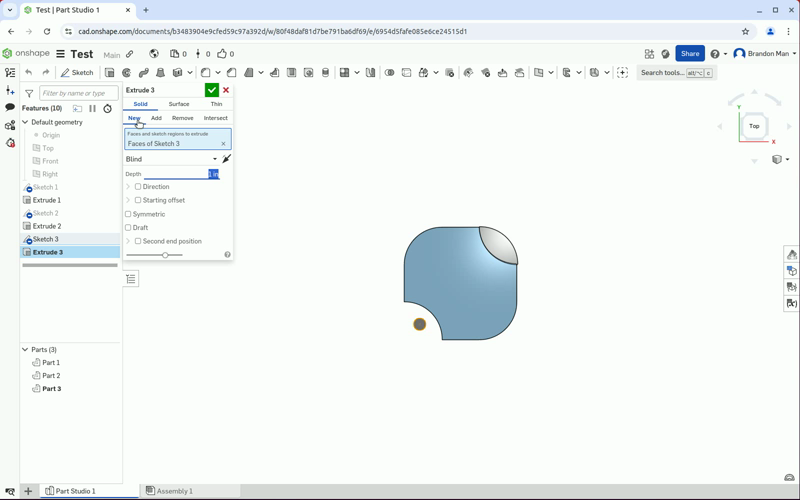
text(11.554)
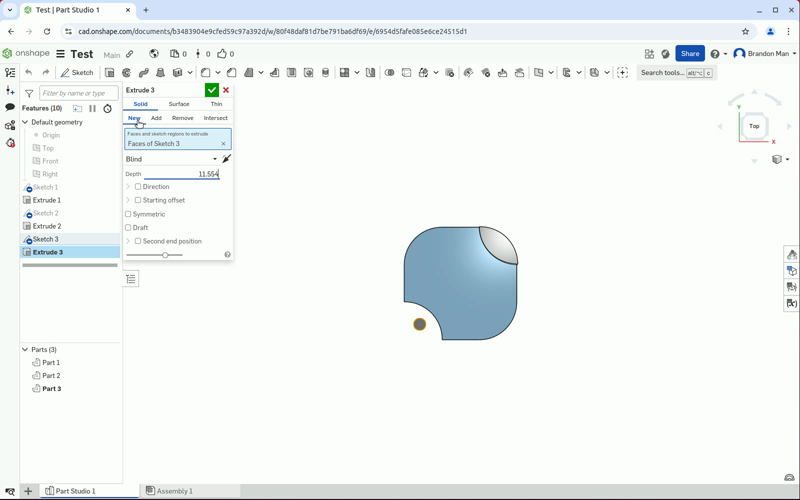
key(enter)
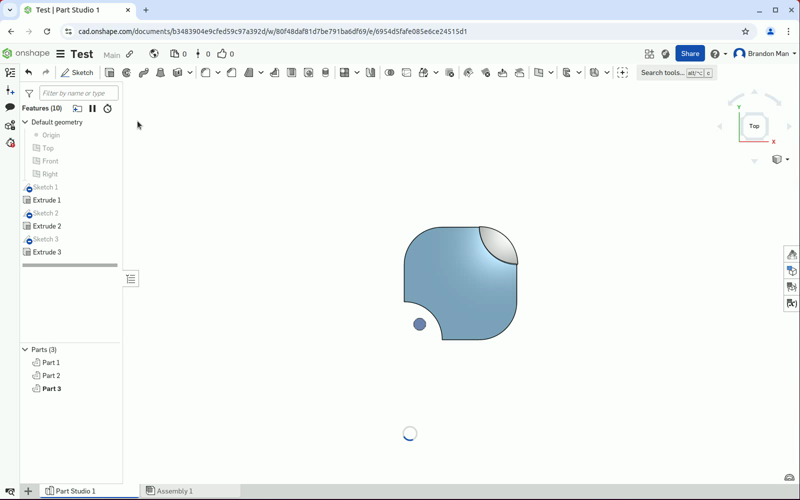
key(shift+h)
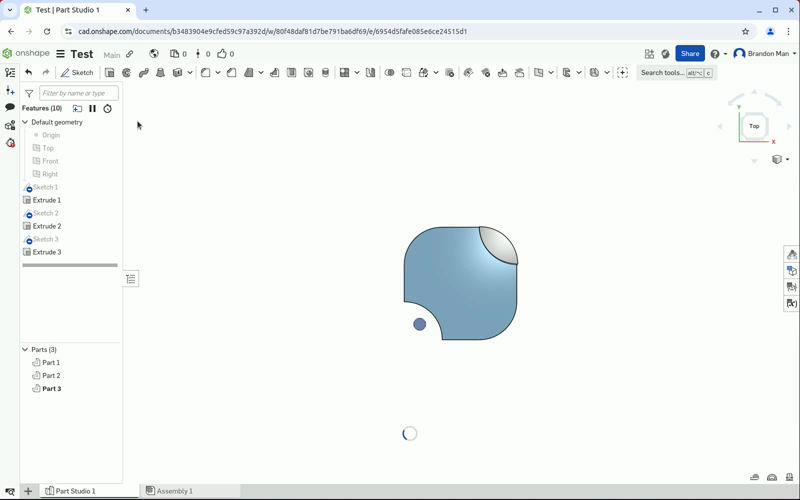
key(shift+h)
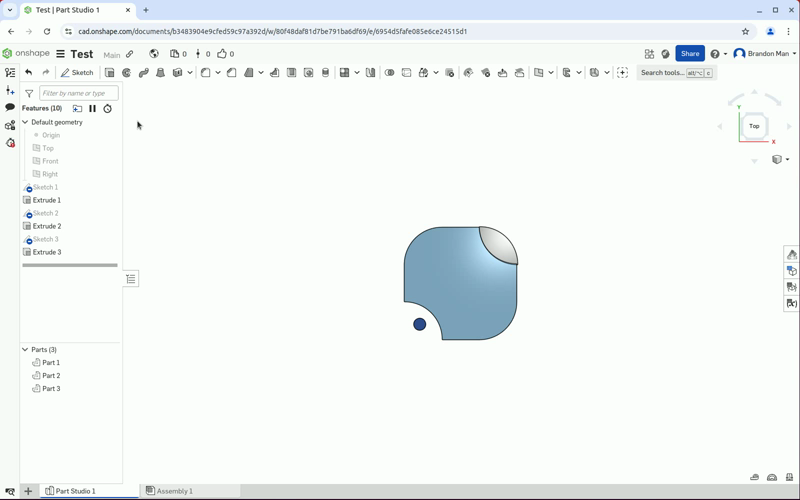
mouse_move(73, 189)
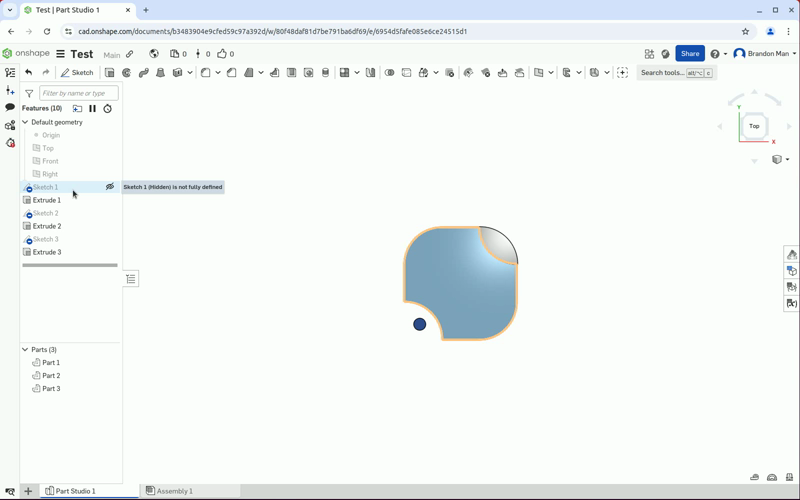
click(73, 189)
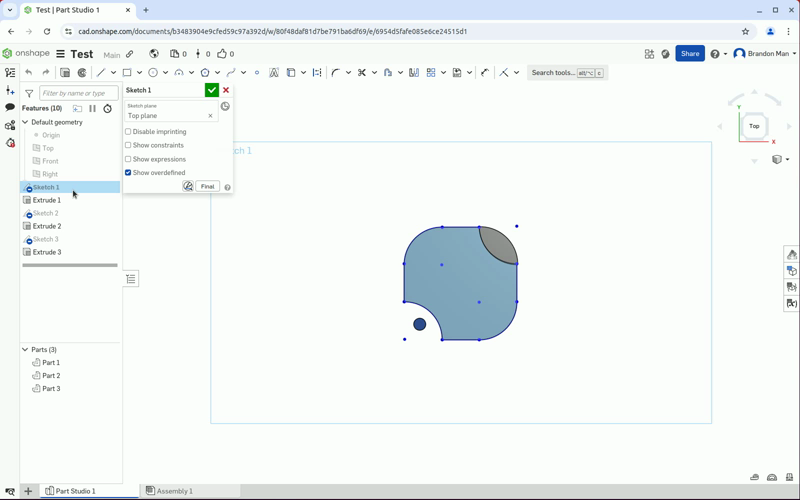
mouse_move(229, 92)
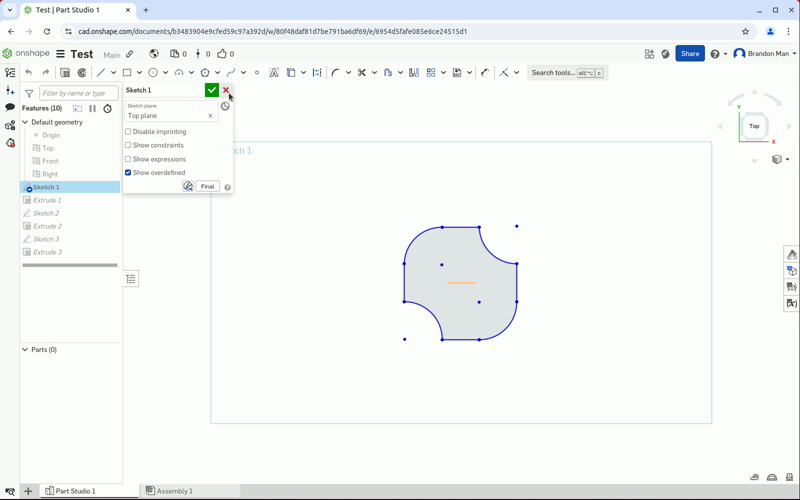
click(229, 92)
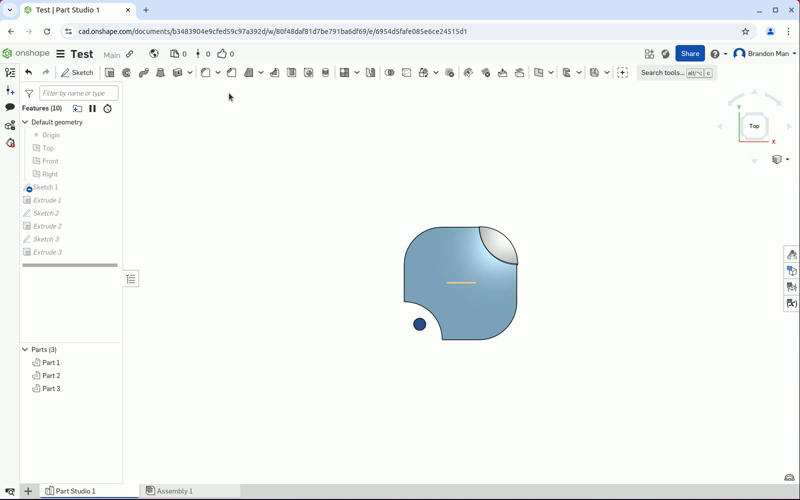
mouse_move(541, 75)
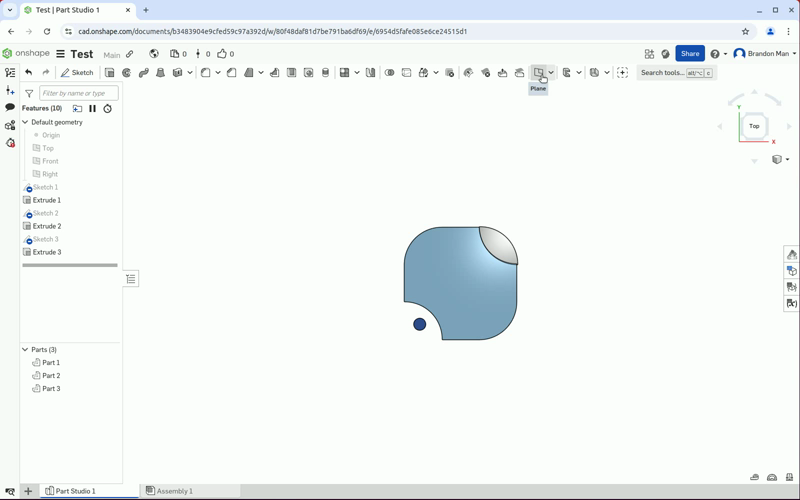
click(541, 75)
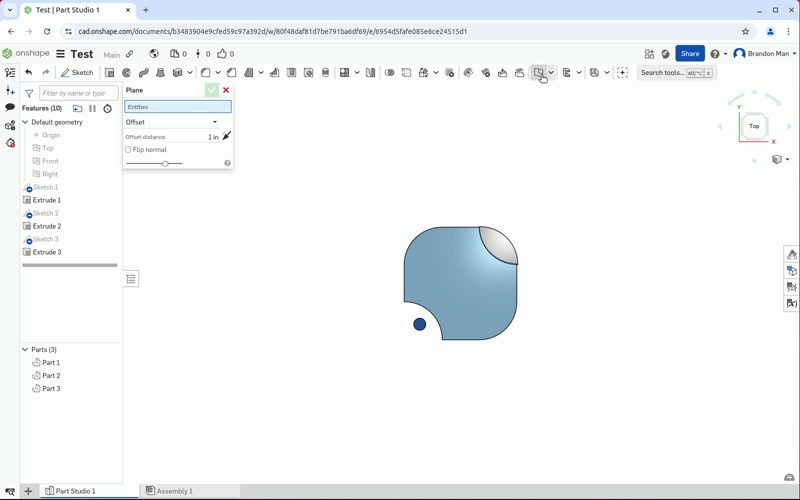
mouse_move(73, 150)
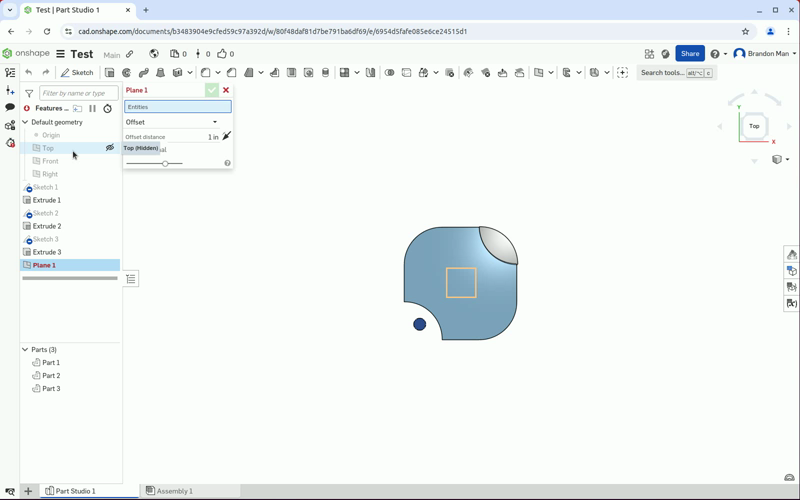
click(73, 150)
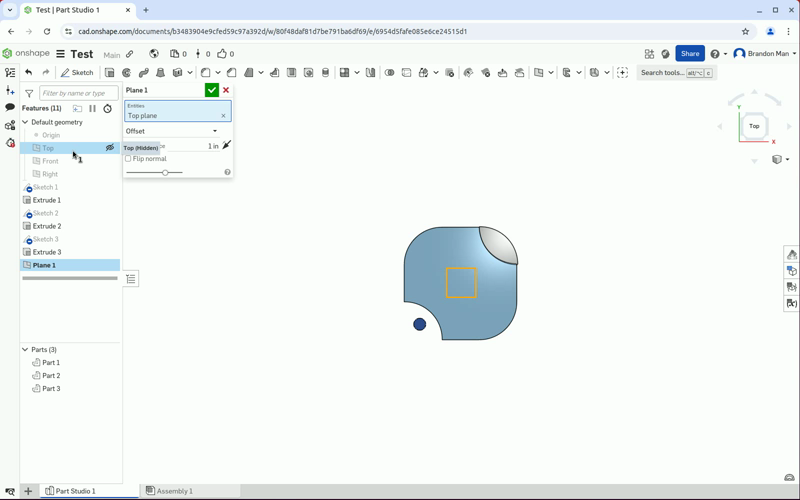
key(tab, 2)
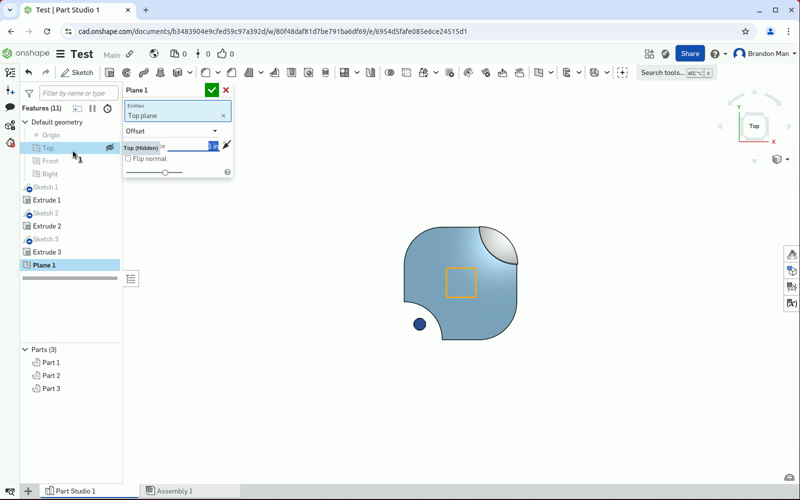
text(11.554)
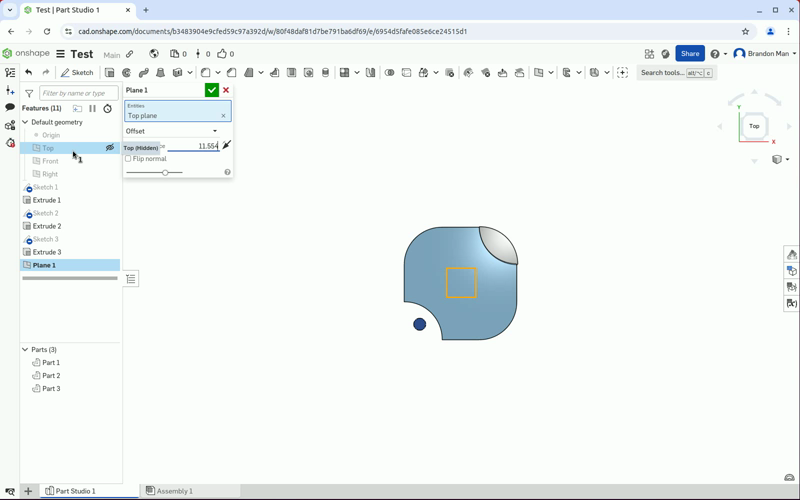
key(enter, 2)
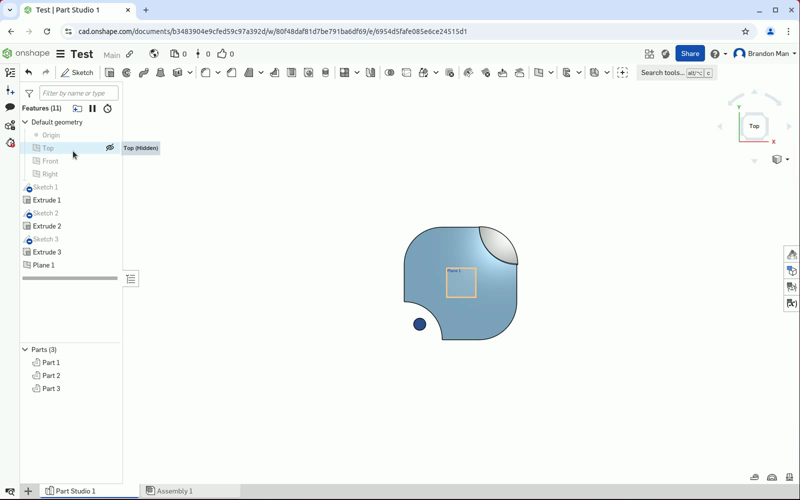
key(shift+s)
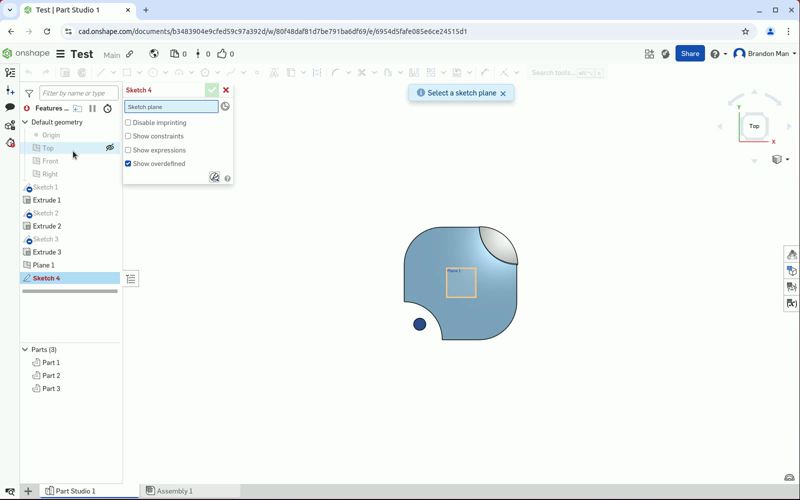
mouse_move(73, 267)
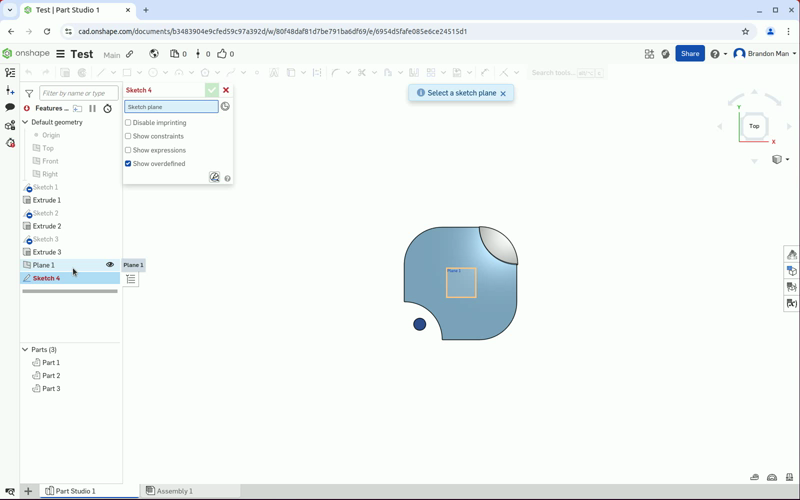
click(73, 267)
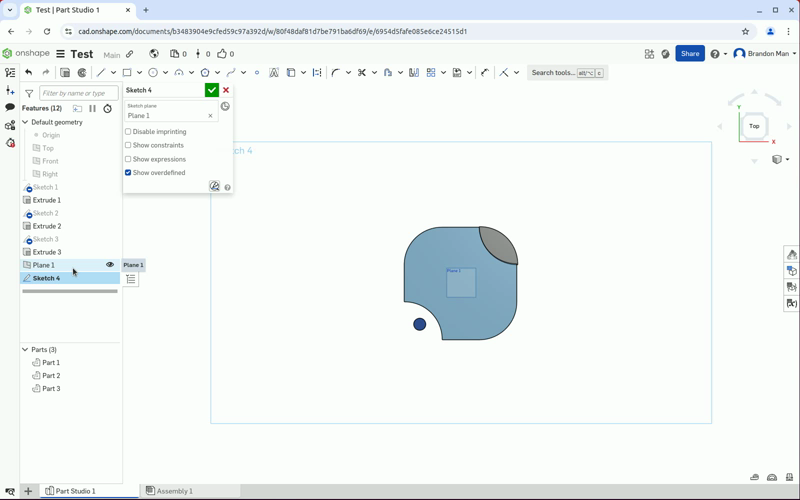
mouse_move(73, 352)
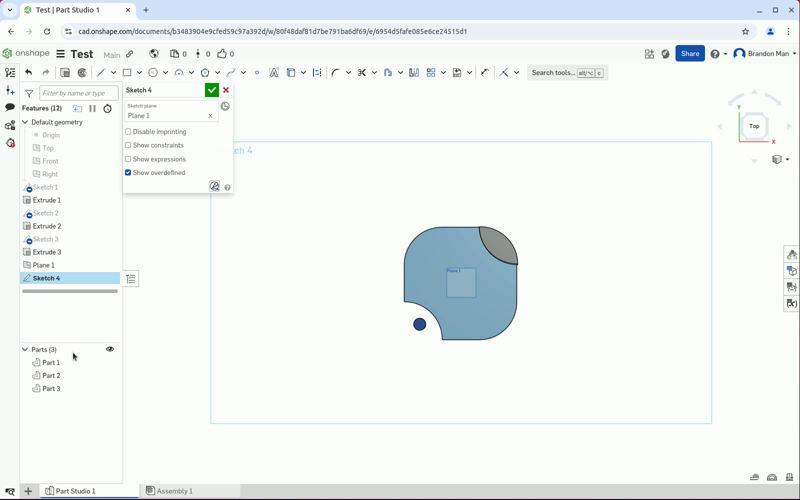
key(y)
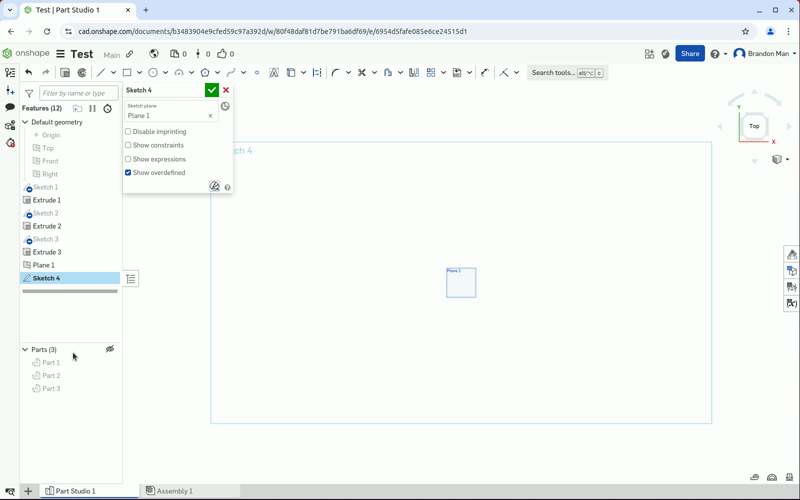
key(a)
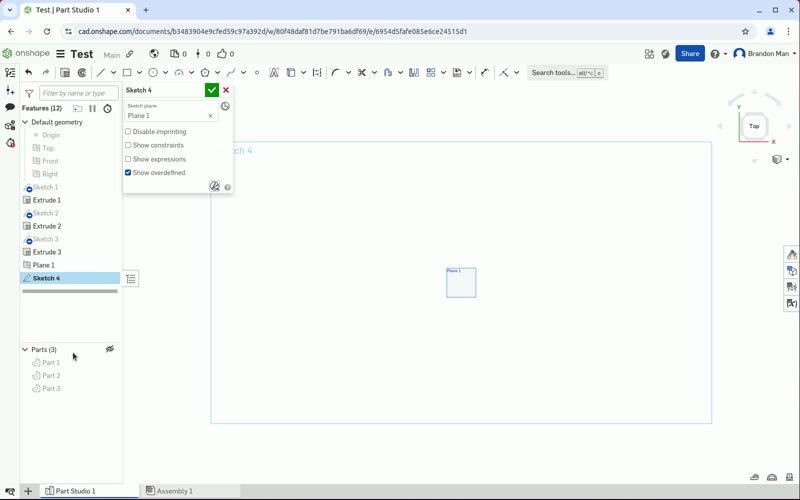
key_down(shift)
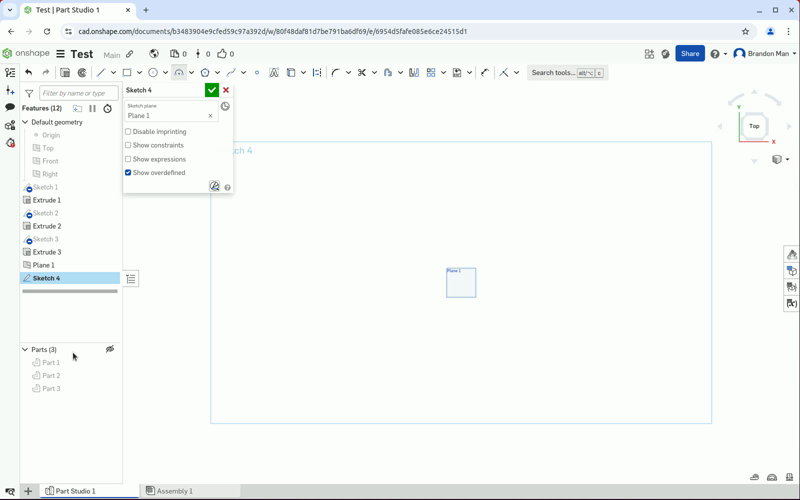
mouse_move(404, 301)
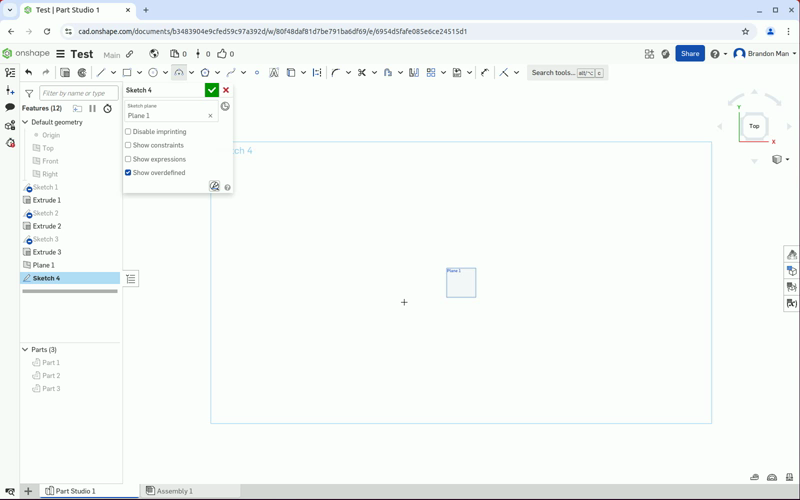
click(404, 301)
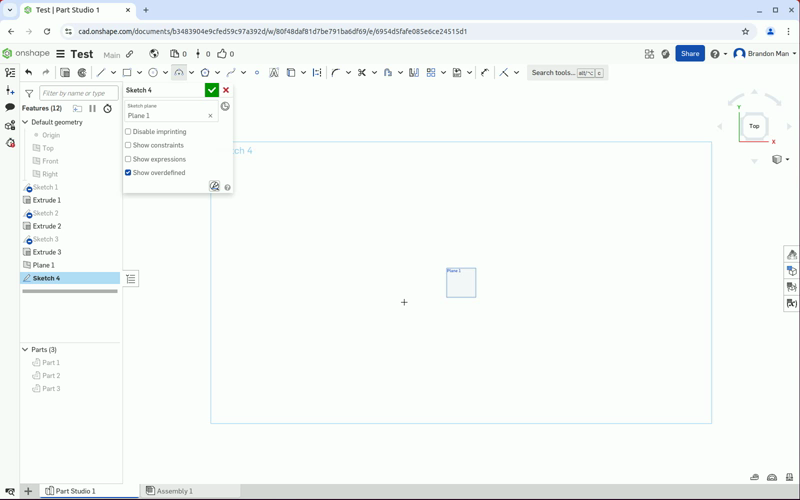
key_up(shift)
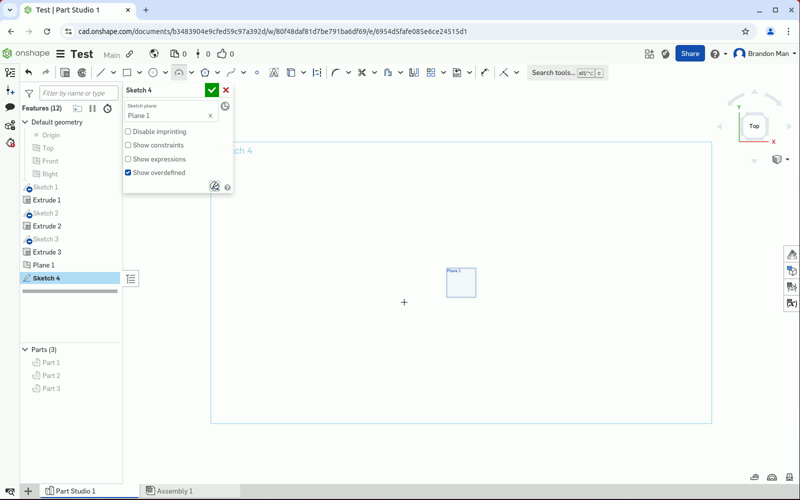
key_down(shift)
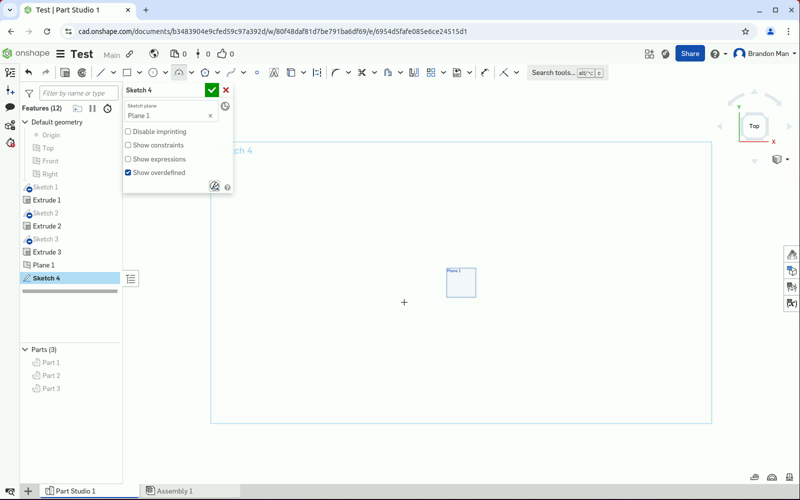
mouse_move(442, 339)
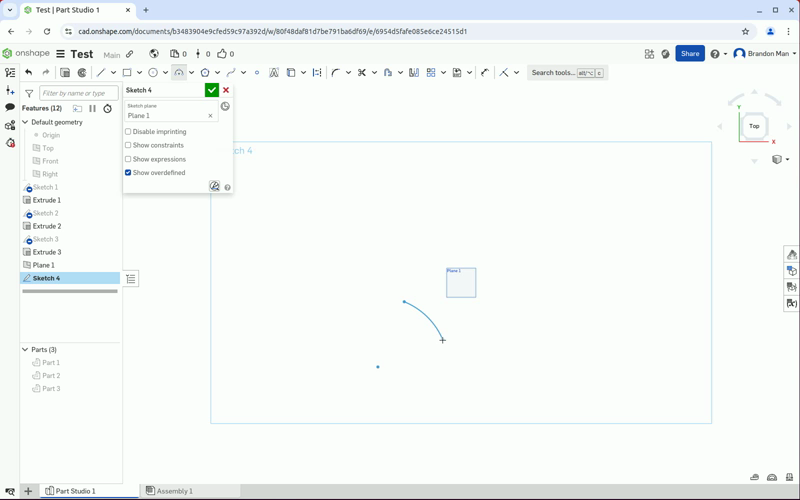
click(442, 339)
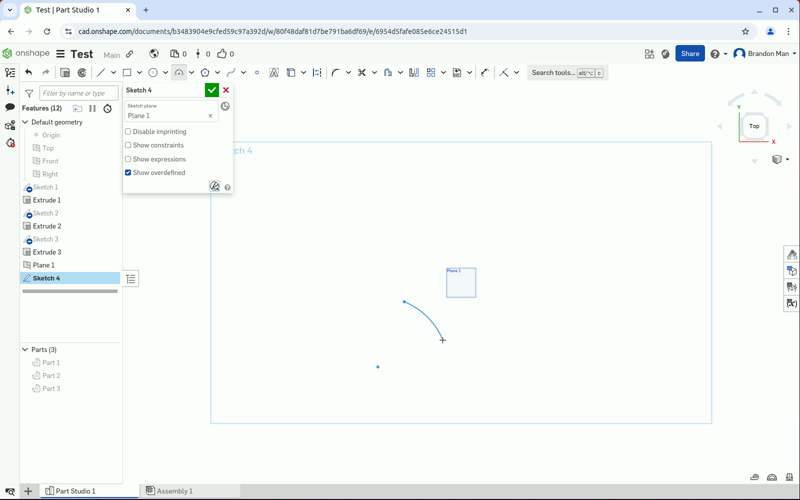
mouse_move(415, 328)
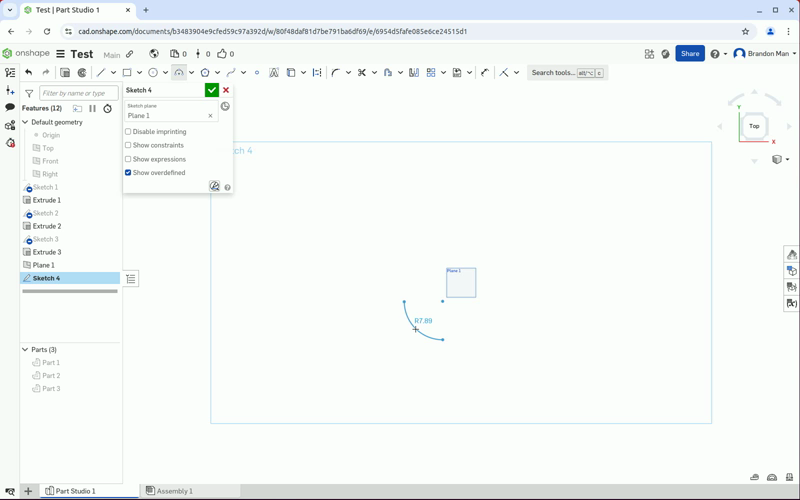
click(415, 328)
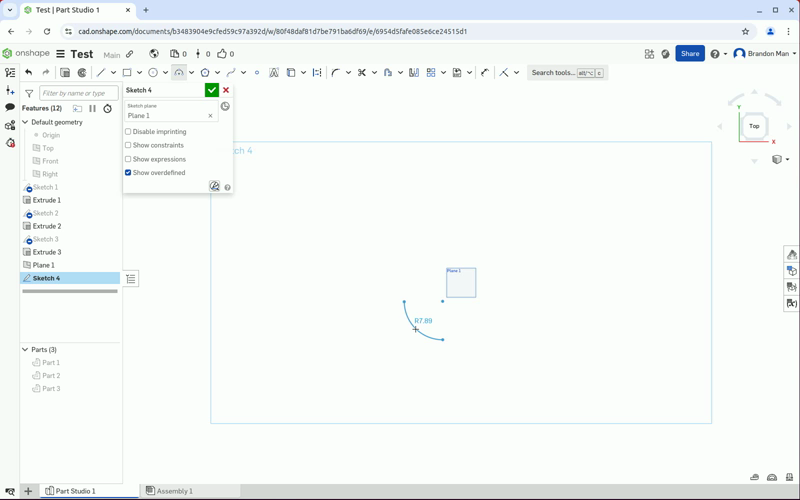
key_up(shift)
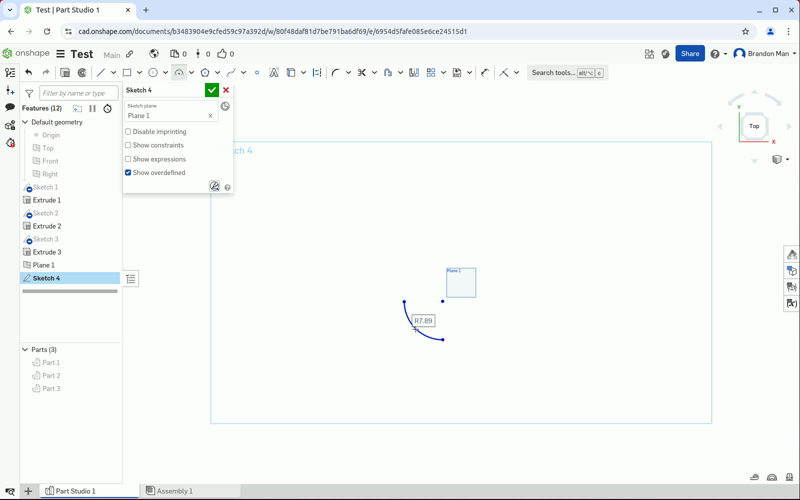
mouse_move(442, 339)
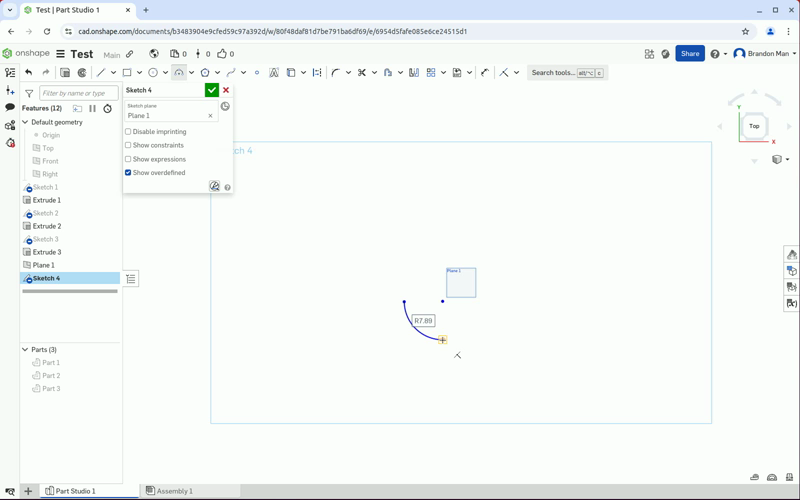
click(442, 339)
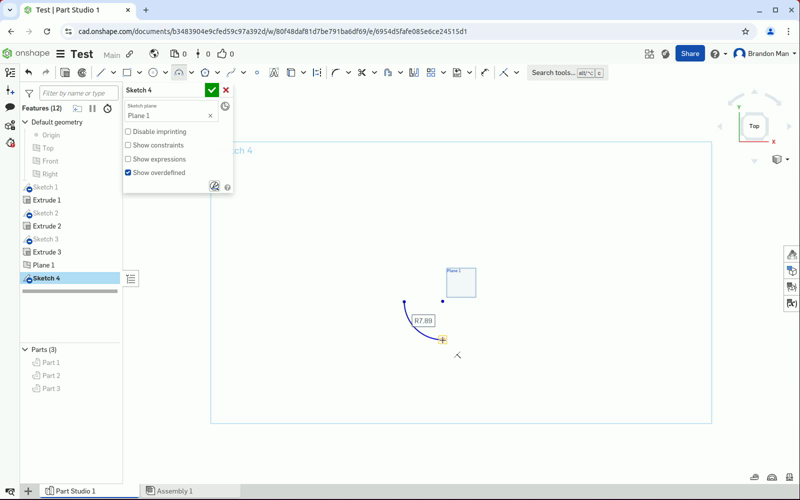
mouse_move(404, 301)
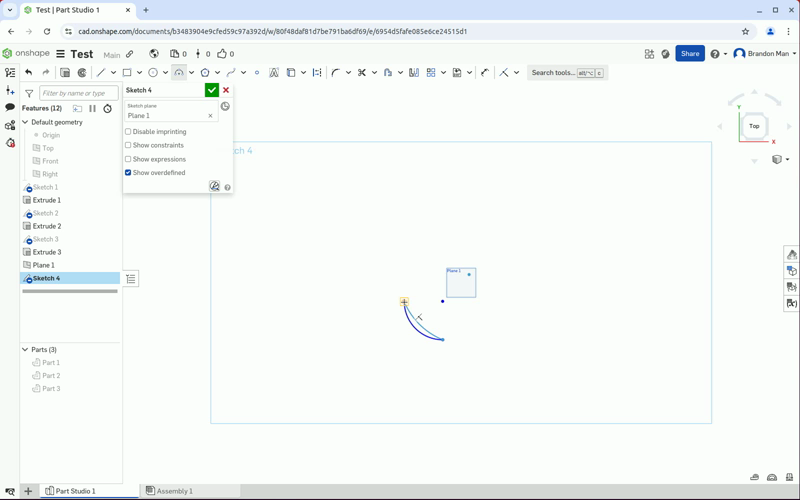
click(404, 301)
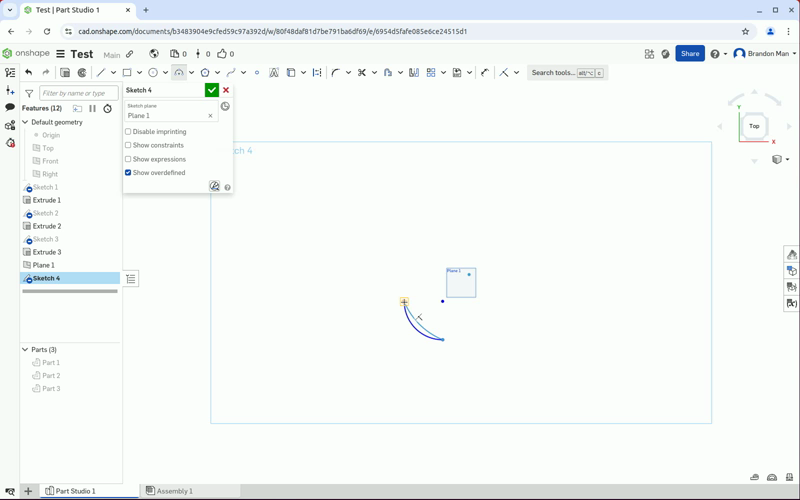
key_down(shift)
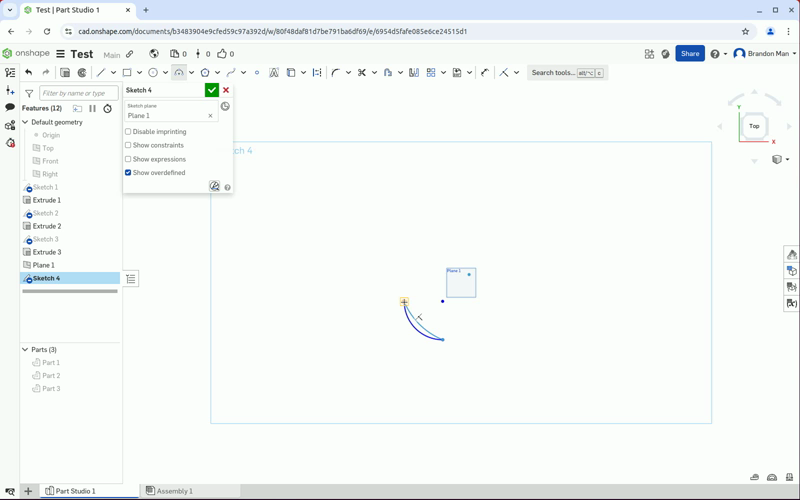
mouse_move(431, 312)
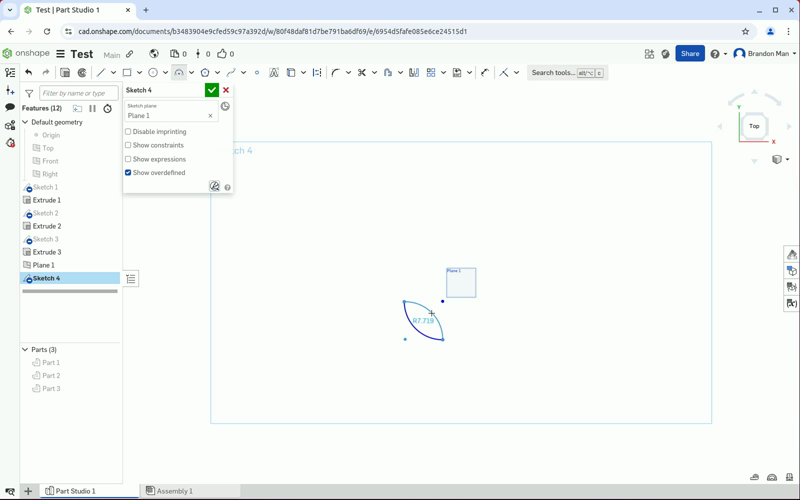
click(431, 312)
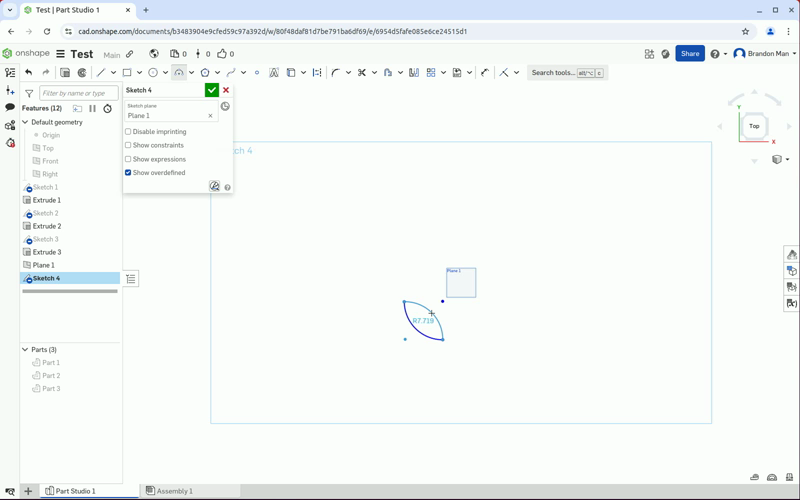
key_up(shift)
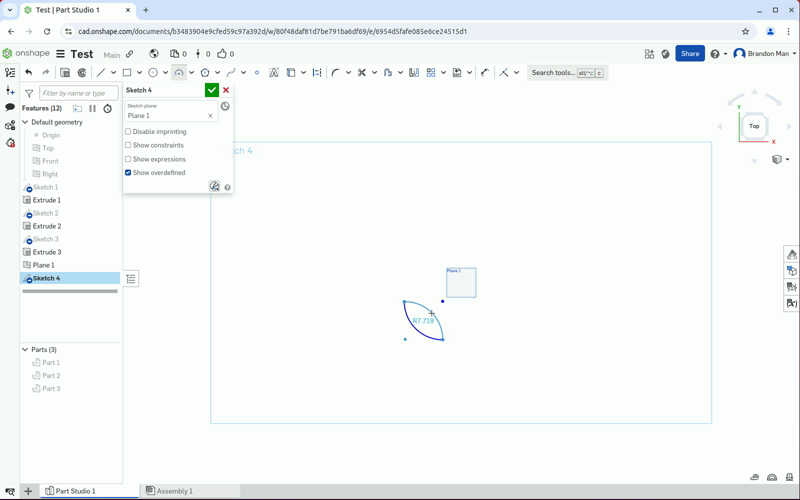
key(esc)
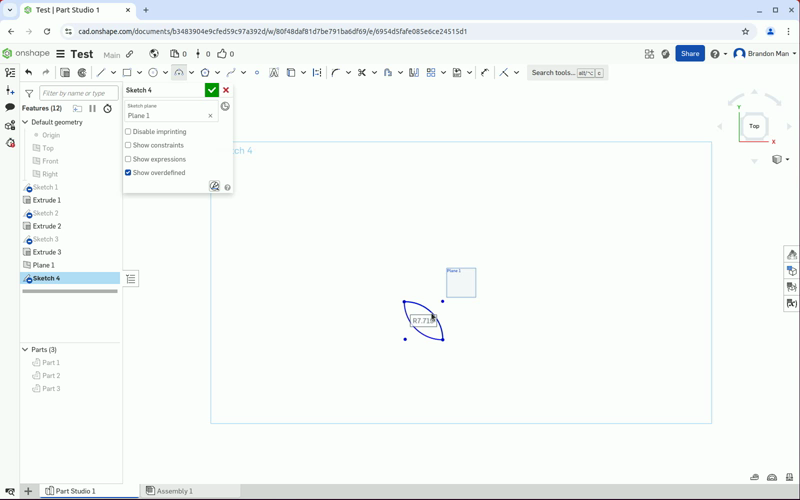
mouse_move(419, 318)
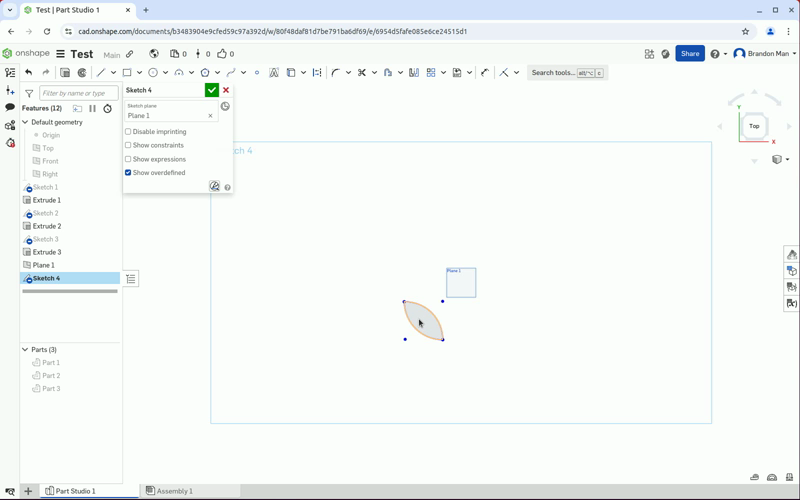
scroll(6)
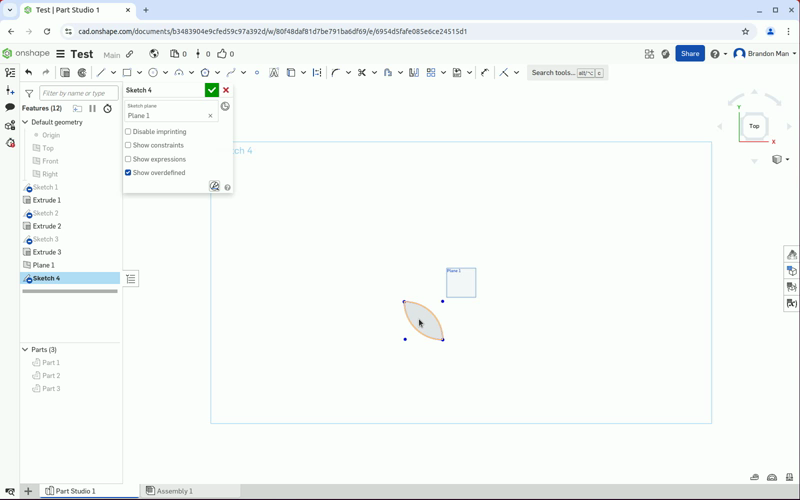
scroll(6)
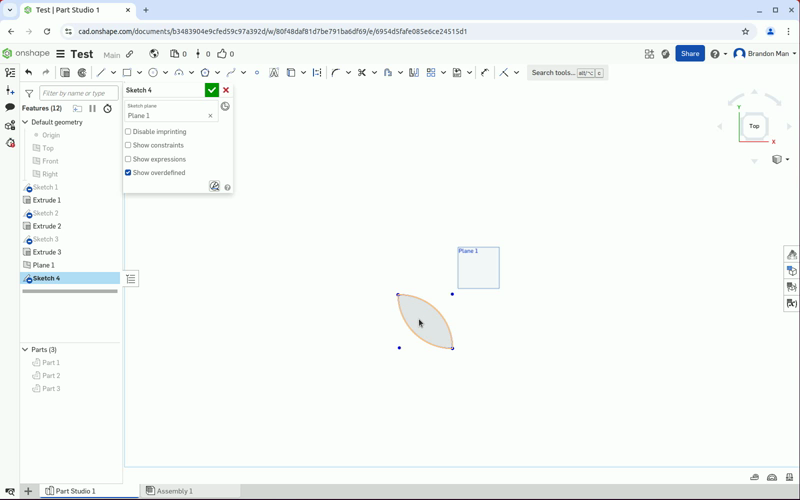
scroll(6)
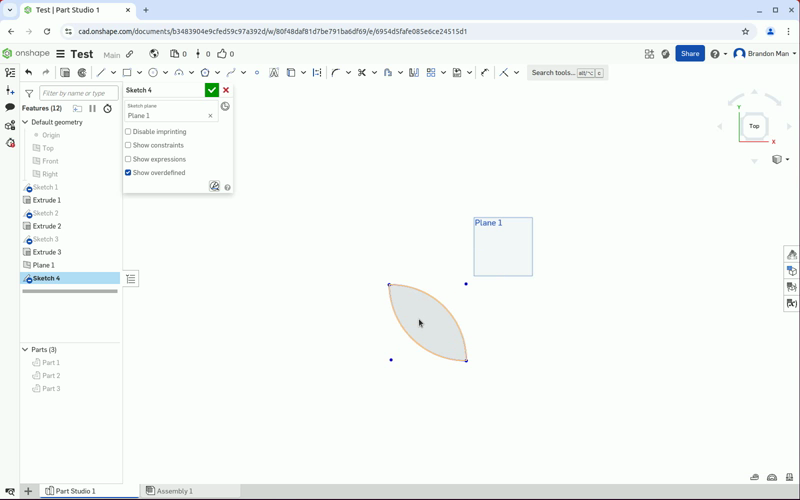
scroll(6)
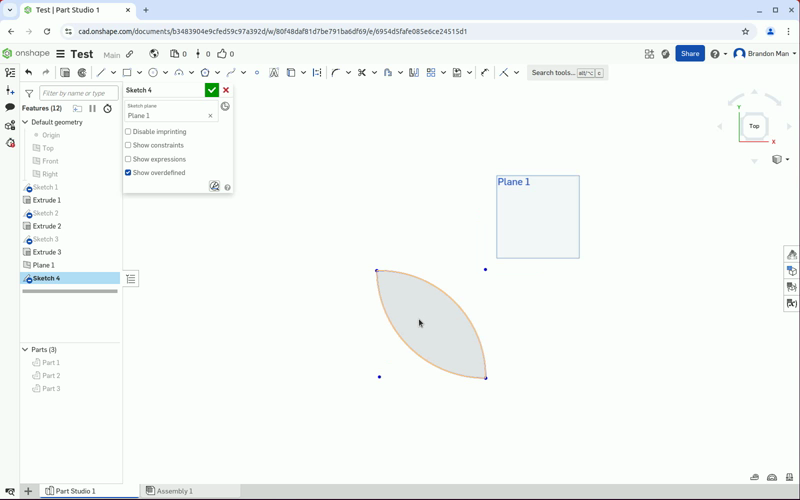
scroll(6)
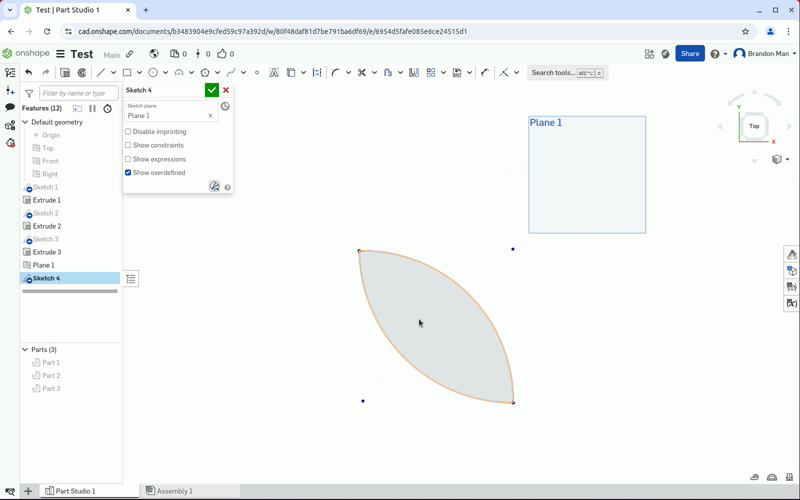
scroll(6)
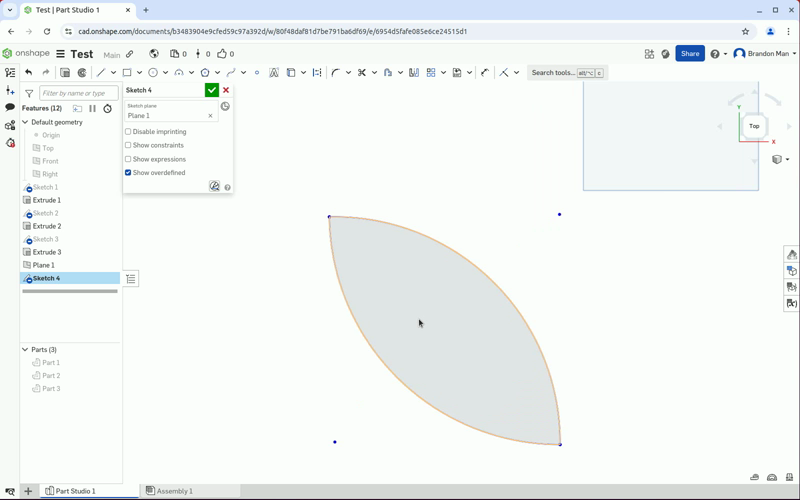
scroll(6)
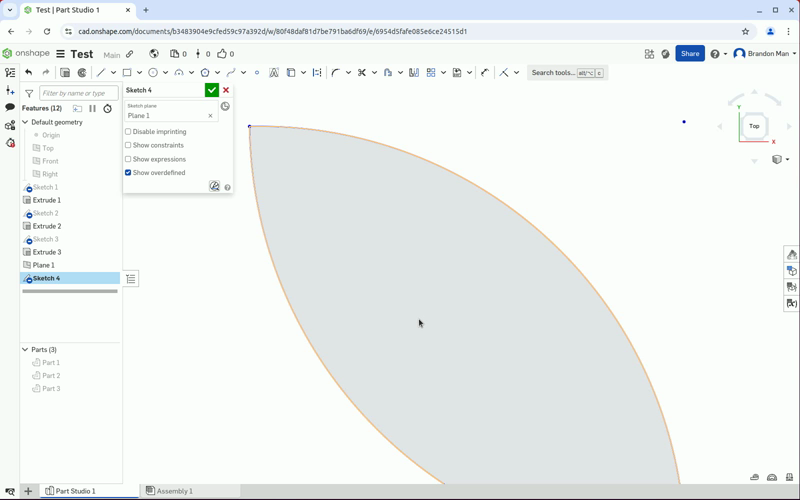
click(419, 318)
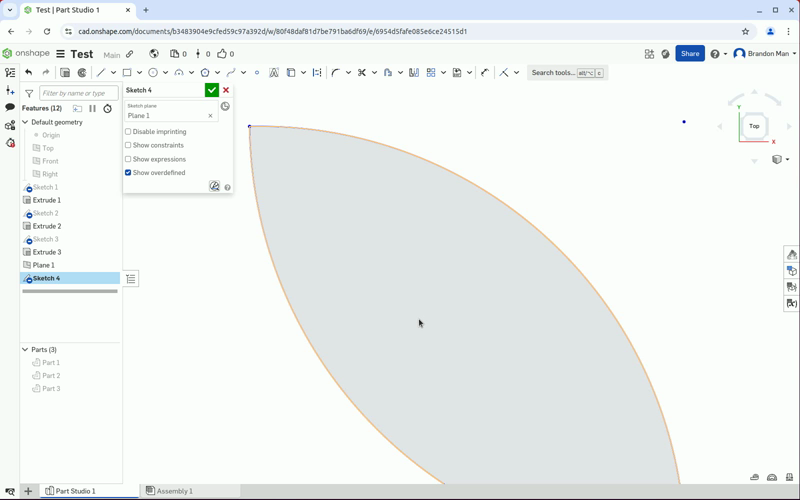
scroll(-6)
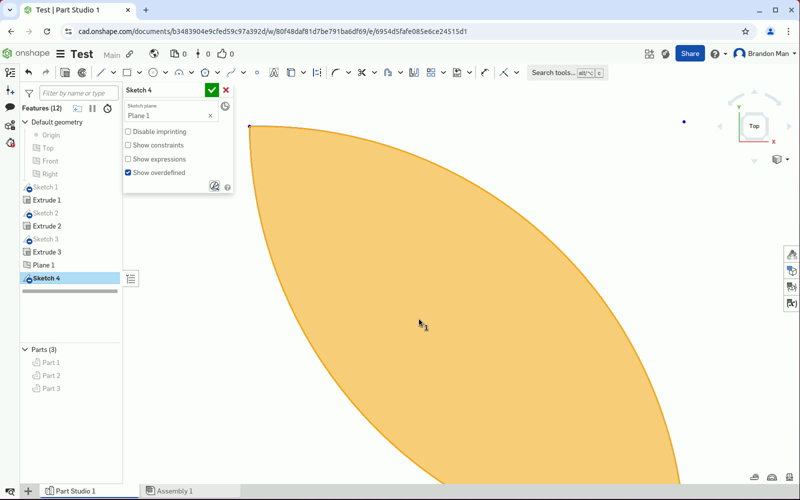
scroll(-6)
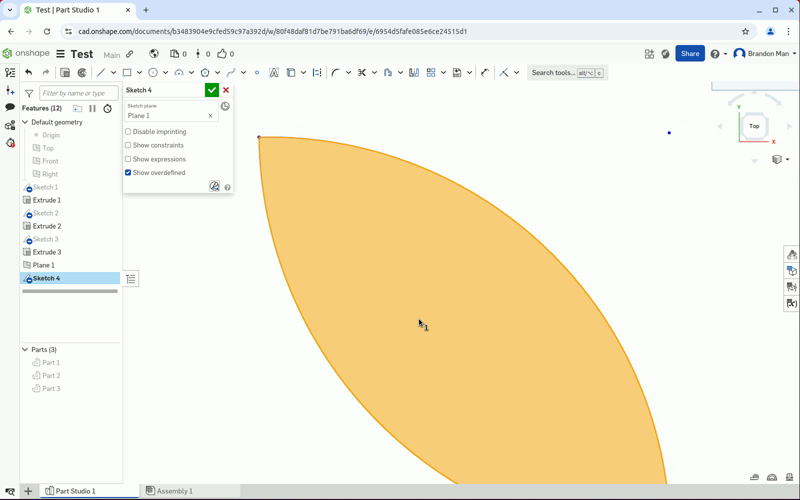
scroll(-6)
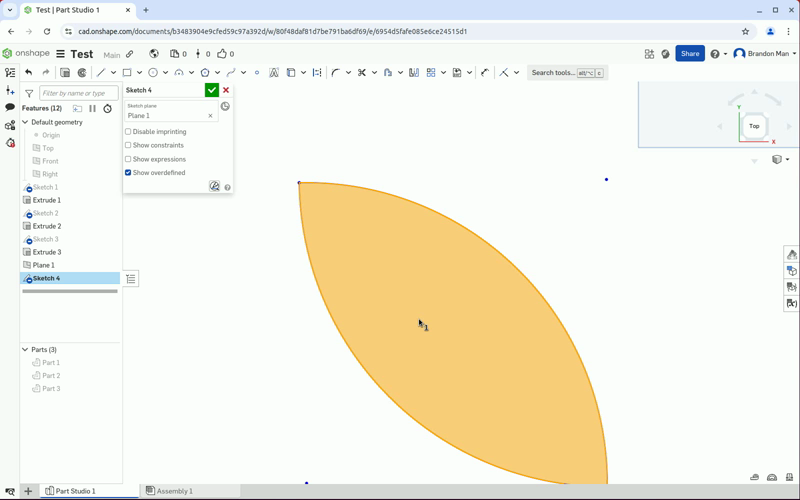
scroll(-6)
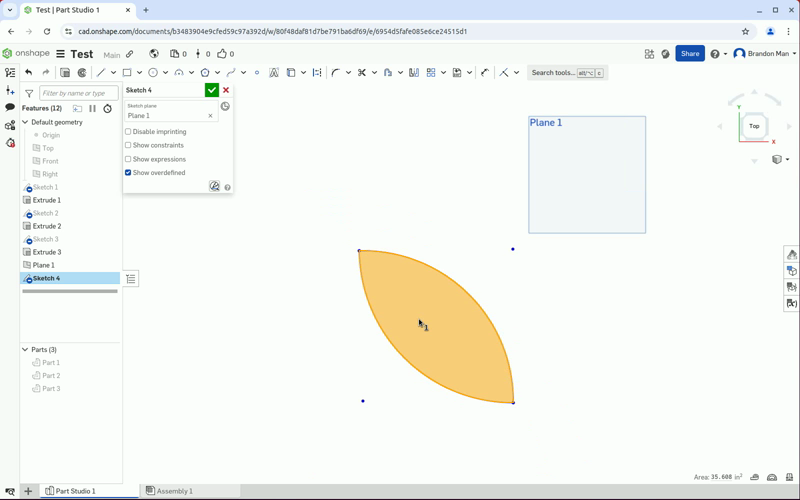
scroll(-6)
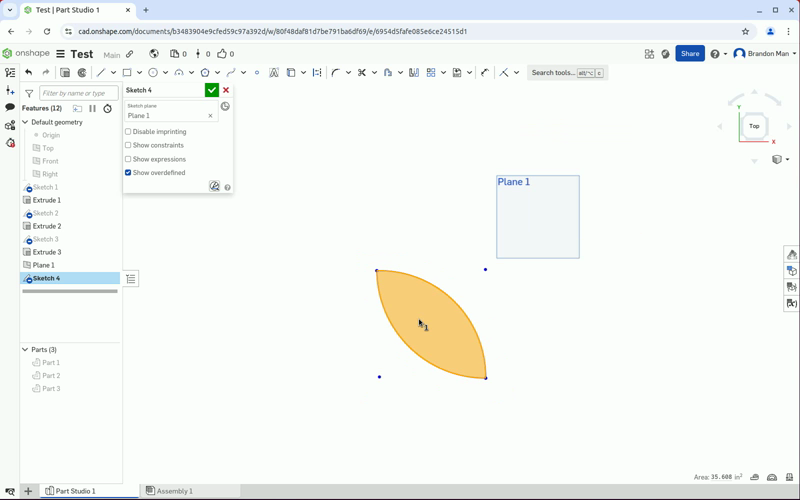
scroll(-6)
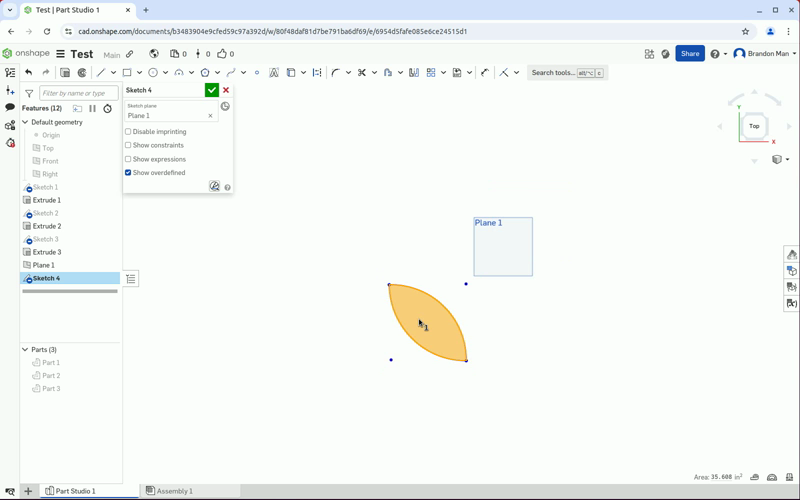
scroll(-6)
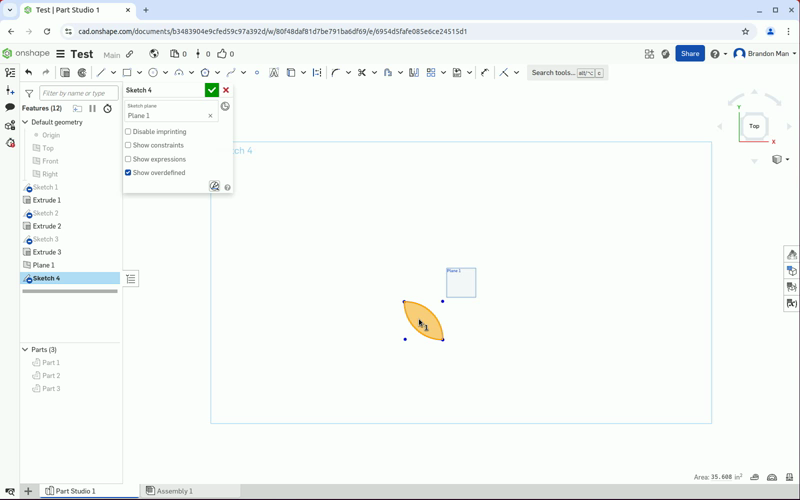
mouse_move(73, 352)
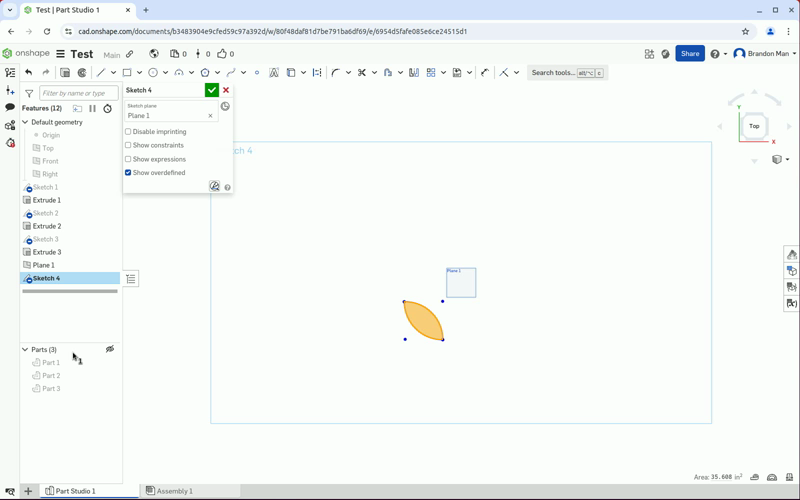
key(shift+y)
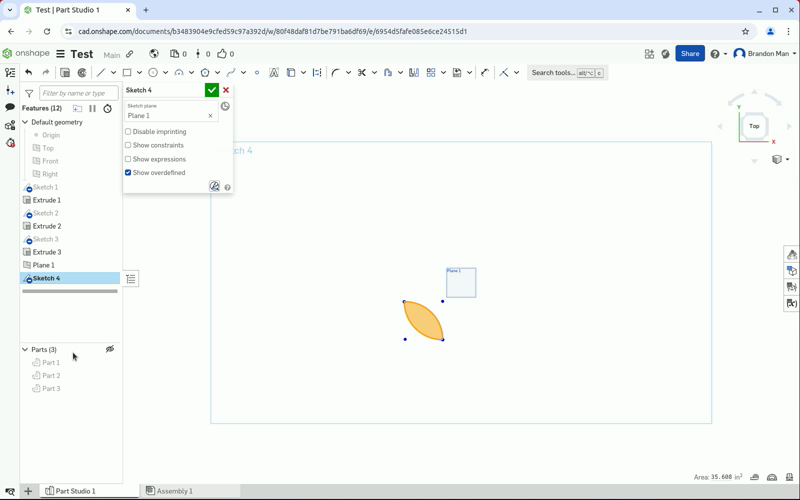
key(shift+e)
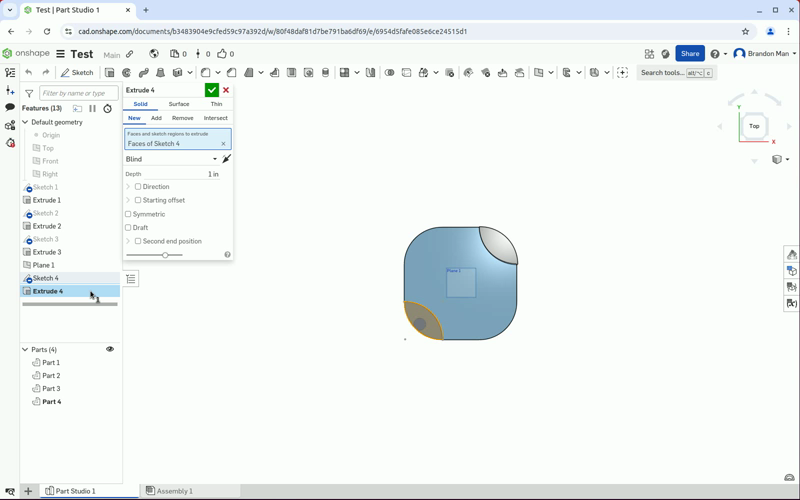
mouse_move(143, 106)
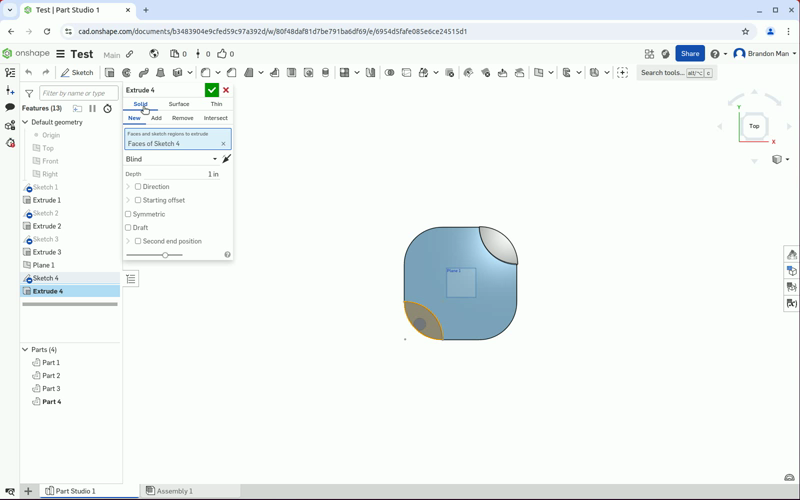
click(143, 106)
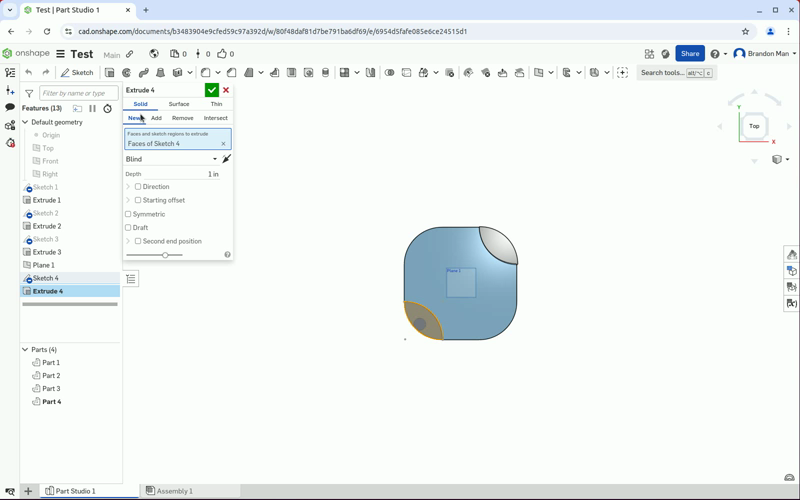
mouse_move(137, 120)
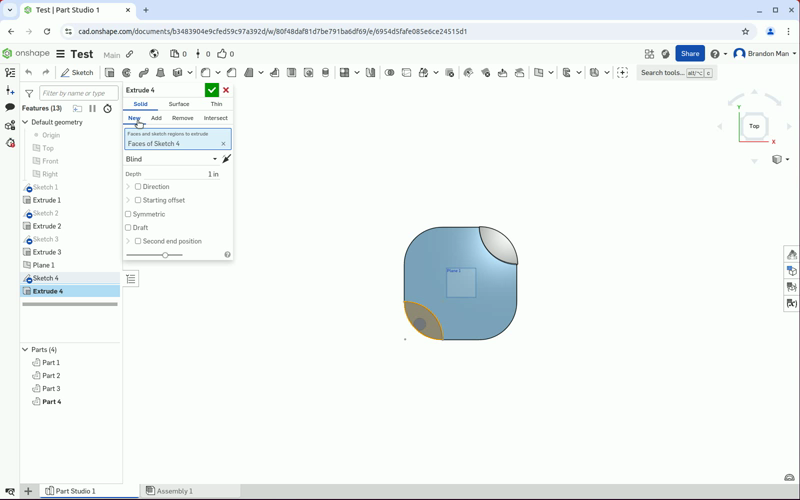
click(137, 120)
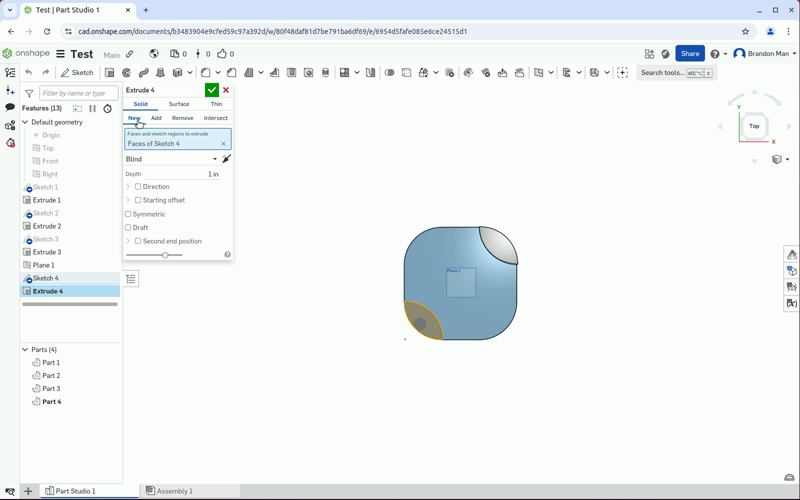
key(tab, 4)
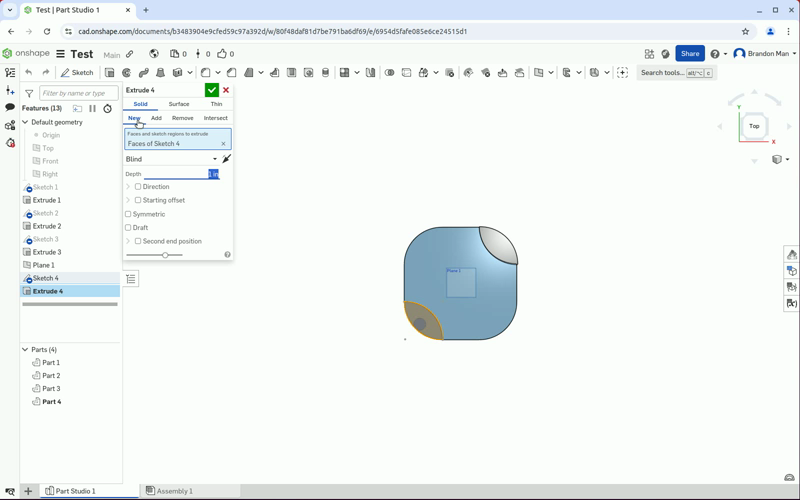
text(11.554)
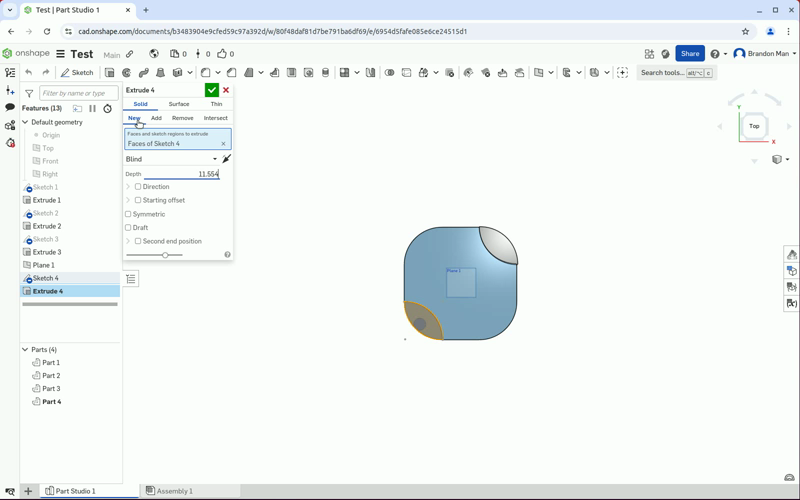
key(enter)
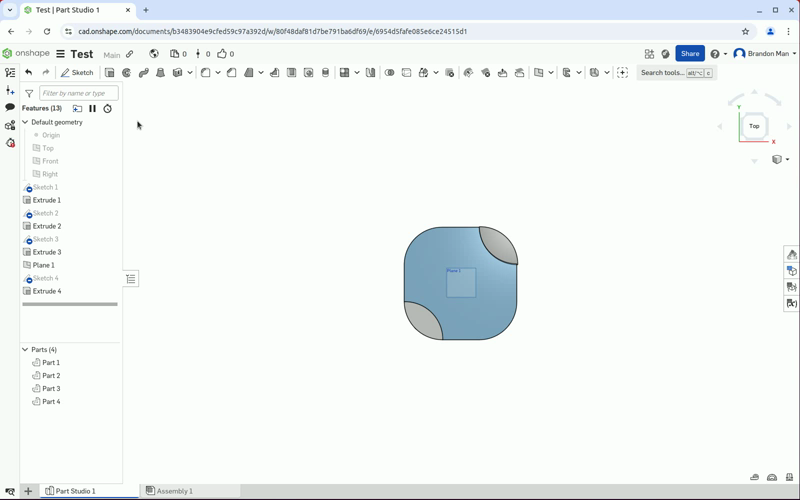
key(shift+h)
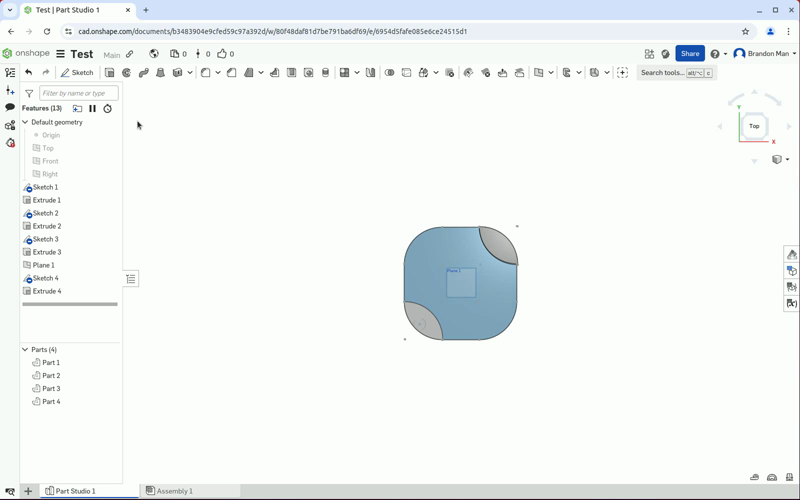
key(shift+h)
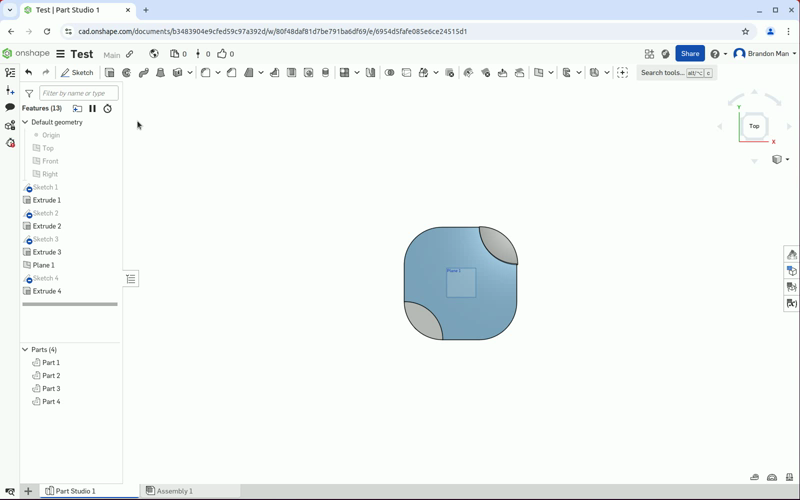
mouse_move(73, 189)
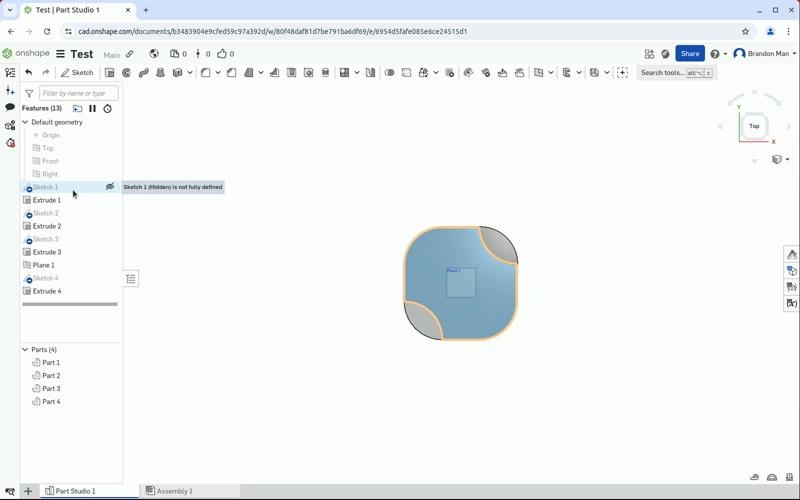
click(73, 189)
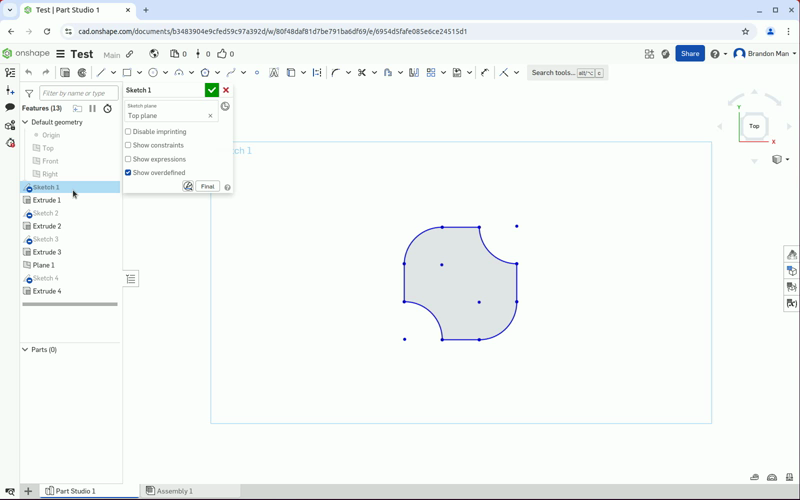
mouse_move(229, 92)
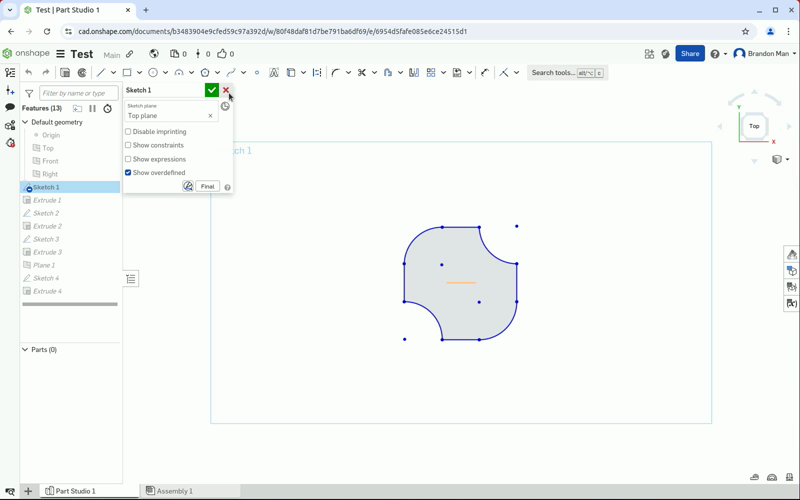
click(229, 92)
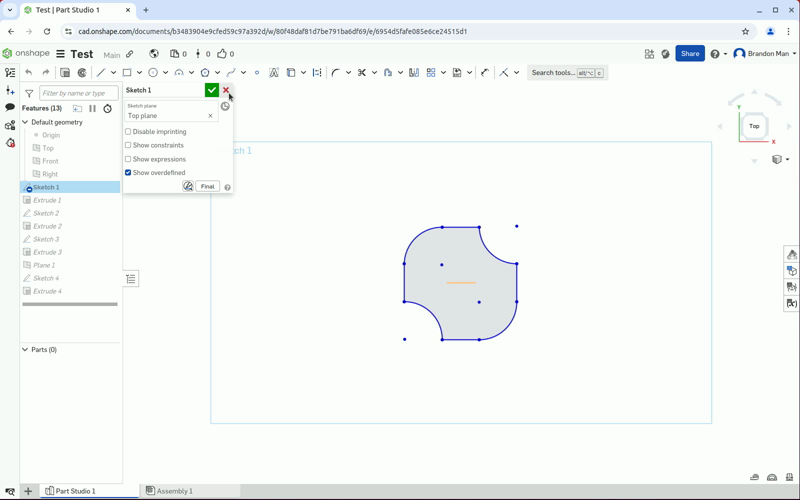
key(shift+s)
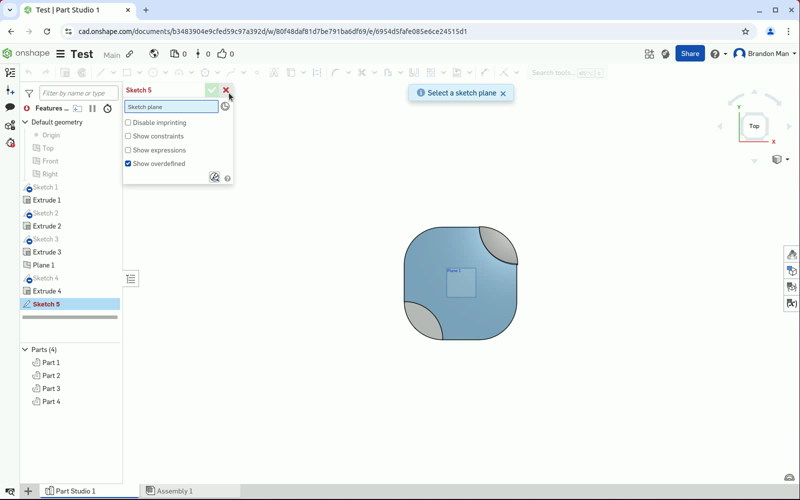
mouse_move(73, 267)
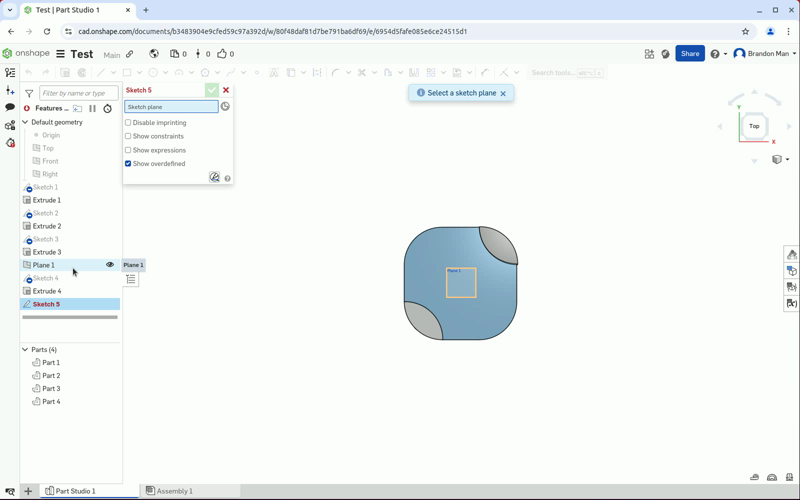
click(73, 267)
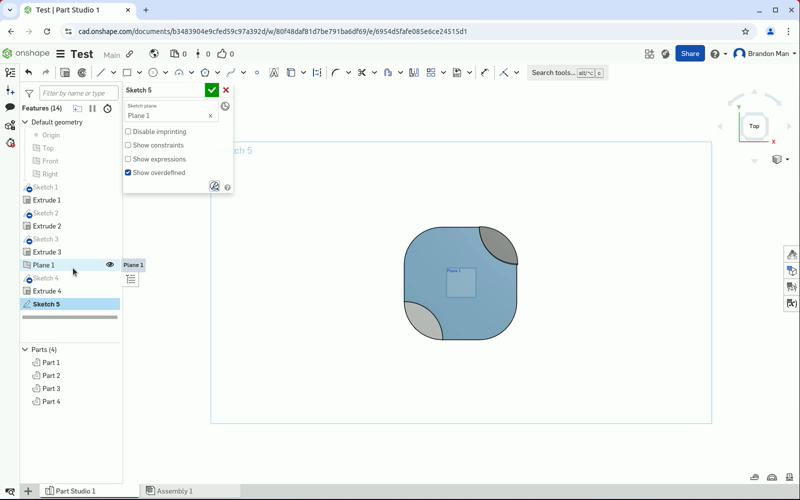
mouse_move(73, 352)
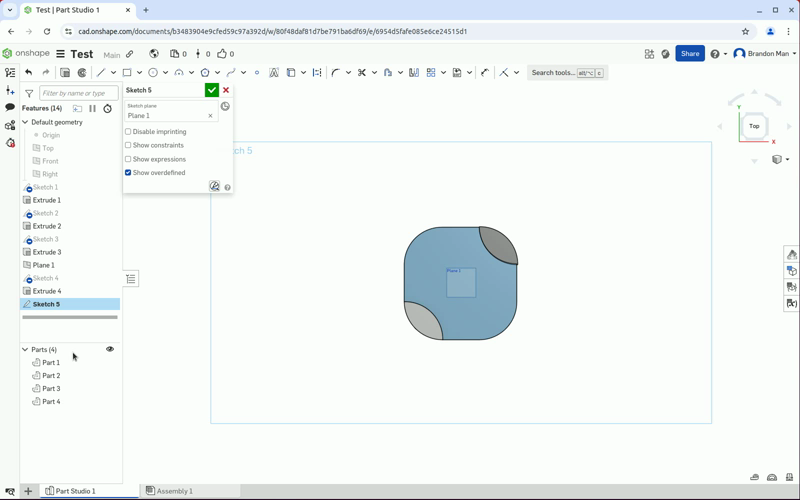
key(y)
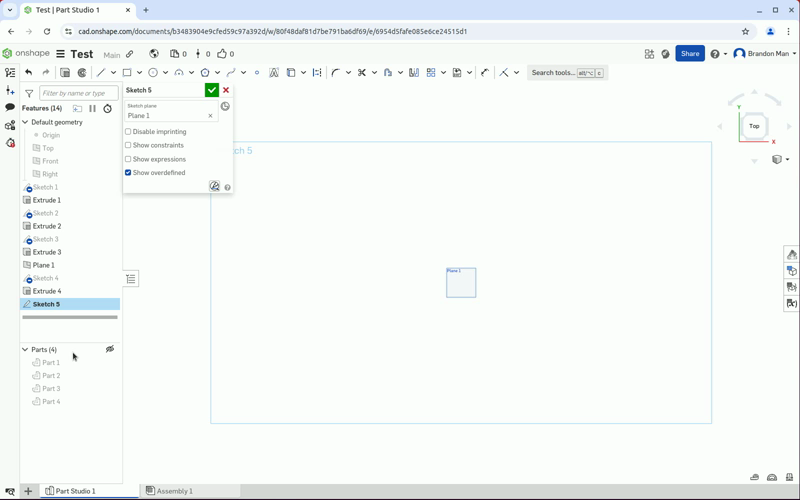
key(a)
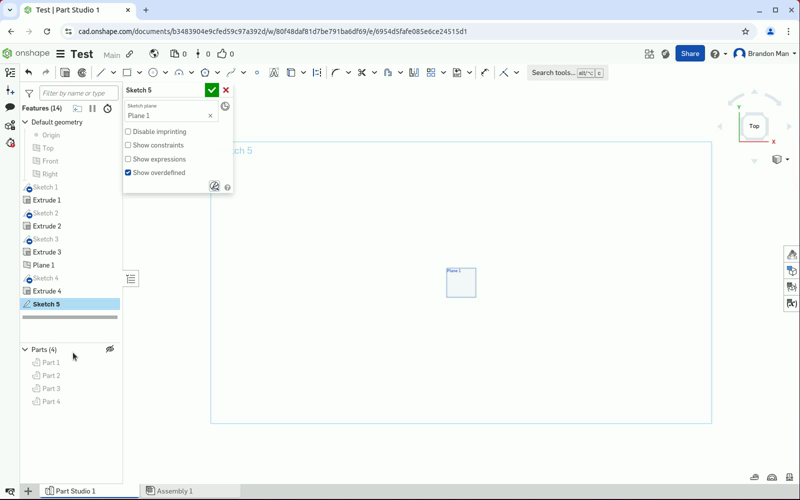
key_down(shift)
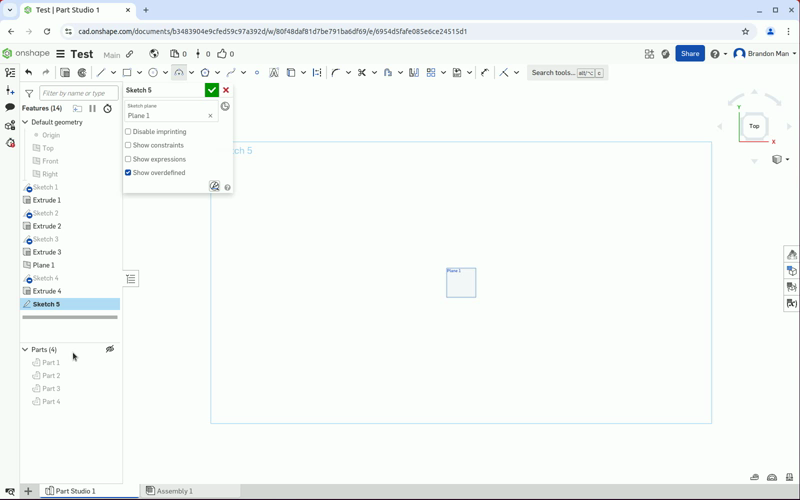
mouse_move(404, 301)
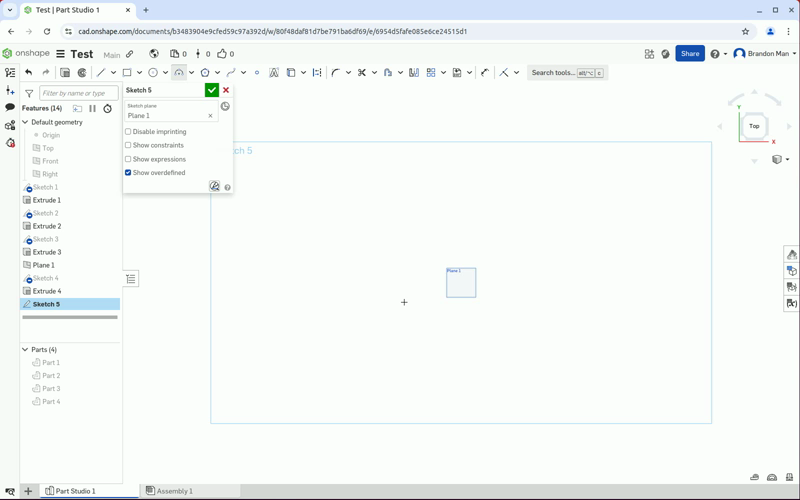
click(404, 301)
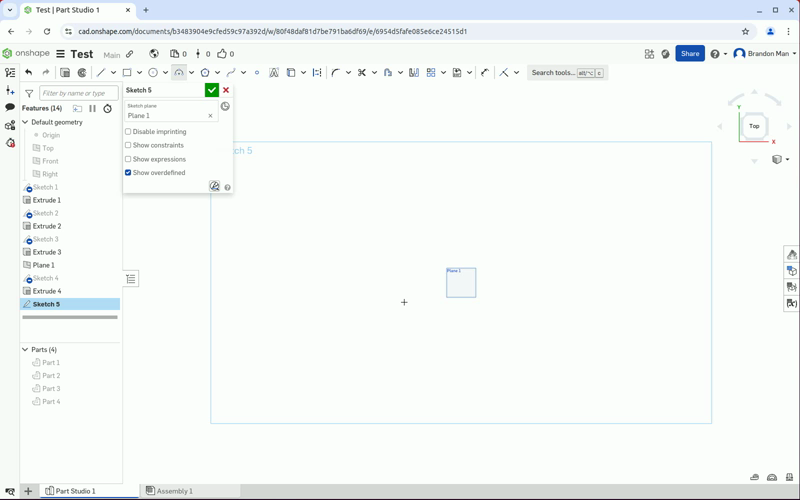
key_up(shift)
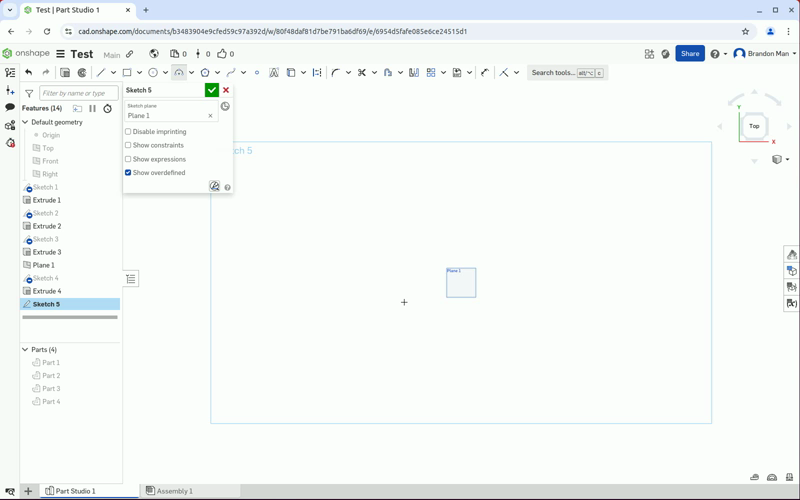
key_down(shift)
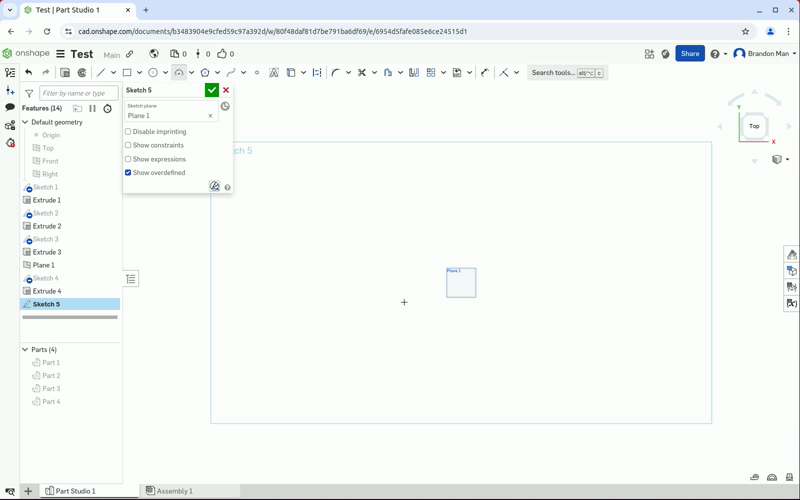
mouse_move(442, 339)
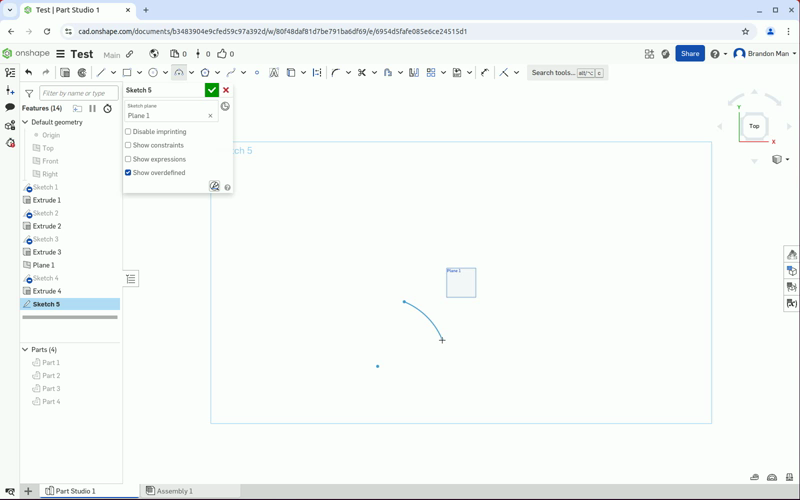
click(442, 339)
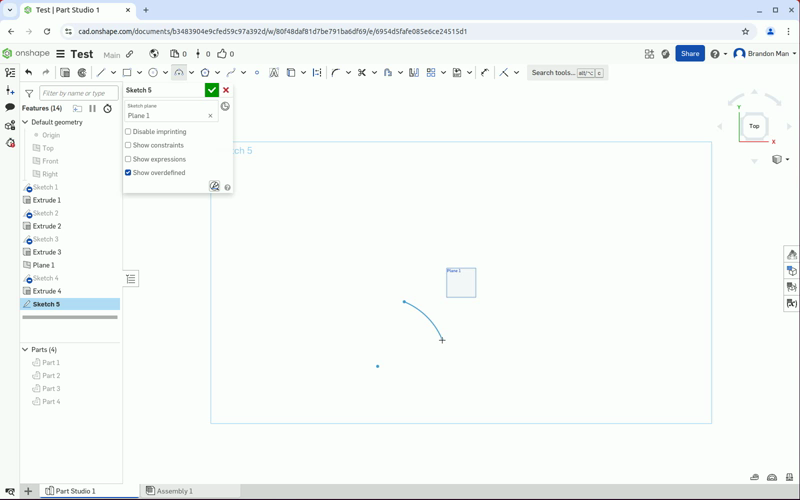
mouse_move(431, 312)
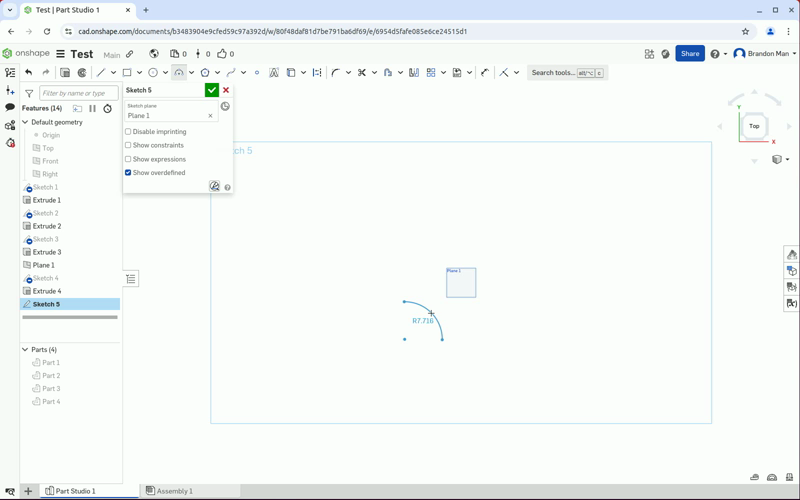
click(431, 312)
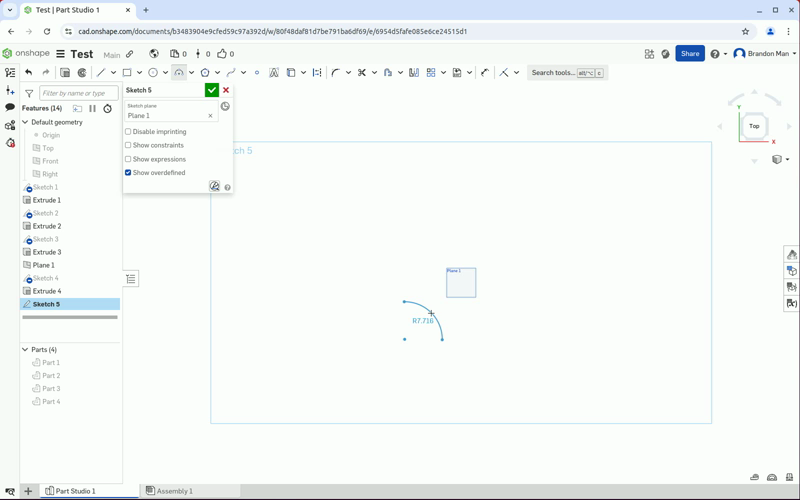
key_up(shift)
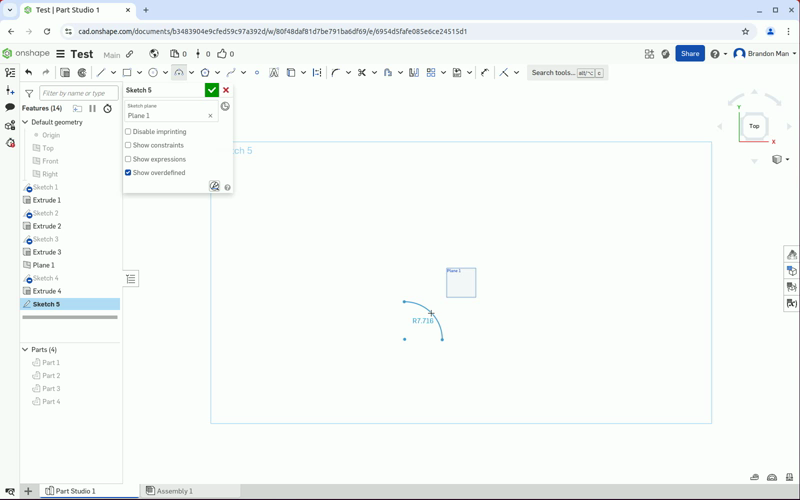
key(esc)
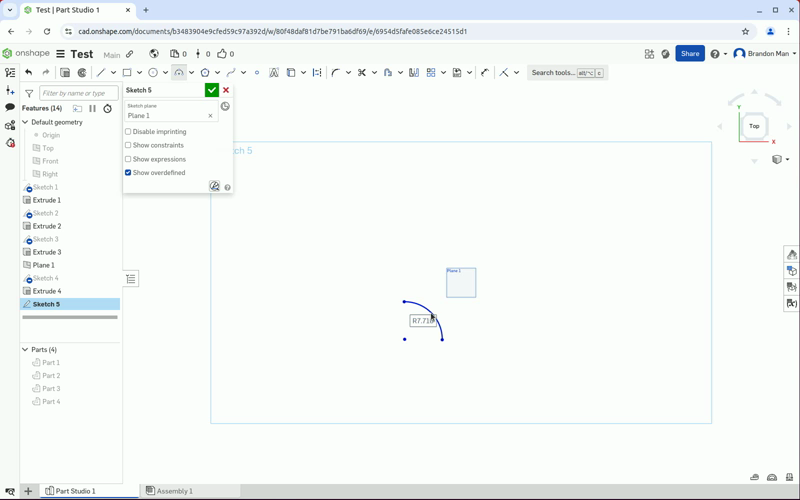
key(l)
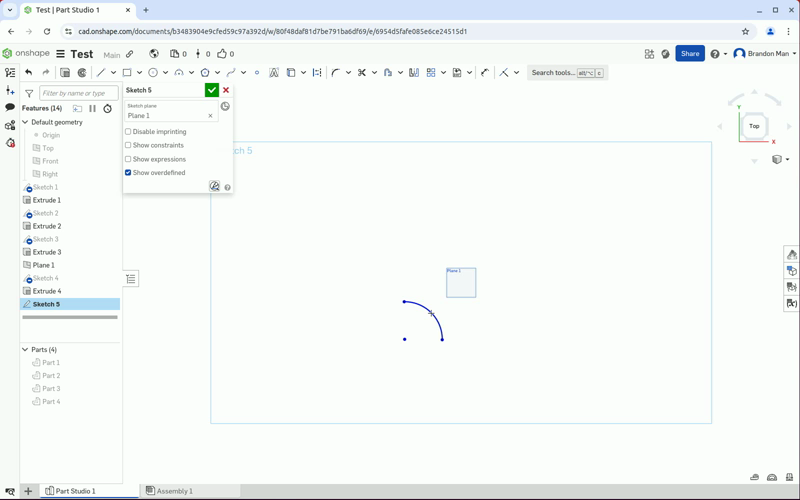
mouse_move(442, 339)
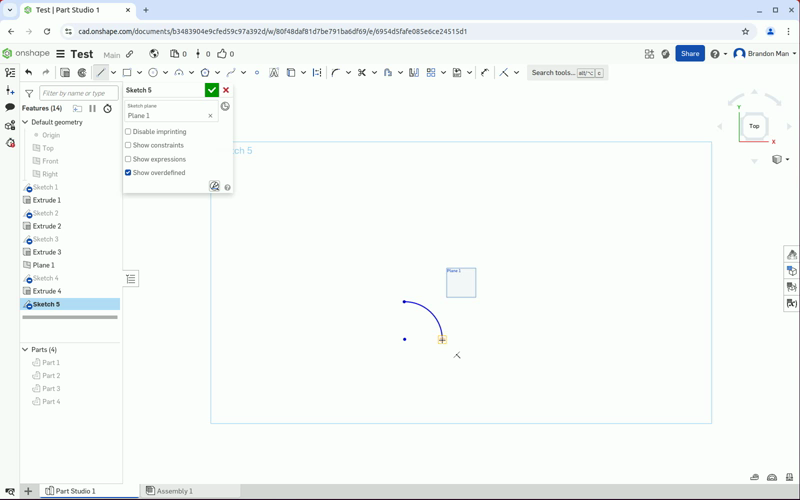
click(442, 339)
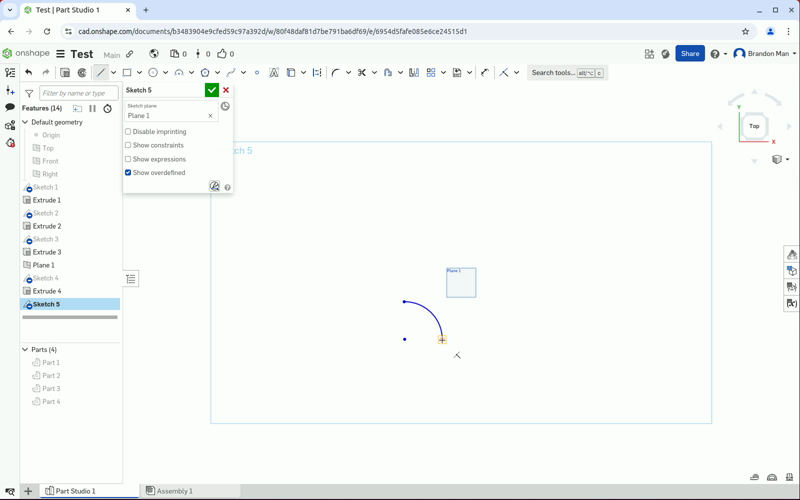
key_down(shift)
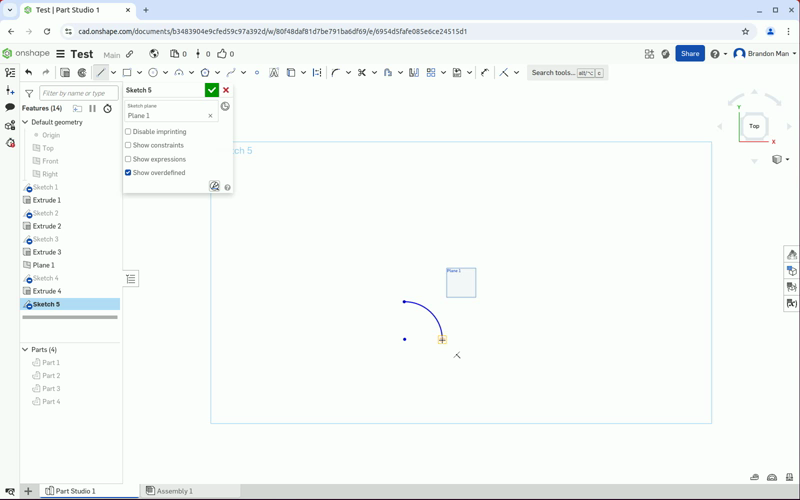
mouse_move(472, 339)
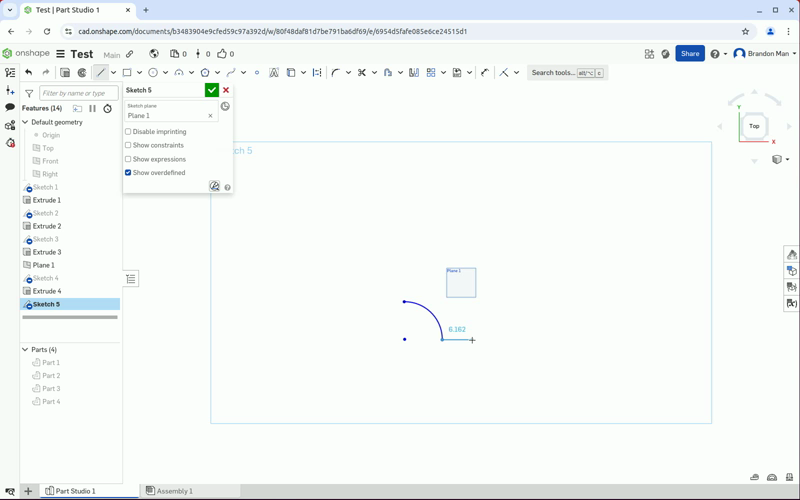
mouse_move(479, 339)
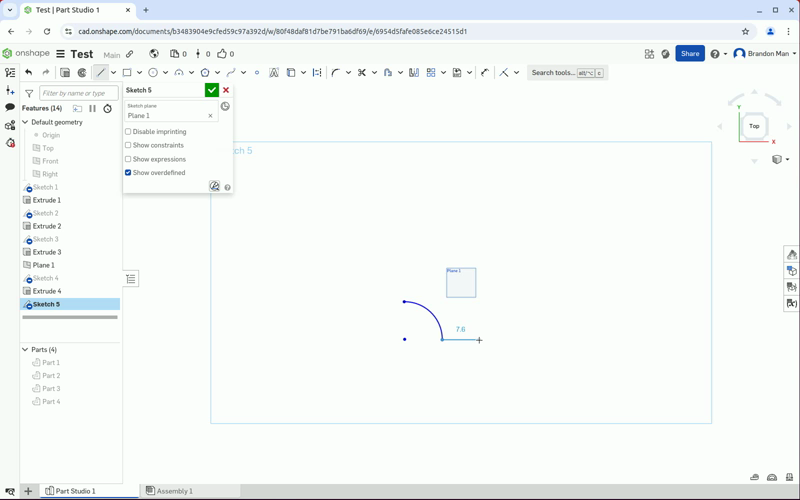
click(479, 339)
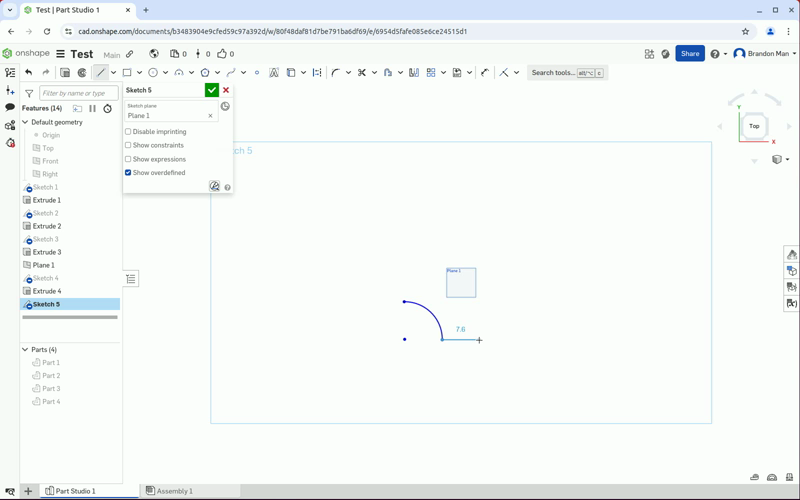
key_up(shift)
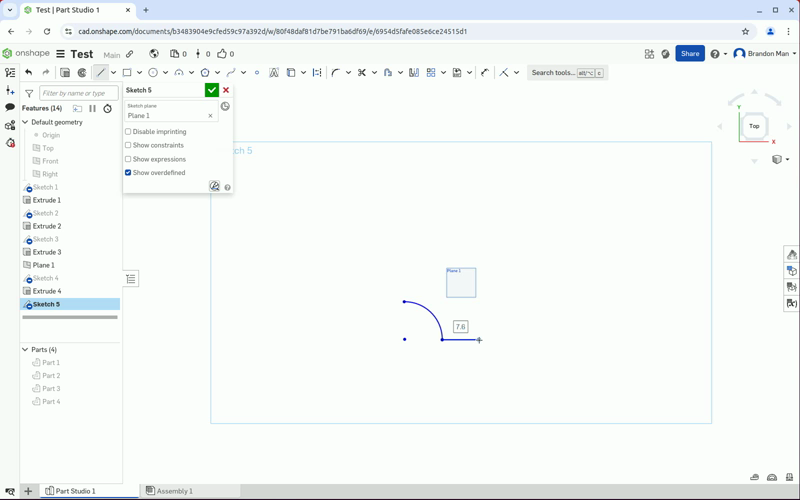
key(esc)
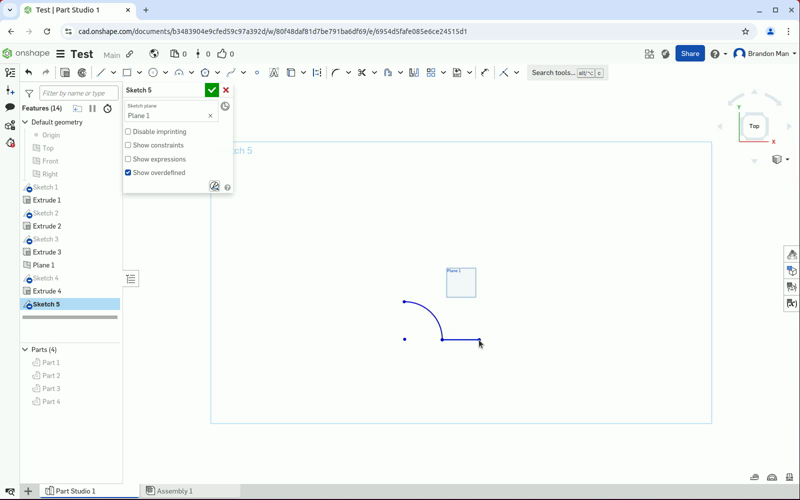
key(a)
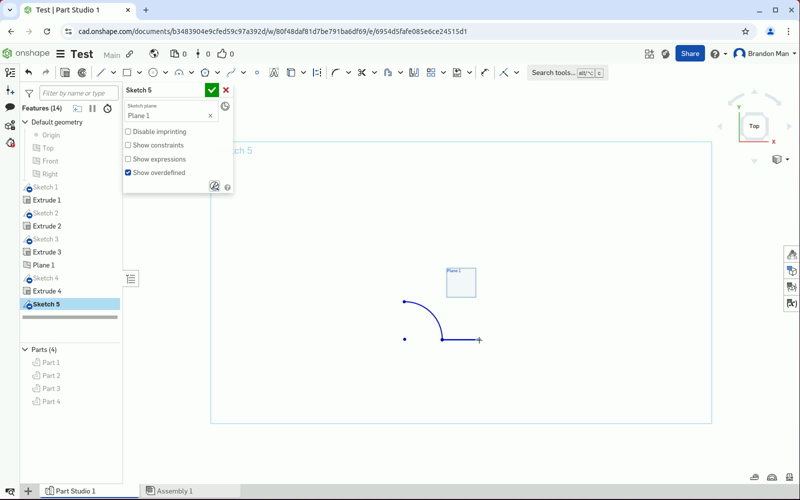
mouse_move(479, 339)
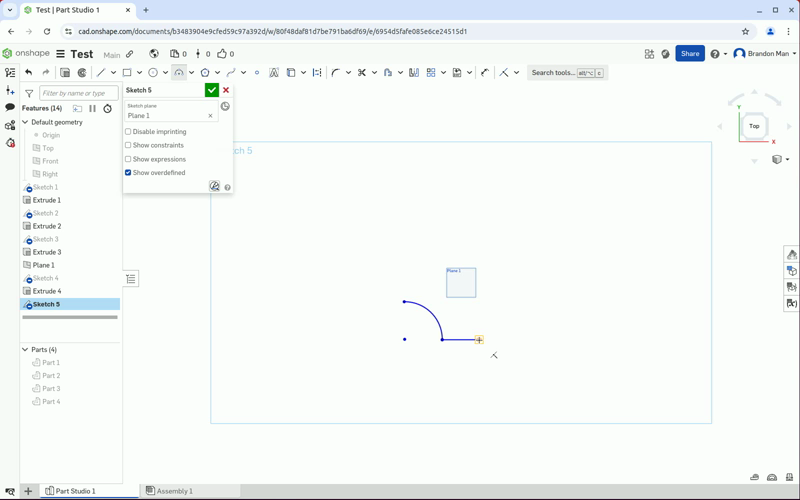
click(479, 339)
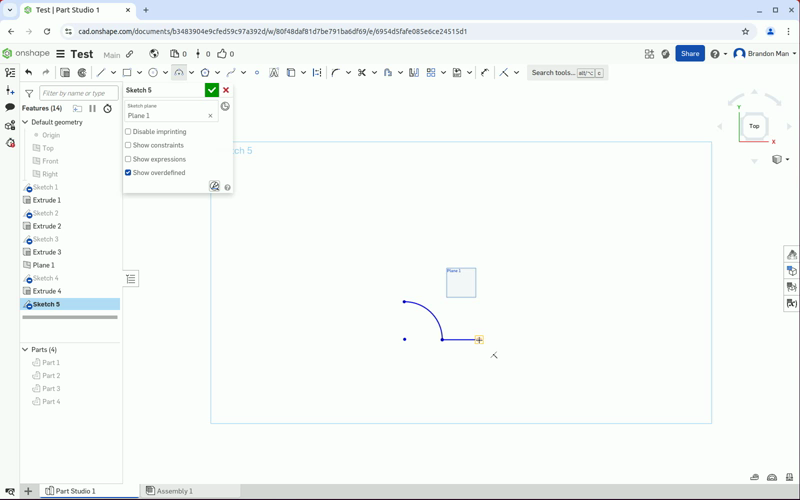
key_down(shift)
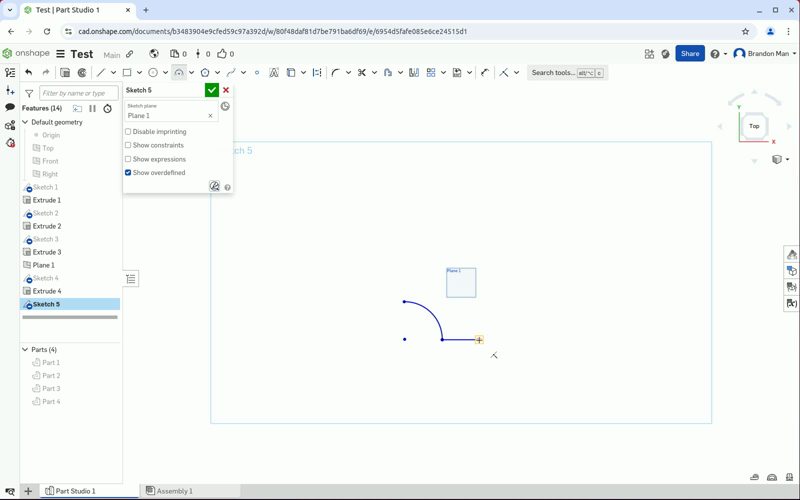
mouse_move(516, 301)
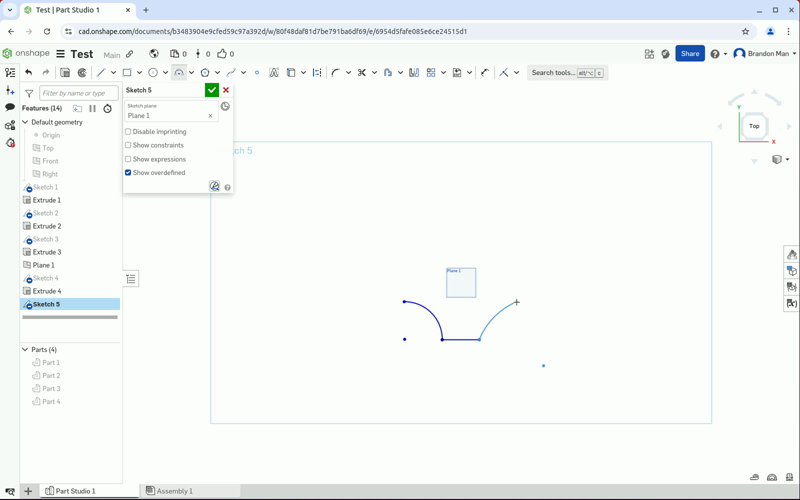
click(516, 301)
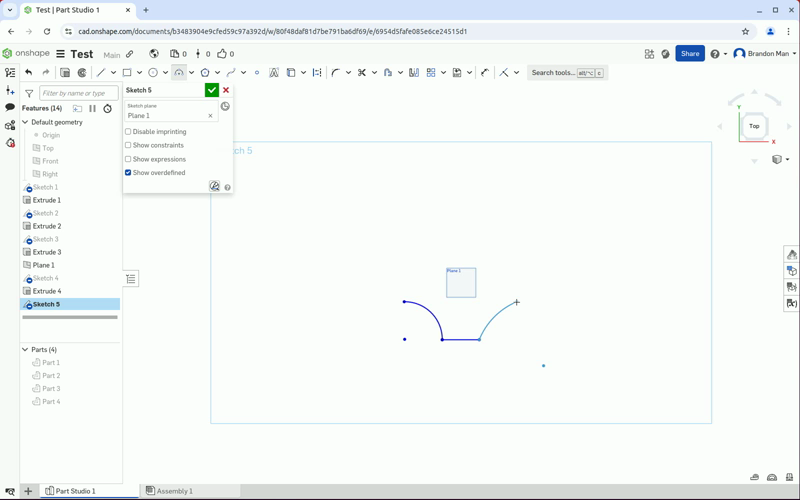
mouse_move(505, 328)
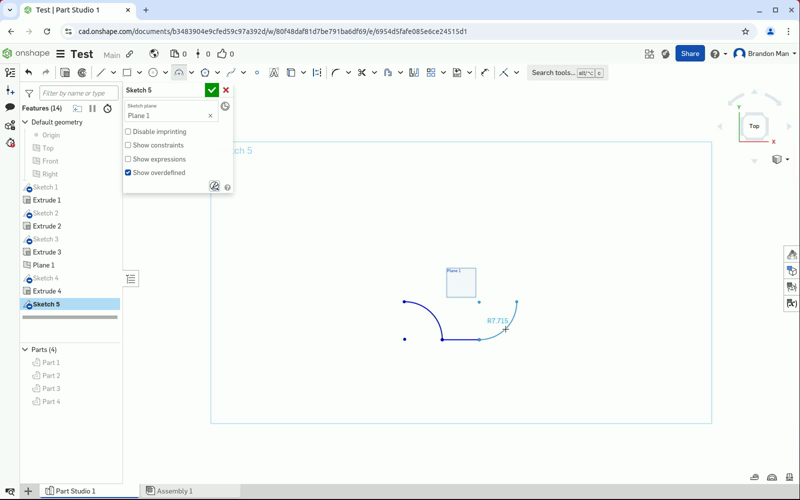
click(505, 328)
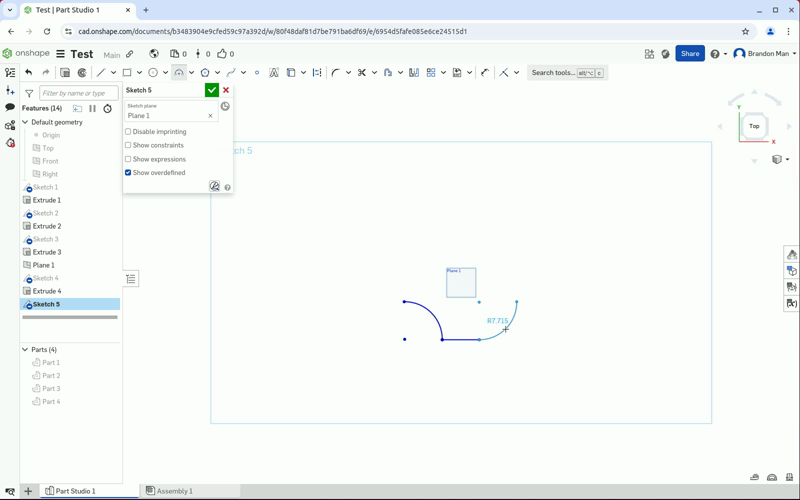
key_up(shift)
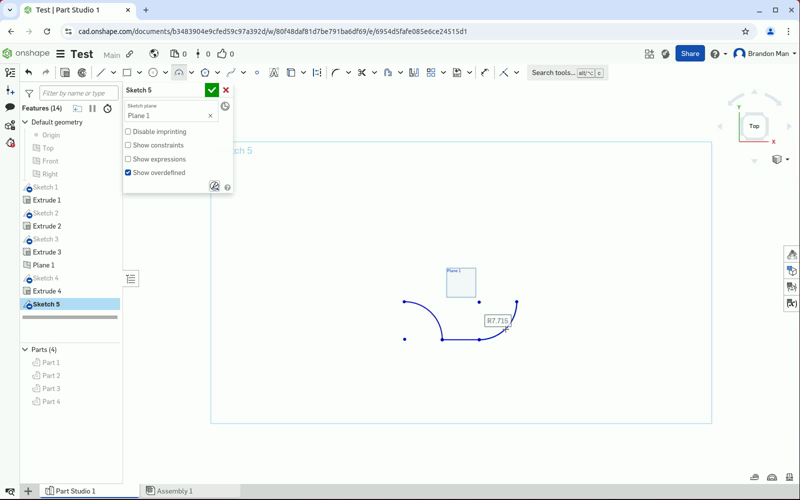
key(esc)
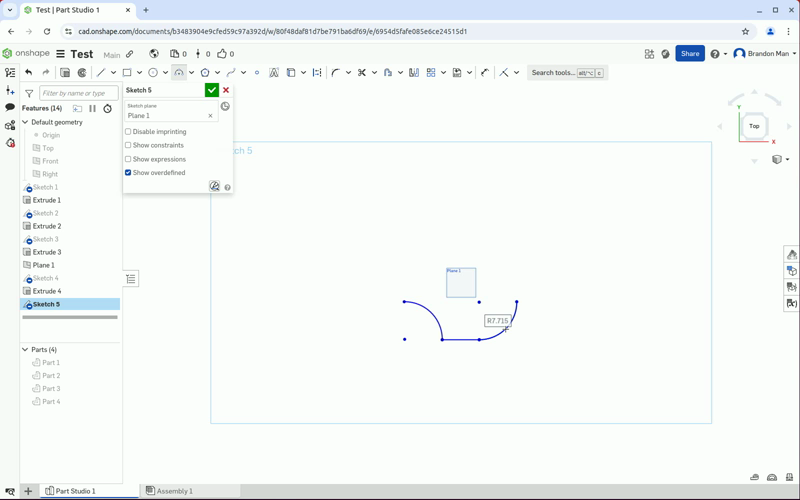
key(l)
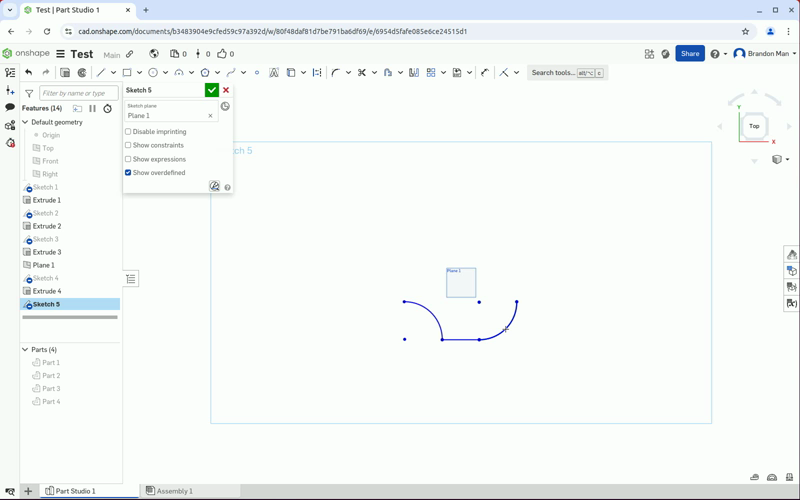
mouse_move(516, 301)
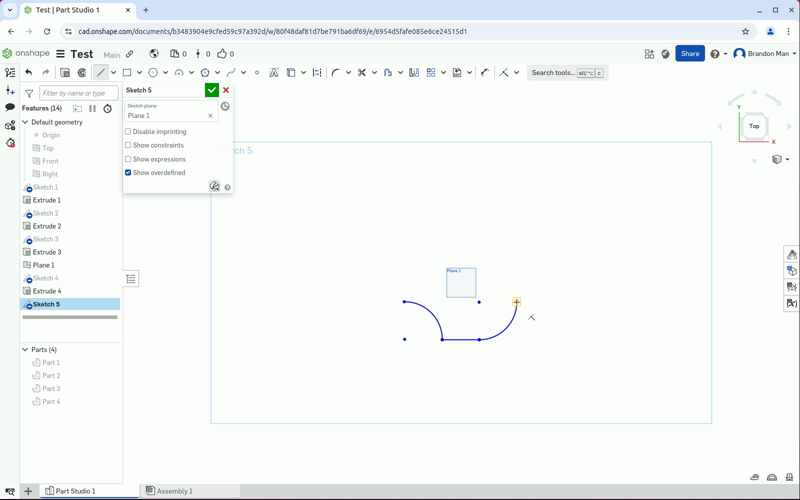
click(516, 301)
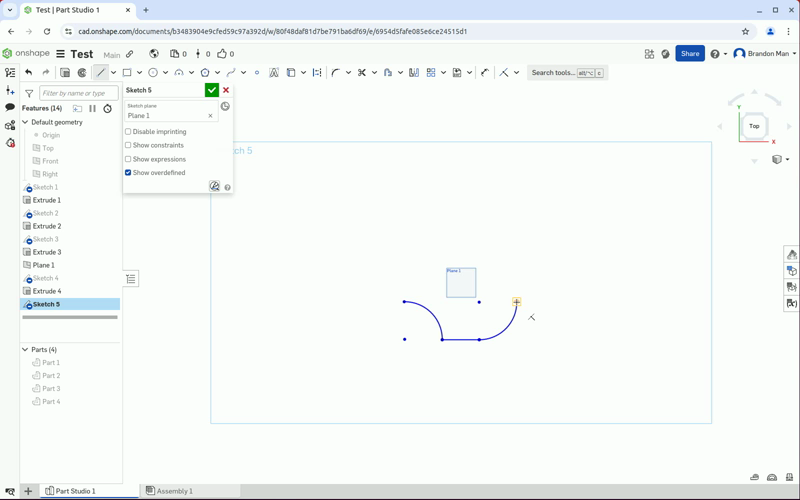
key_down(shift)
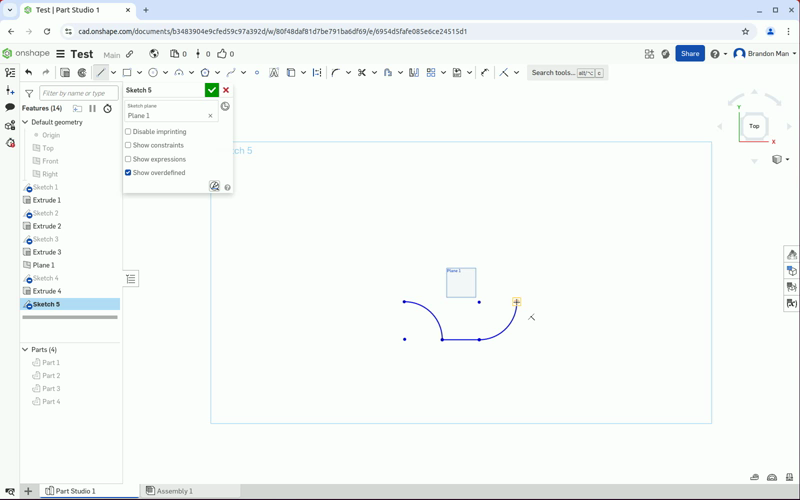
mouse_move(546, 301)
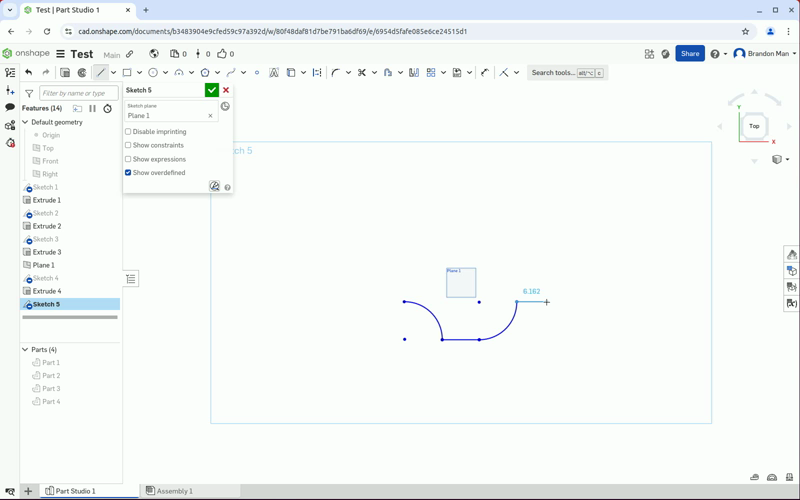
mouse_move(516, 263)
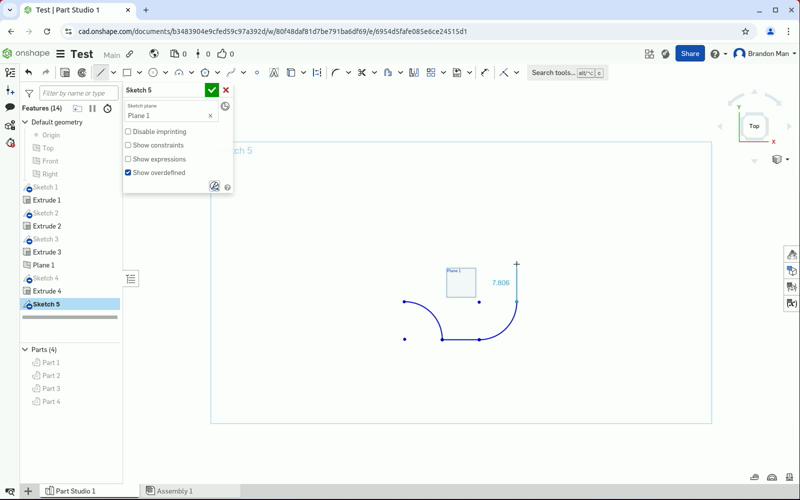
click(516, 263)
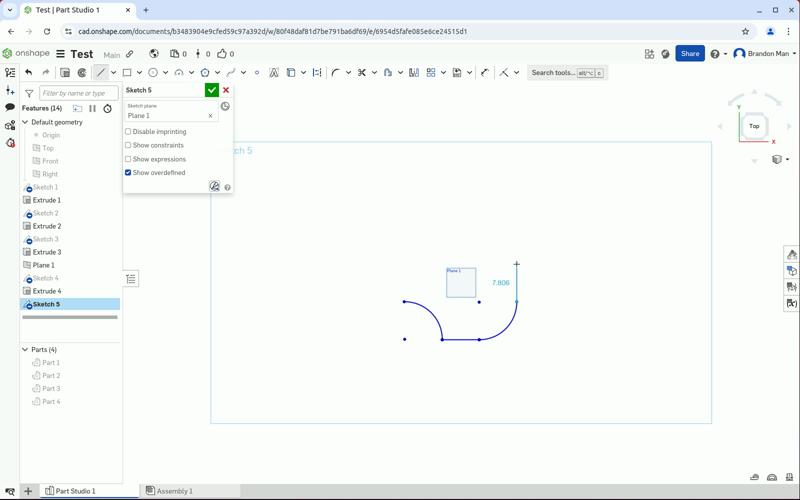
key_up(shift)
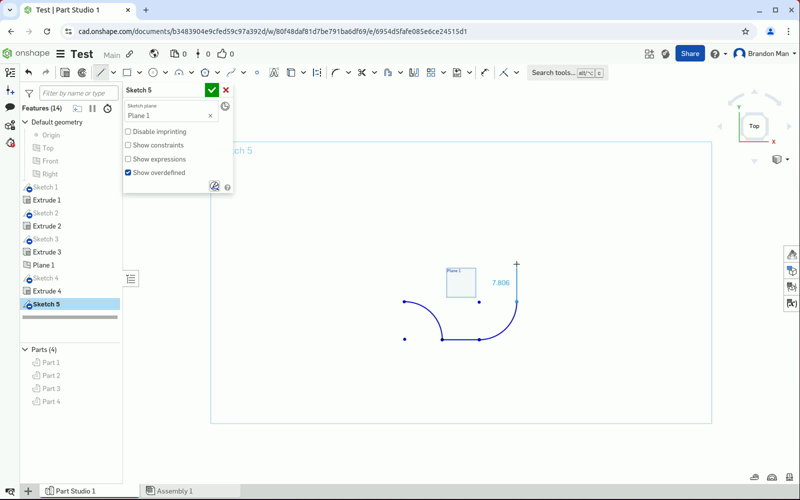
key(esc)
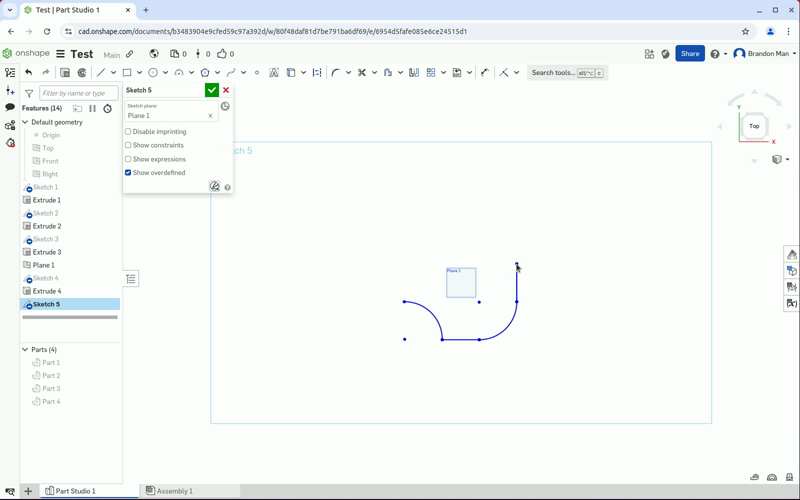
key(a)
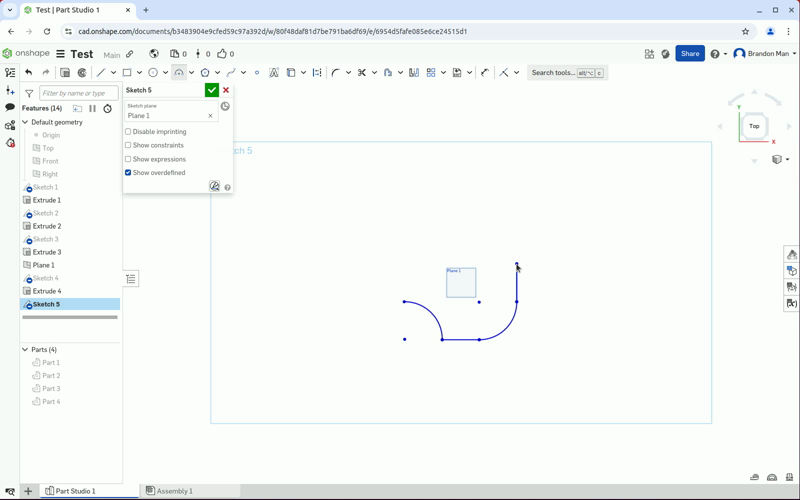
mouse_move(516, 263)
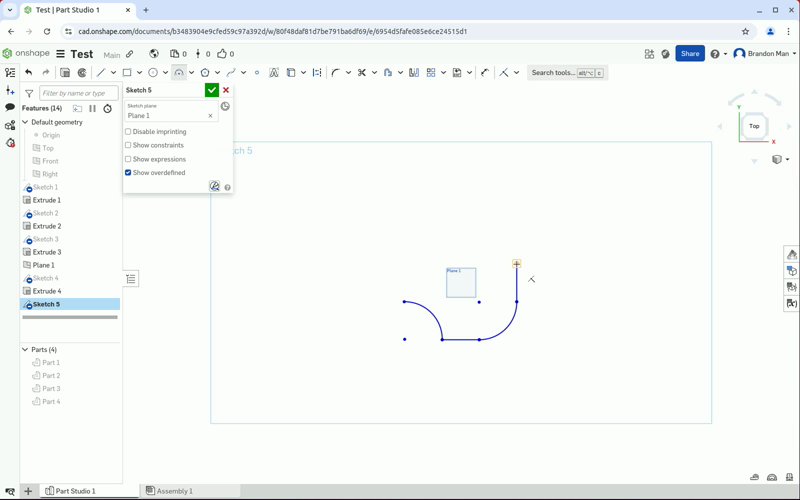
click(516, 263)
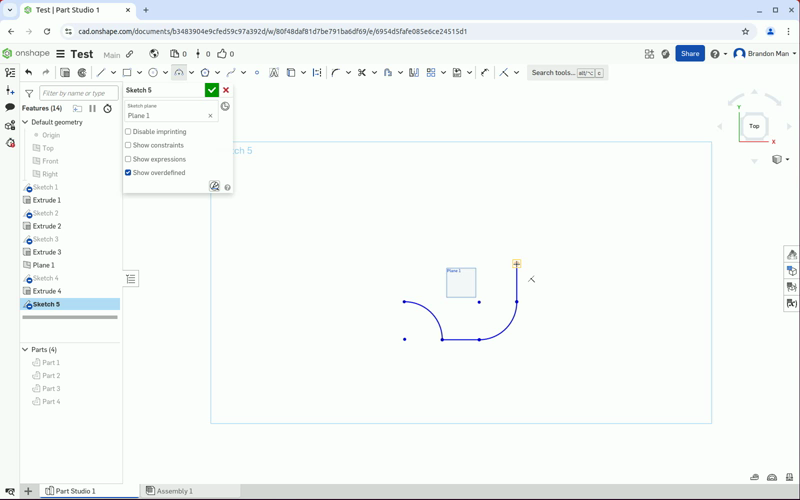
key_down(shift)
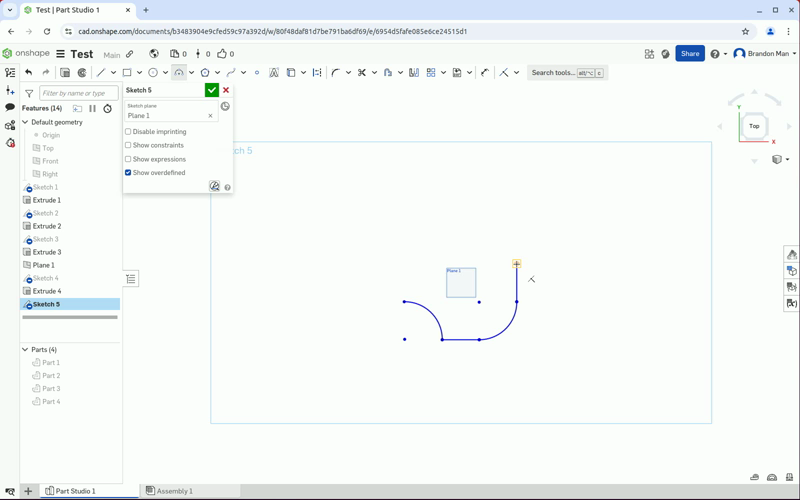
mouse_move(479, 227)
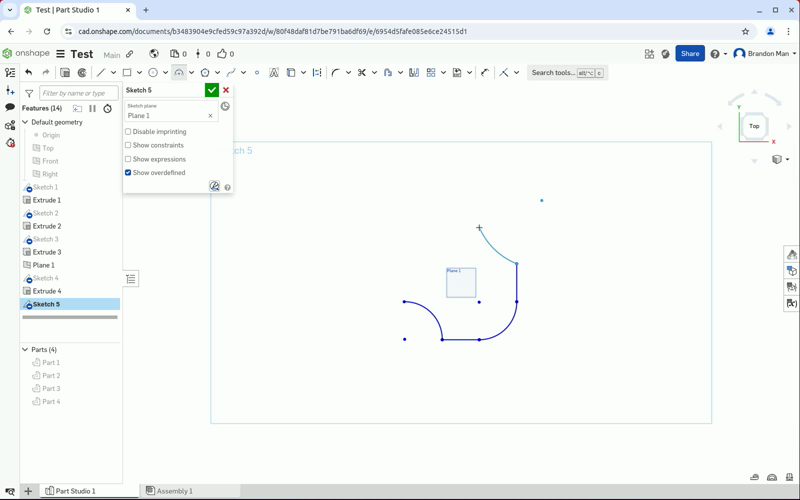
click(479, 227)
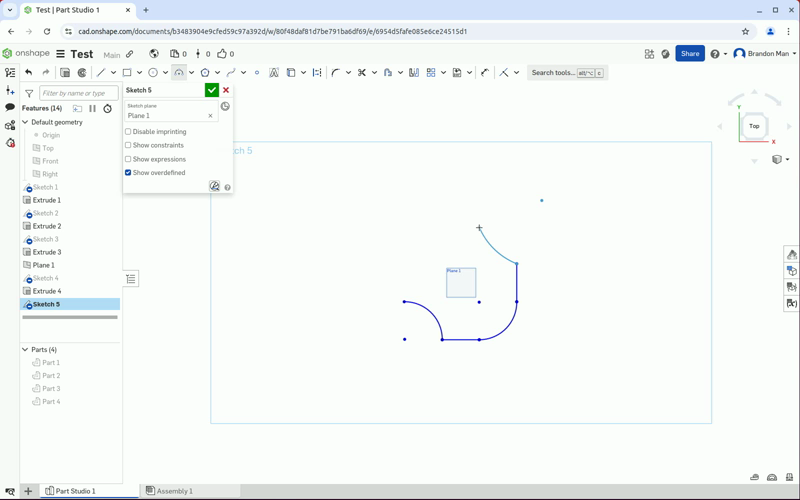
mouse_move(490, 253)
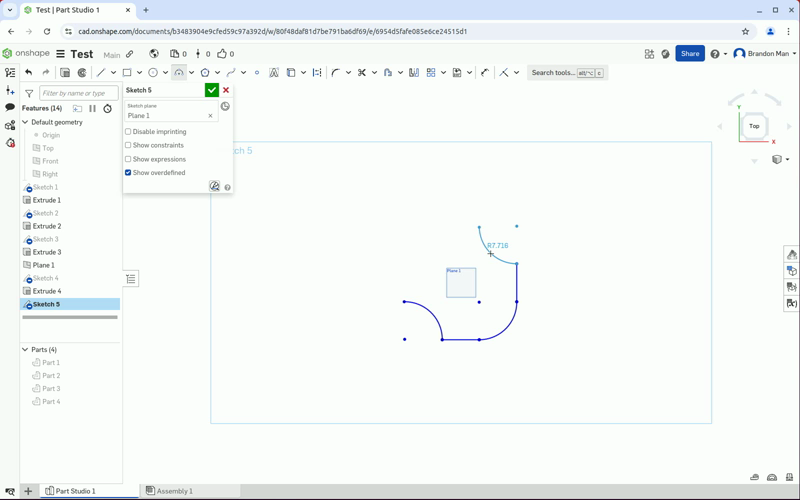
click(490, 253)
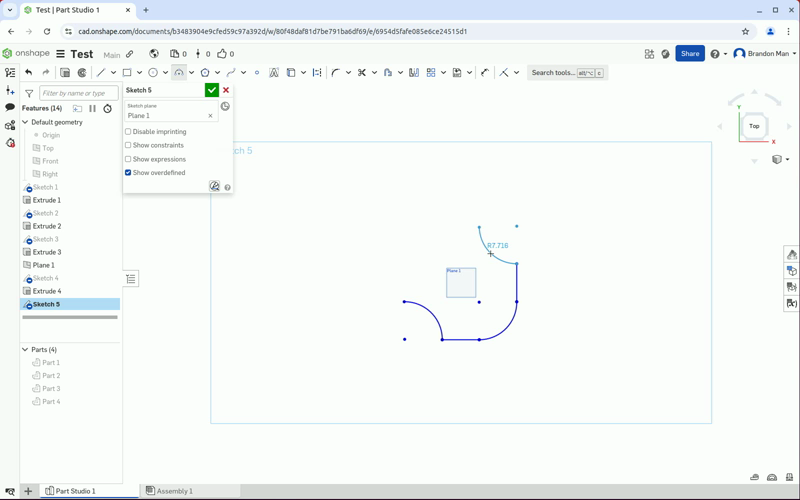
key_up(shift)
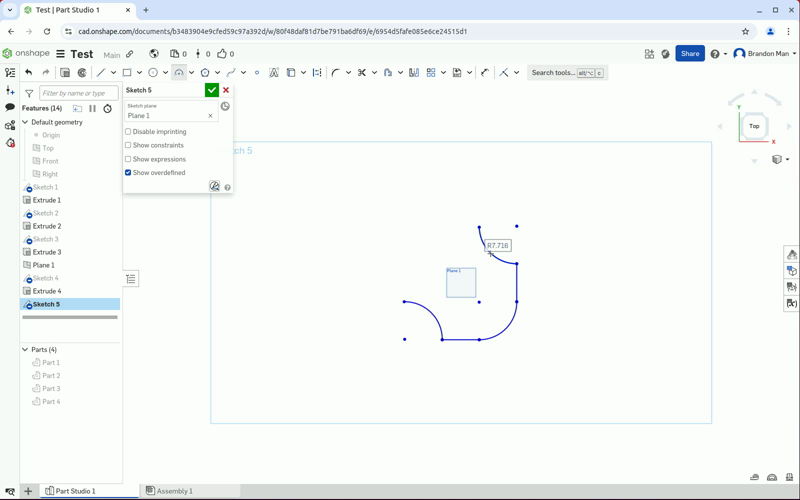
key(esc)
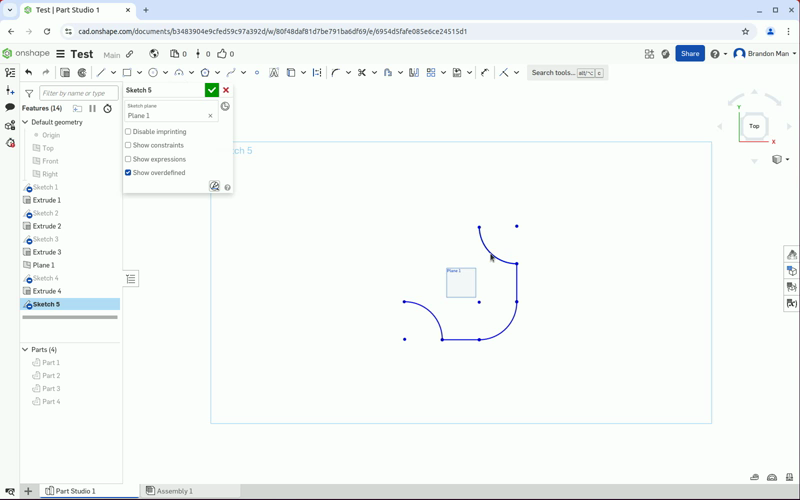
key(l)
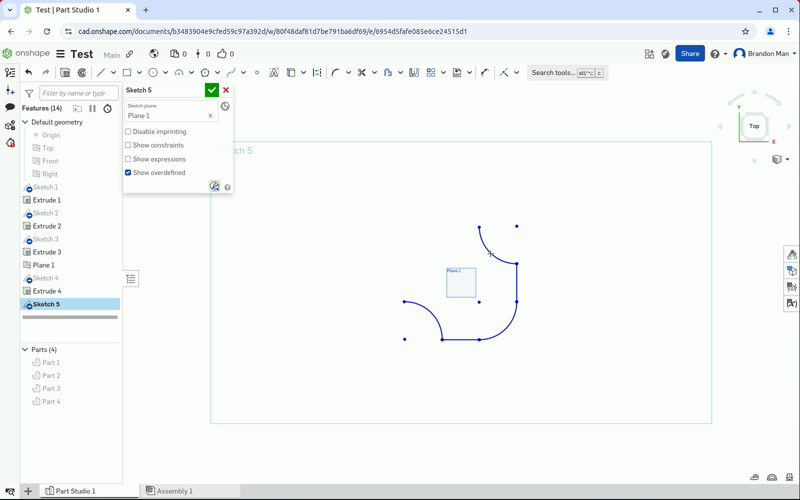
mouse_move(479, 227)
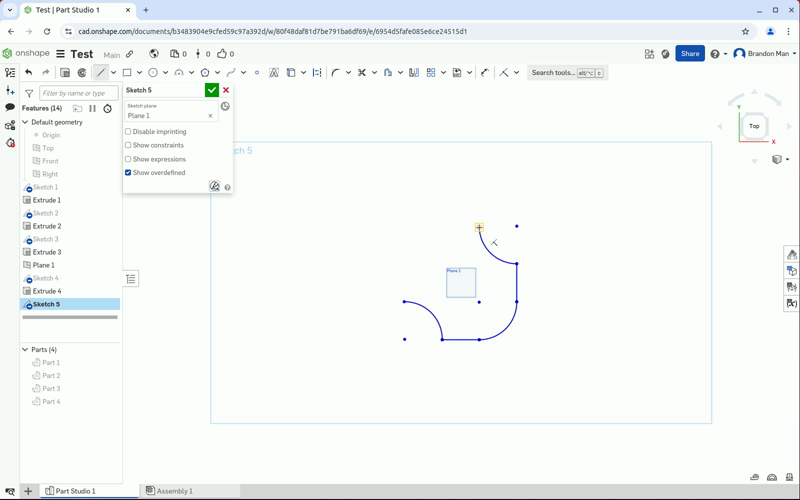
click(479, 227)
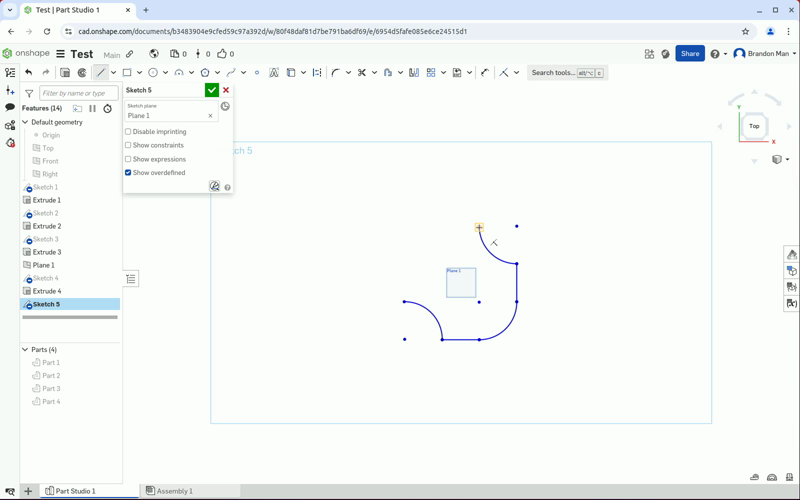
key_down(shift)
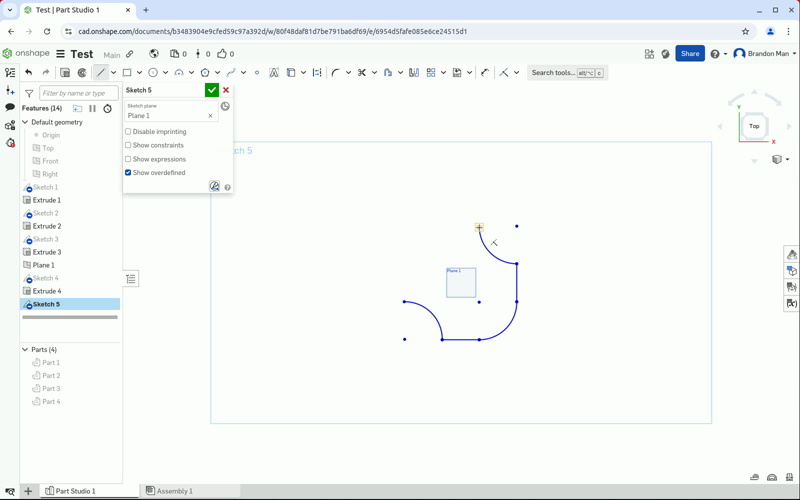
mouse_move(509, 227)
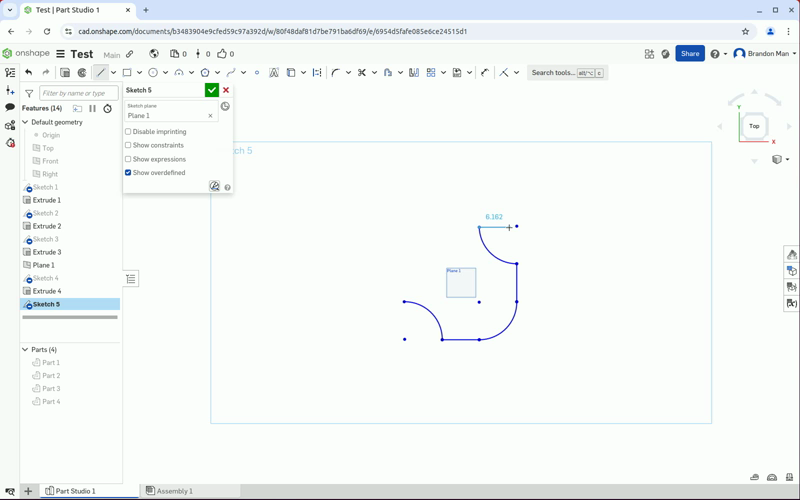
mouse_move(442, 227)
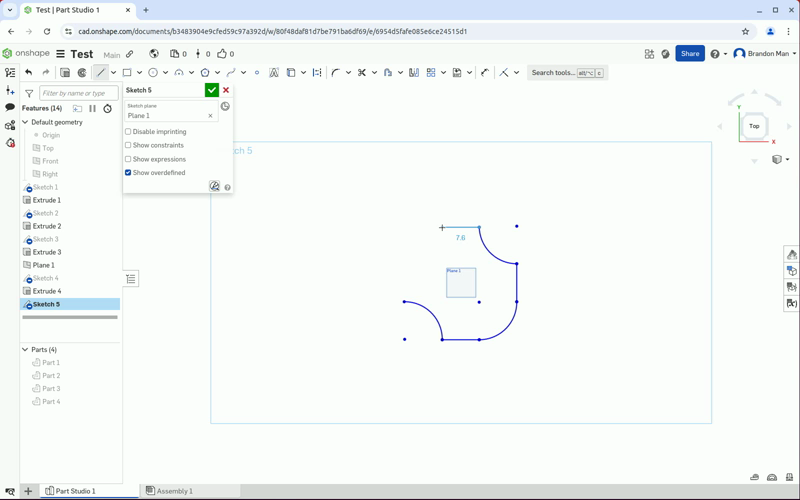
click(442, 227)
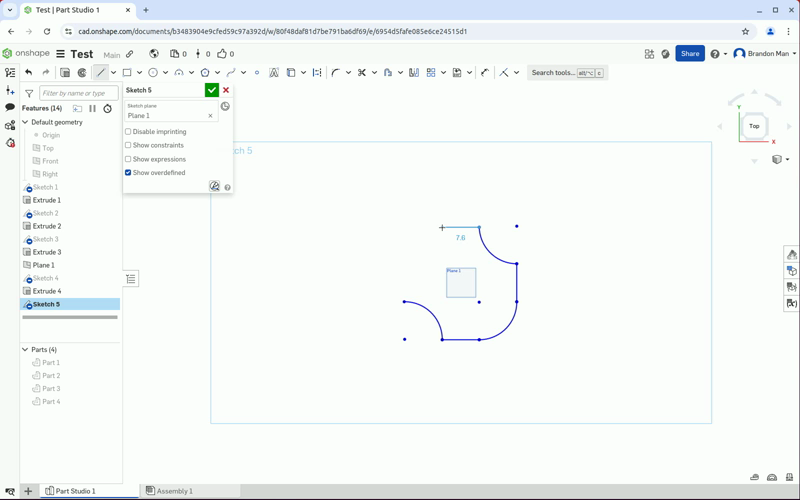
key_up(shift)
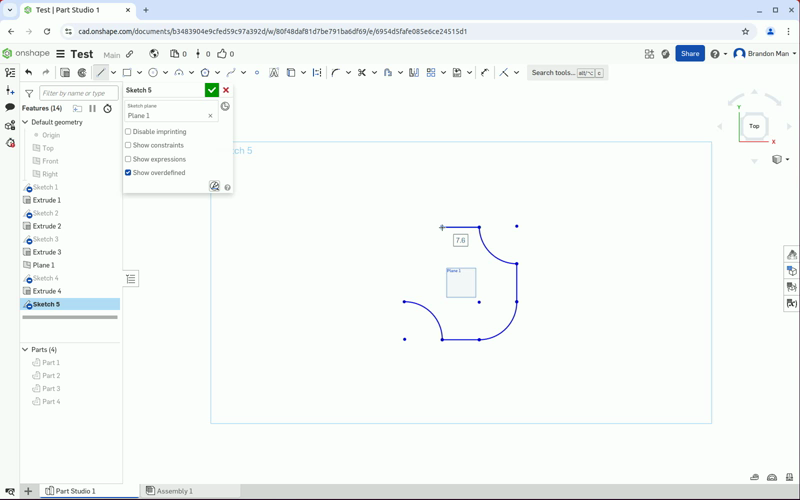
key(esc)
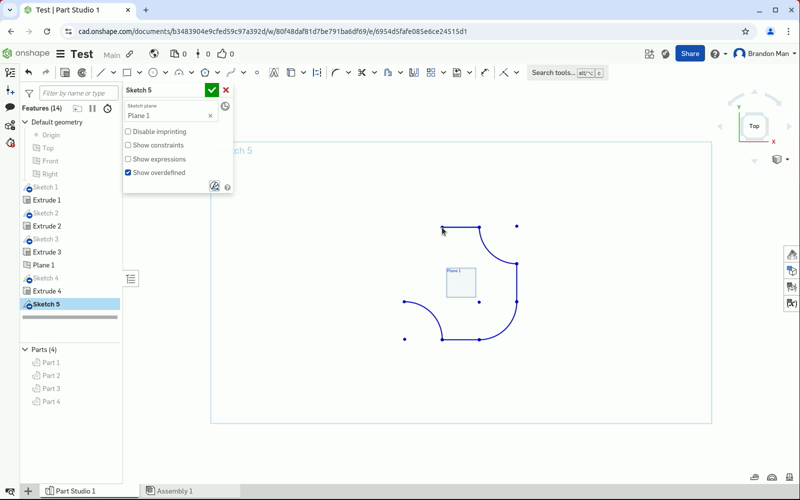
key(a)
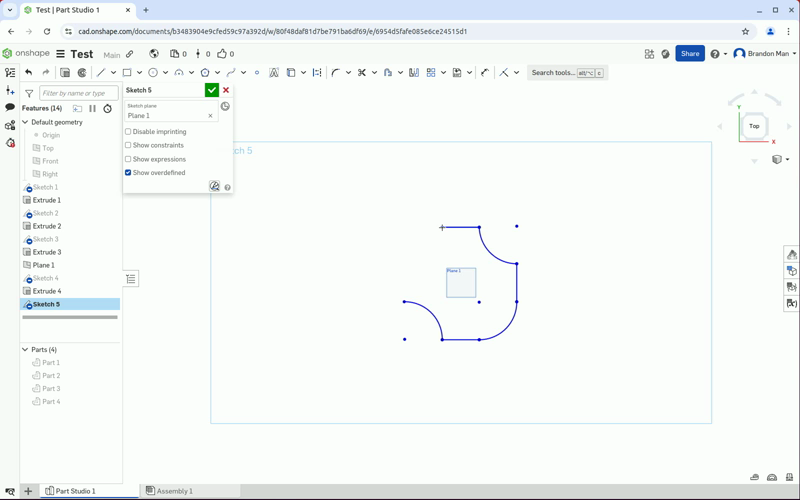
mouse_move(442, 227)
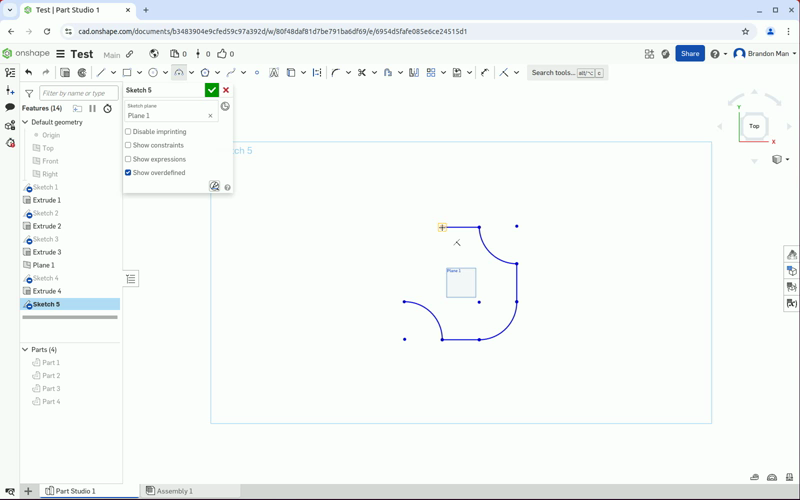
click(442, 227)
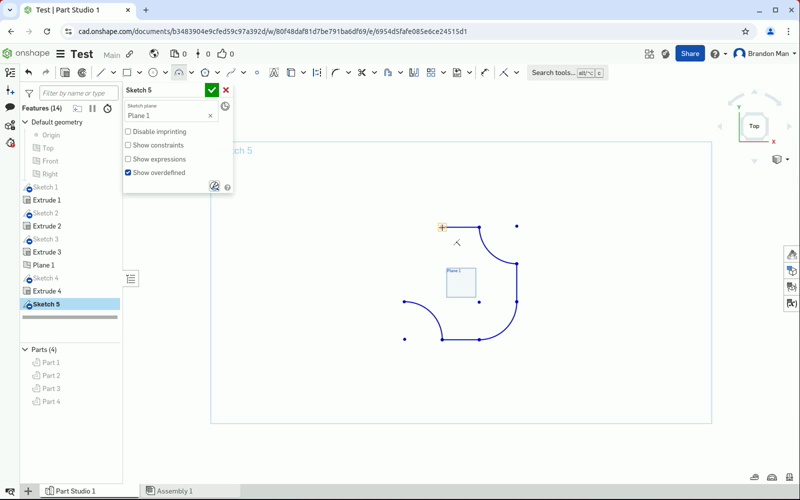
key_down(shift)
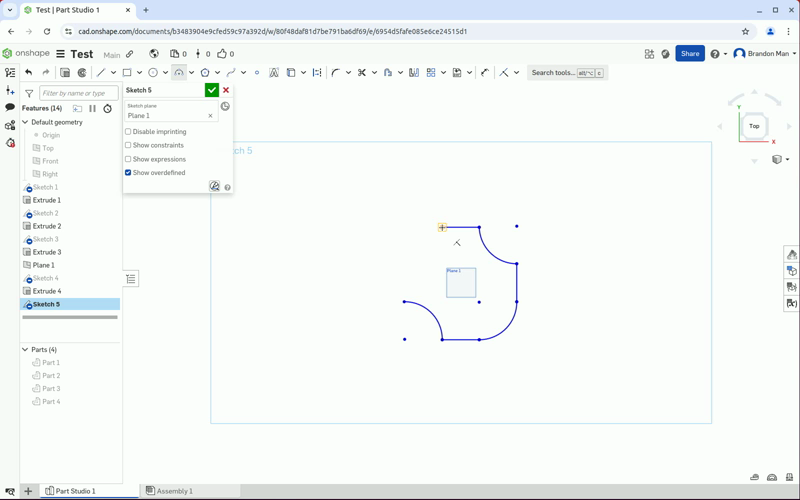
mouse_move(404, 263)
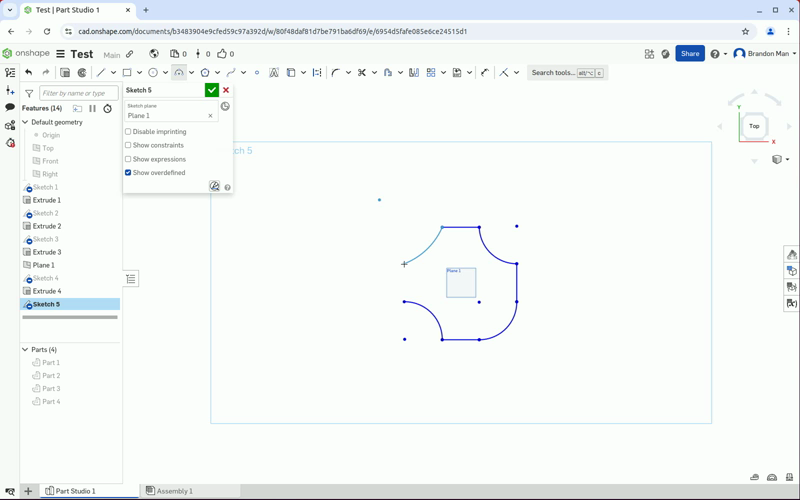
click(404, 263)
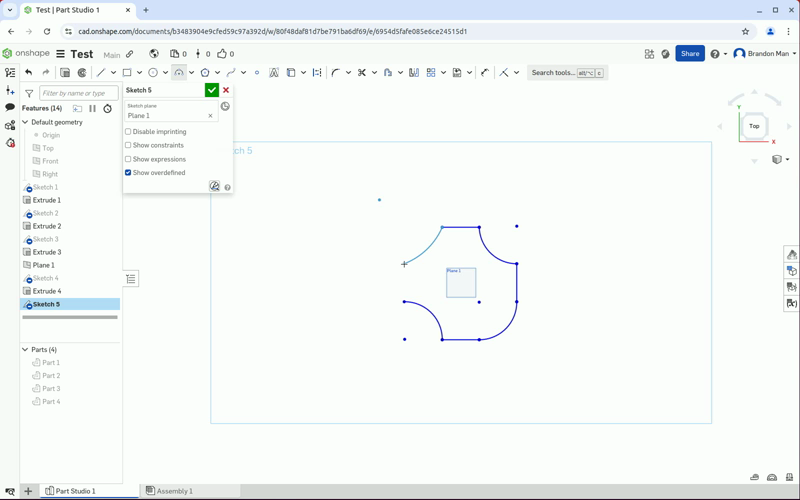
mouse_move(415, 237)
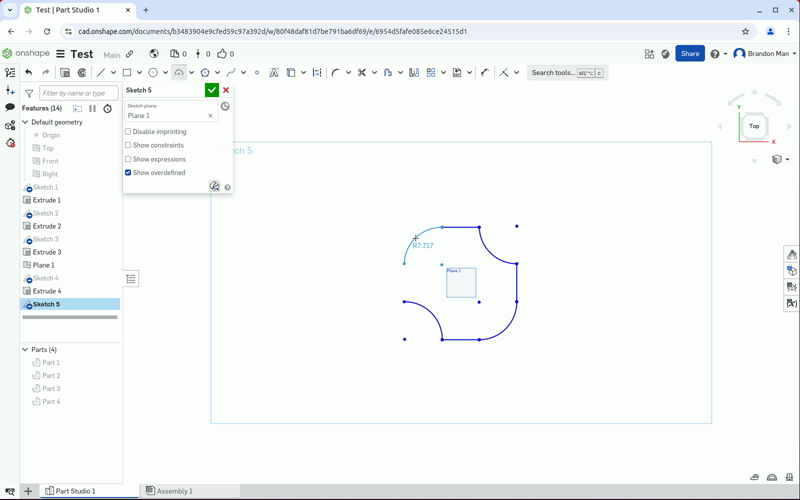
click(415, 237)
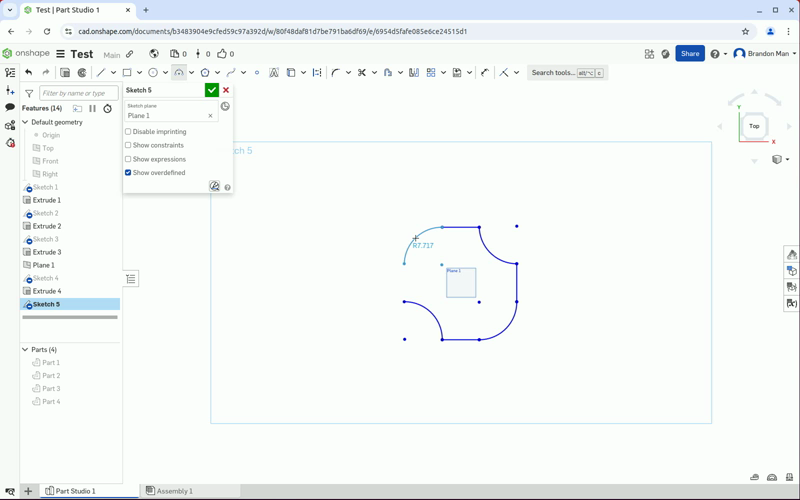
key_up(shift)
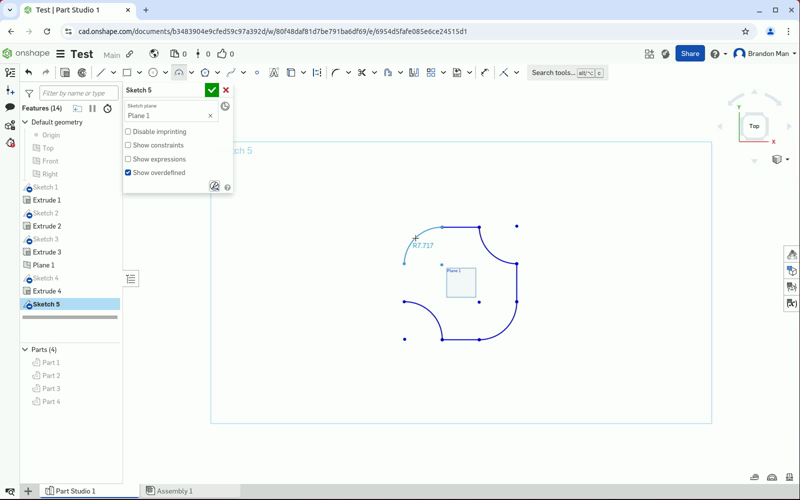
key(esc)
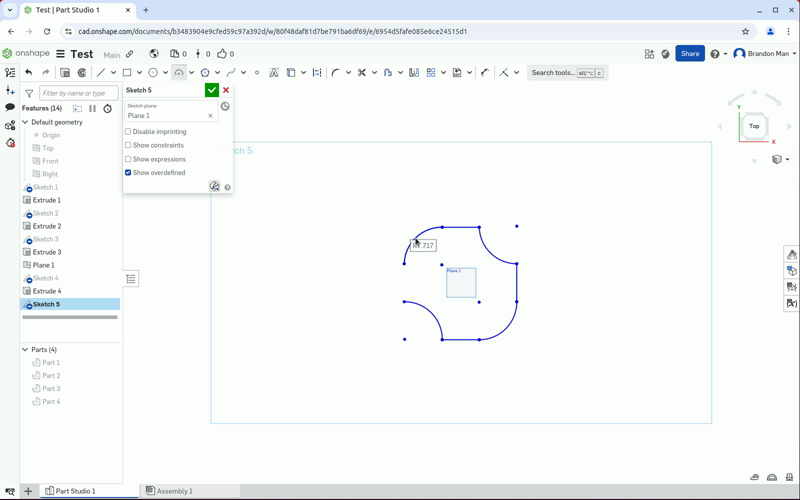
key(l)
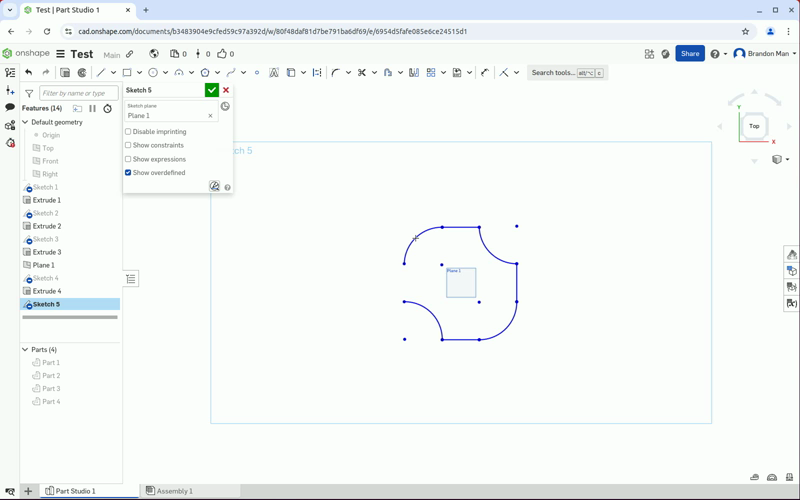
mouse_move(404, 263)
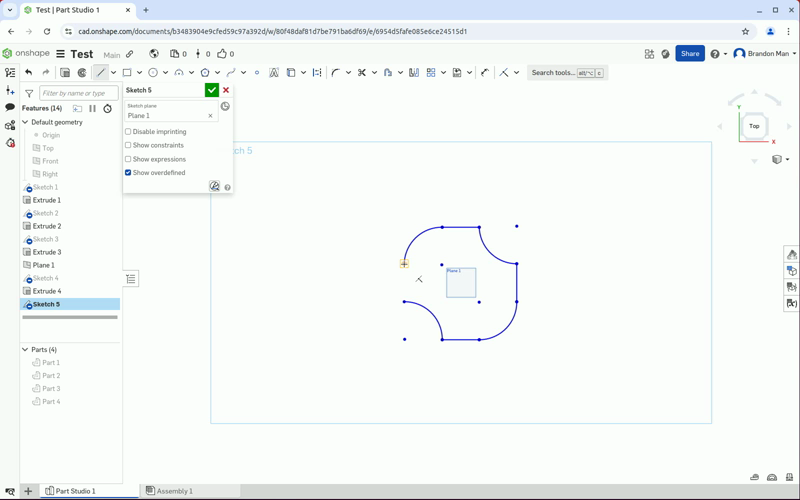
click(404, 263)
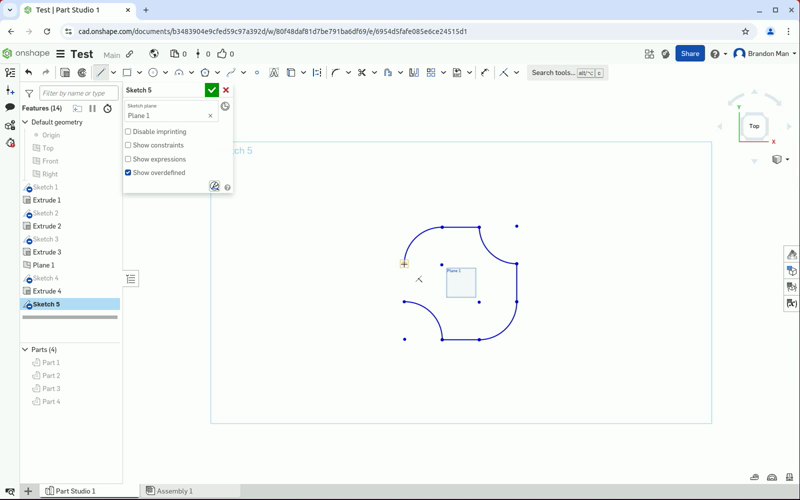
mouse_move(434, 263)
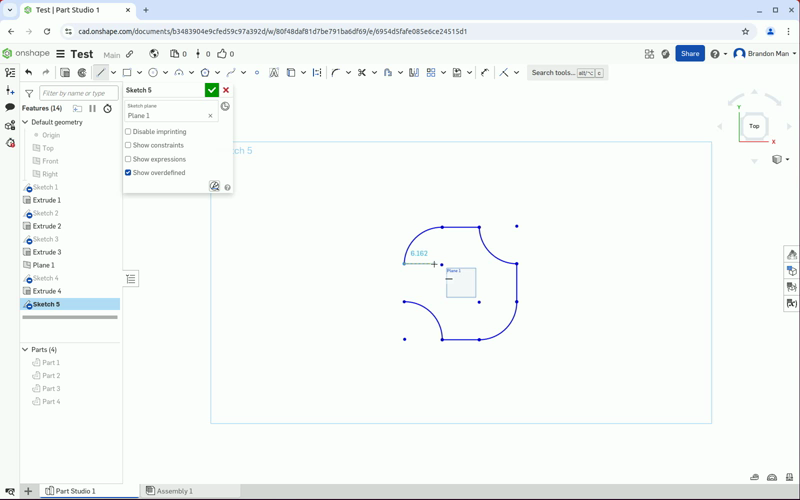
key_down(shift)
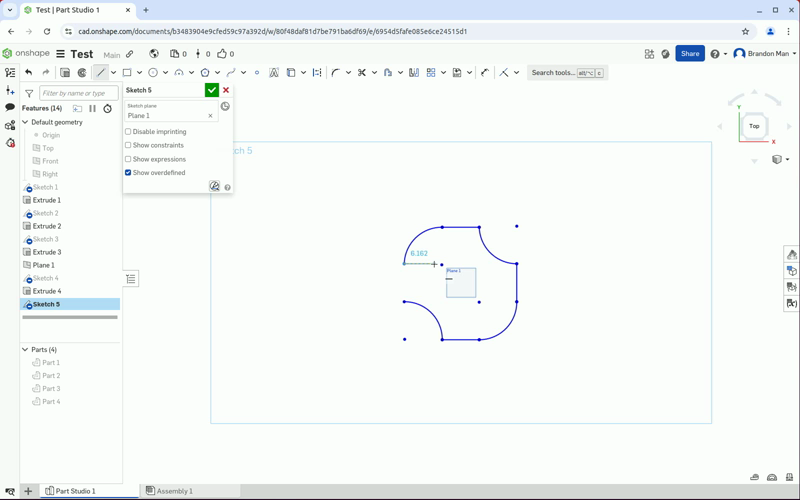
mouse_move(404, 301)
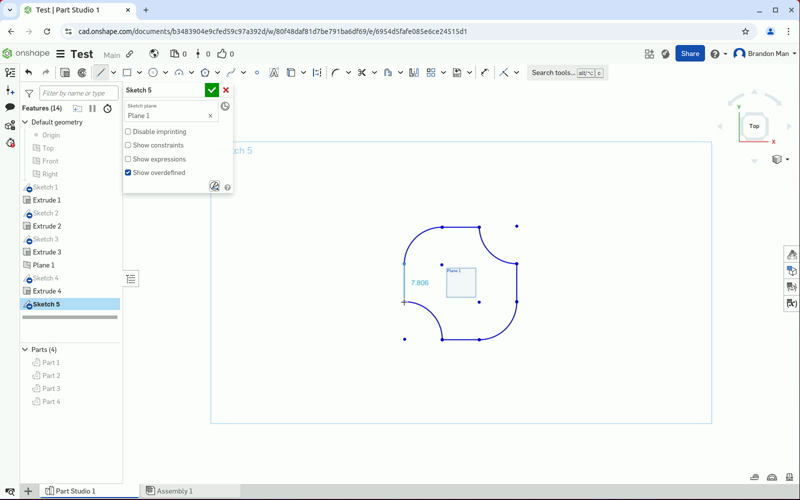
key_up(shift)
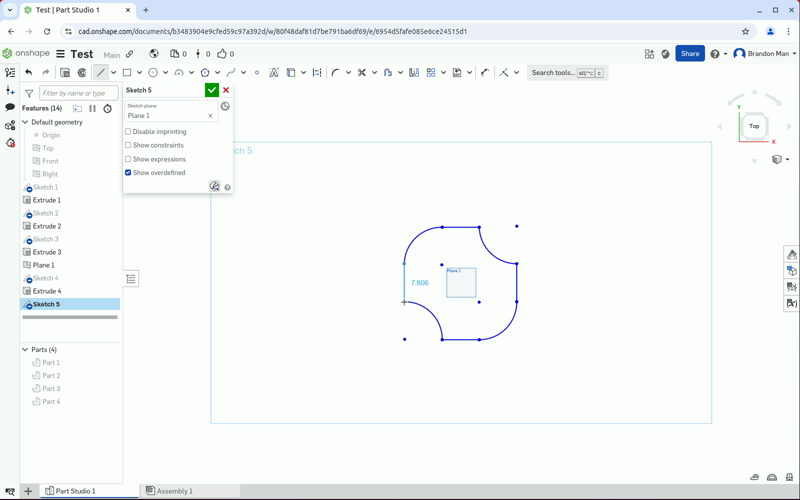
click(404, 301)
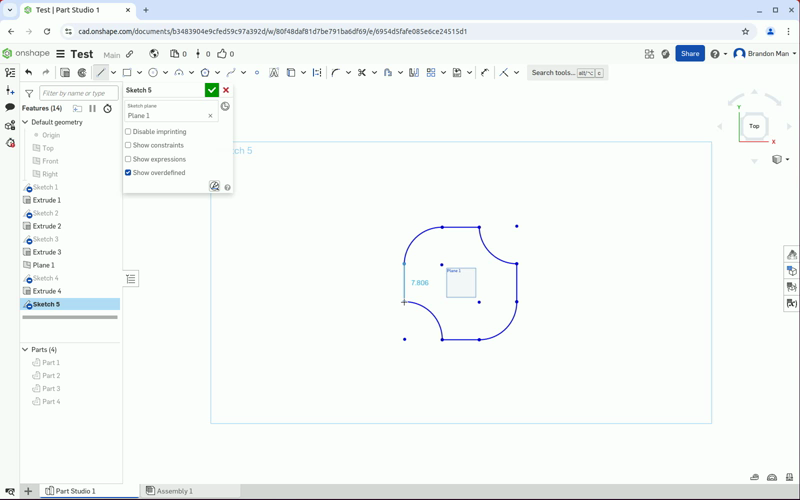
key(esc)
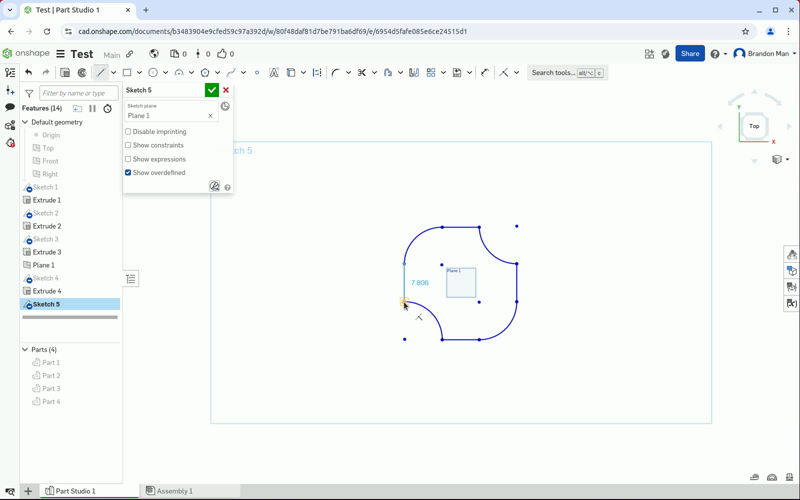
mouse_move(447, 287)
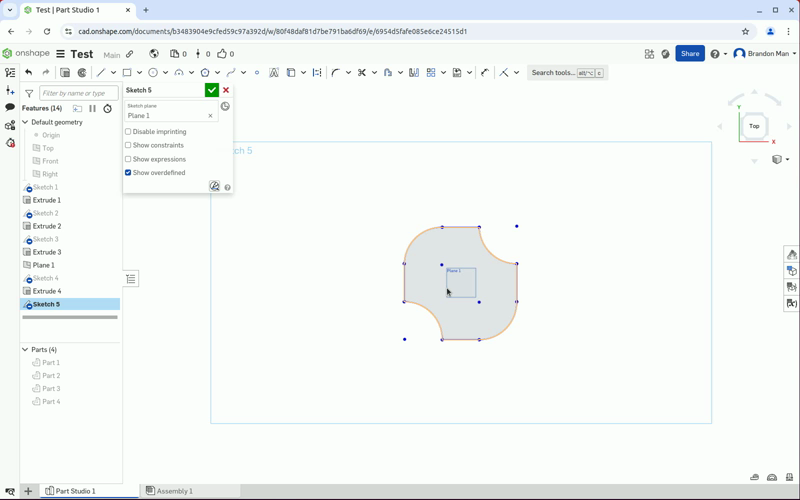
click(447, 287)
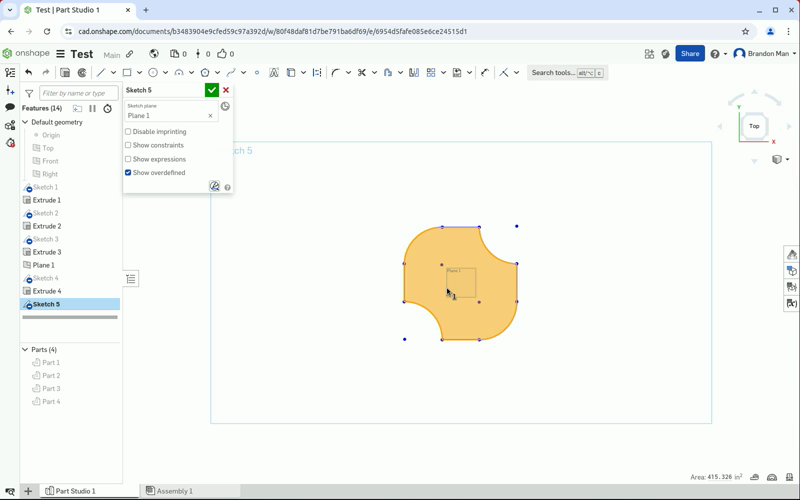
mouse_move(73, 352)
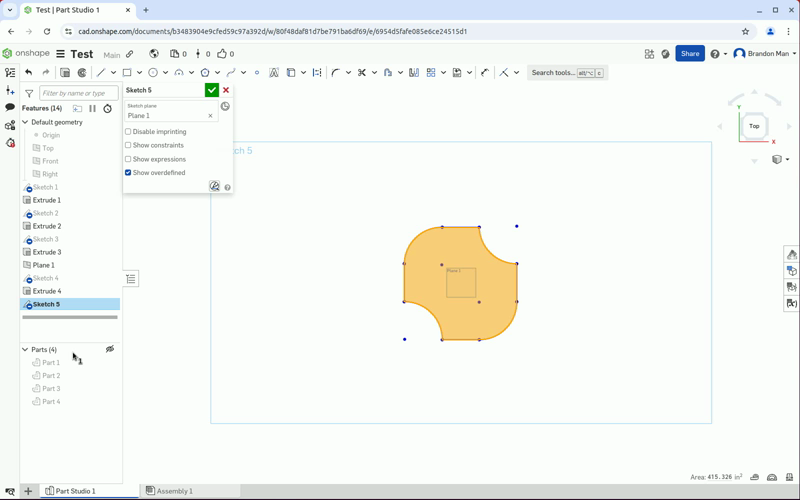
key(shift+y)
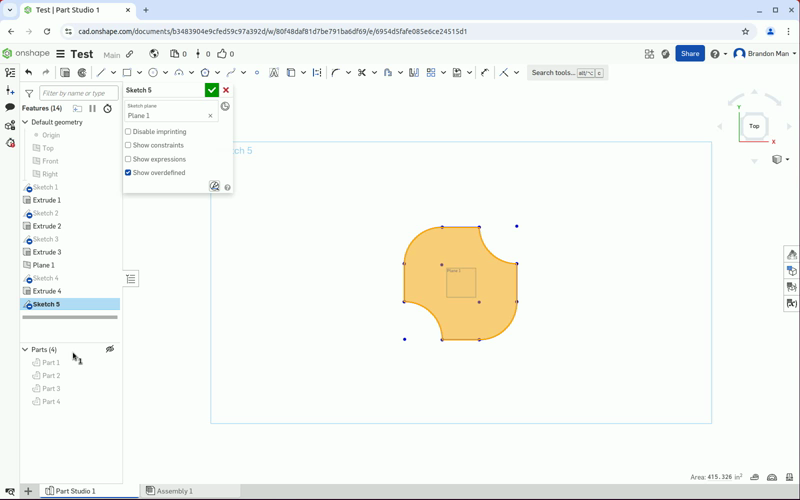
key(shift+e)
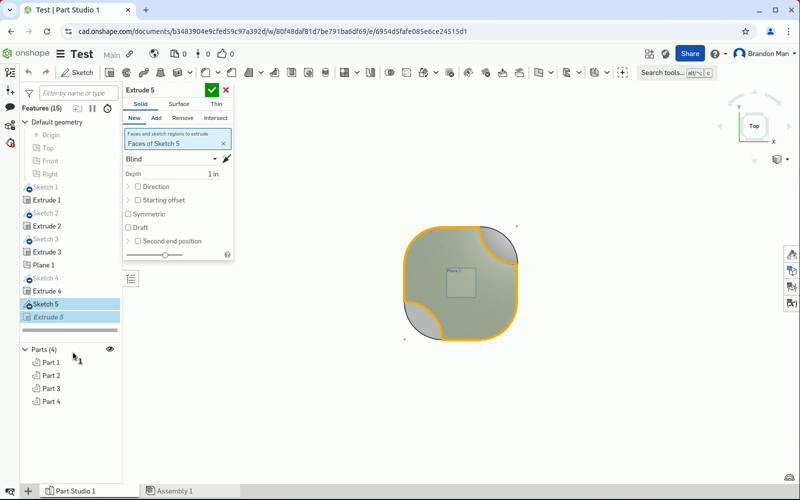
mouse_move(143, 106)
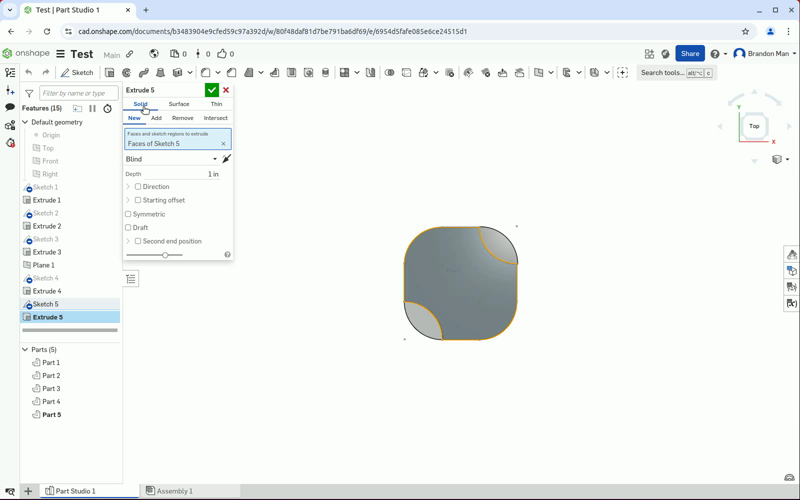
click(143, 106)
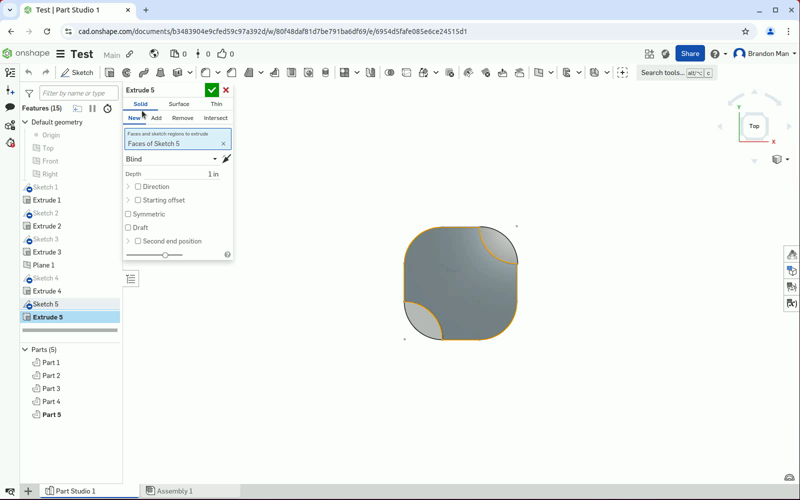
mouse_move(137, 120)
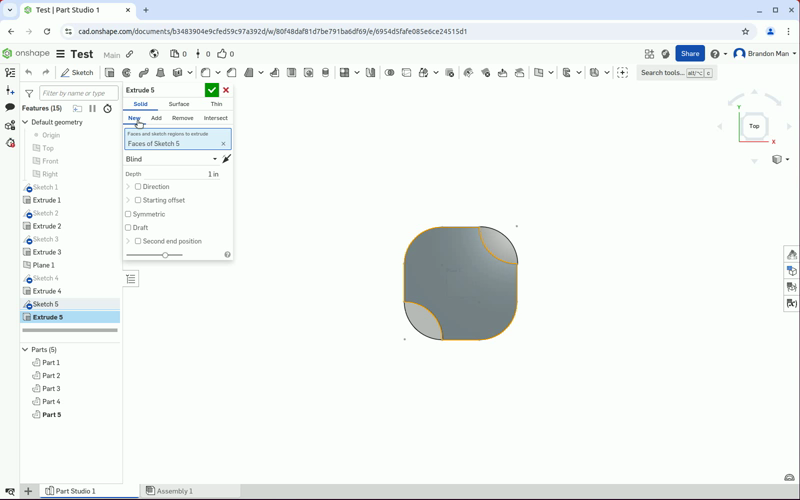
click(137, 120)
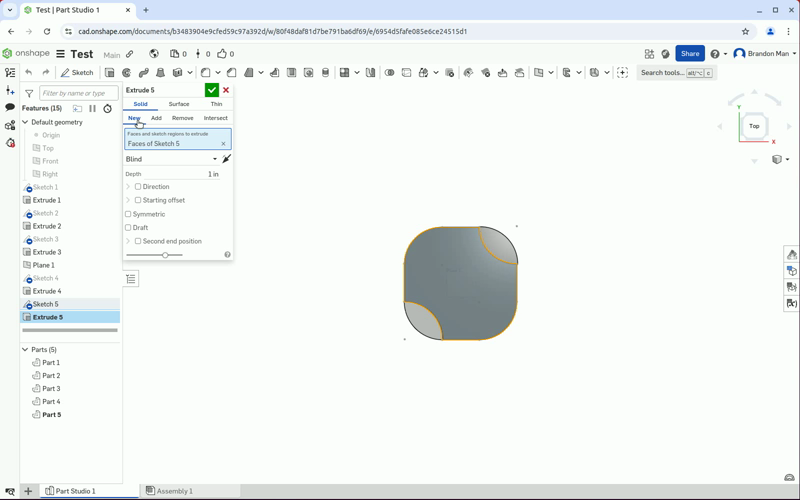
key(tab, 4)
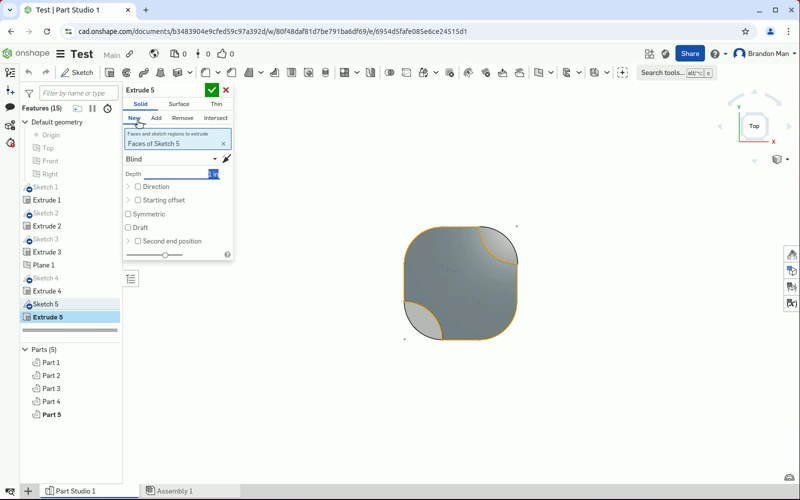
text(11.554)
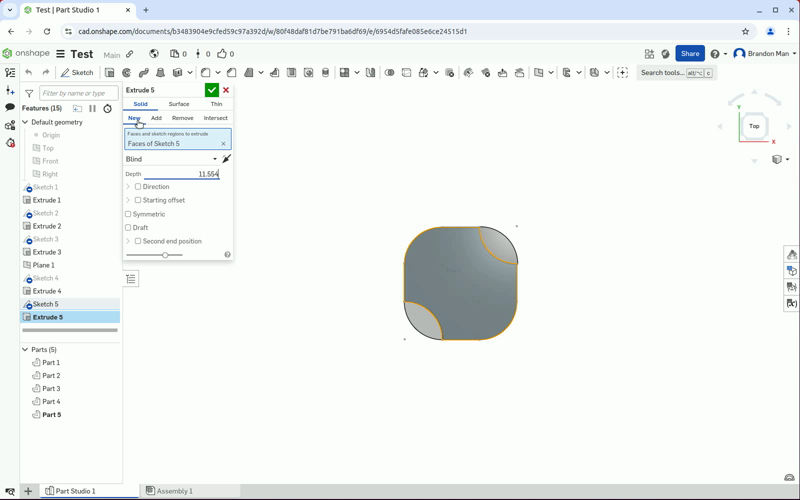
key(enter)
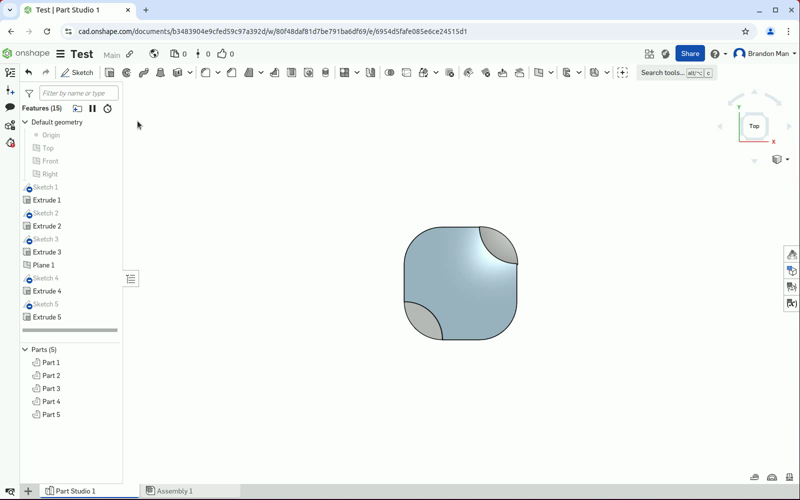
key(shift+h)
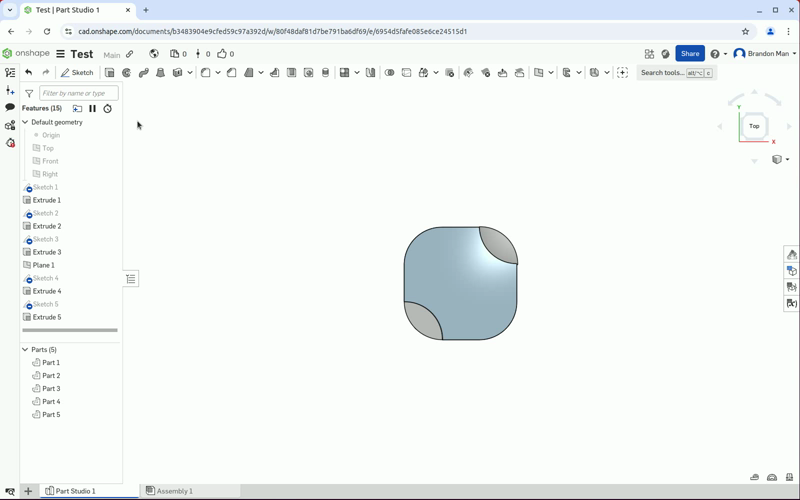
key(shift+h)
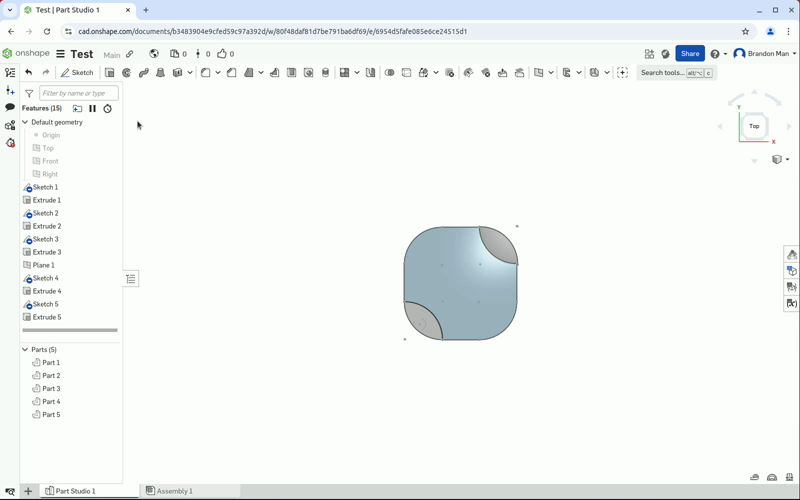
key(shift+7)
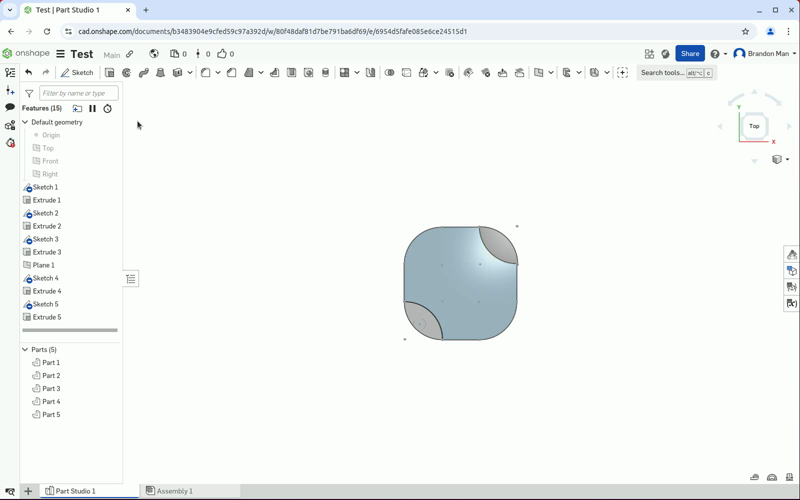
key(up, 3)
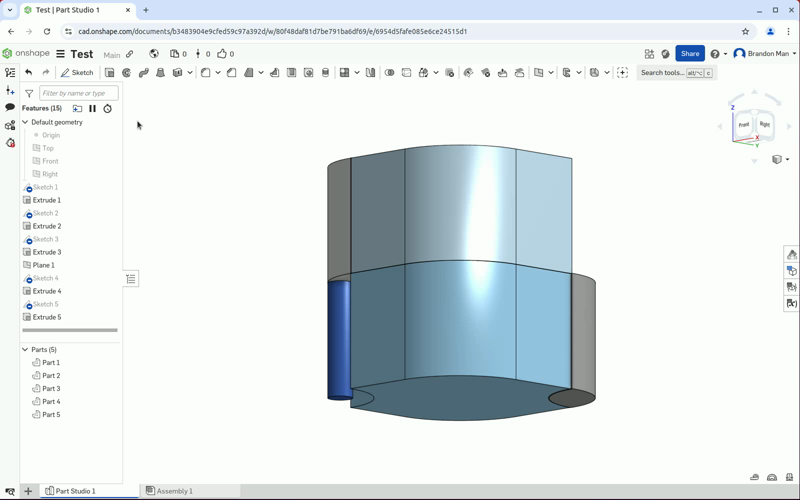
key(left, 3)
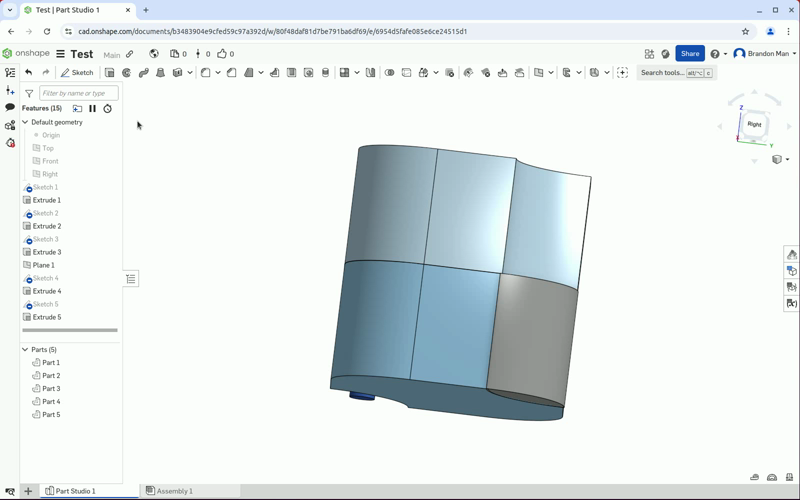
key(right, 3)
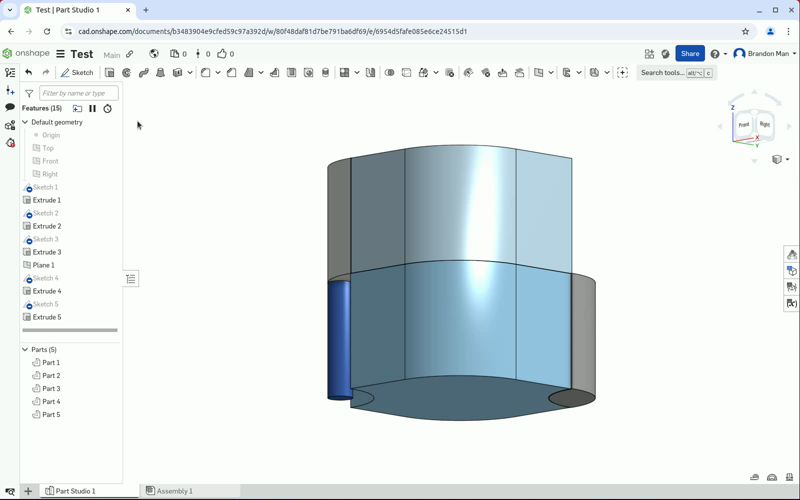
key(down, 3)
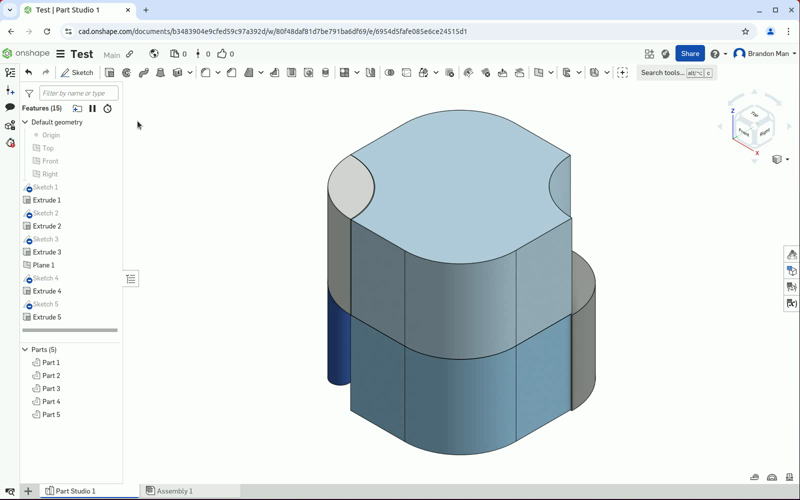
mouse_move(73, 189)
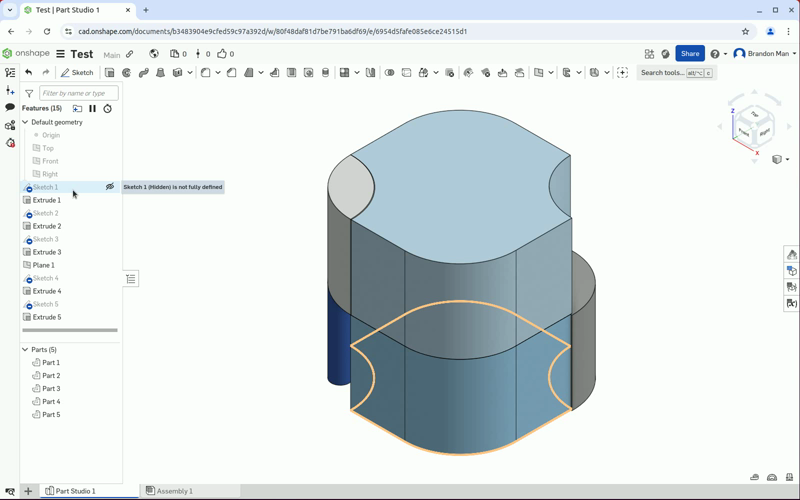
click(73, 189)